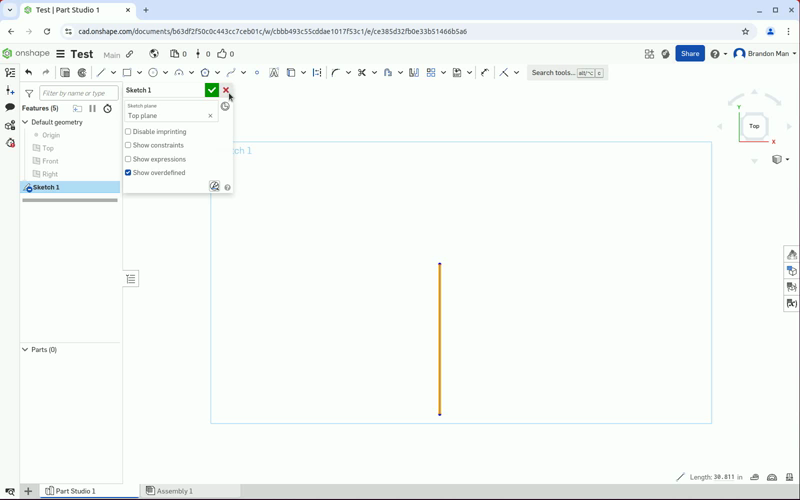
key(shift+h)
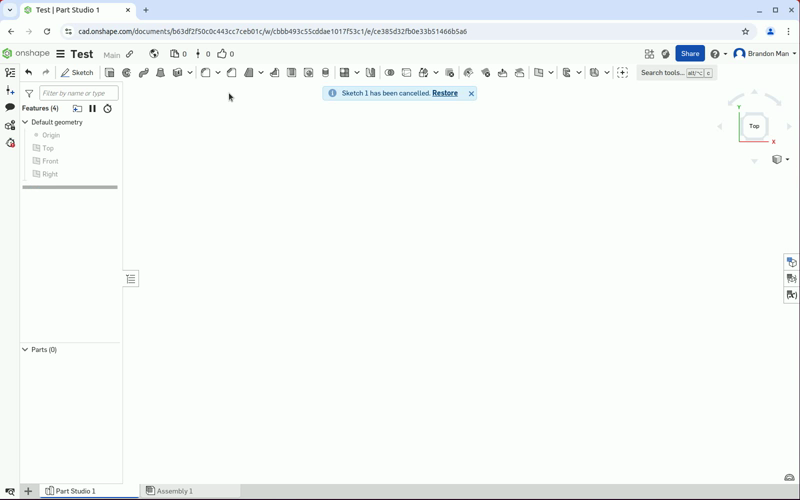
mouse_move(73, 352)
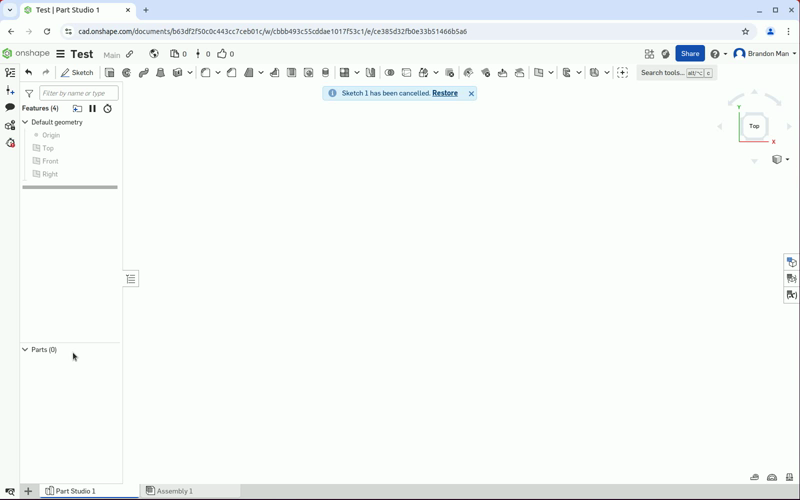
key(y)
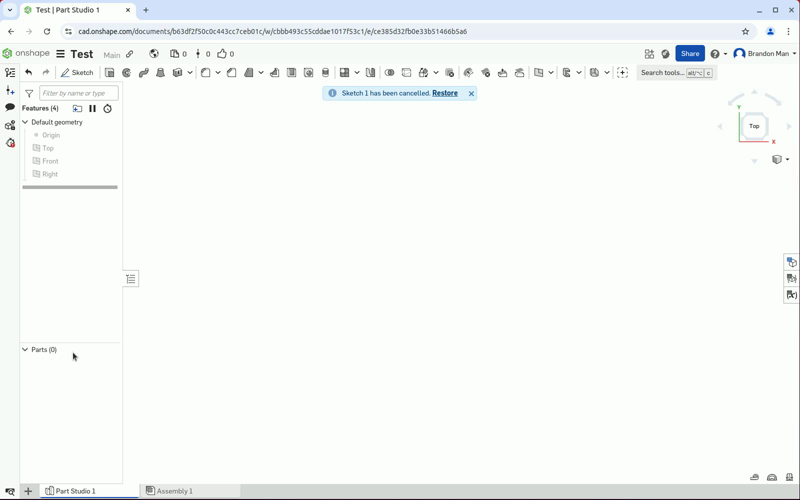
key(shift+p)
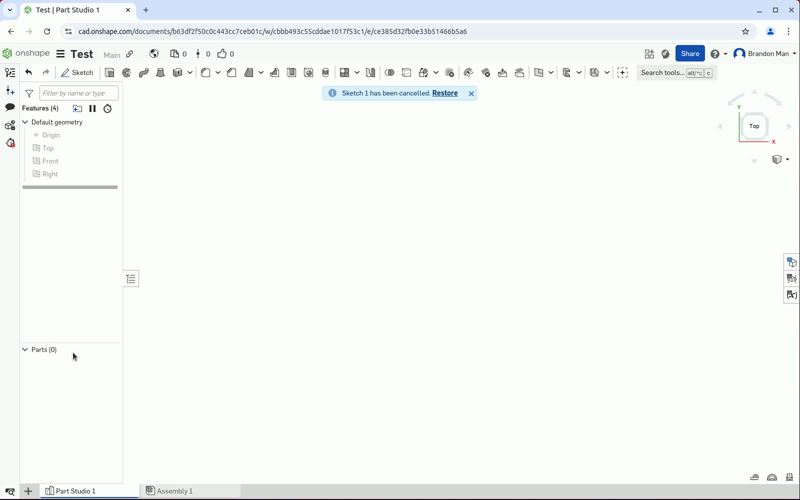
key(space)
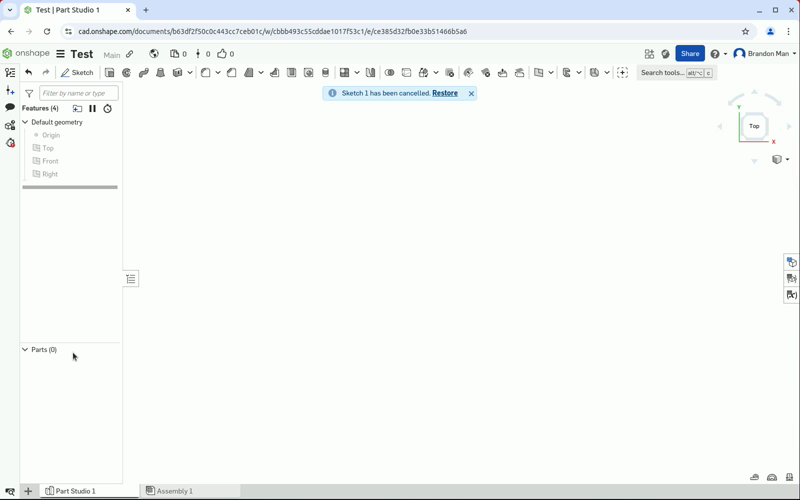
key_down(shift)
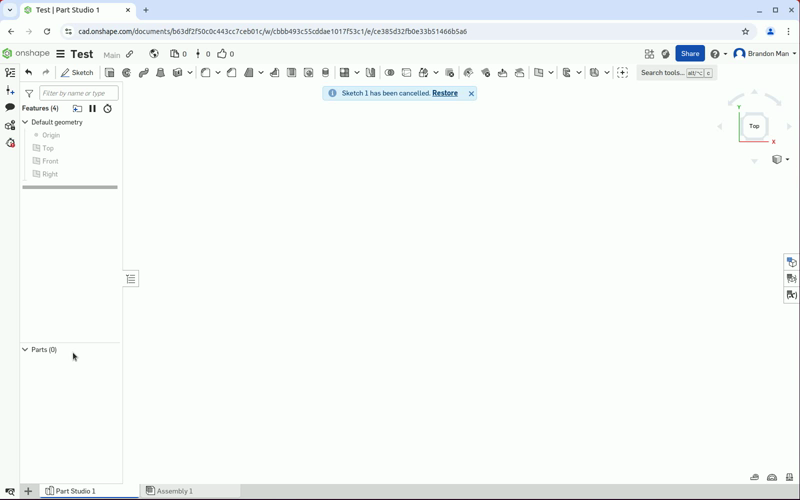
key(up)
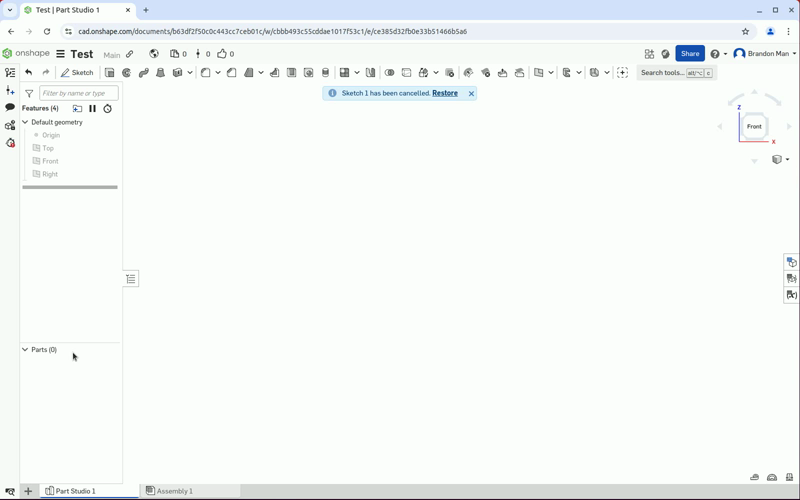
key_up(shift)
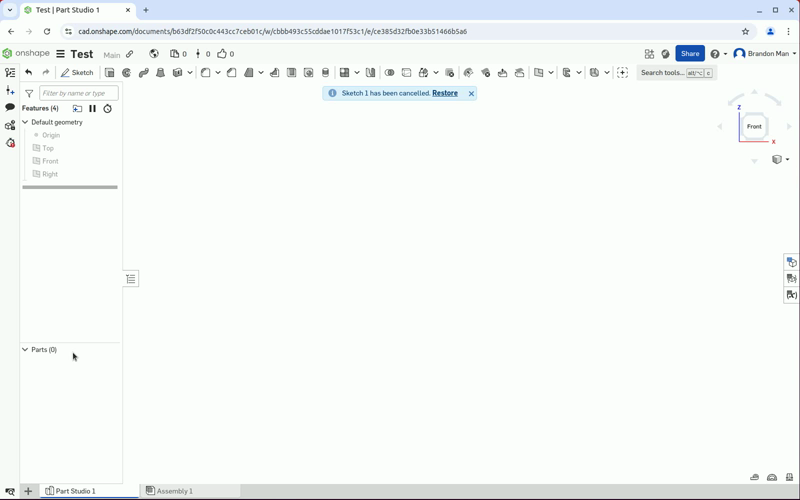
mouse_move(73, 352)
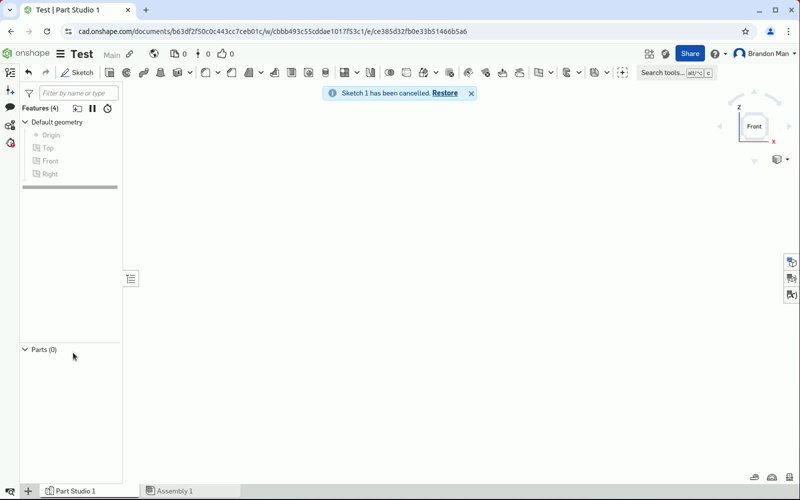
key(shift+y)
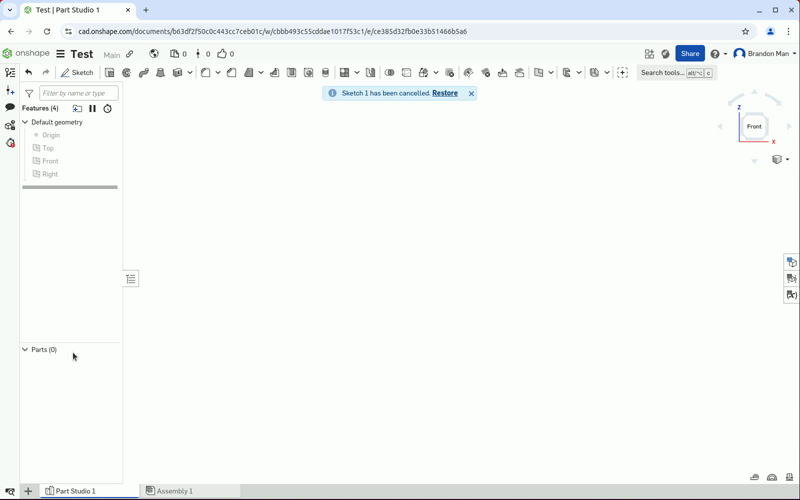
key(shift+s)
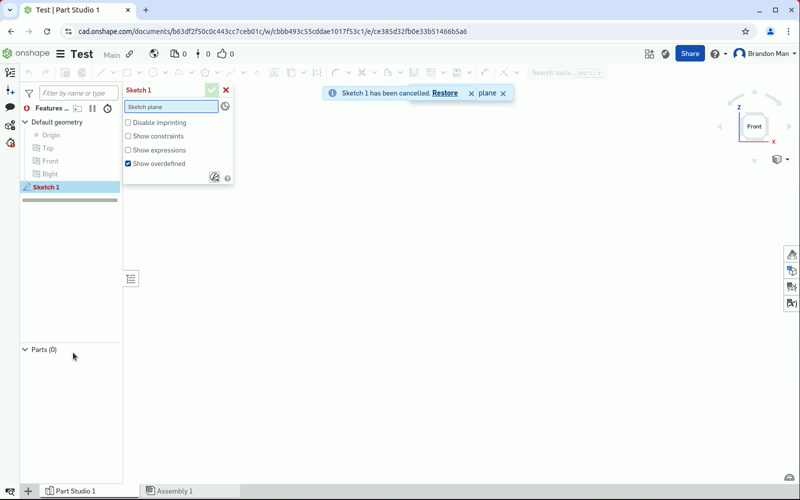
mouse_move(73, 163)
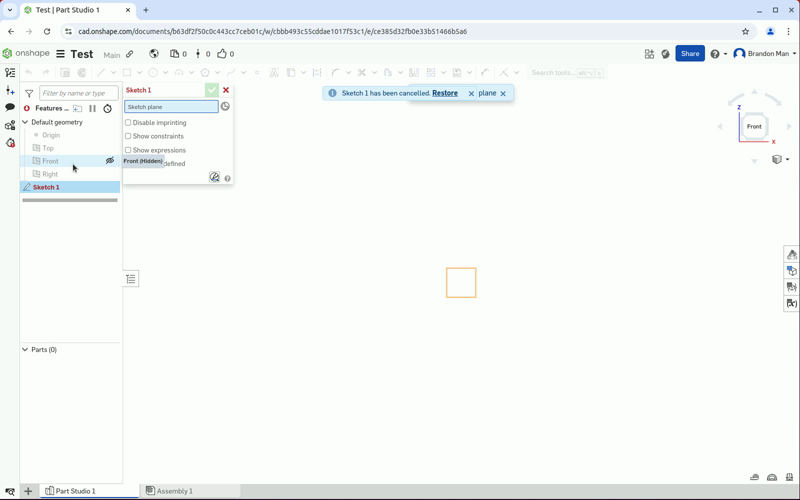
click(73, 163)
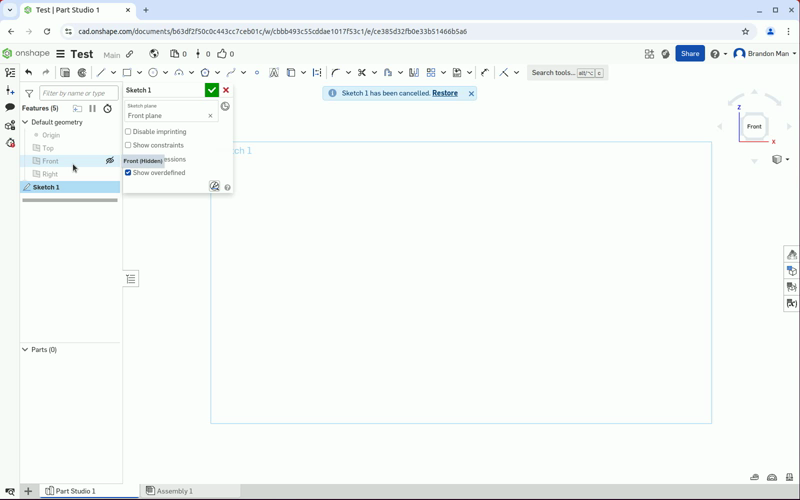
mouse_move(73, 352)
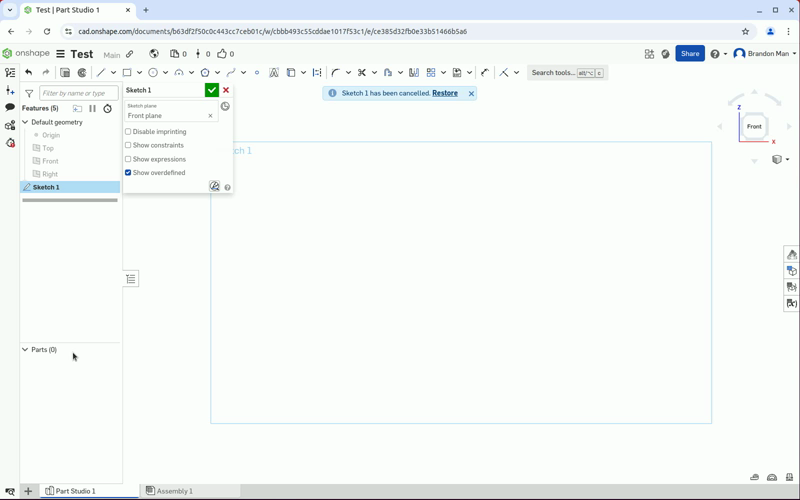
key(y)
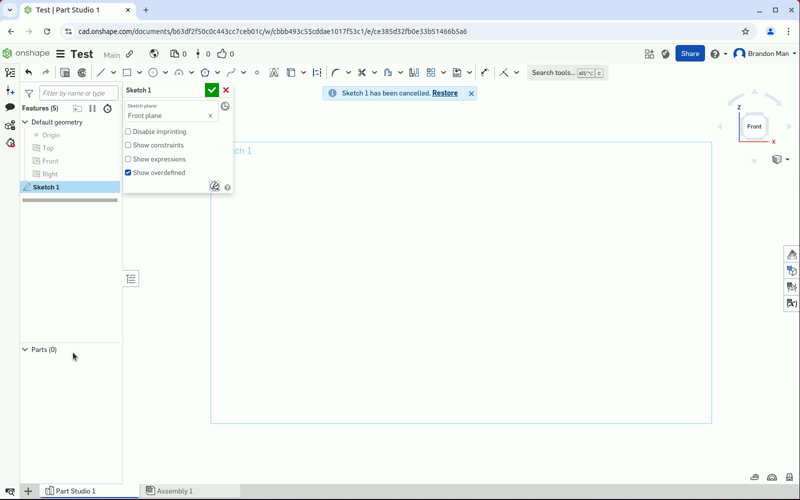
key(l)
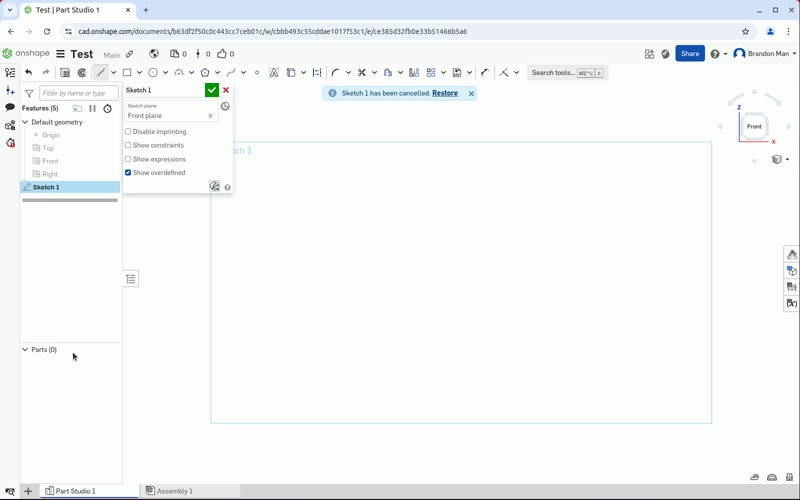
key_down(shift)
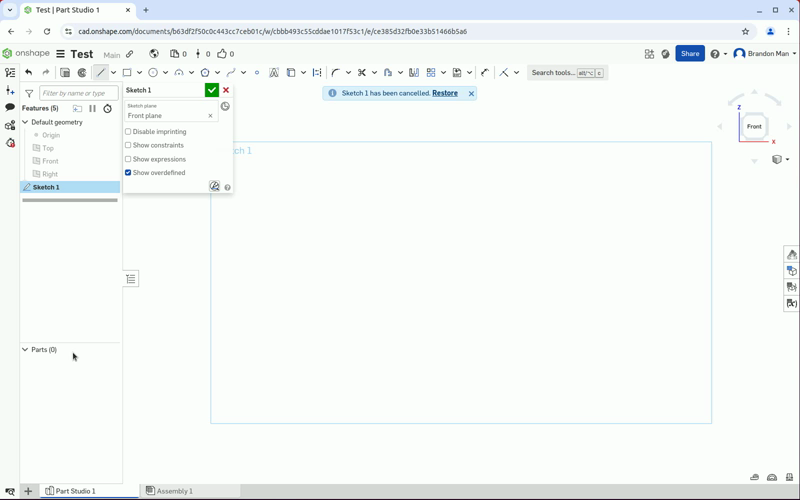
mouse_move(366, 395)
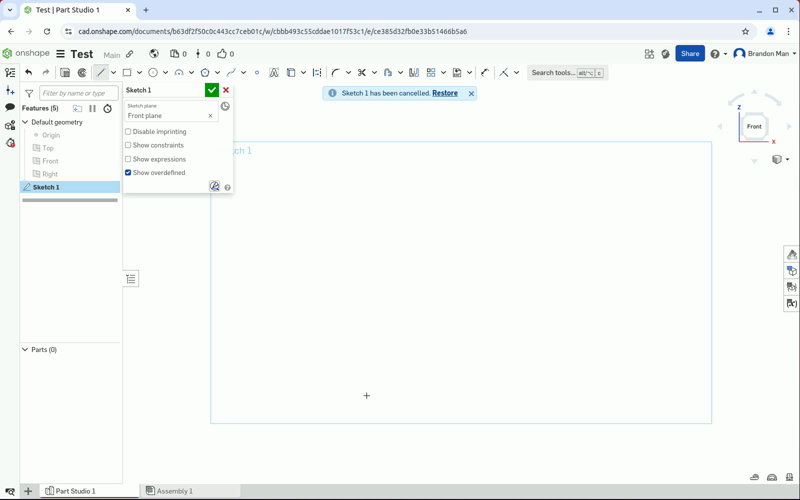
click(366, 395)
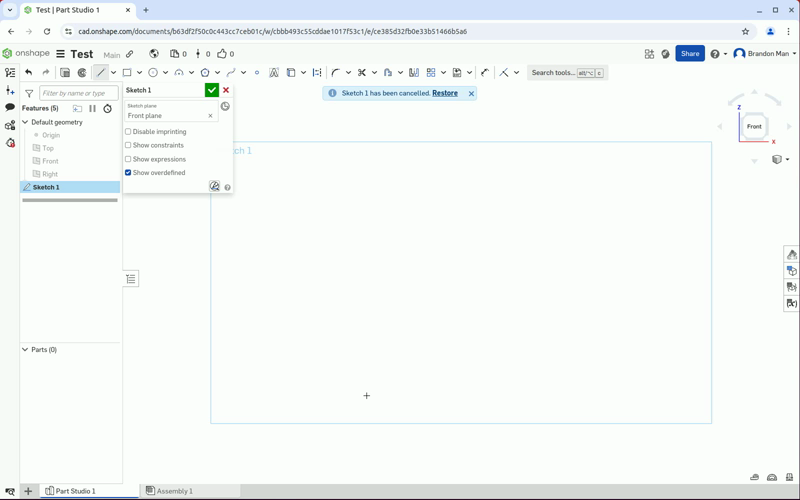
key_up(shift)
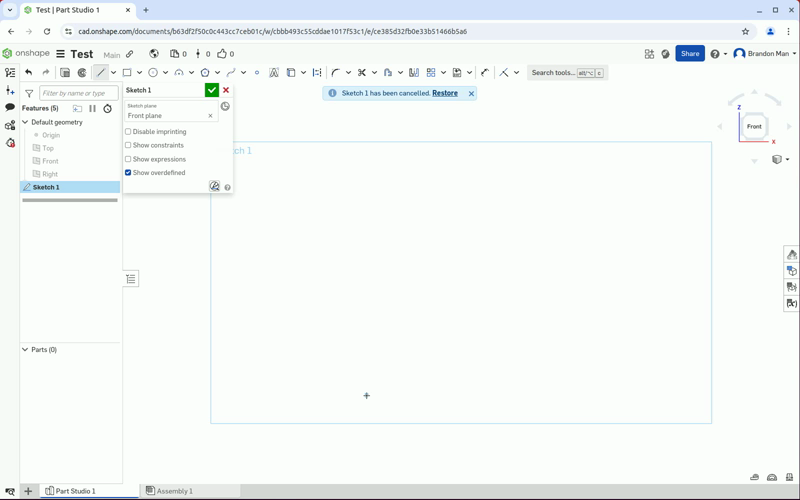
key_down(shift)
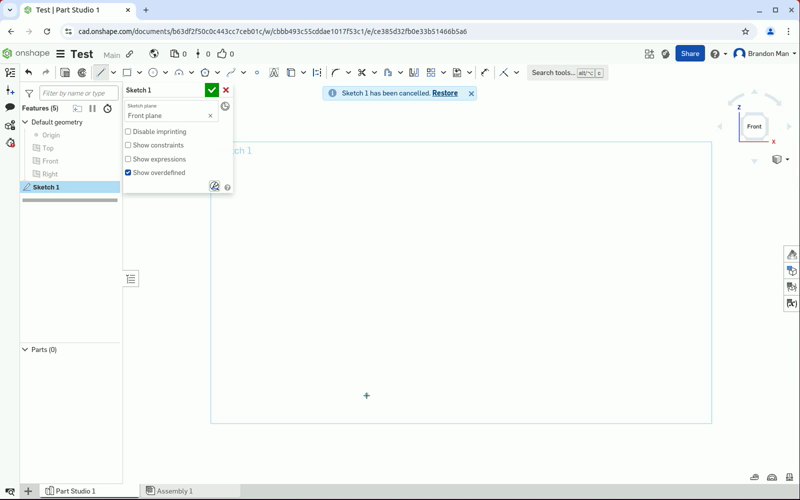
mouse_move(553, 395)
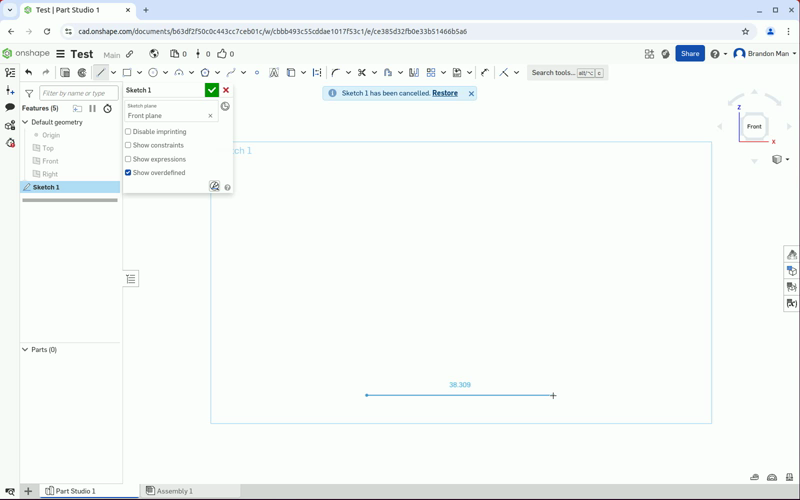
click(553, 395)
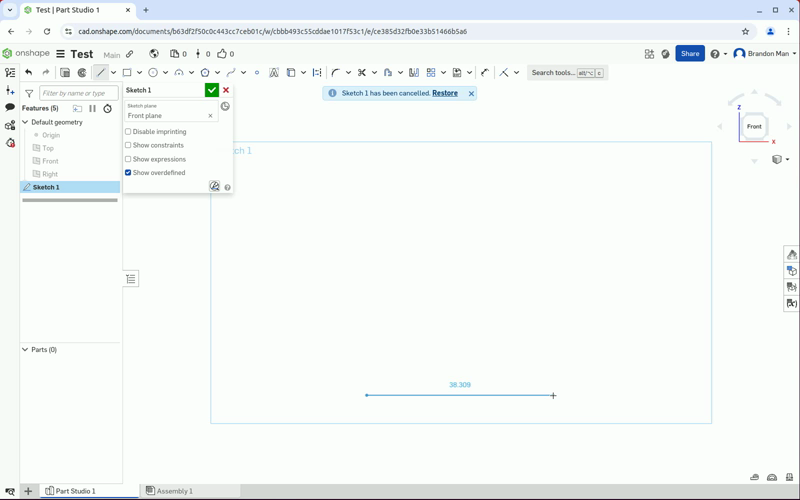
key_up(shift)
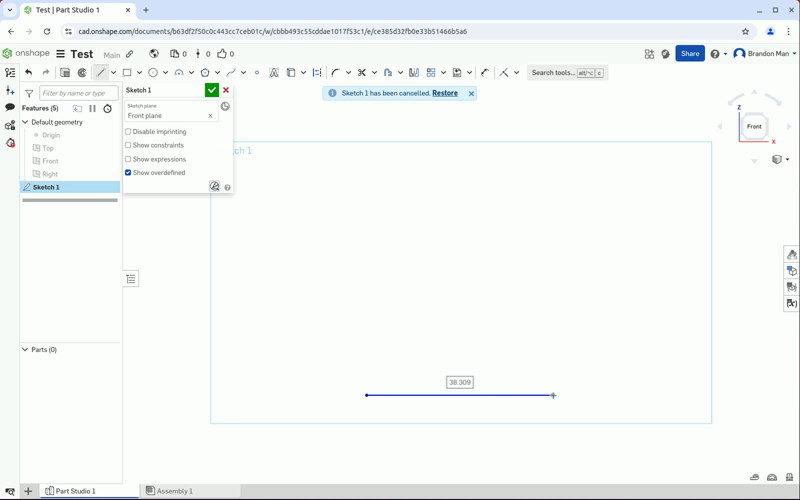
key_down(shift)
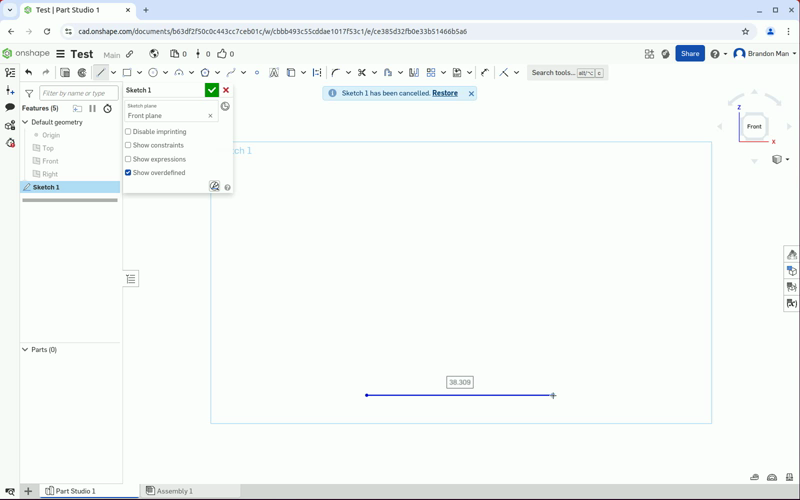
mouse_move(553, 171)
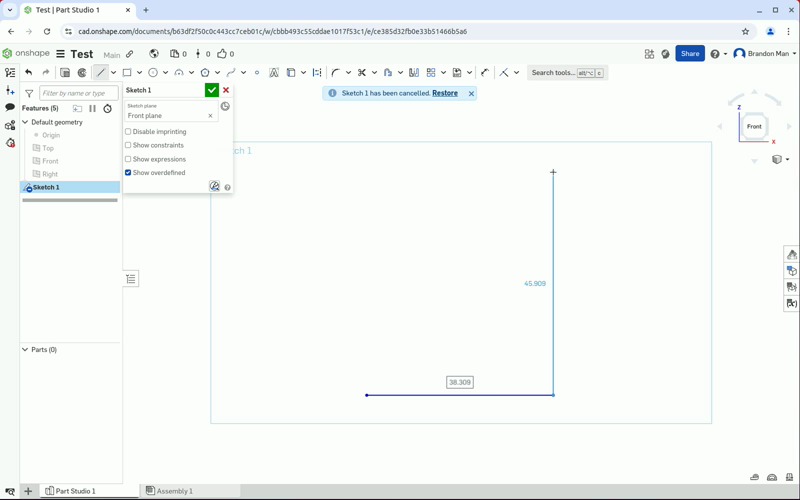
click(553, 171)
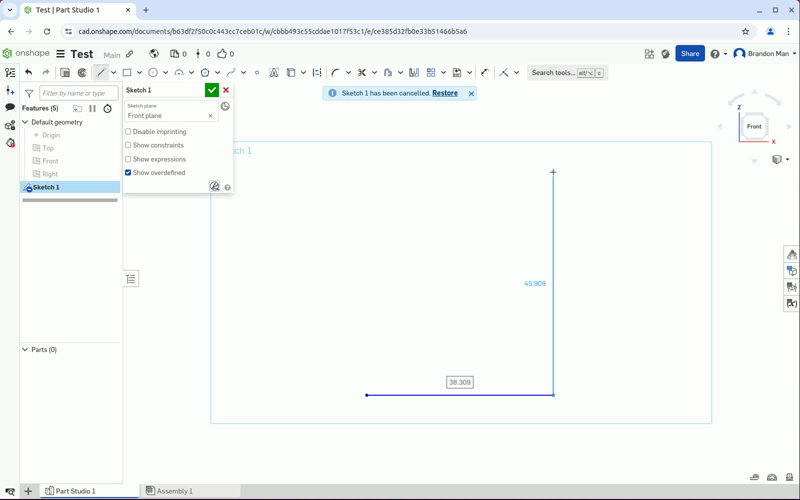
key_up(shift)
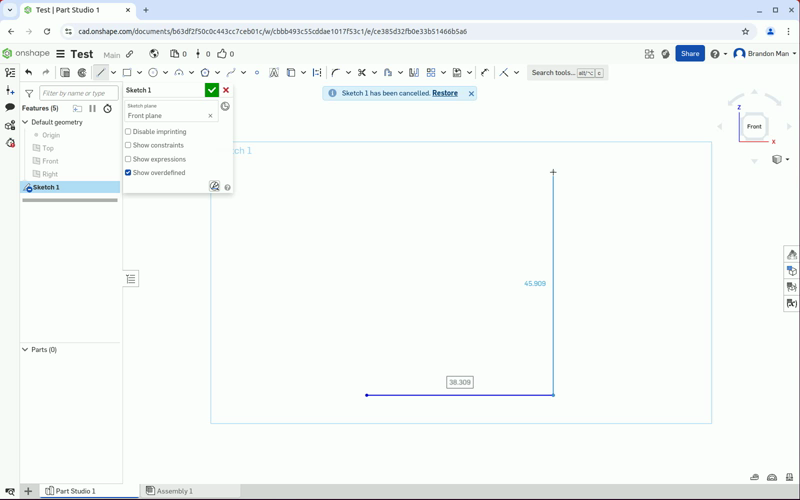
key_down(shift)
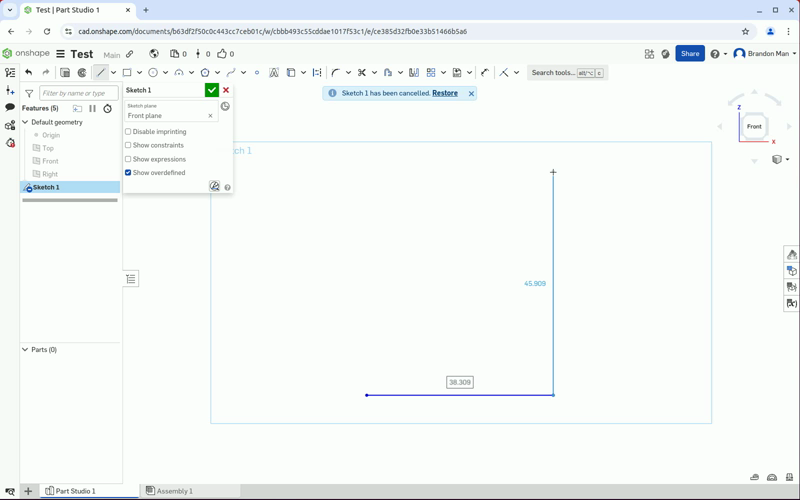
mouse_move(367, 171)
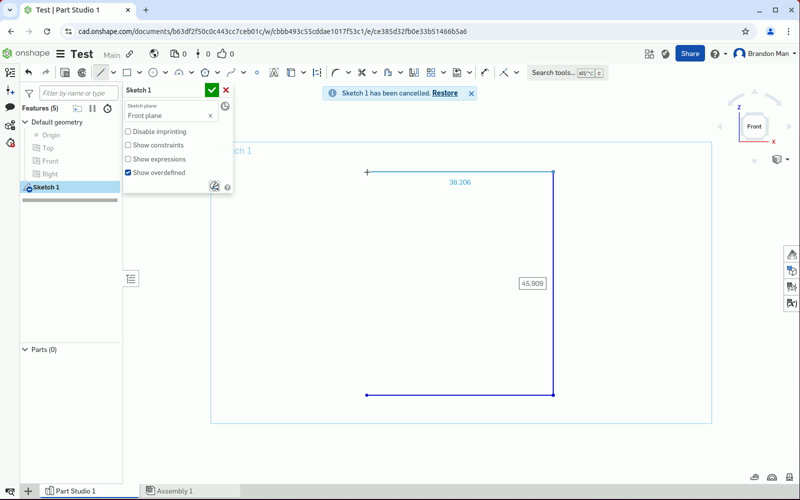
click(367, 171)
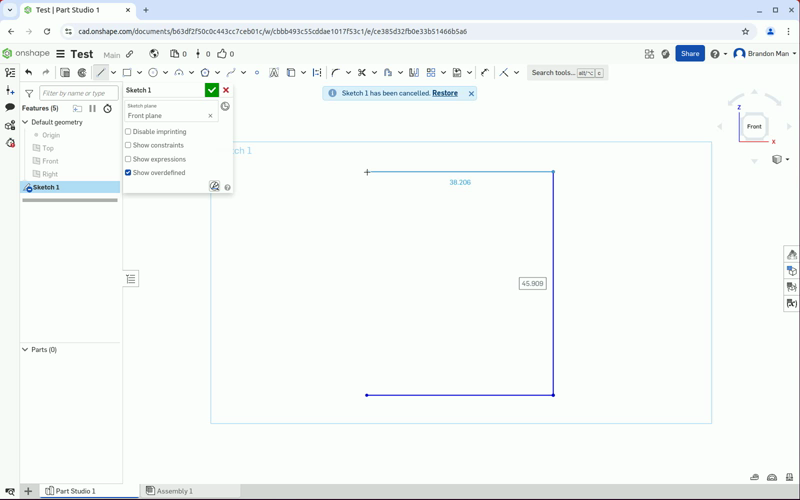
key_up(shift)
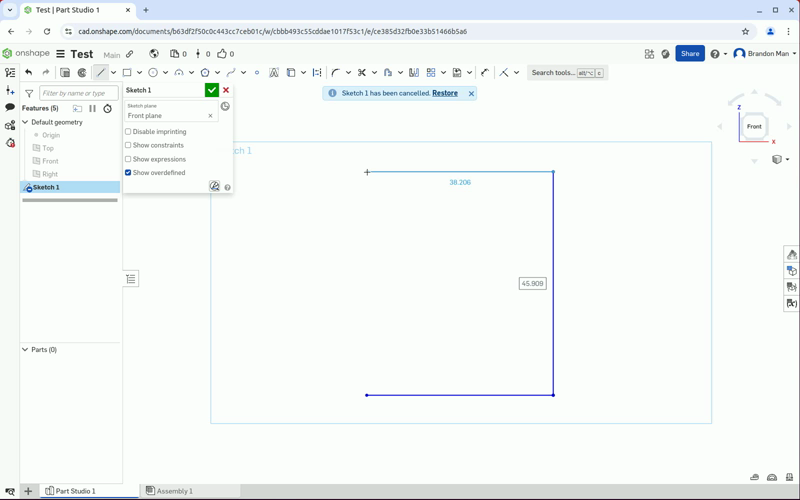
key_down(shift)
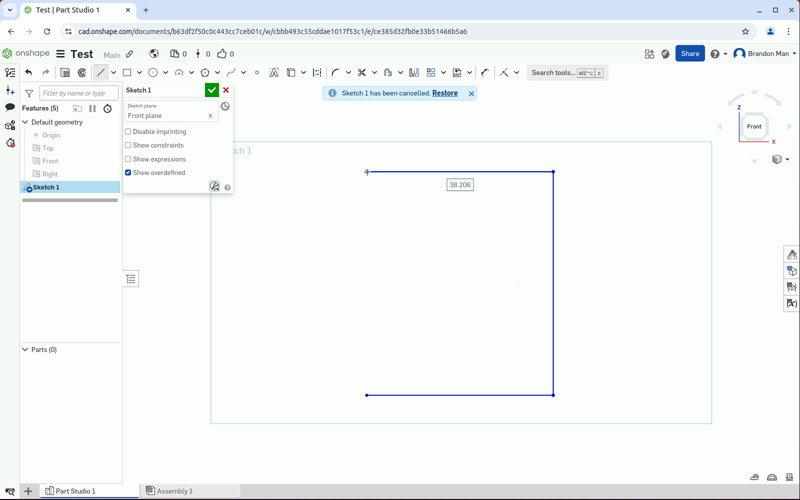
mouse_move(366, 395)
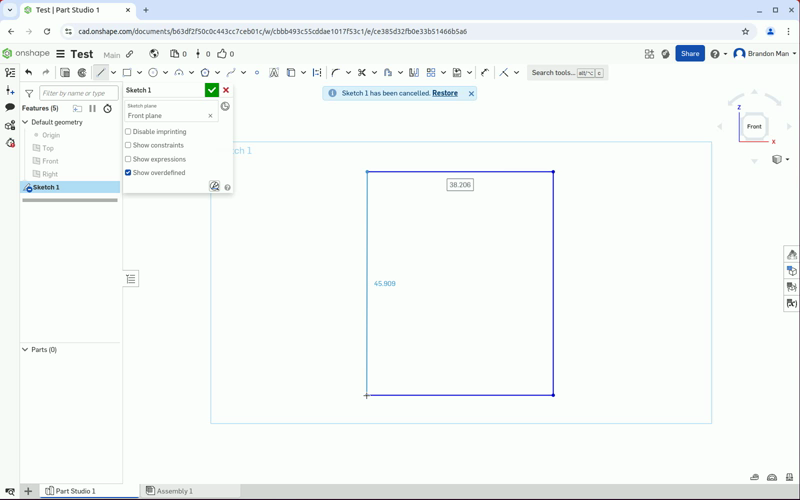
key_up(shift)
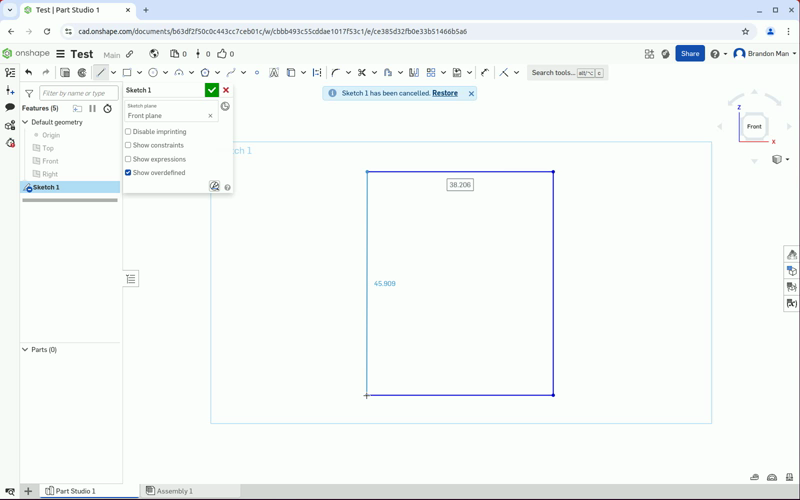
click(366, 395)
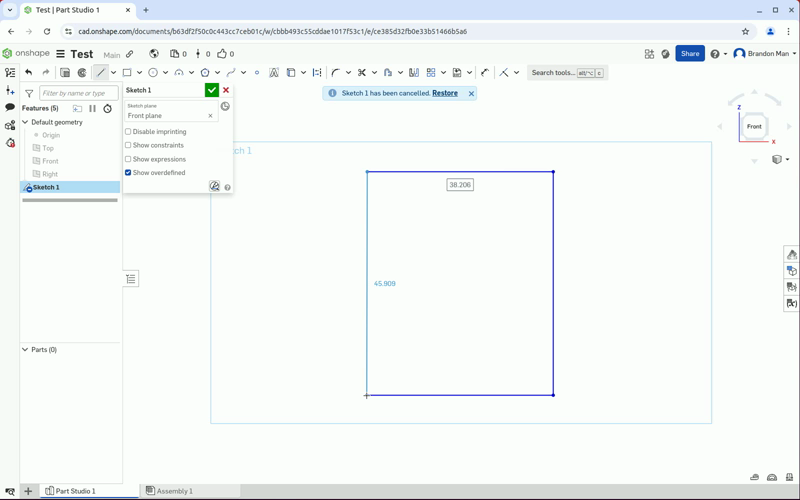
key(esc)
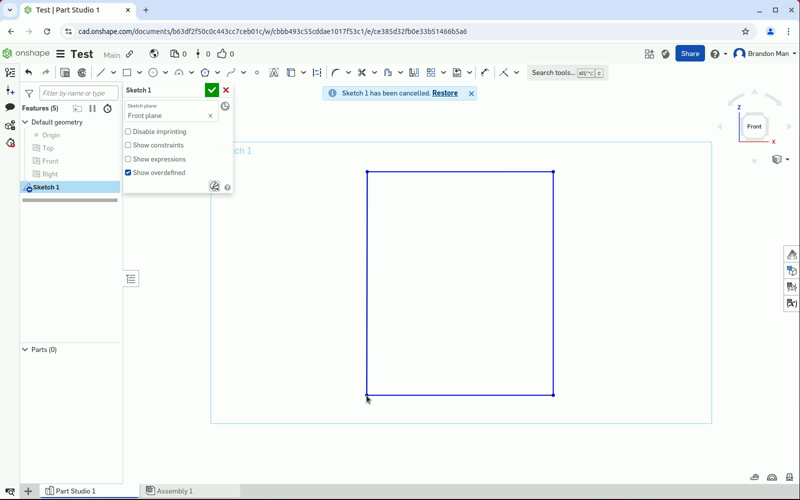
key(c)
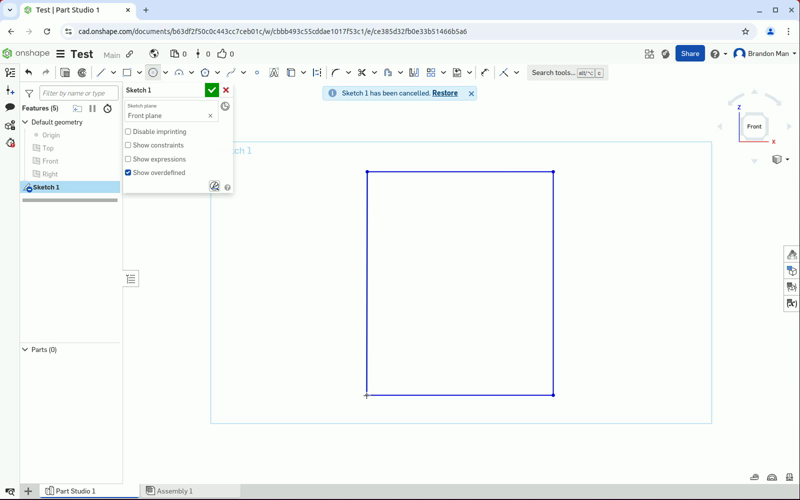
key_down(shift)
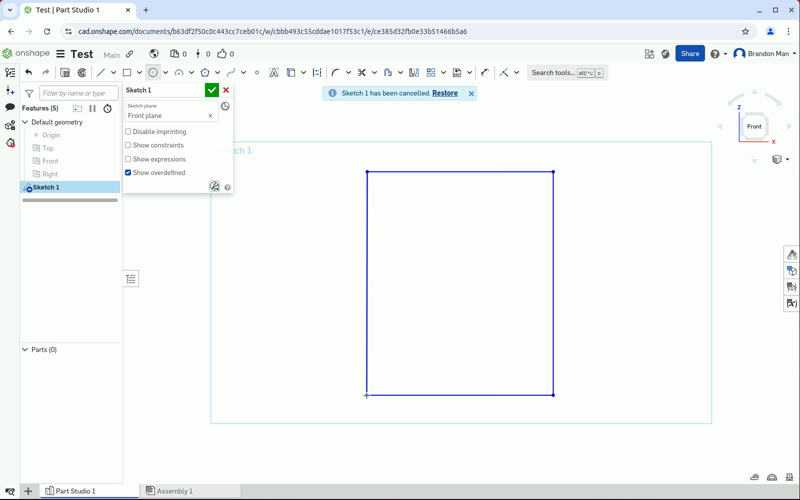
mouse_move(385, 376)
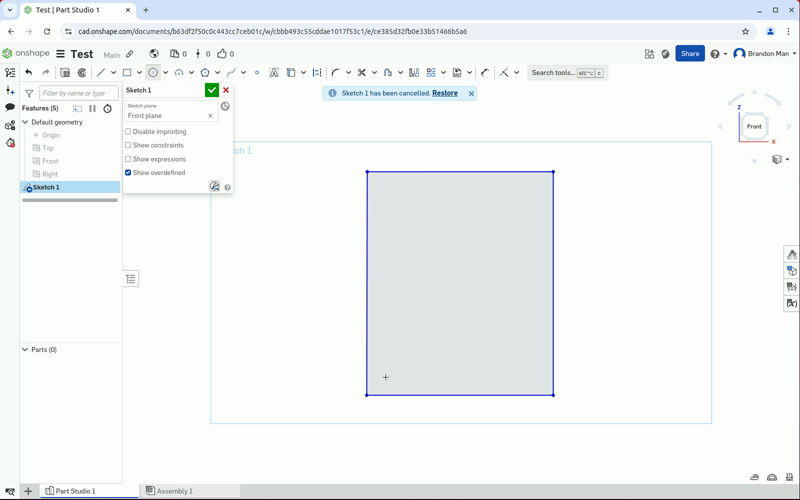
click(385, 376)
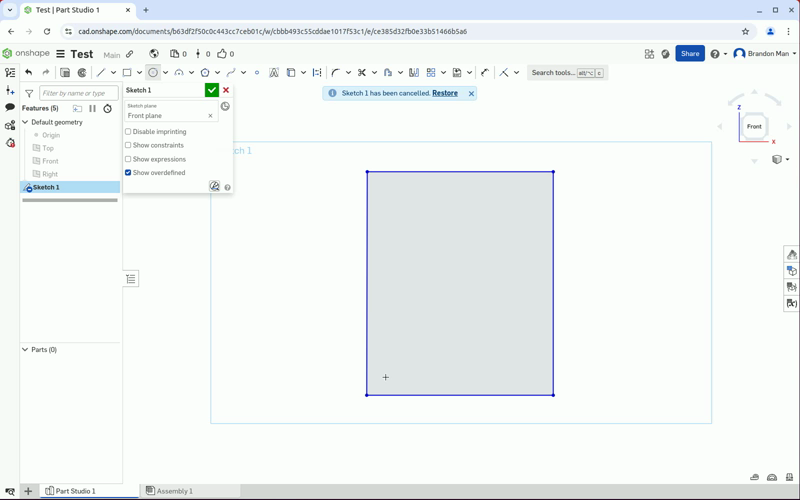
key_up(shift)
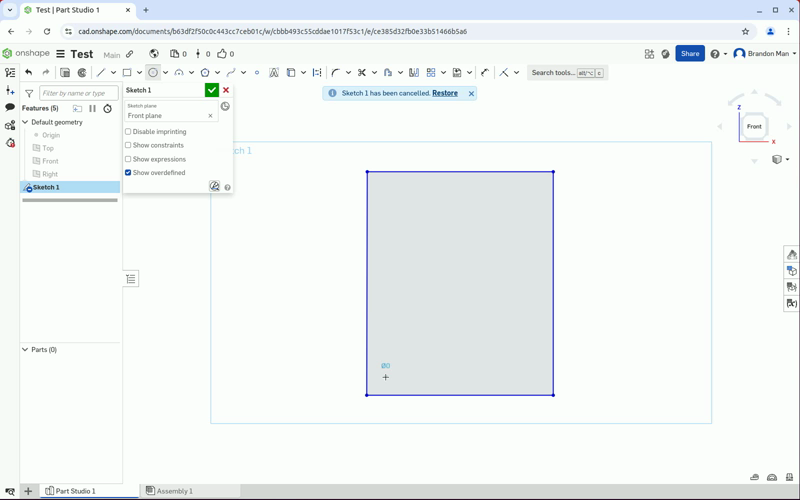
mouse_move(390, 376)
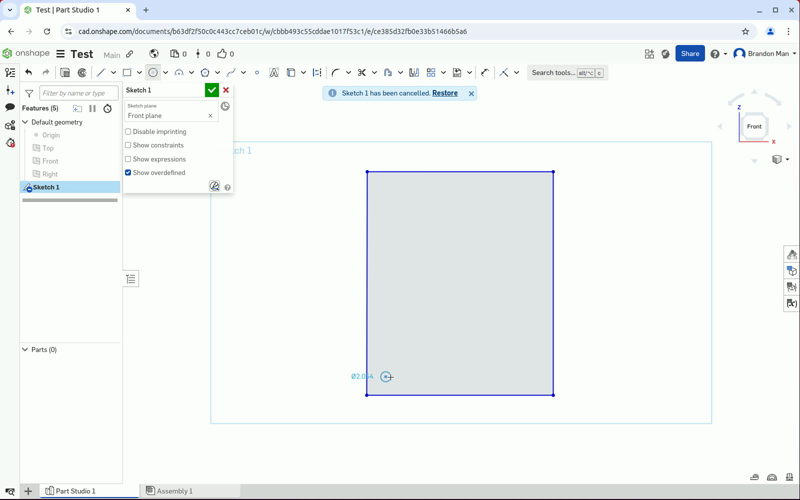
click(390, 376)
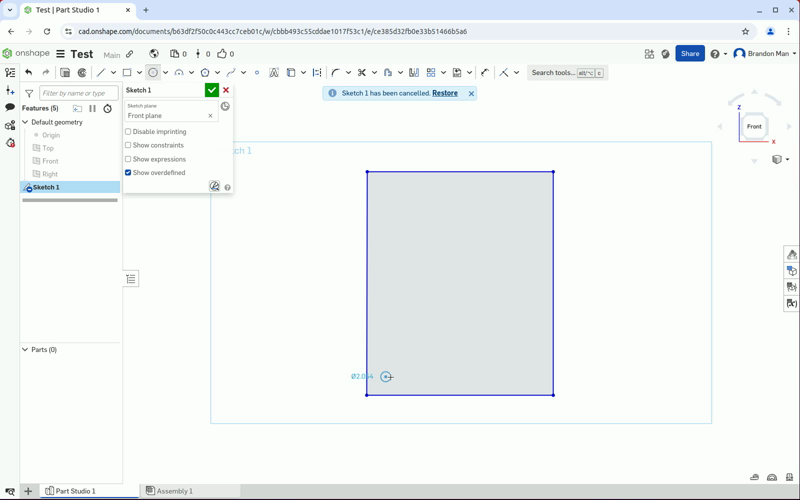
key(esc)
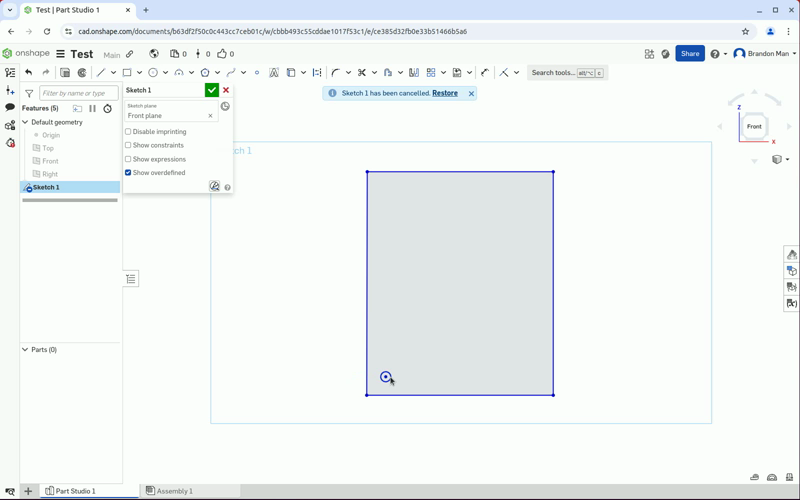
key(c)
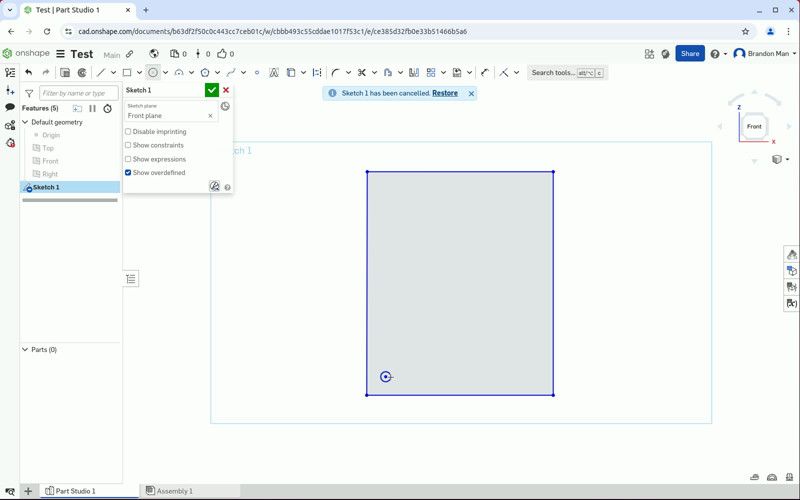
key_down(shift)
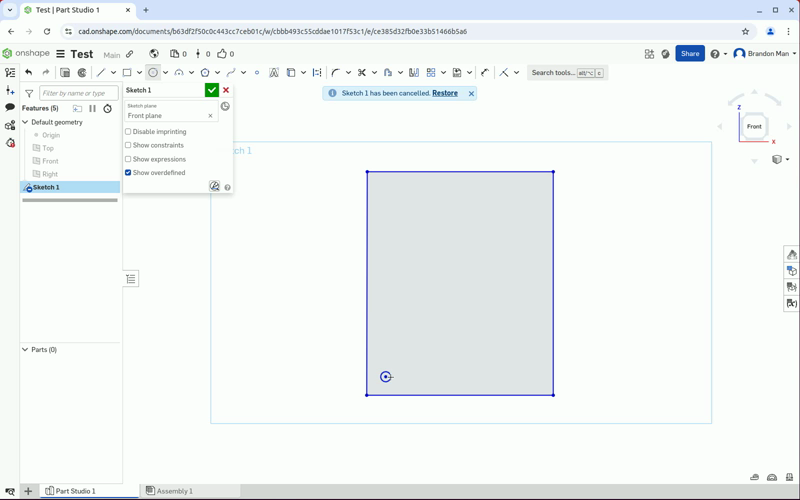
mouse_move(385, 190)
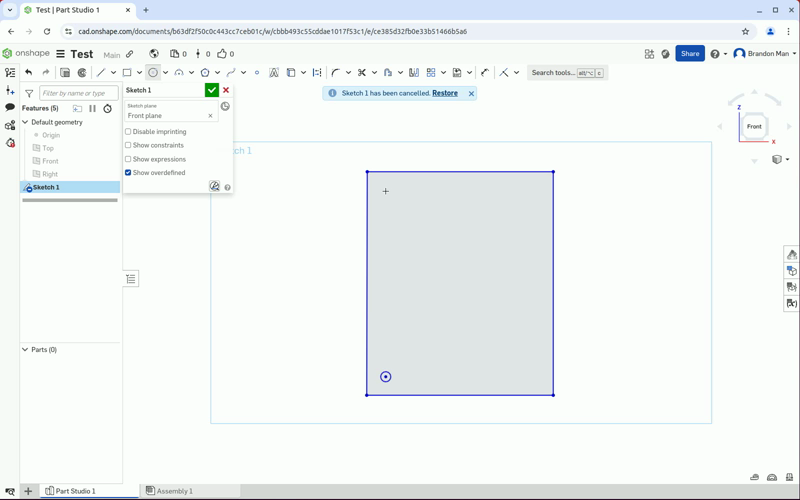
click(385, 190)
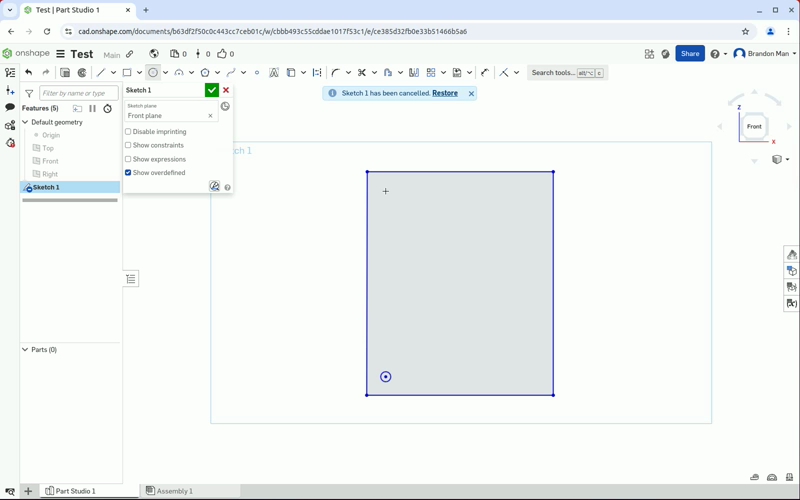
key_up(shift)
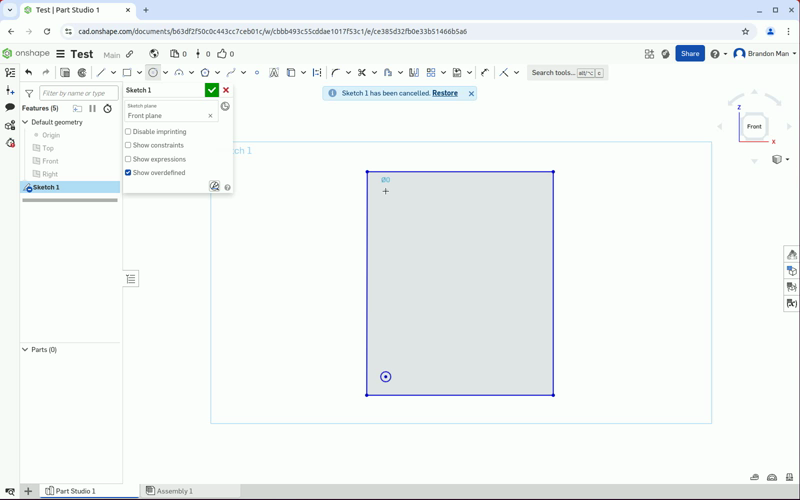
mouse_move(390, 190)
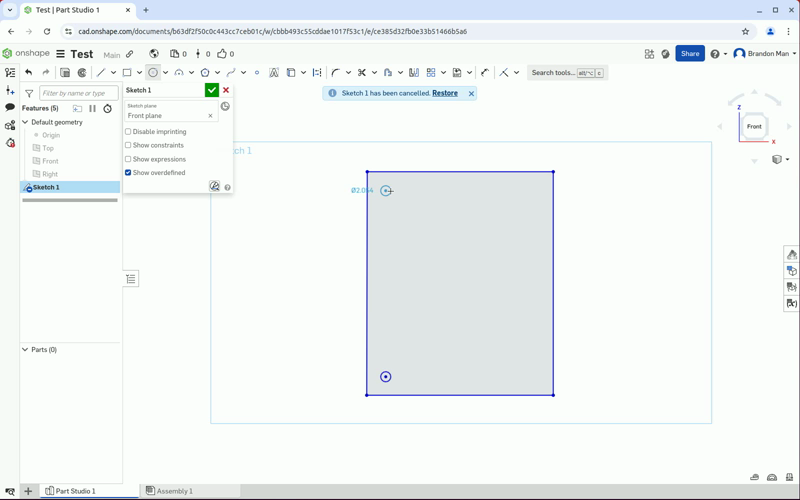
click(390, 190)
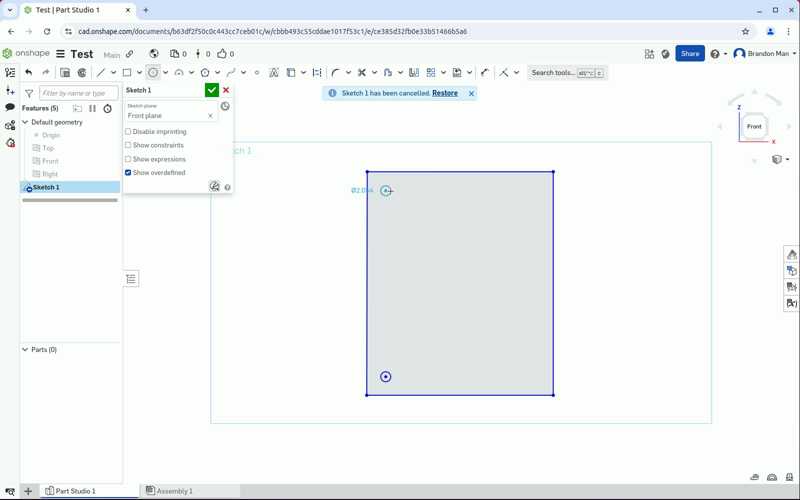
key(esc)
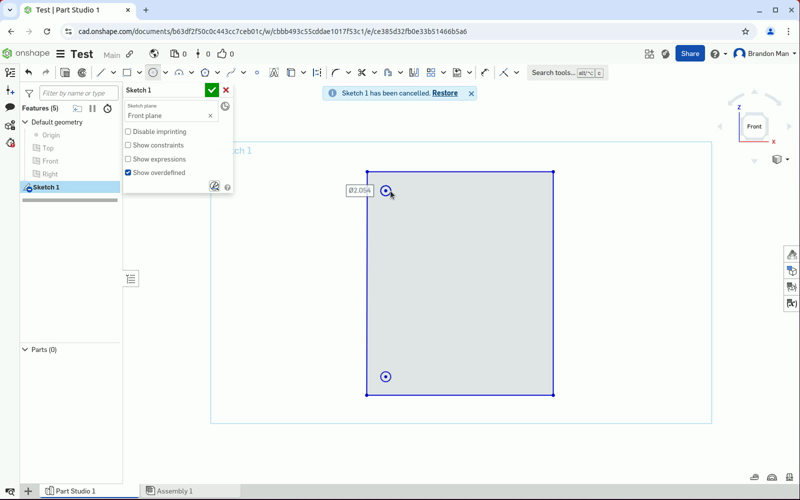
key(c)
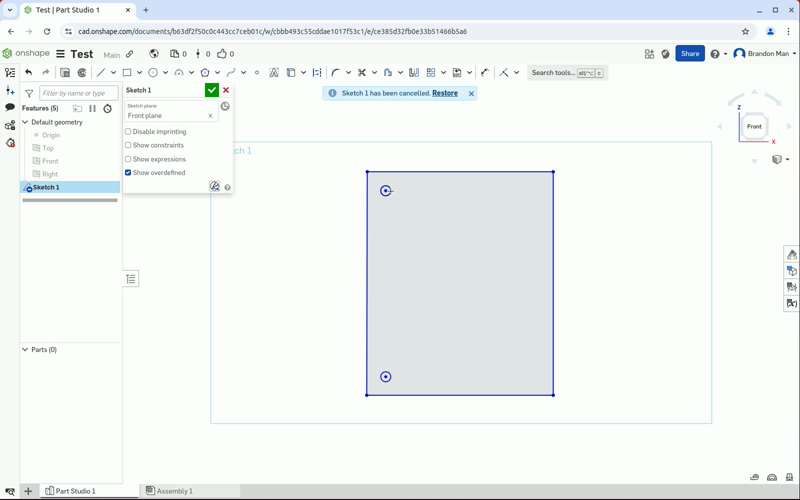
key_down(shift)
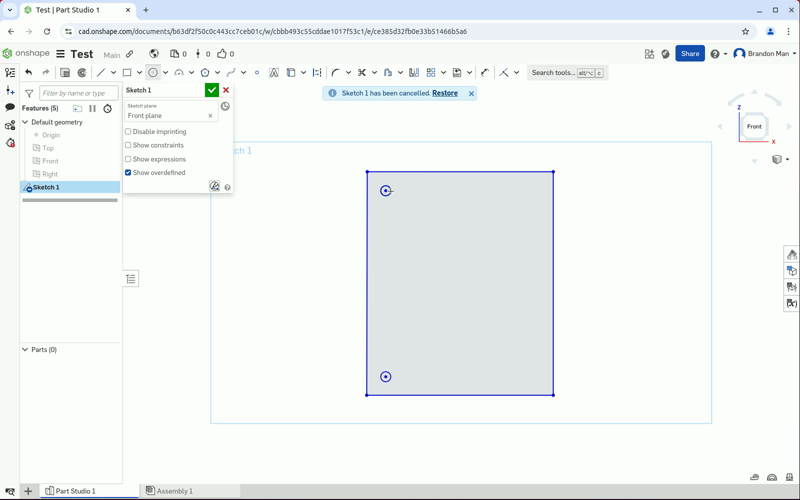
mouse_move(534, 376)
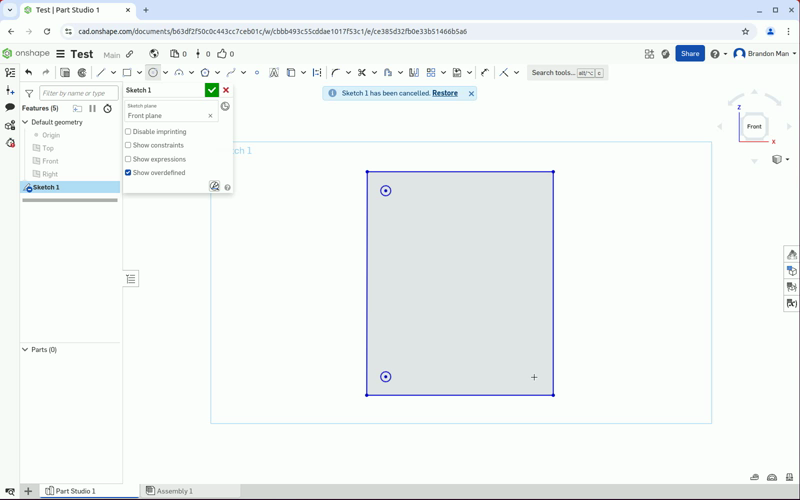
click(534, 376)
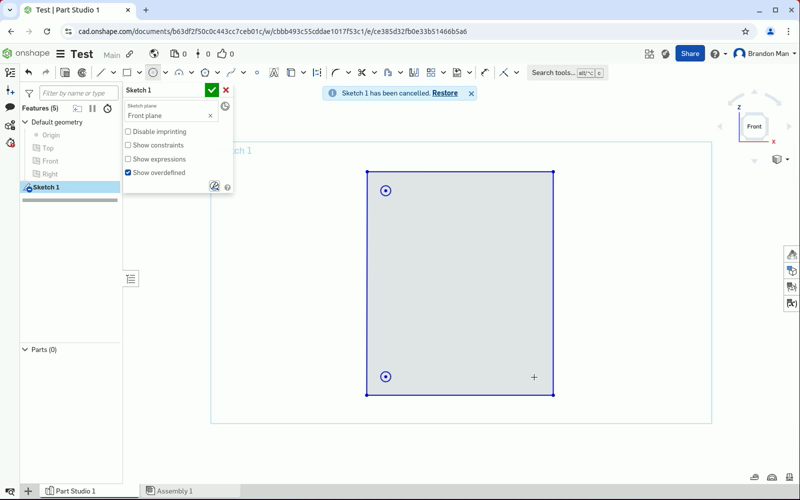
key_up(shift)
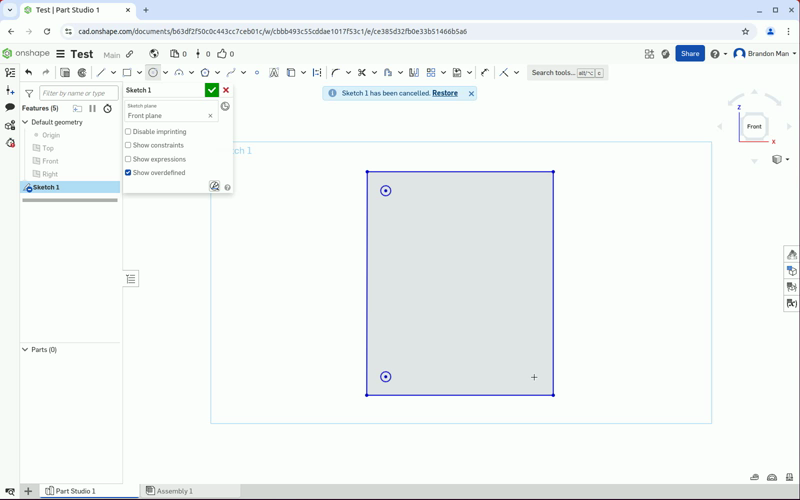
mouse_move(539, 376)
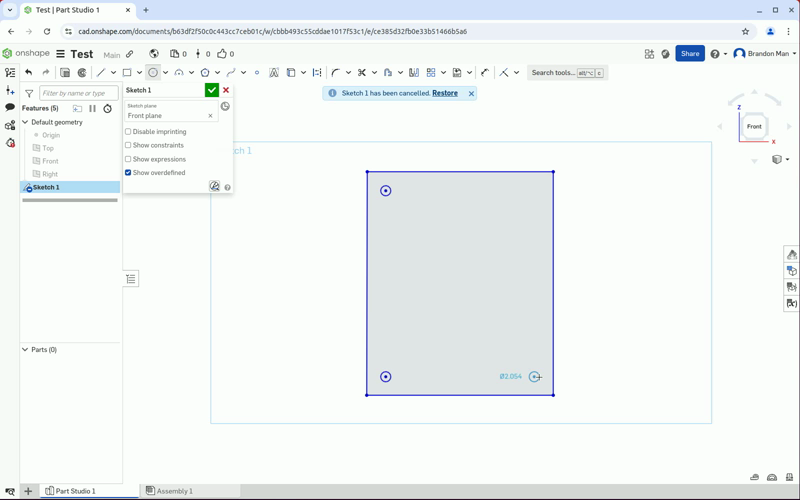
click(539, 376)
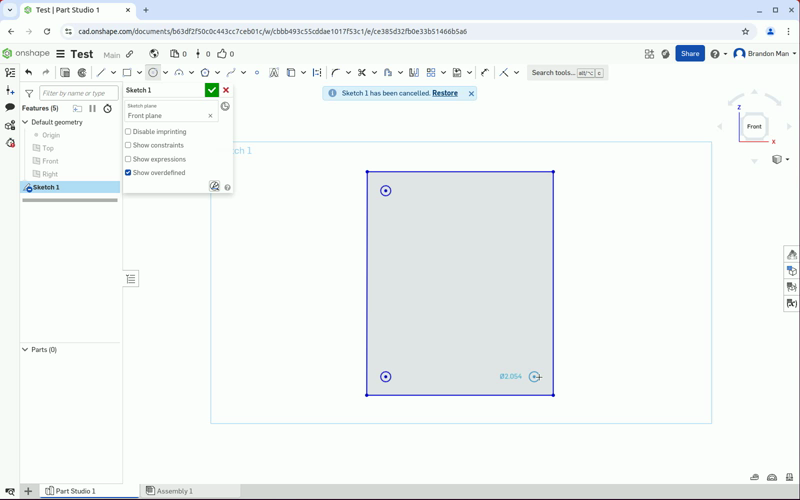
key(esc)
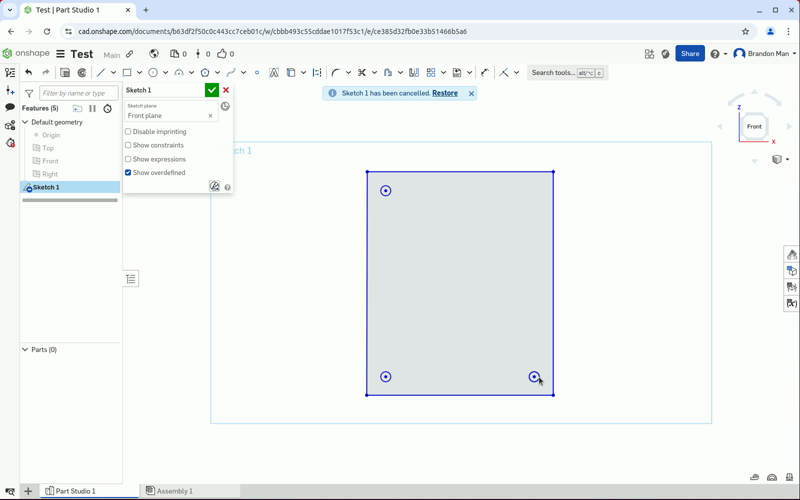
key(c)
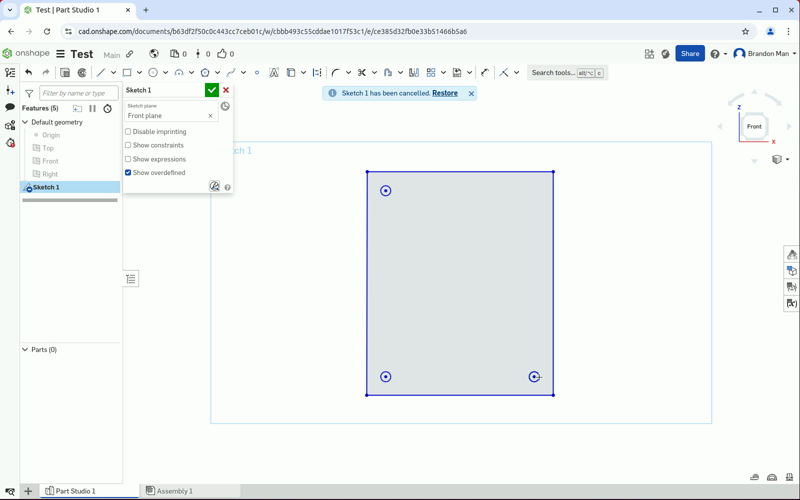
key_down(shift)
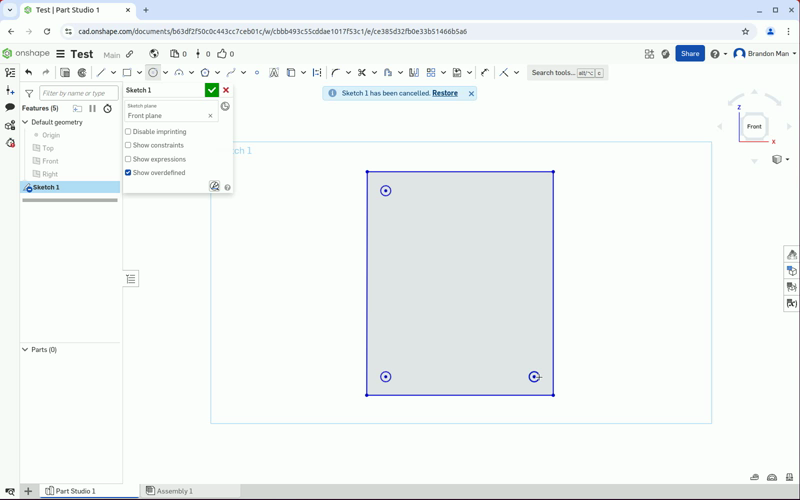
mouse_move(534, 190)
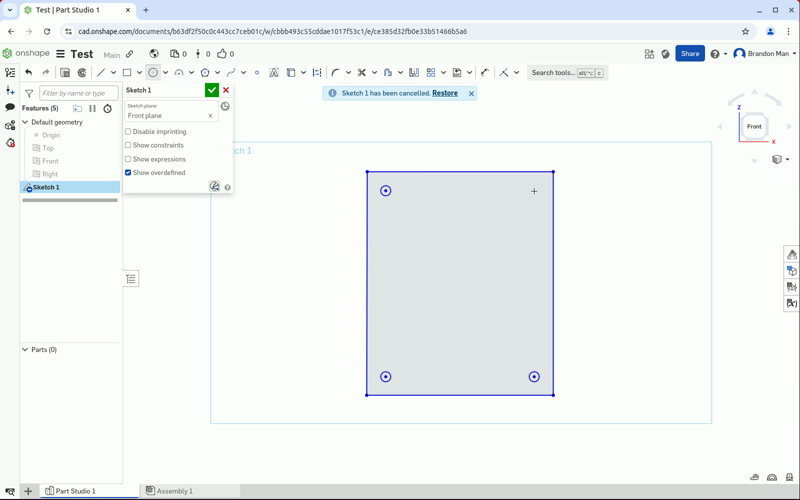
click(534, 190)
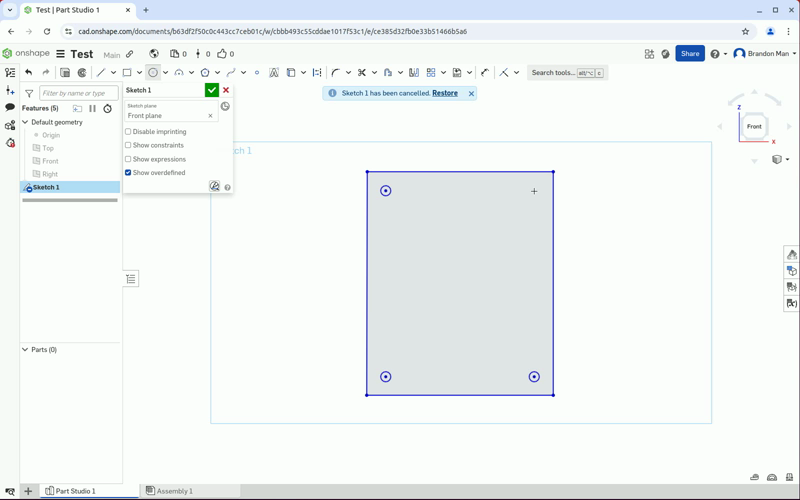
key_up(shift)
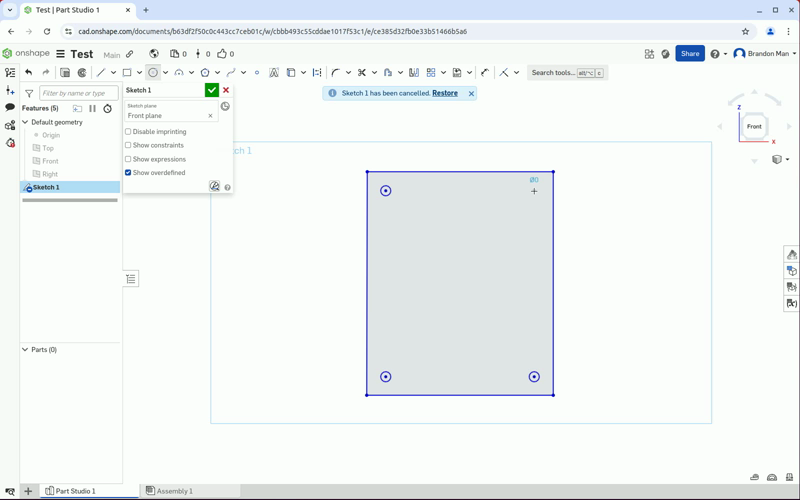
mouse_move(539, 190)
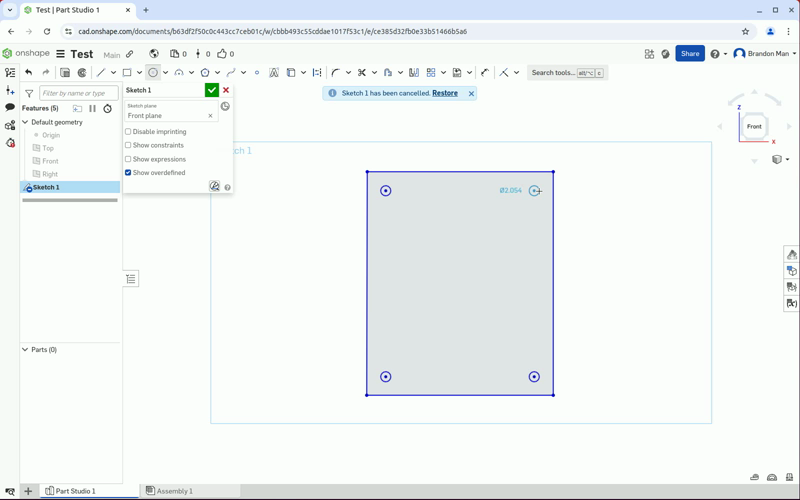
click(539, 190)
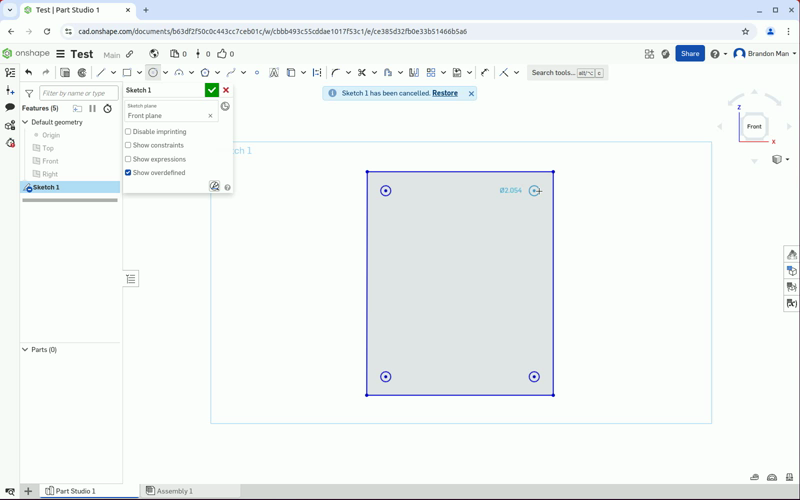
key(esc)
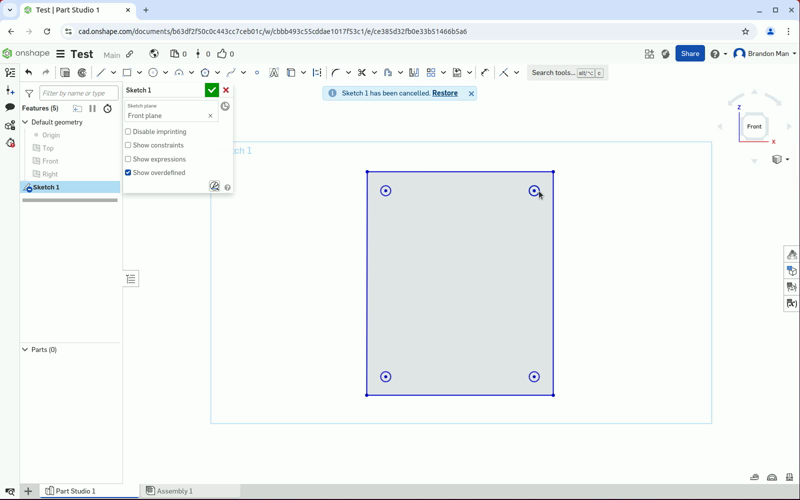
mouse_move(471, 290)
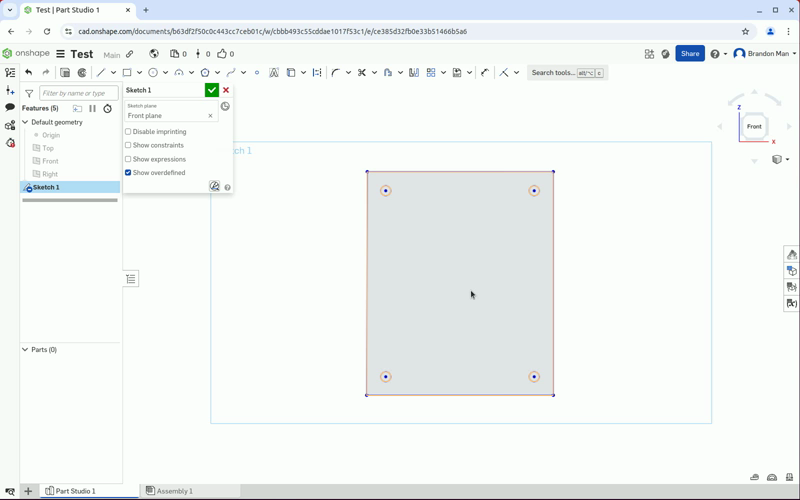
click(471, 290)
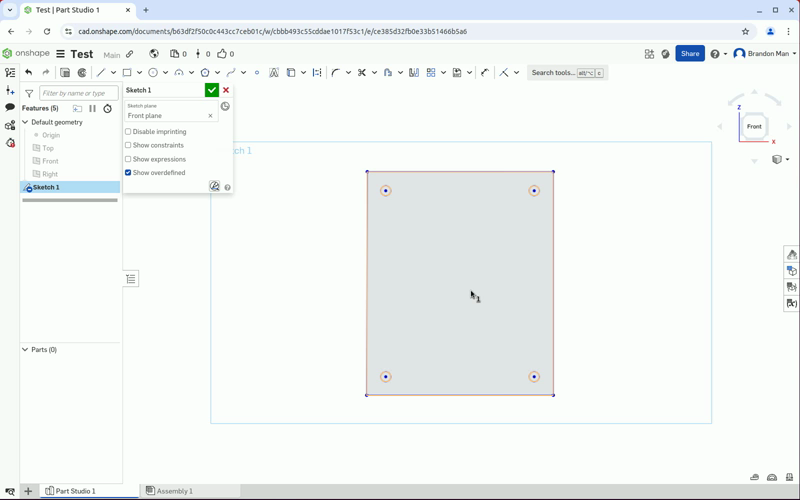
mouse_move(73, 352)
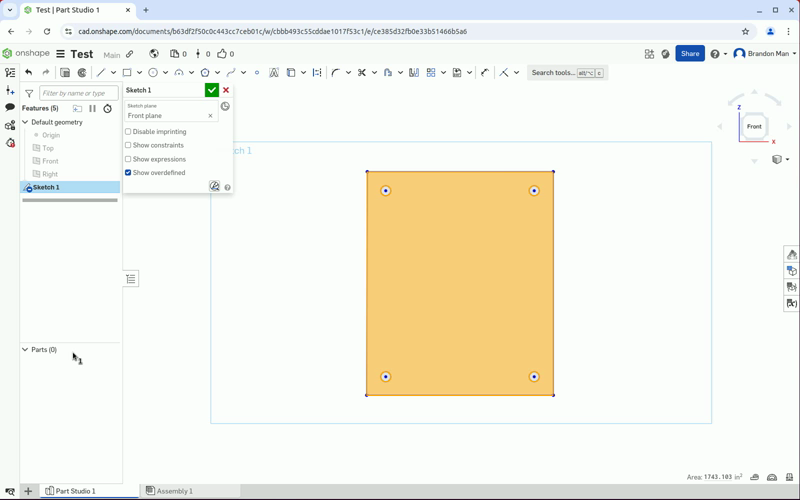
key(shift+y)
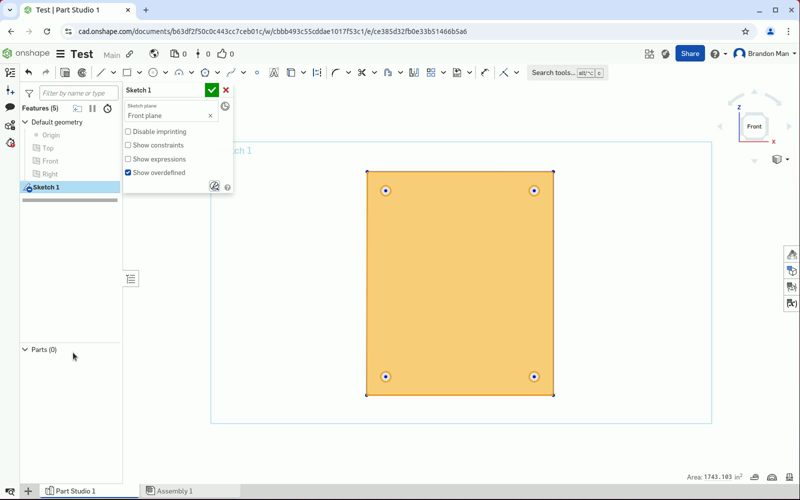
key(shift+e)
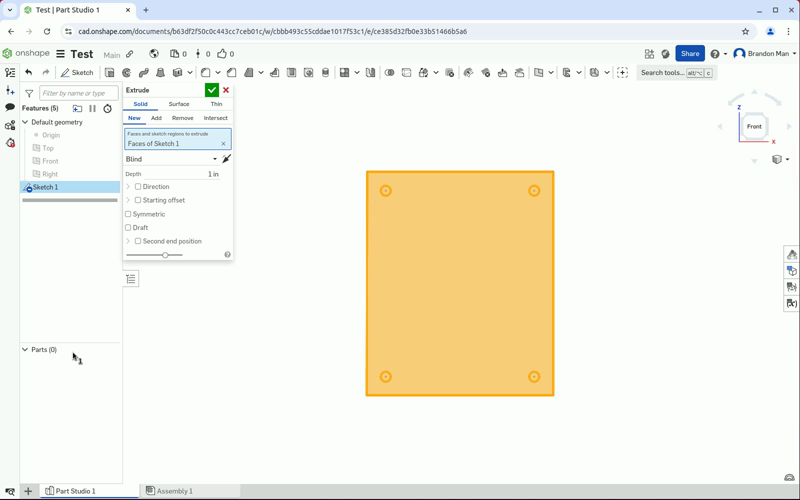
mouse_move(143, 106)
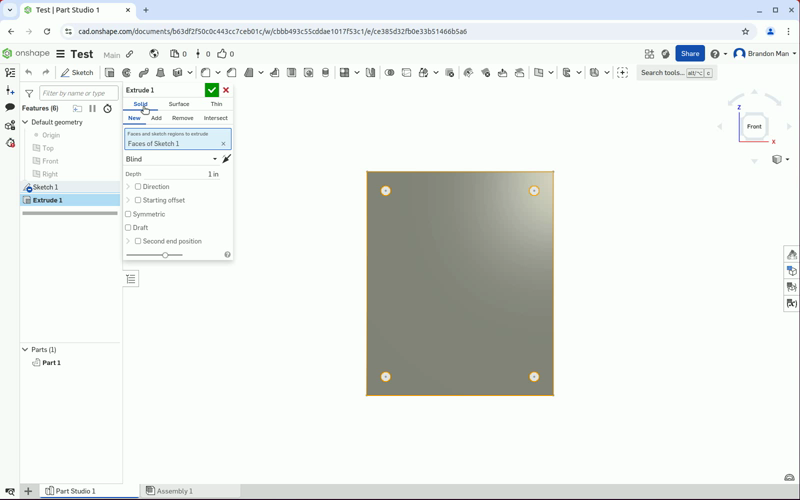
click(143, 106)
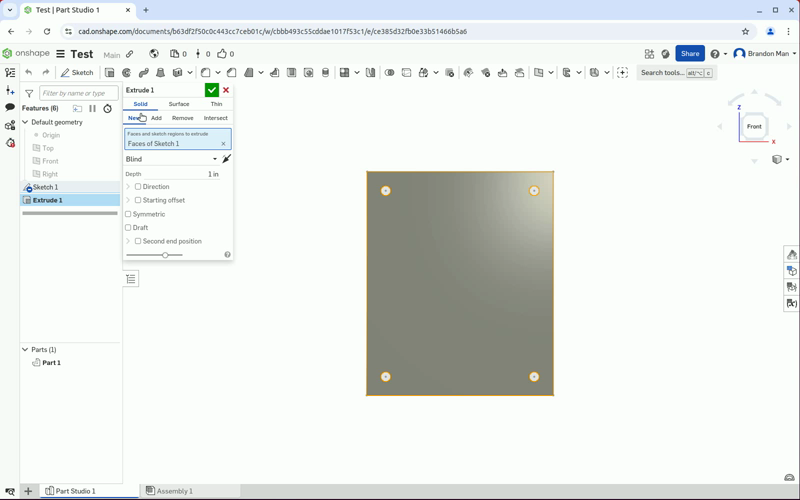
mouse_move(137, 120)
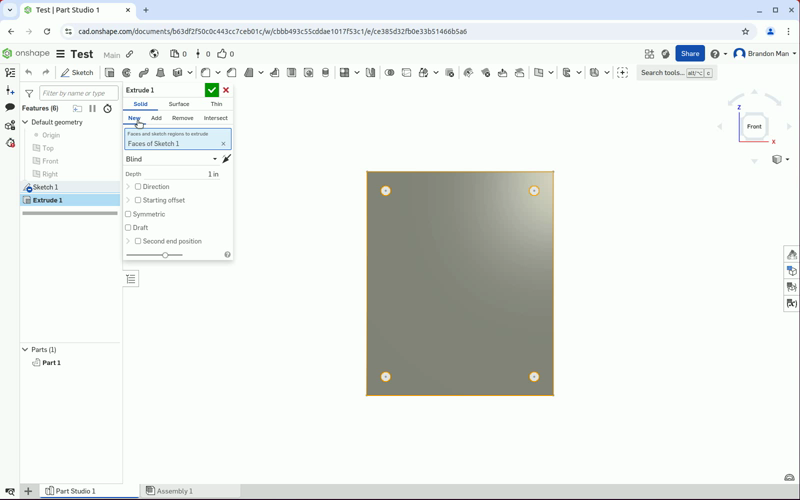
click(137, 120)
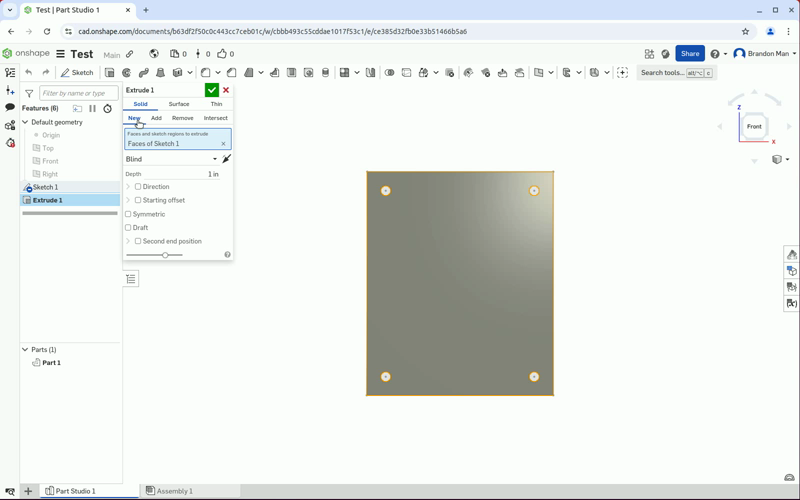
key(tab, 4)
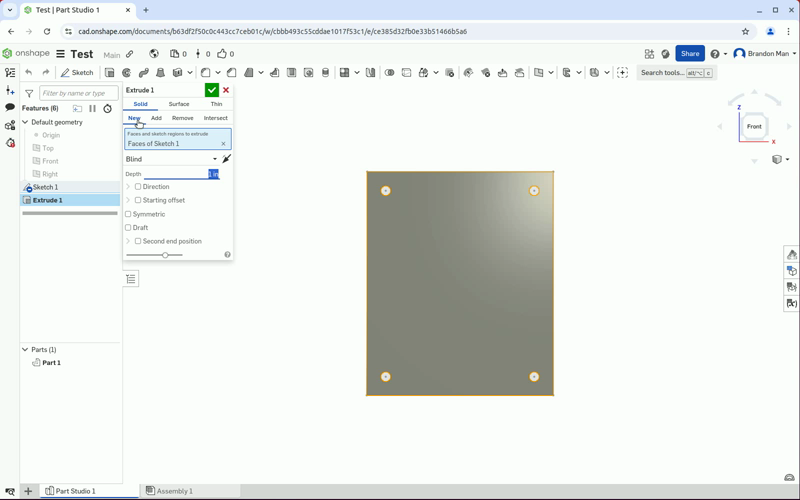
text(0.722)
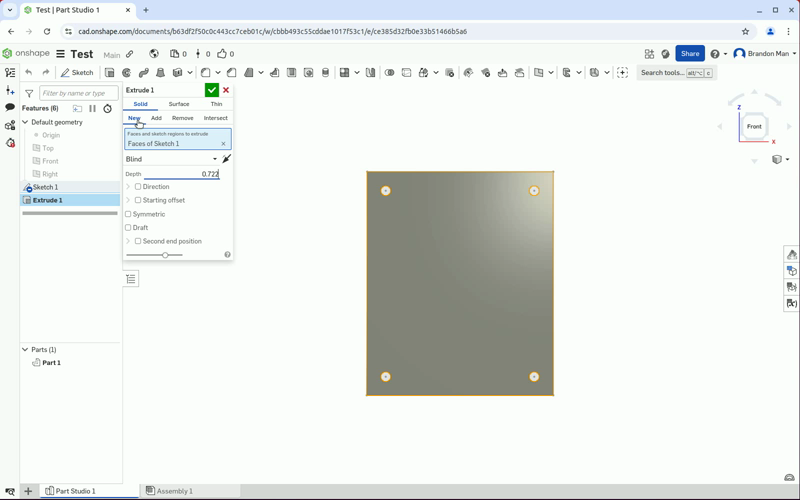
key(enter)
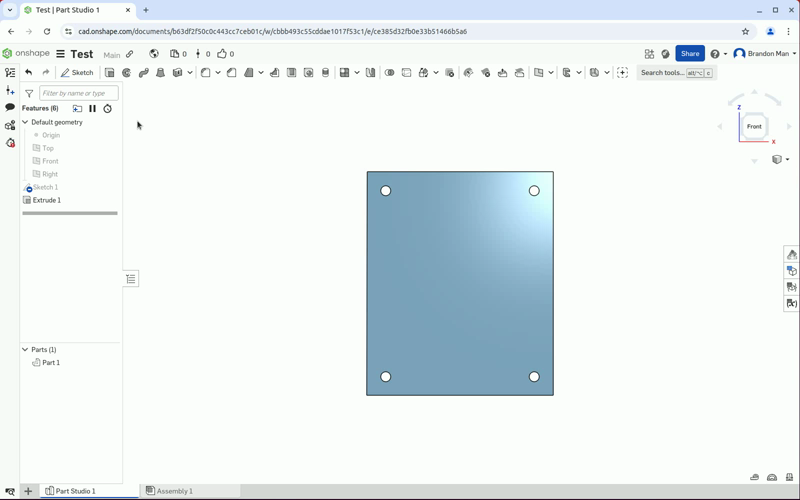
key(shift+h)
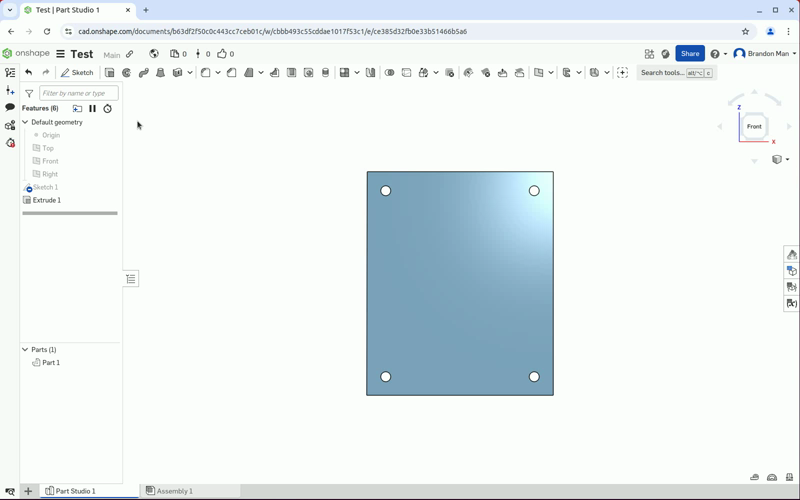
key(shift+h)
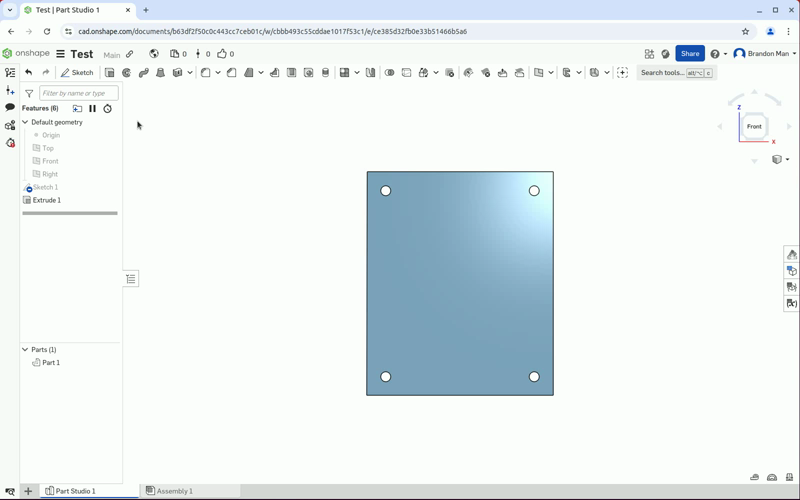
mouse_move(73, 189)
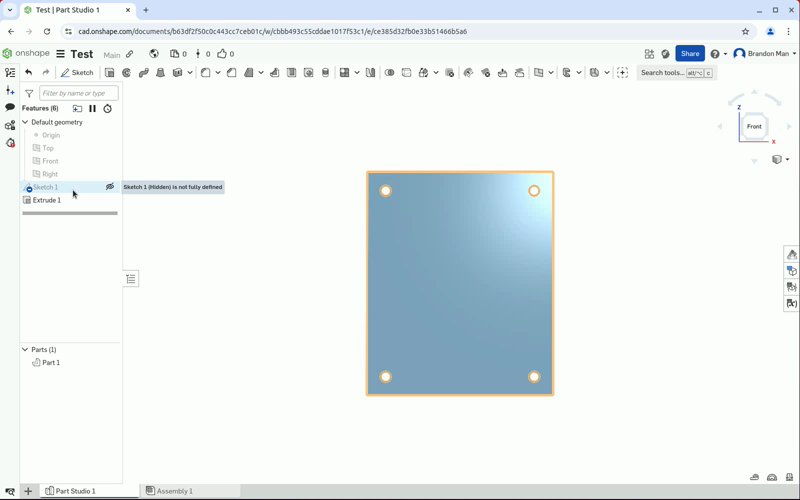
click(73, 189)
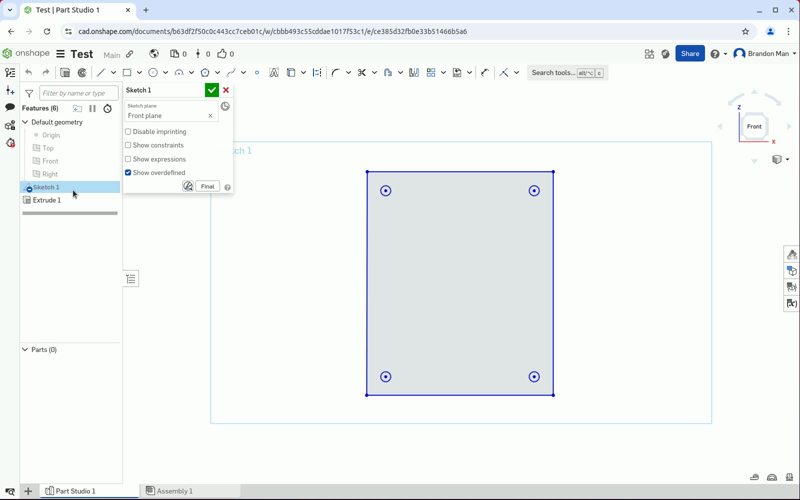
mouse_move(229, 92)
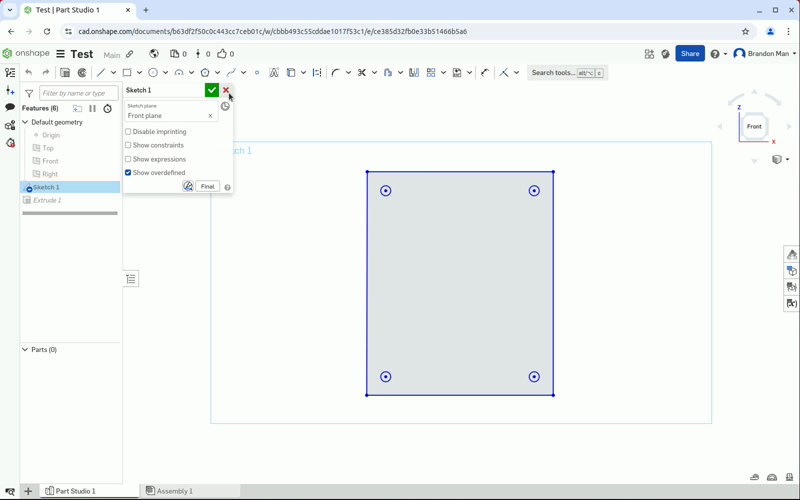
click(229, 92)
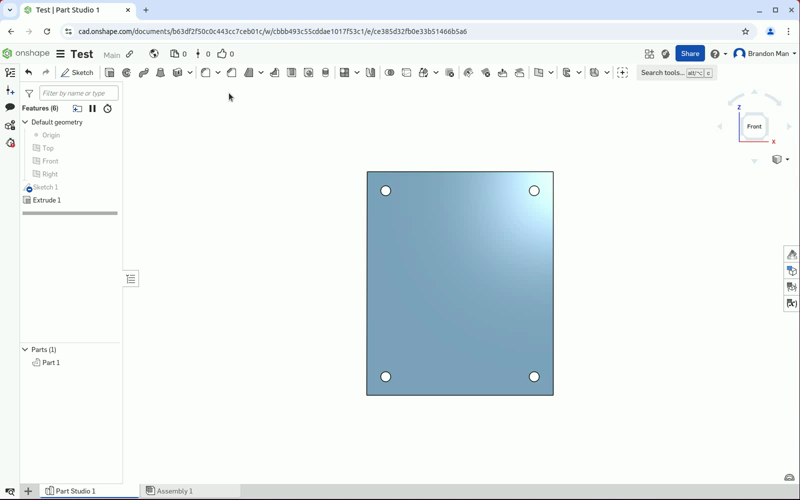
mouse_move(541, 75)
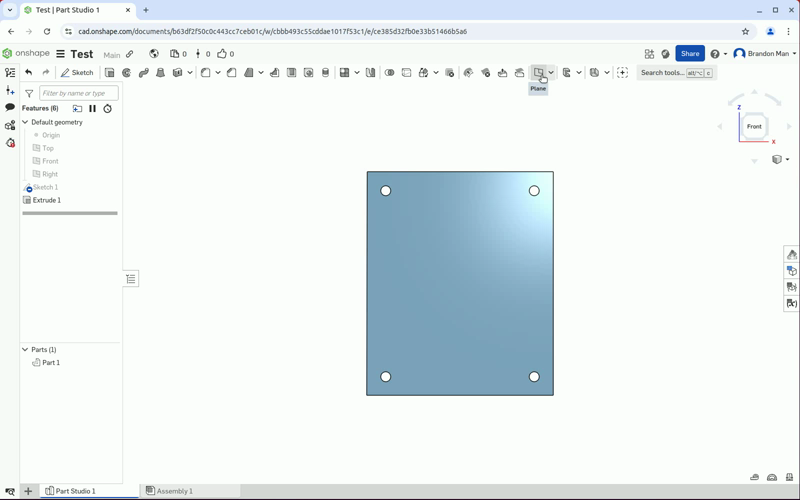
click(541, 75)
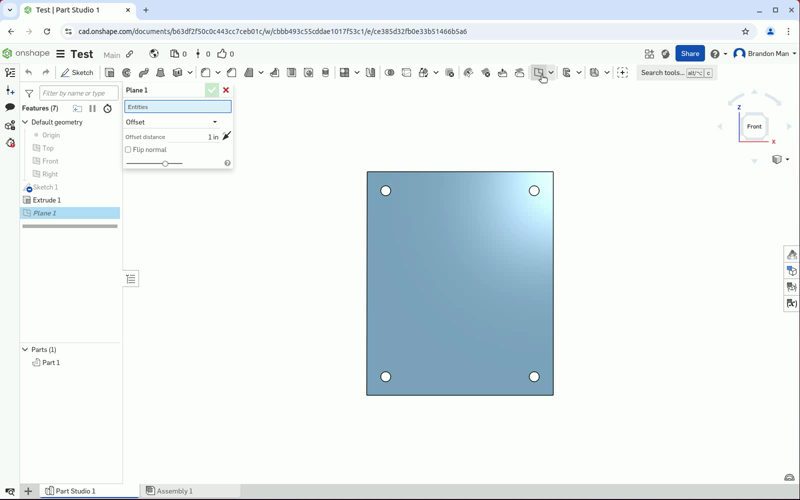
mouse_move(73, 163)
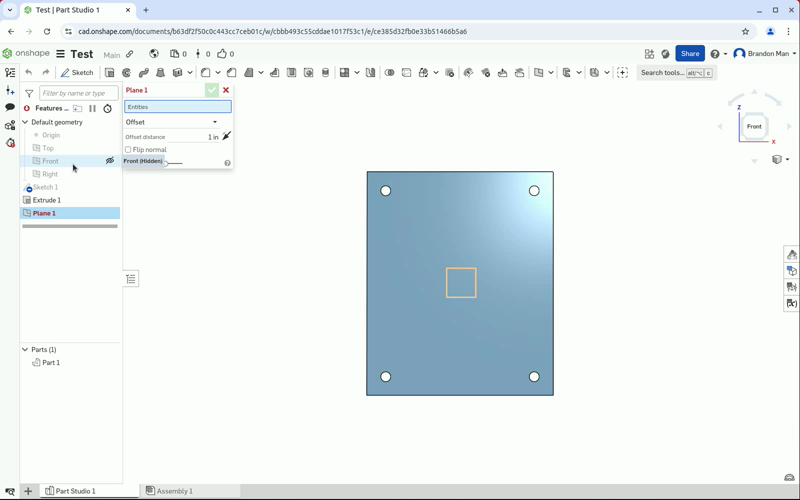
click(73, 163)
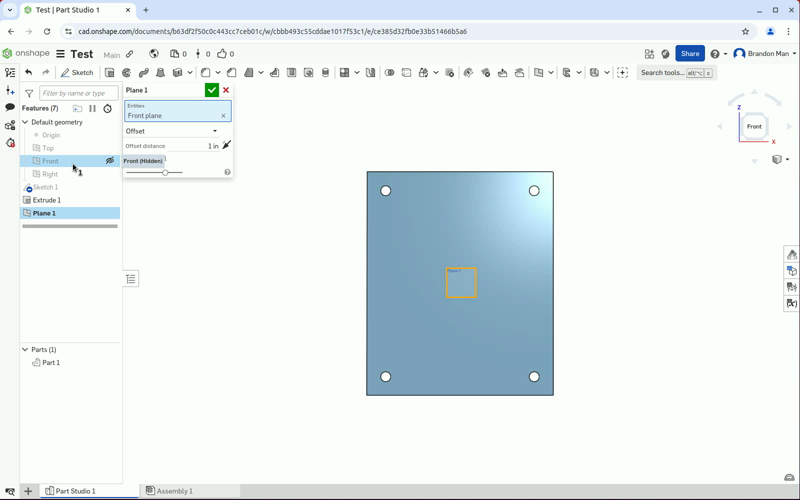
key(tab, 2)
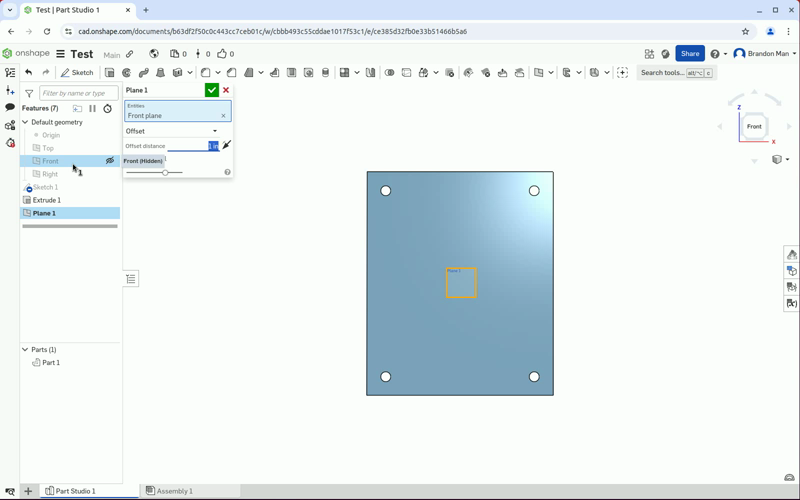
text(0.709)
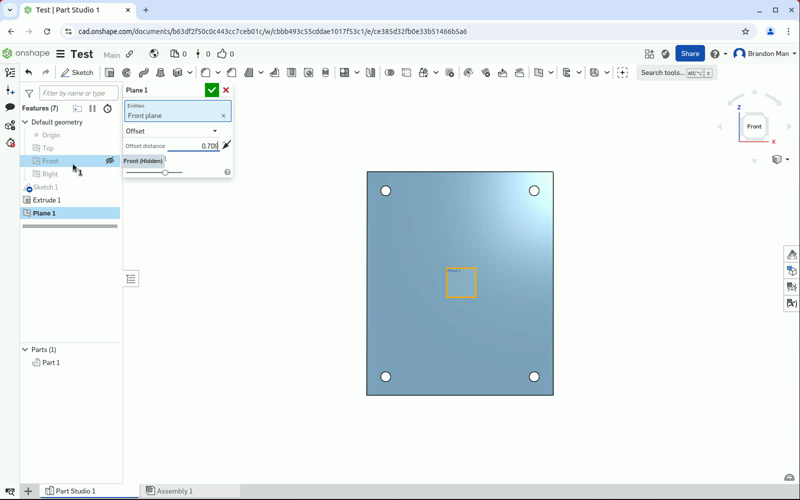
key(enter, 2)
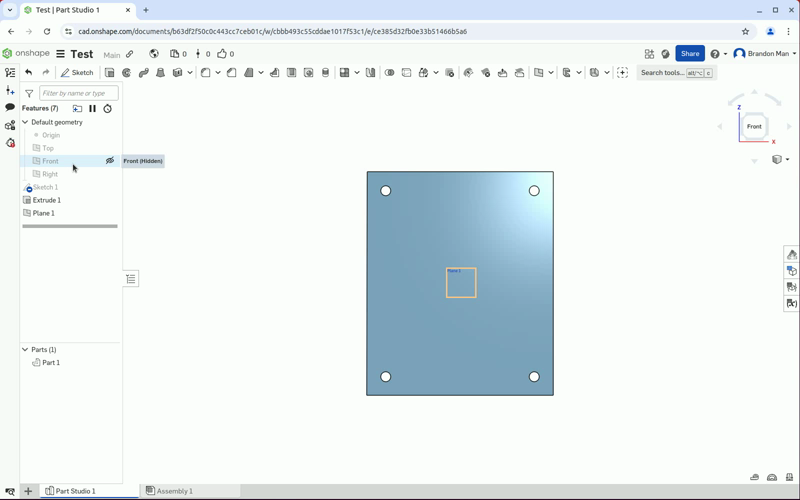
key(shift+s)
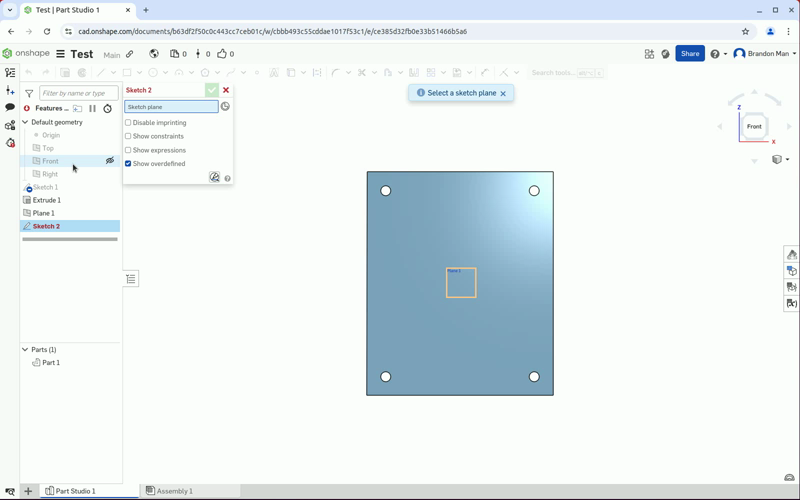
mouse_move(73, 215)
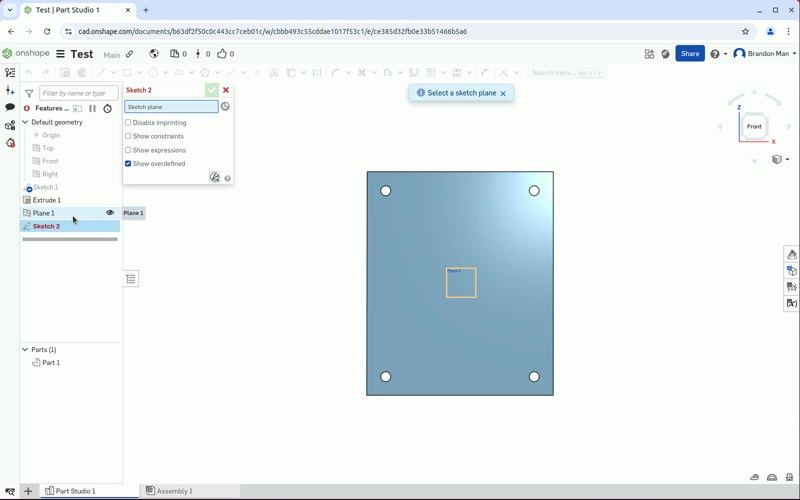
click(73, 215)
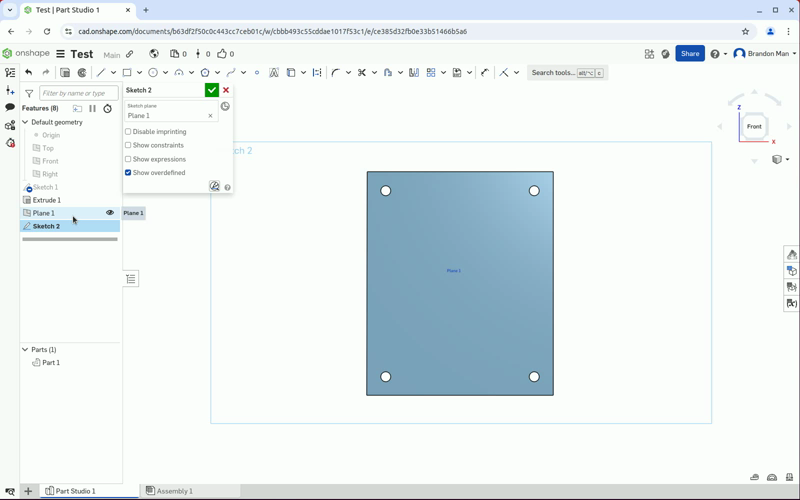
mouse_move(73, 352)
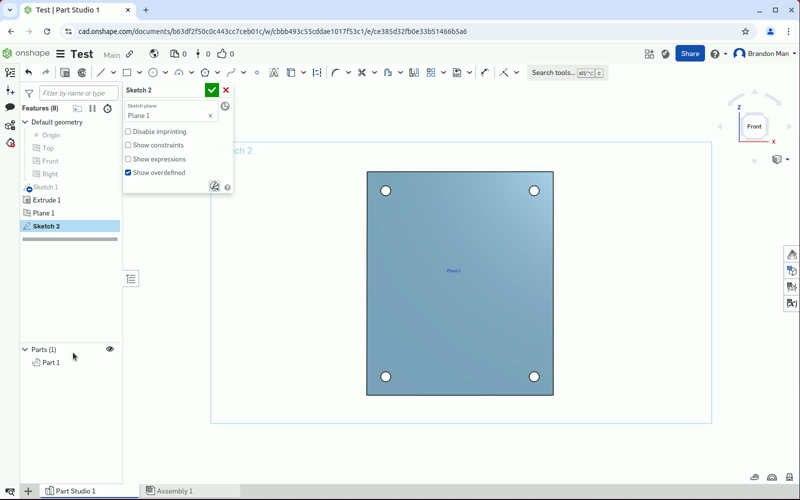
key(y)
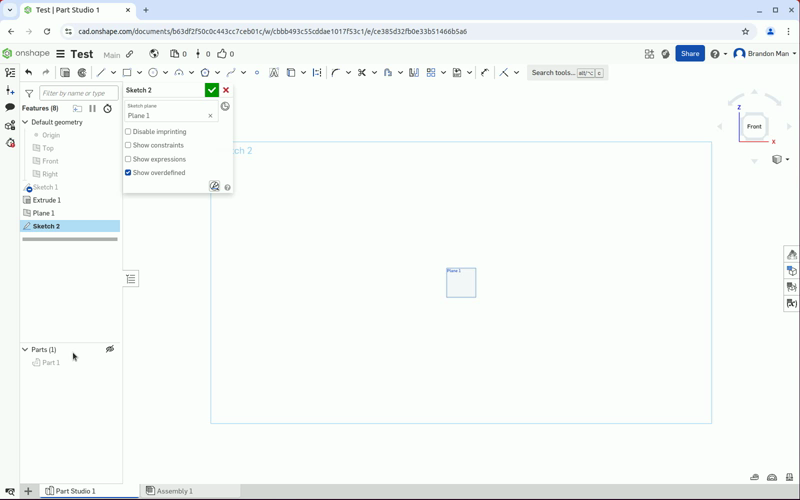
key(a)
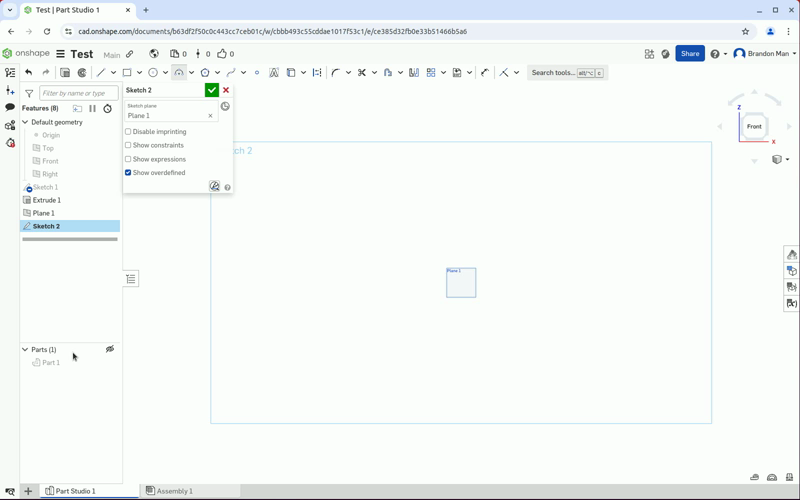
key_down(shift)
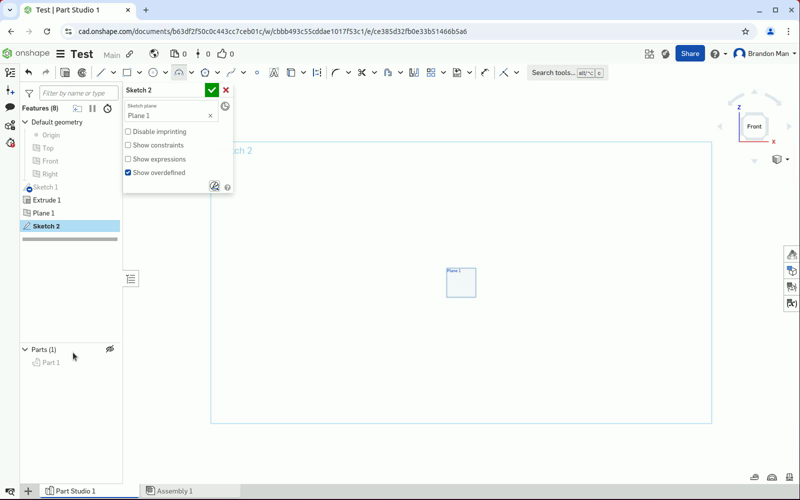
mouse_move(439, 273)
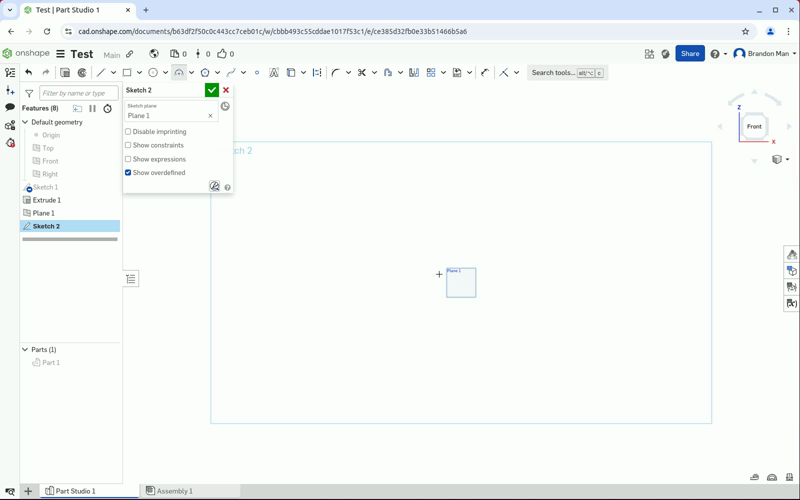
click(439, 273)
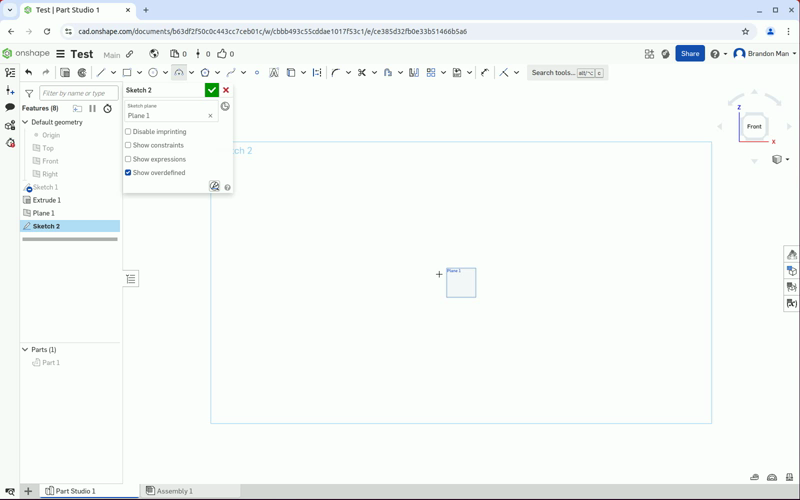
key_up(shift)
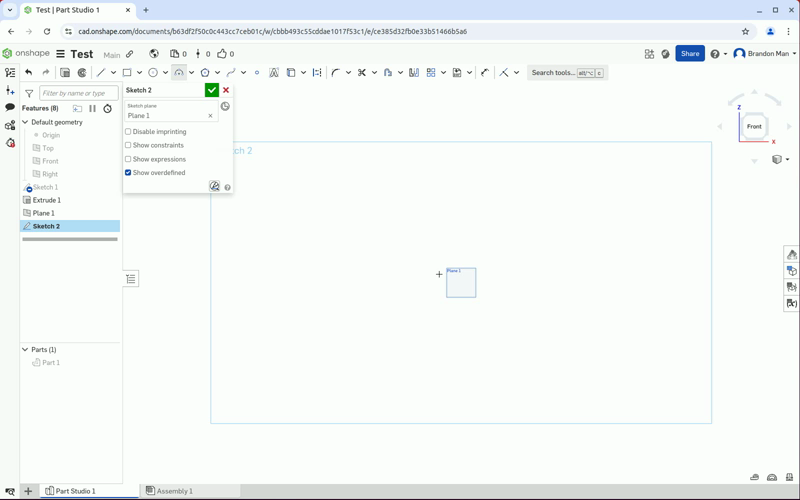
key_down(shift)
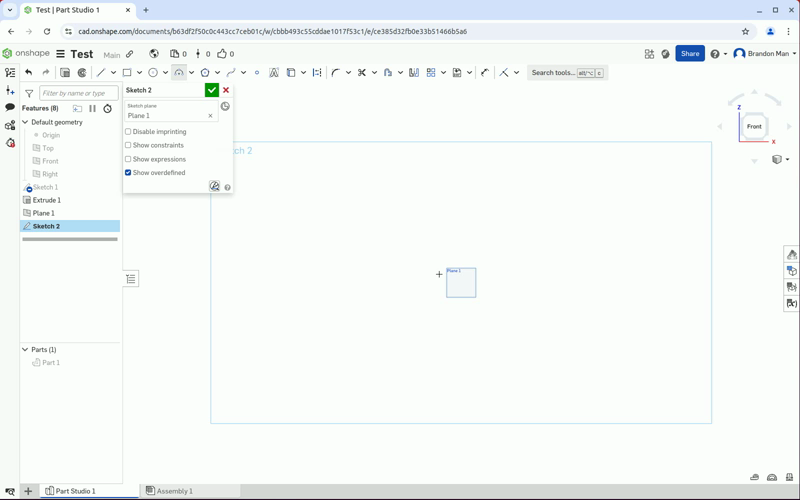
mouse_move(441, 277)
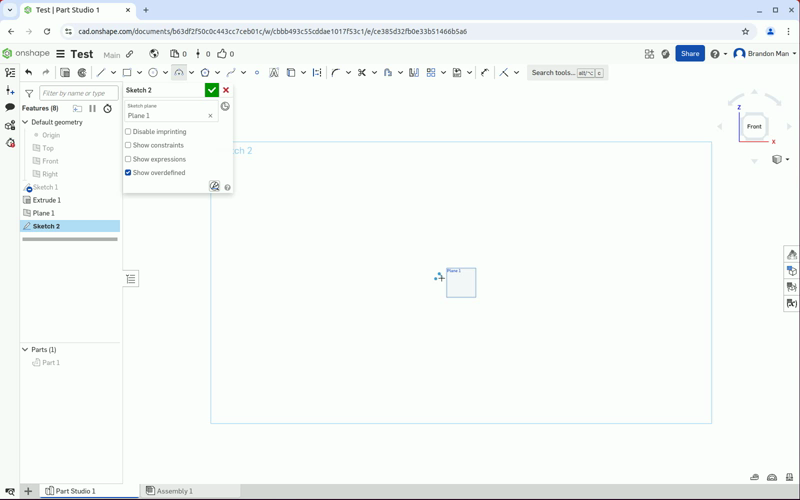
scroll(6)
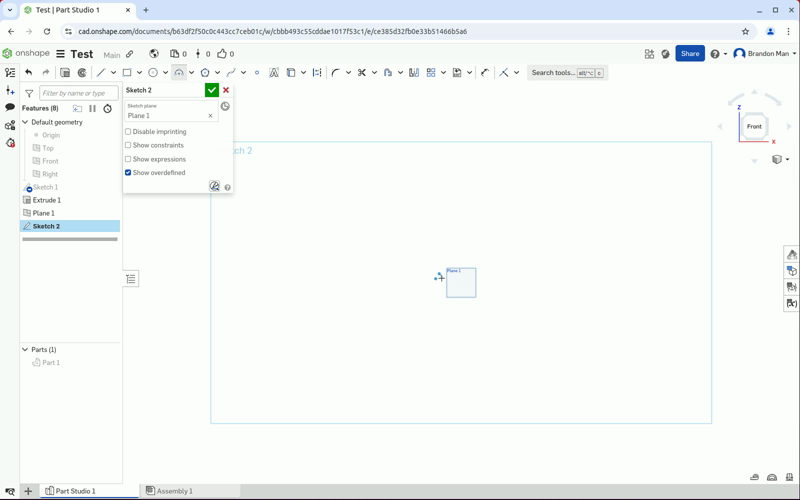
scroll(6)
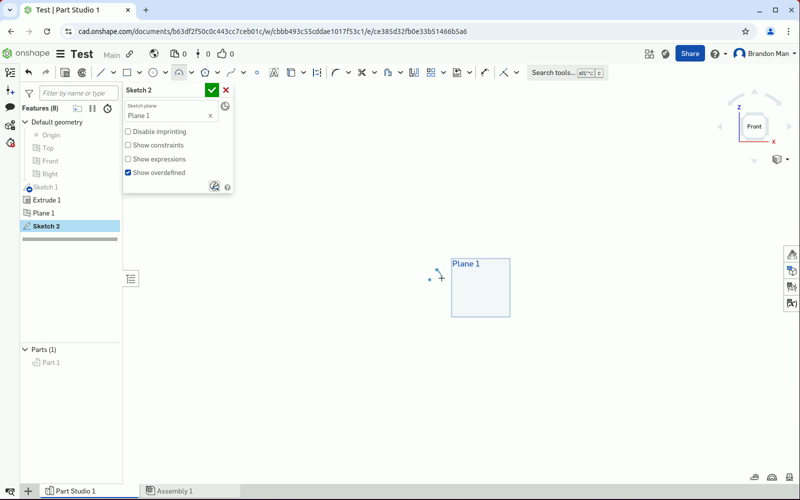
scroll(6)
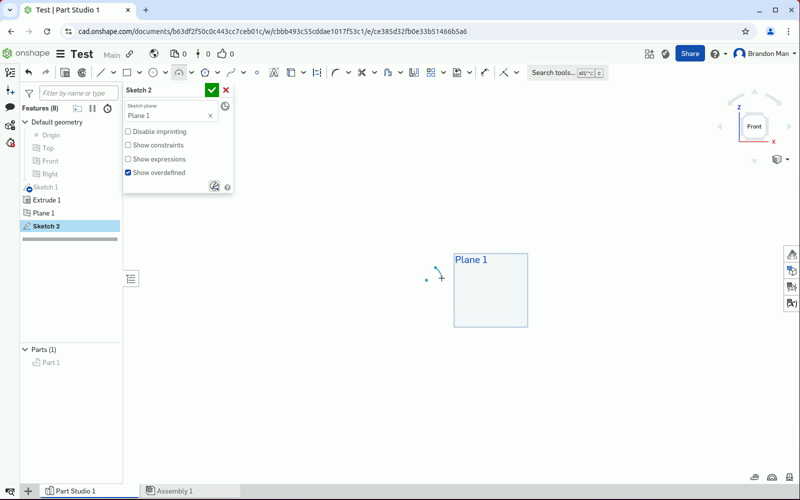
scroll(6)
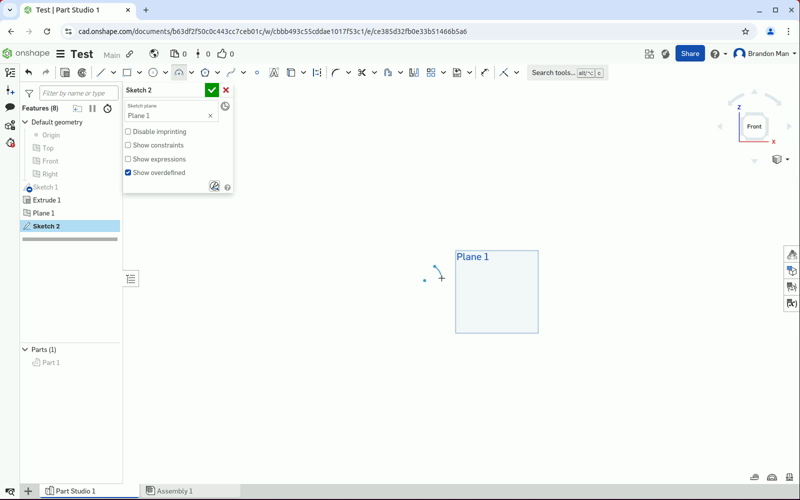
scroll(6)
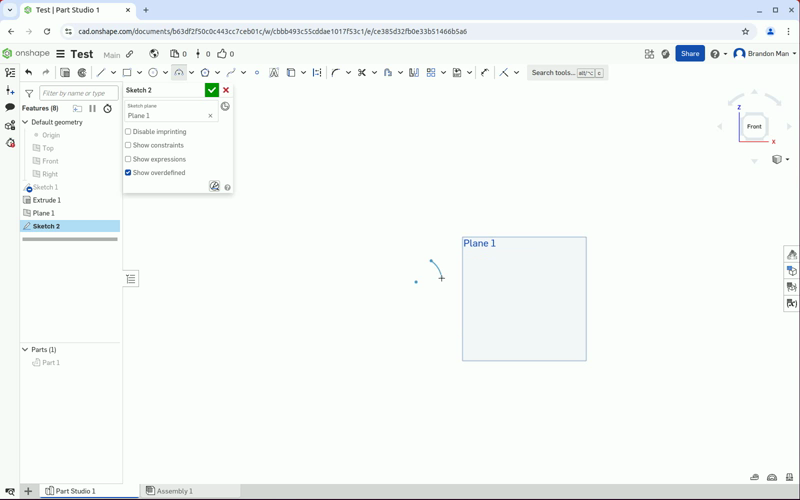
scroll(6)
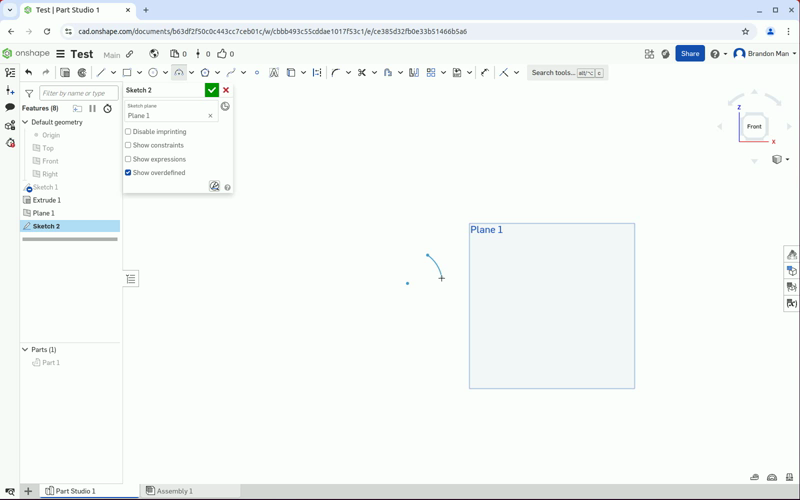
scroll(6)
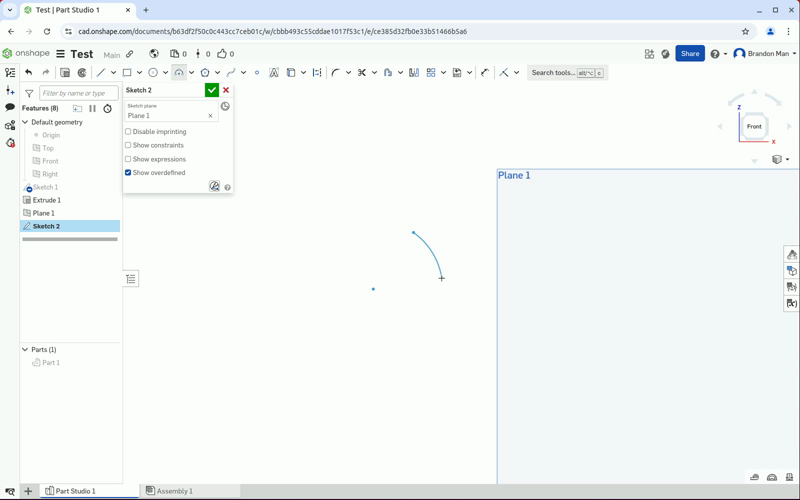
click(441, 277)
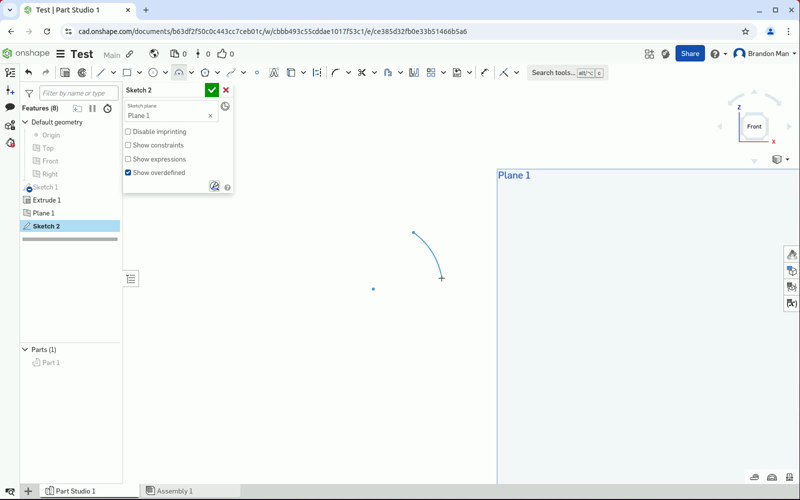
scroll(-6)
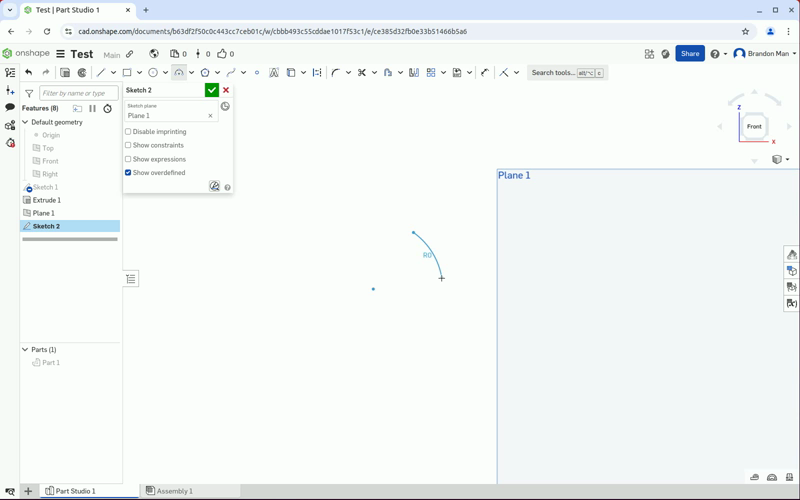
scroll(-6)
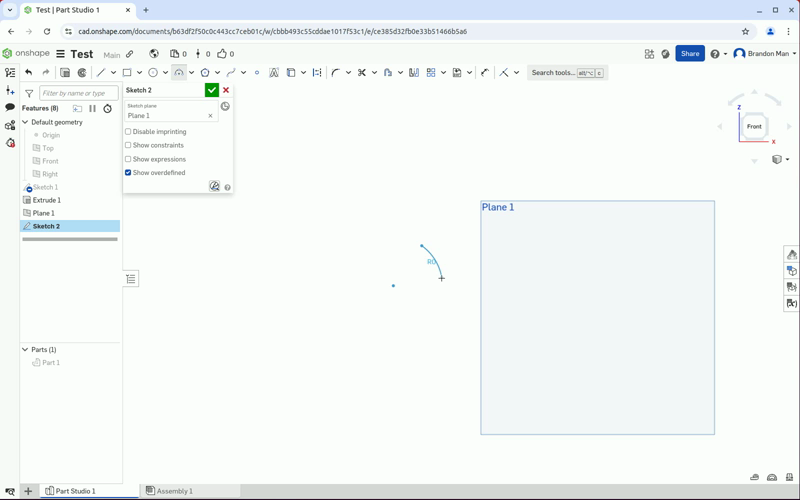
scroll(-6)
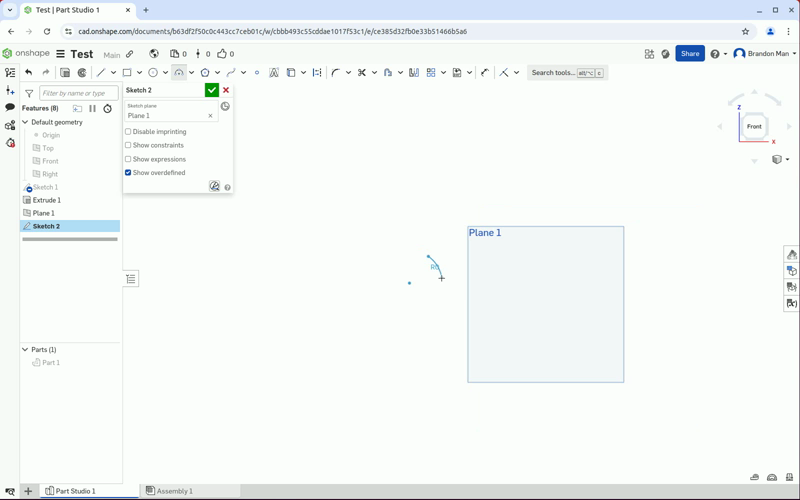
scroll(-6)
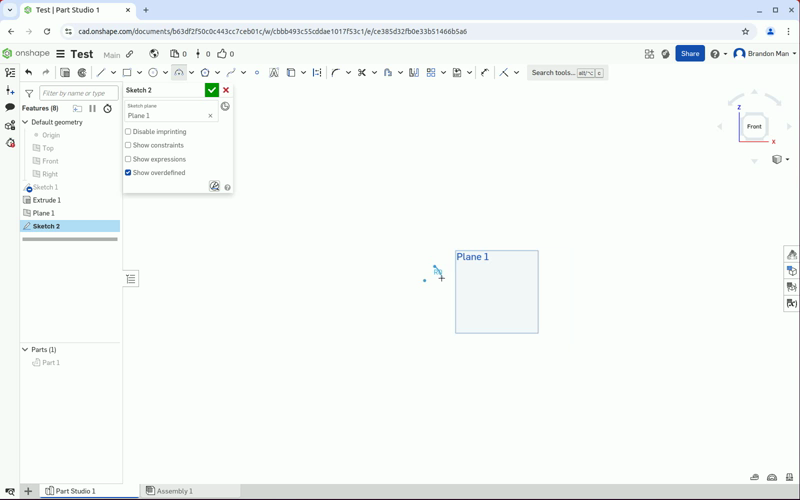
scroll(-6)
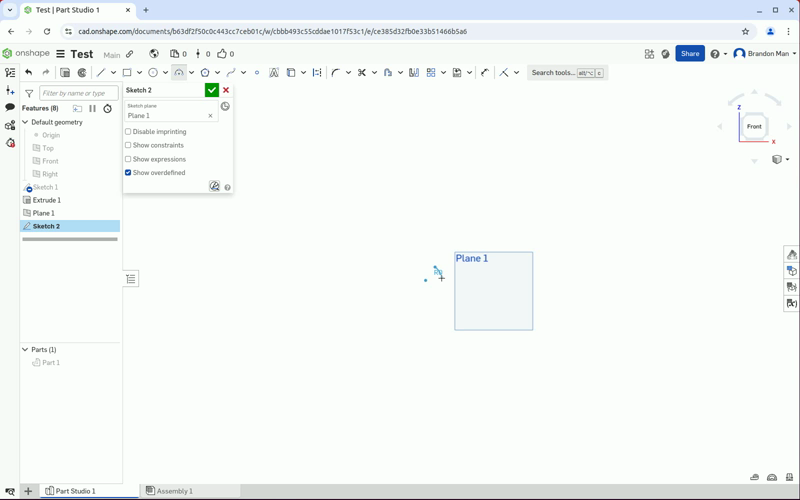
scroll(-6)
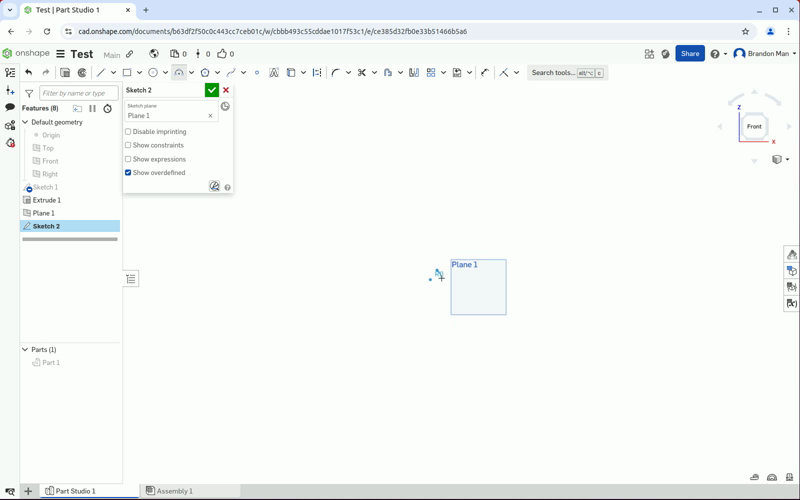
scroll(-6)
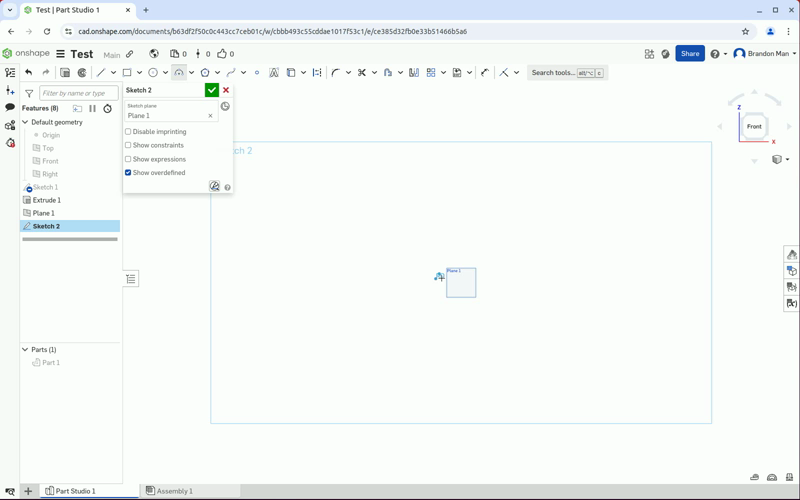
mouse_move(440, 276)
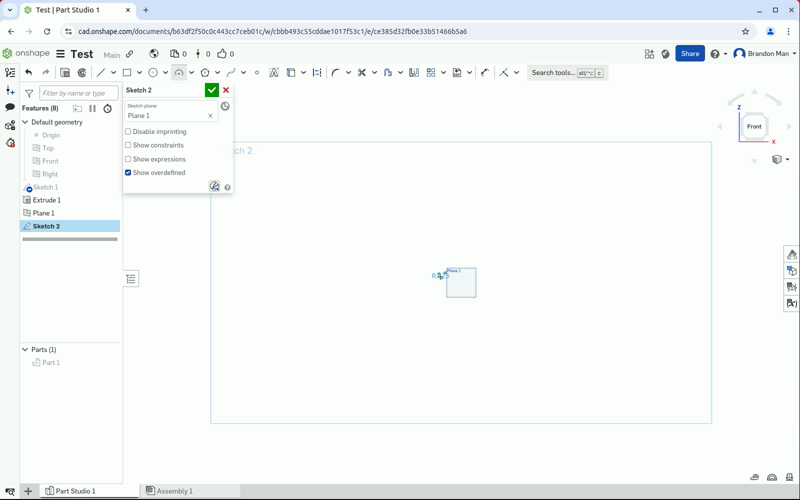
scroll(6)
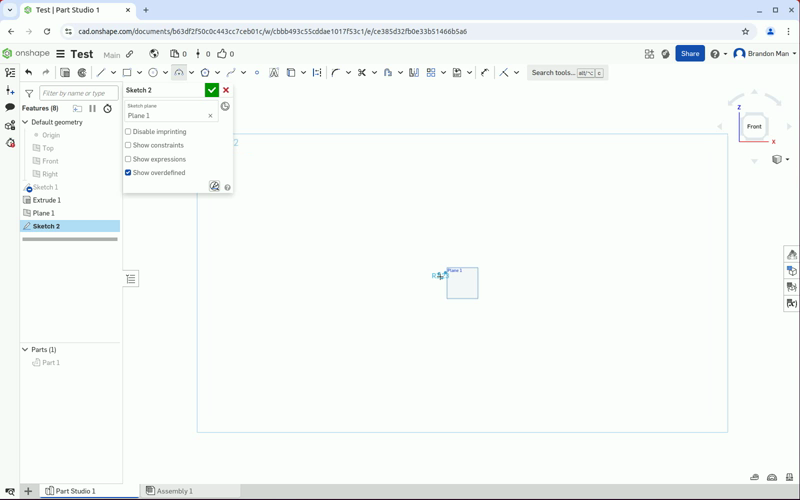
scroll(6)
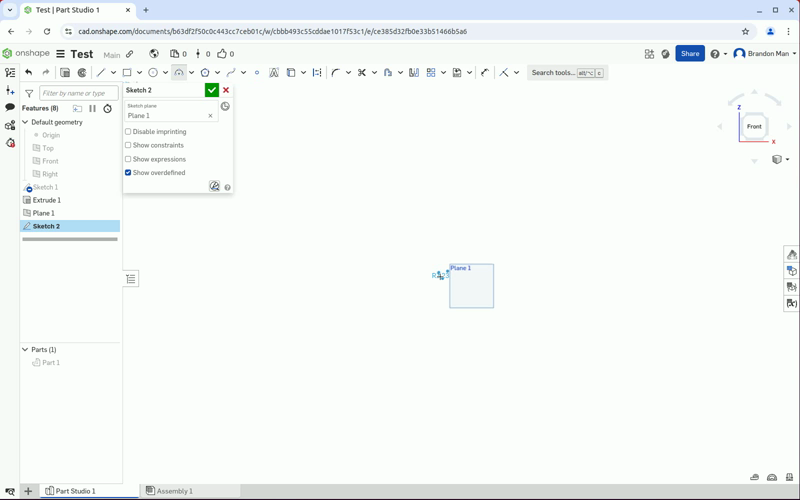
scroll(6)
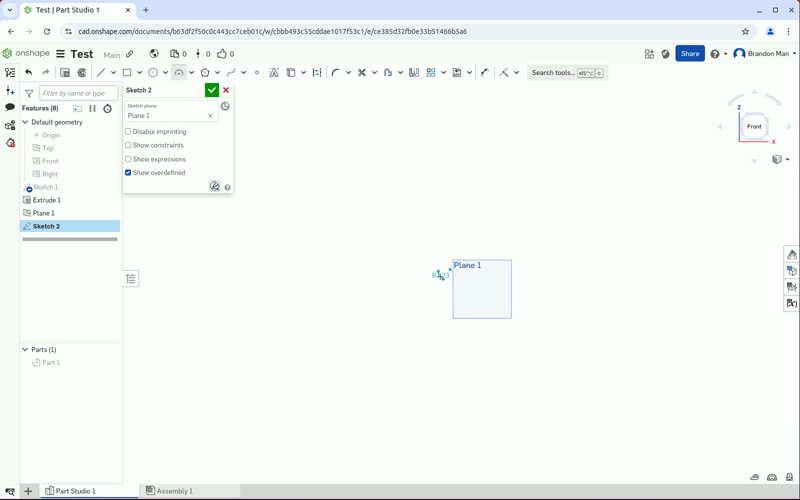
scroll(6)
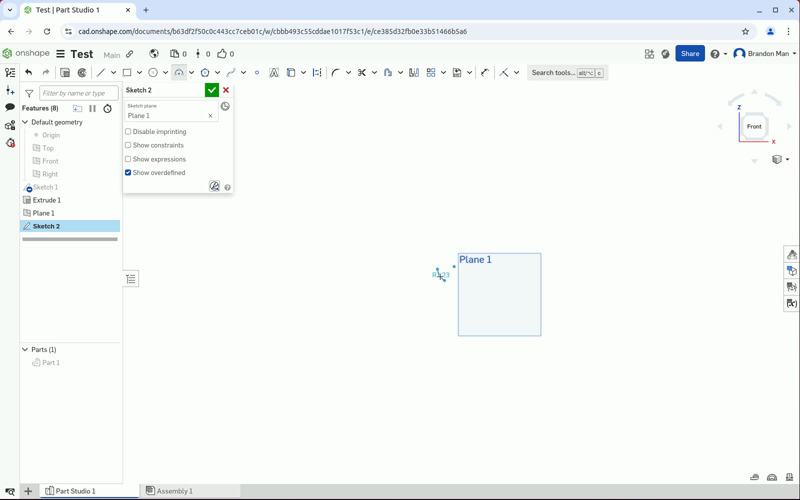
scroll(6)
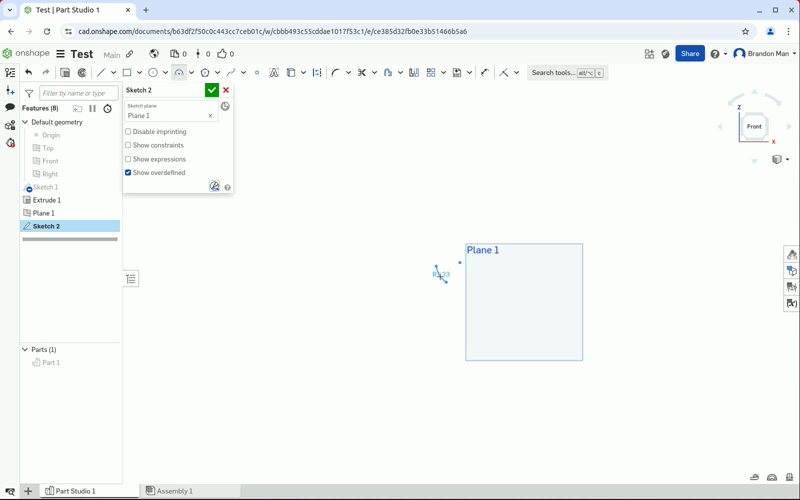
scroll(6)
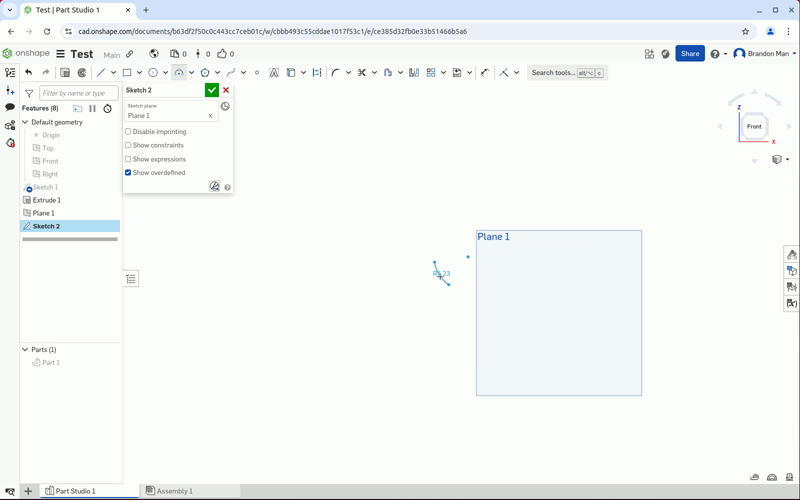
scroll(6)
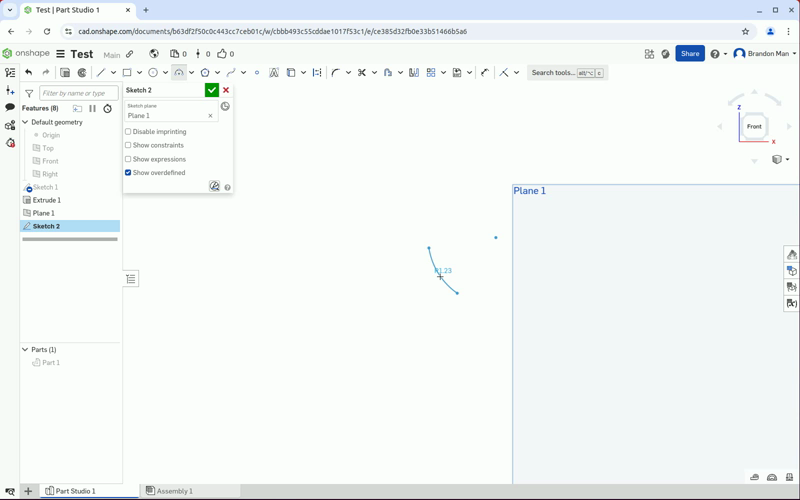
click(440, 276)
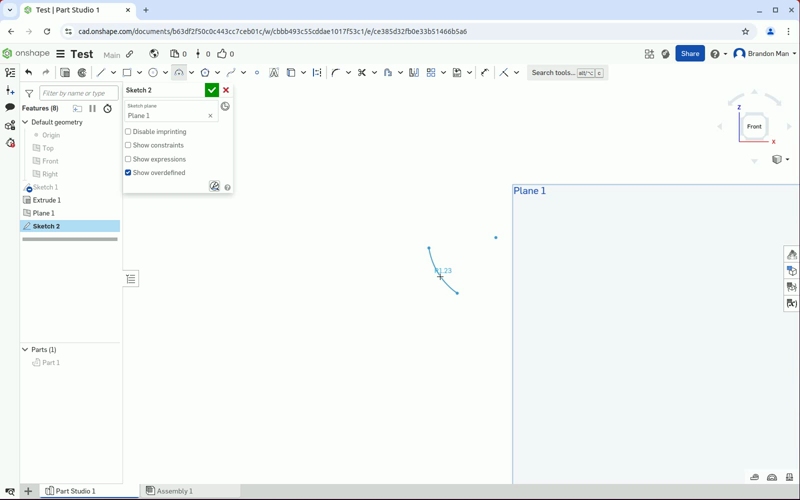
scroll(-6)
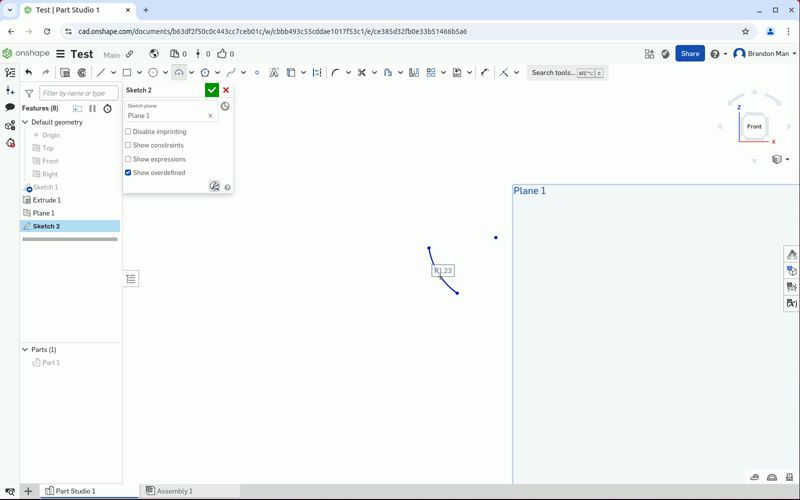
scroll(-6)
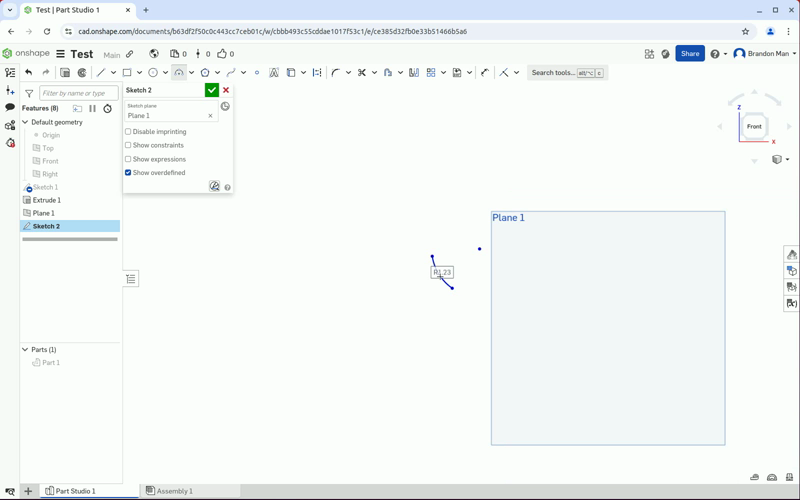
scroll(-6)
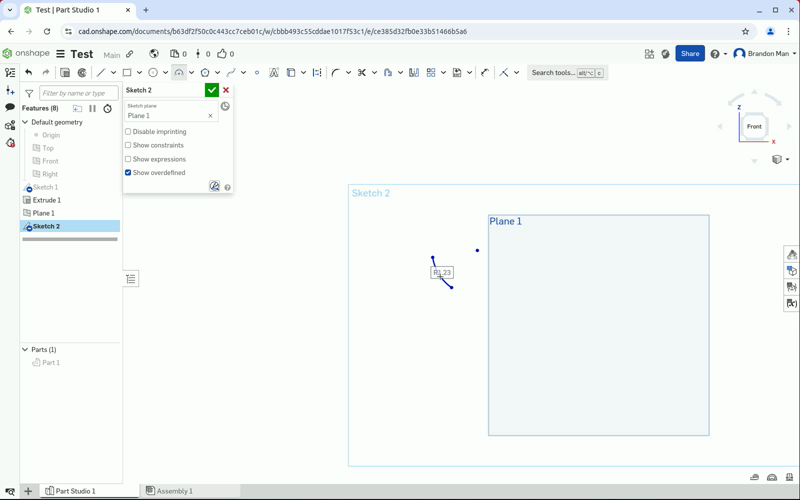
scroll(-6)
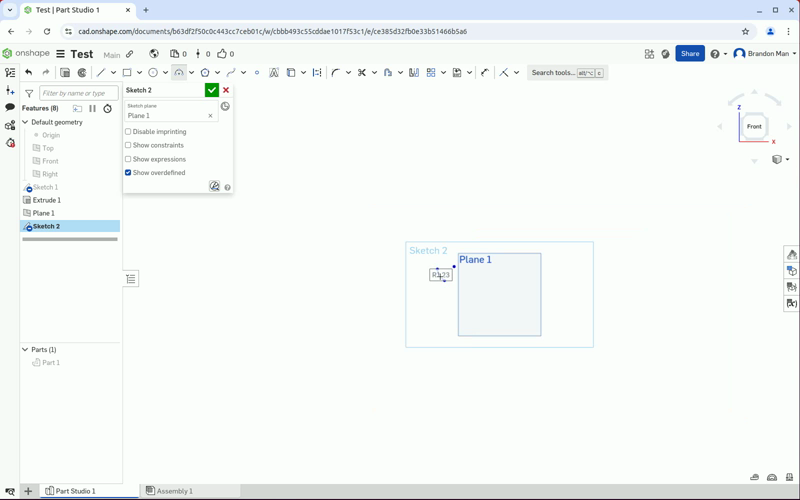
scroll(-6)
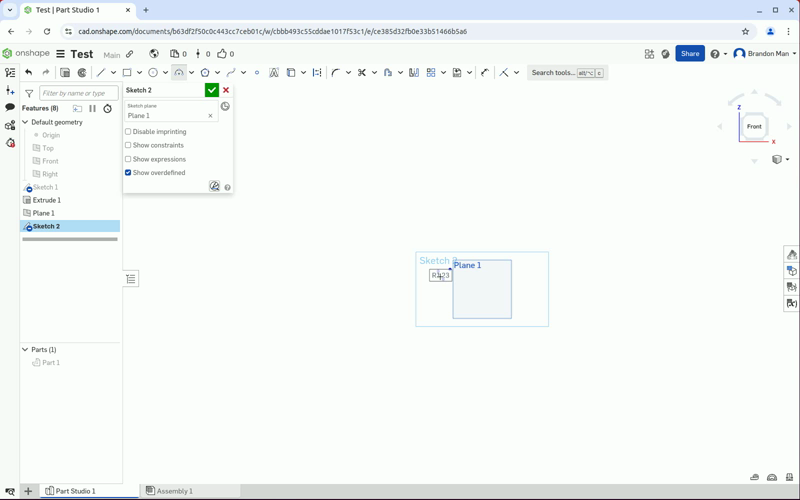
scroll(-6)
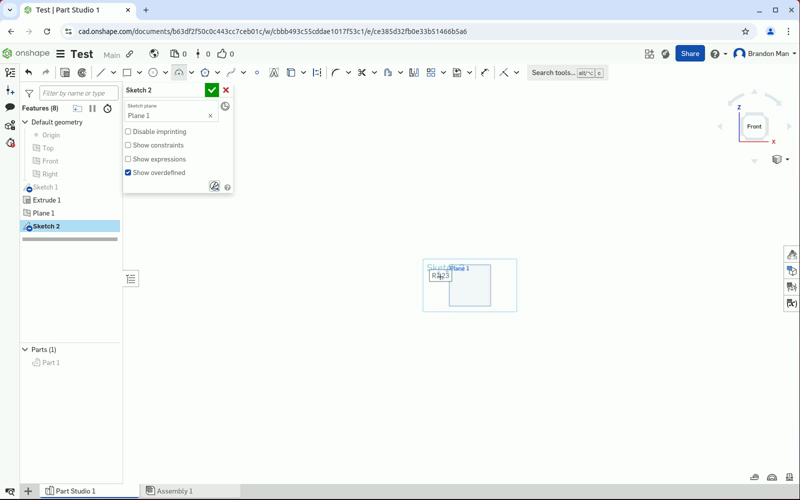
scroll(-6)
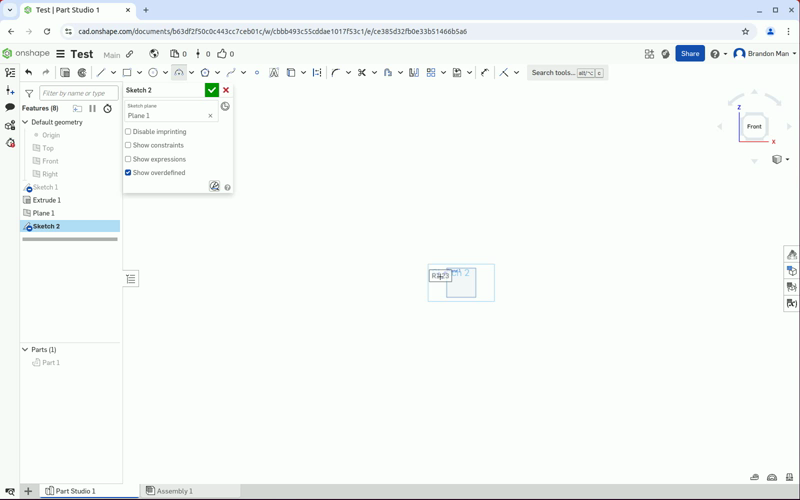
key_up(shift)
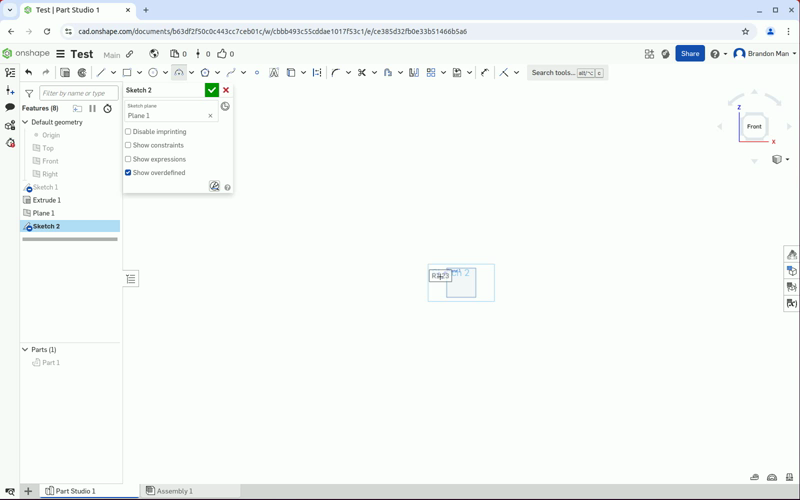
key(esc)
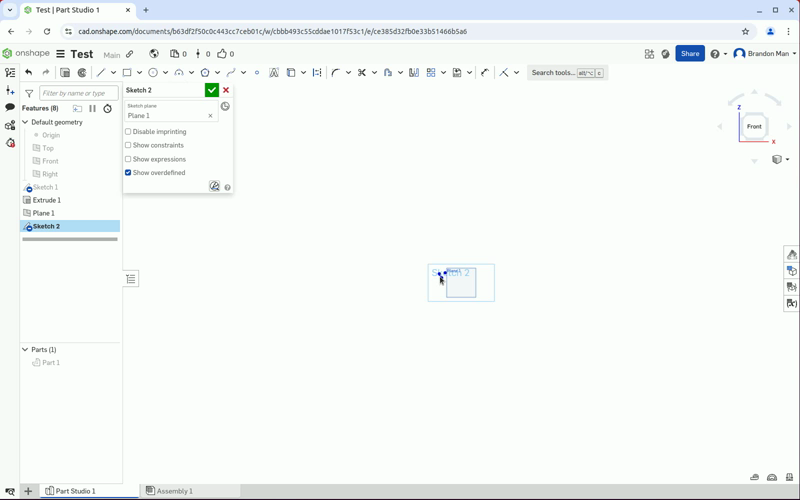
key(l)
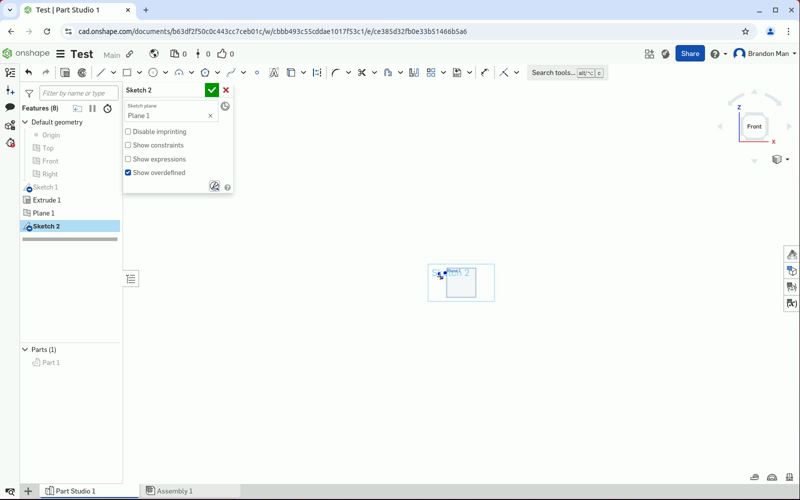
mouse_move(441, 277)
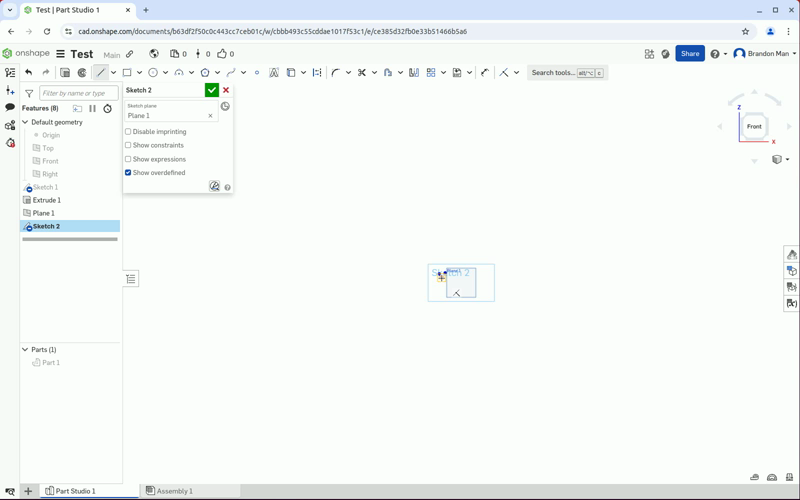
scroll(6)
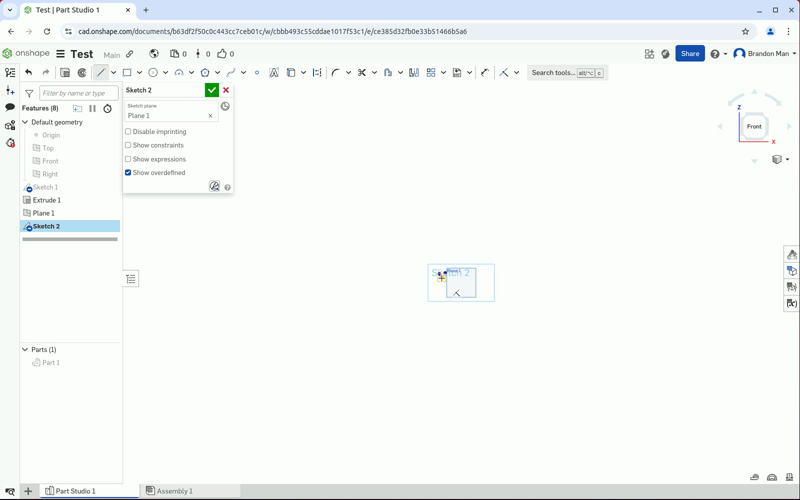
scroll(6)
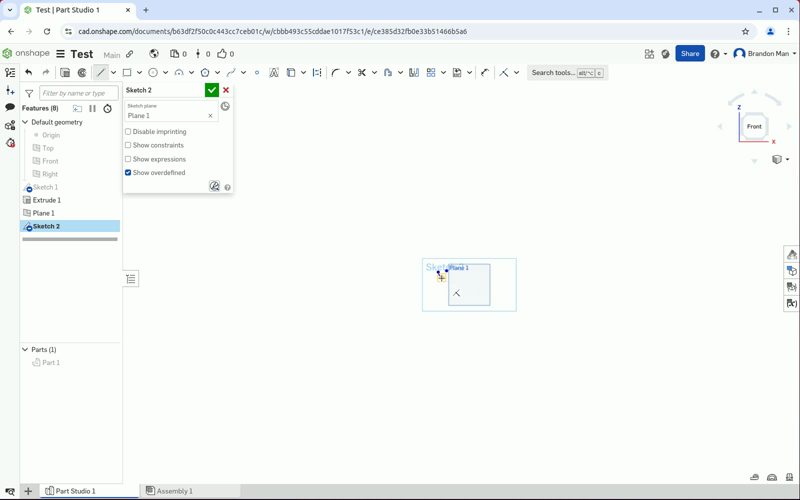
scroll(6)
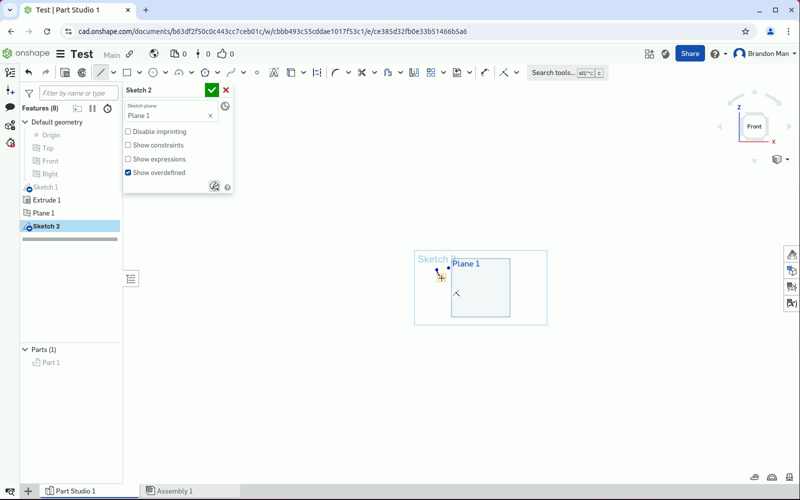
scroll(6)
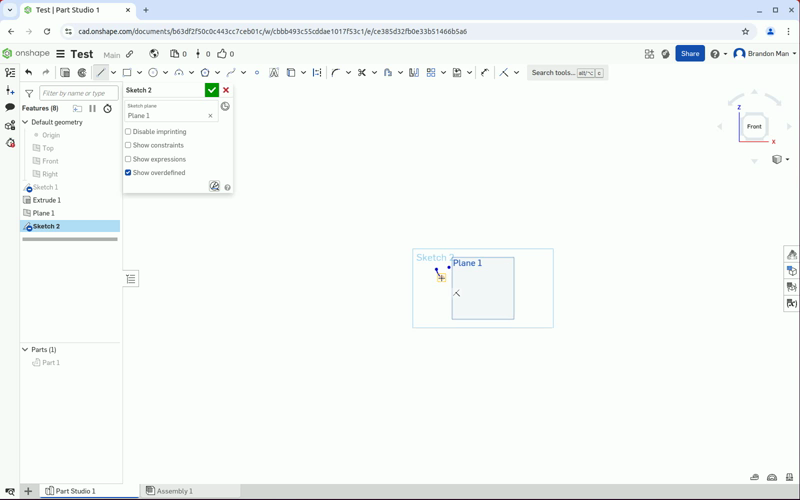
scroll(6)
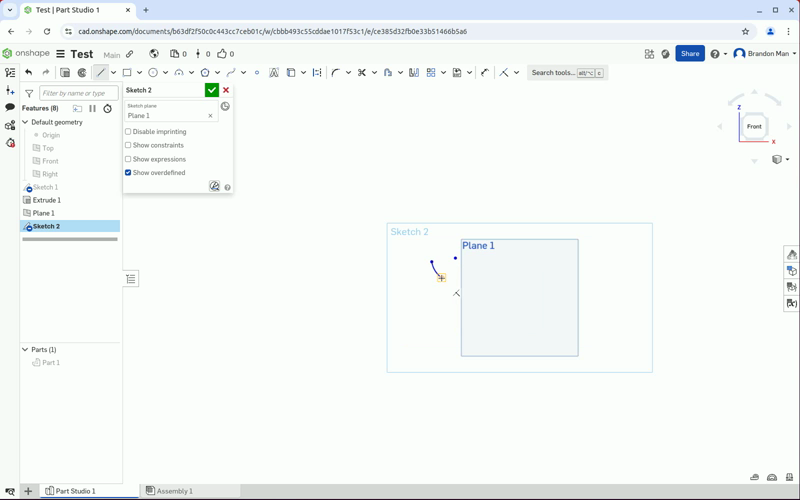
scroll(6)
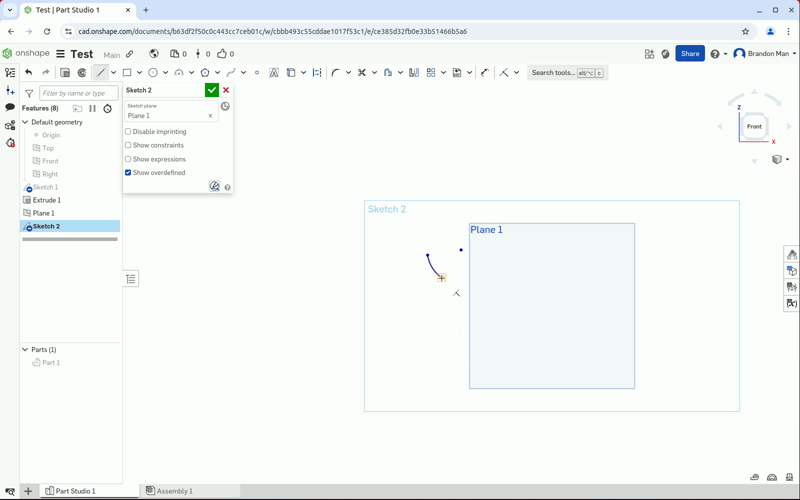
scroll(6)
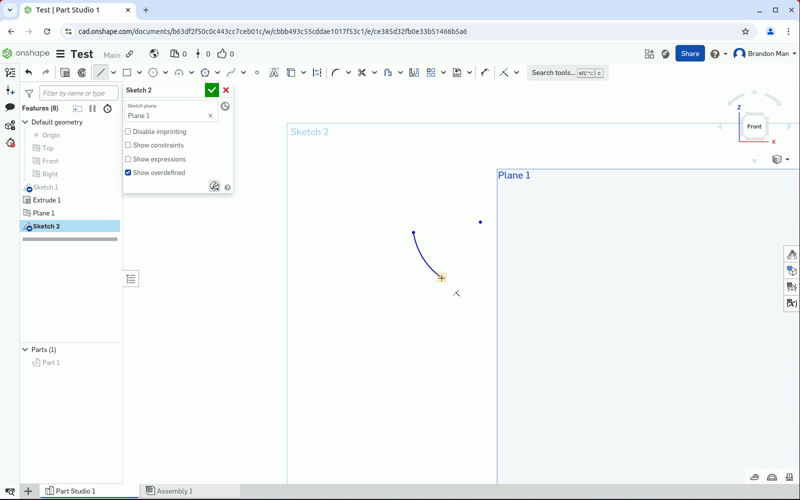
click(441, 277)
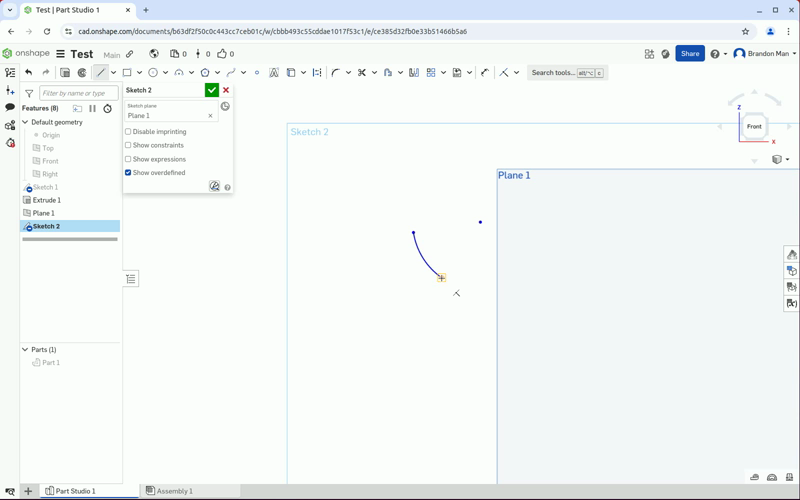
scroll(-6)
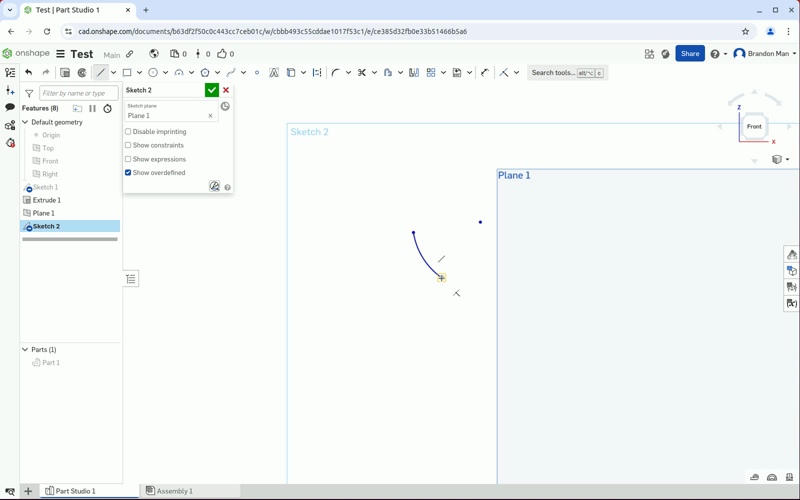
scroll(-6)
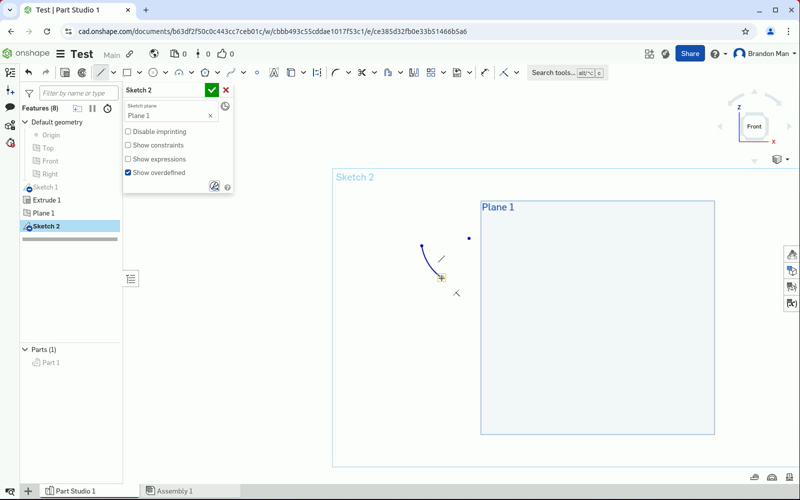
scroll(-6)
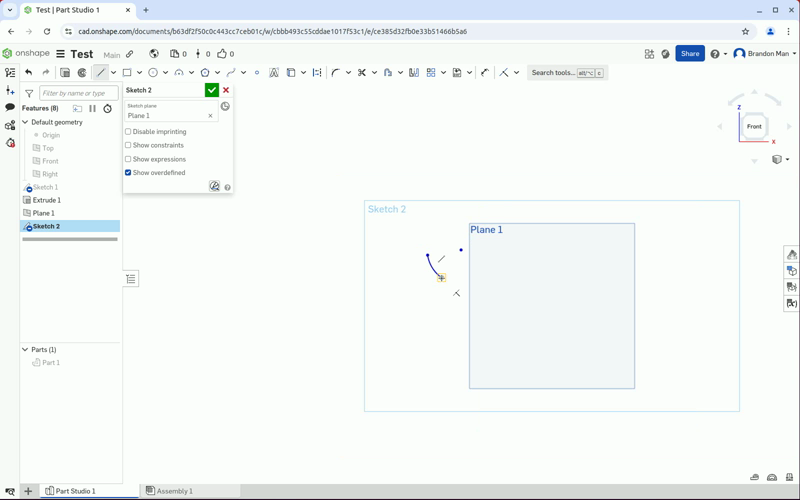
scroll(-6)
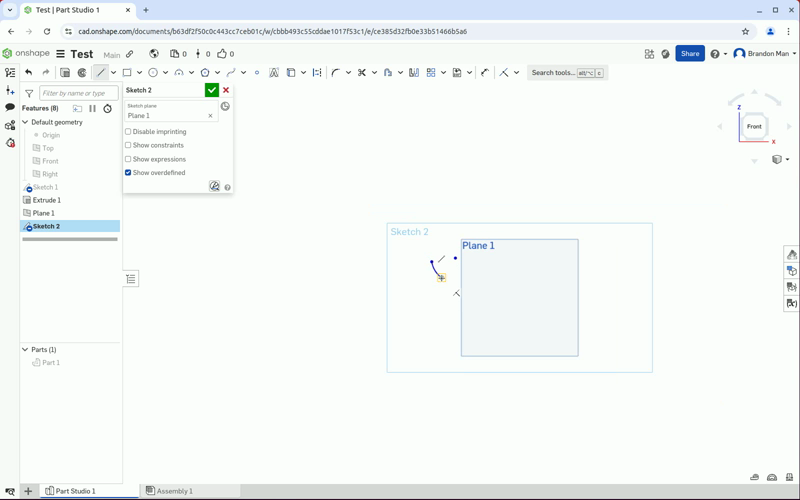
scroll(-6)
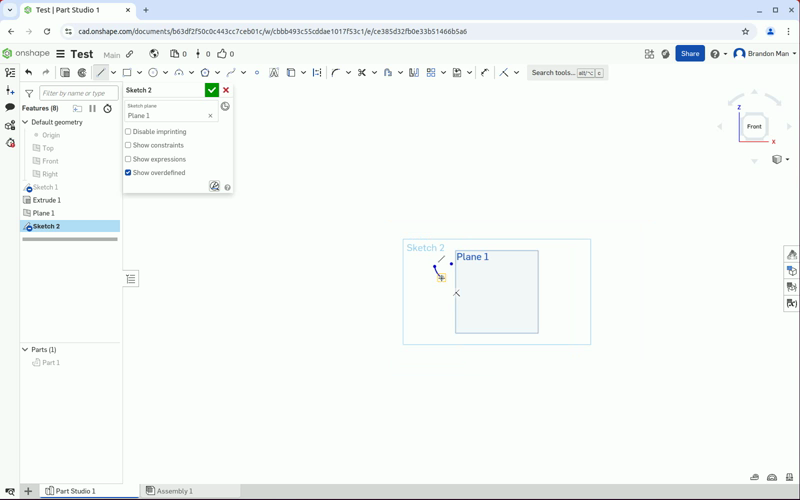
scroll(-6)
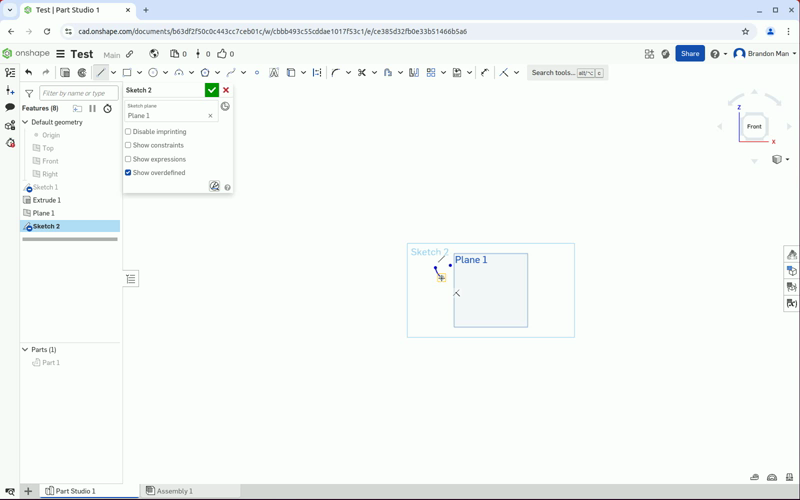
scroll(-6)
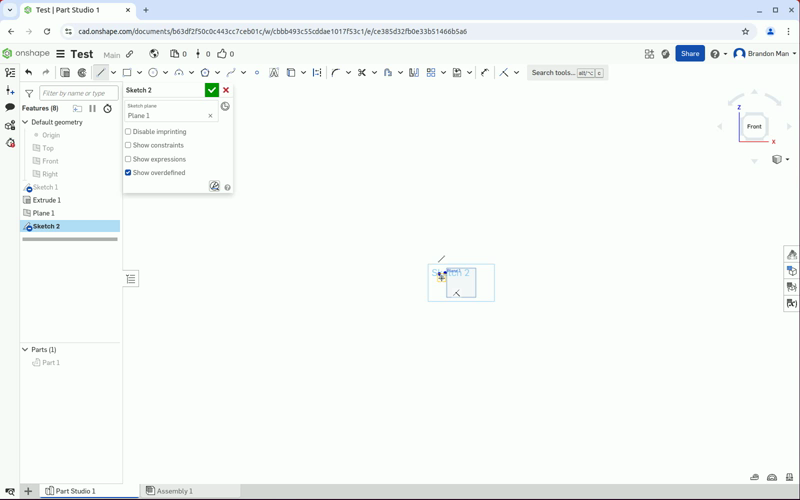
key_down(shift)
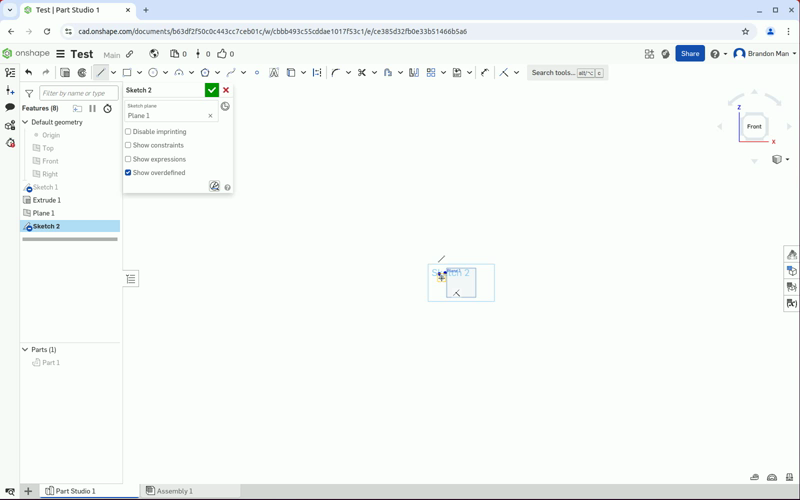
mouse_move(471, 277)
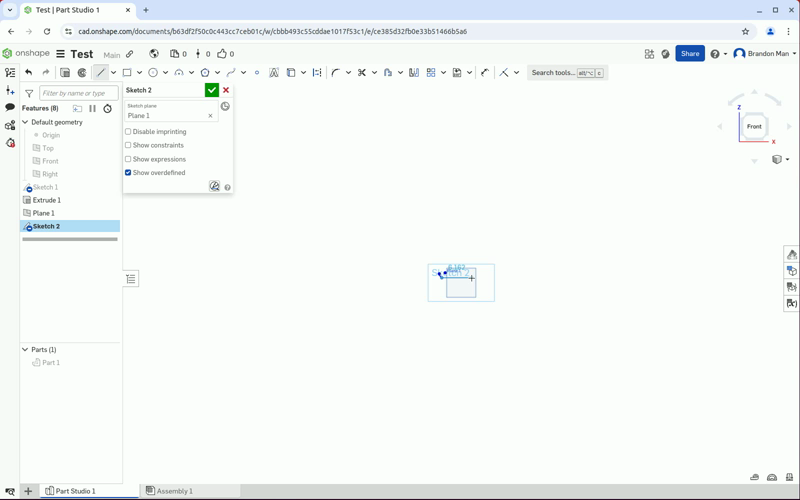
mouse_move(458, 287)
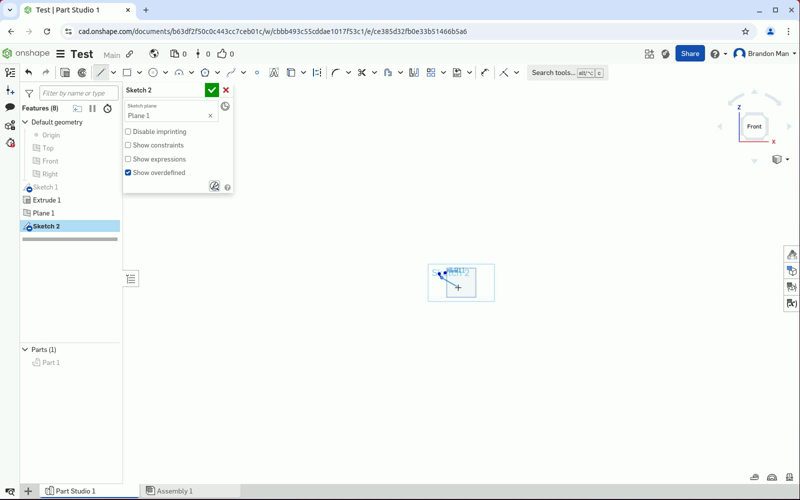
click(458, 287)
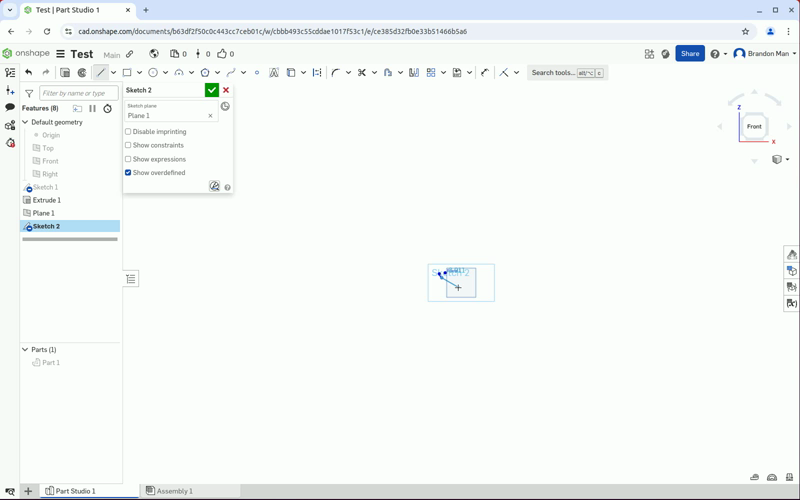
key_up(shift)
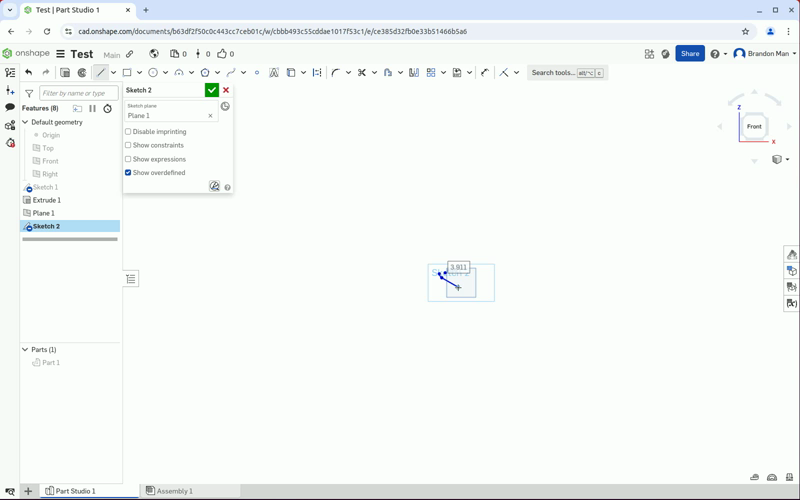
key(esc)
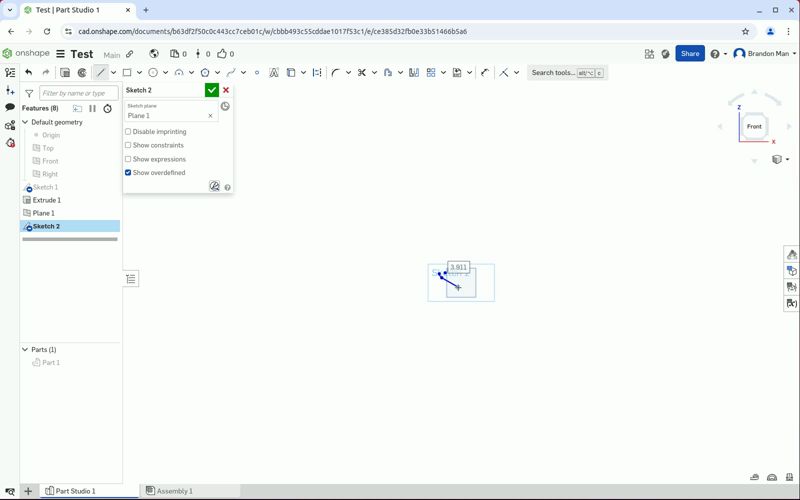
key(a)
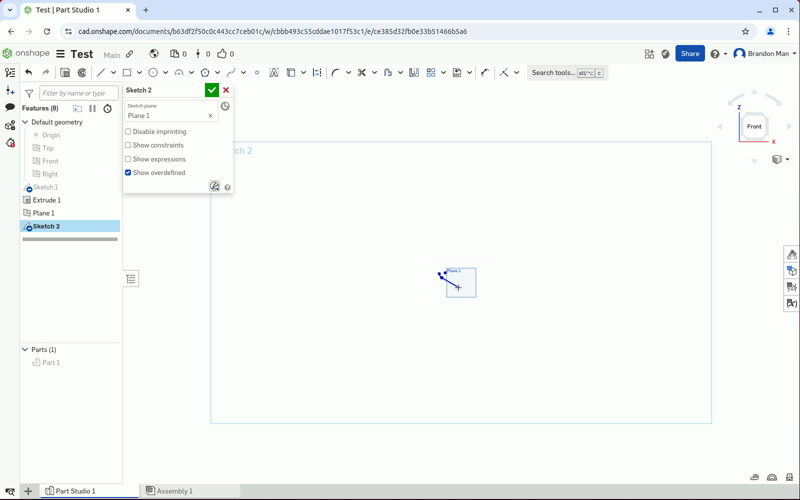
mouse_move(458, 287)
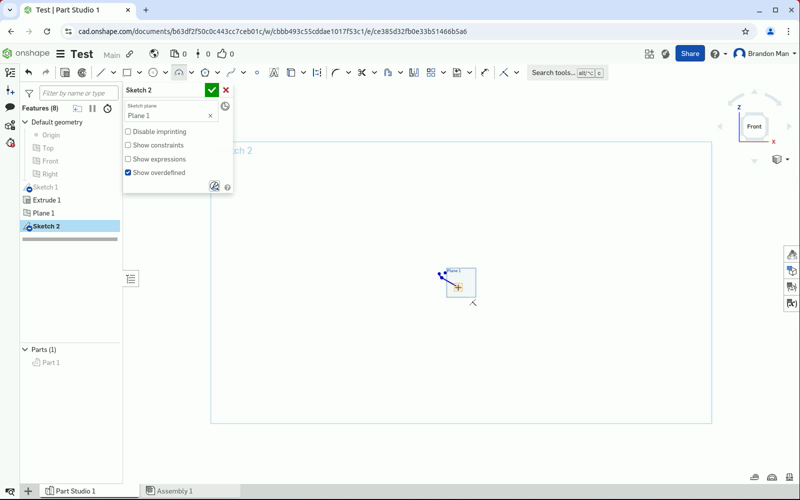
click(458, 287)
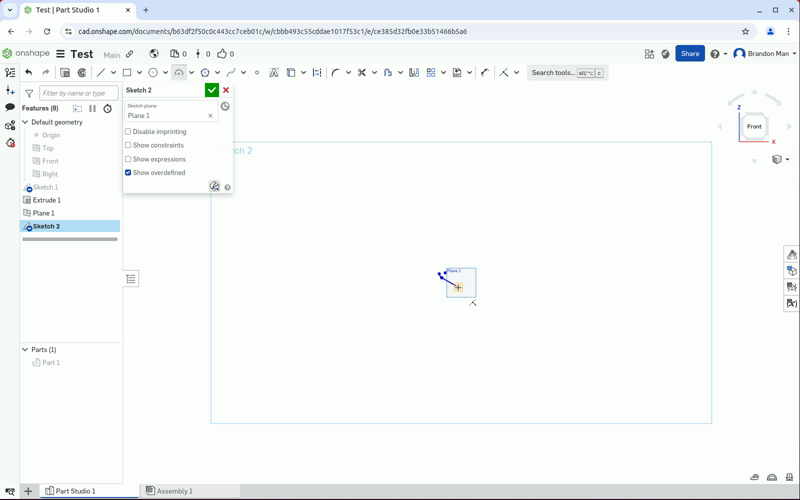
key_down(shift)
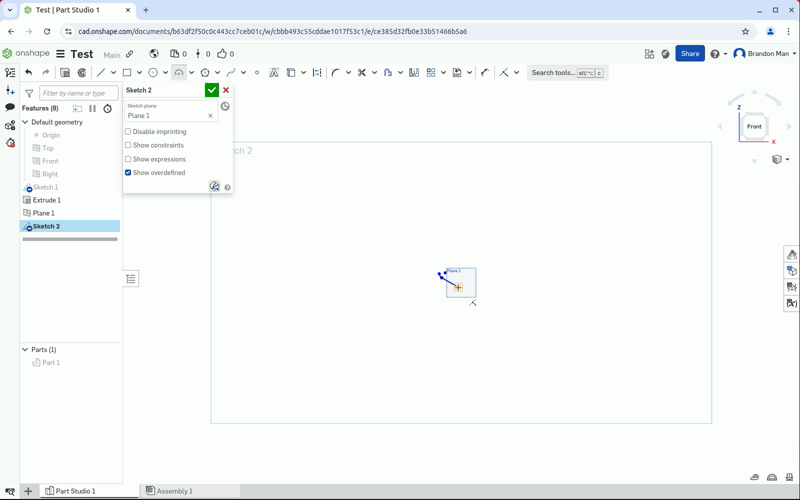
mouse_move(462, 287)
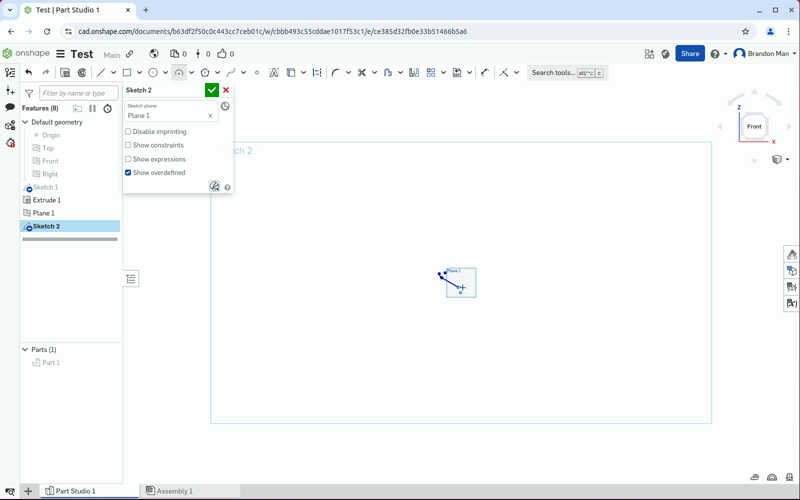
scroll(6)
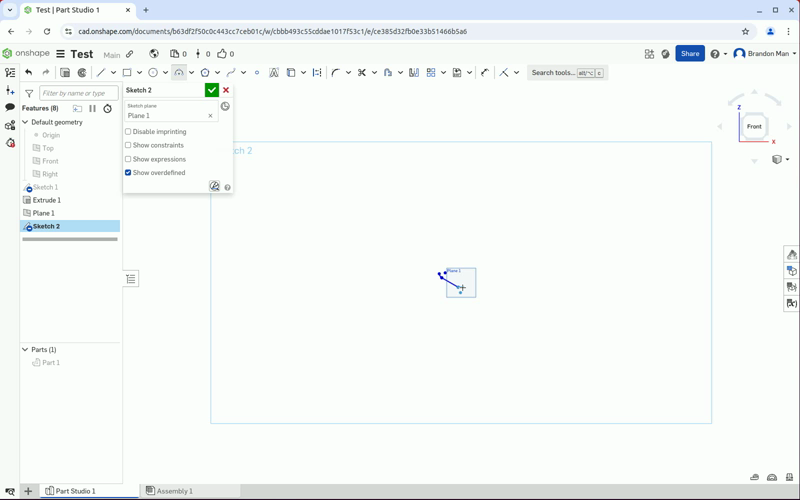
scroll(6)
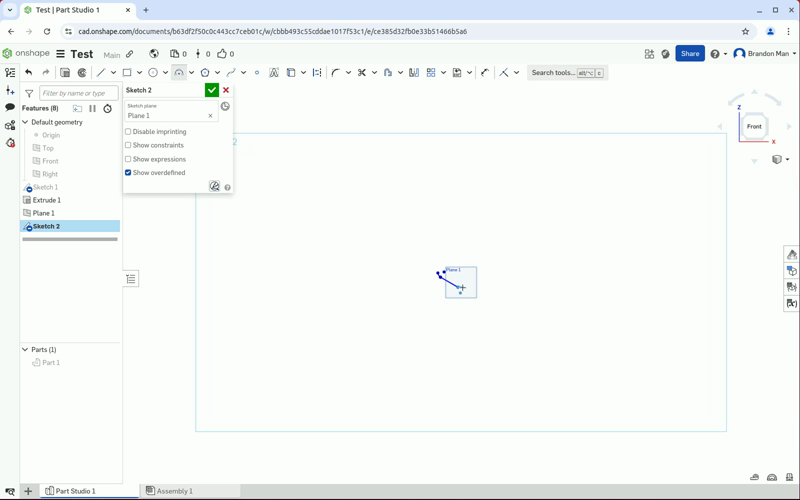
scroll(6)
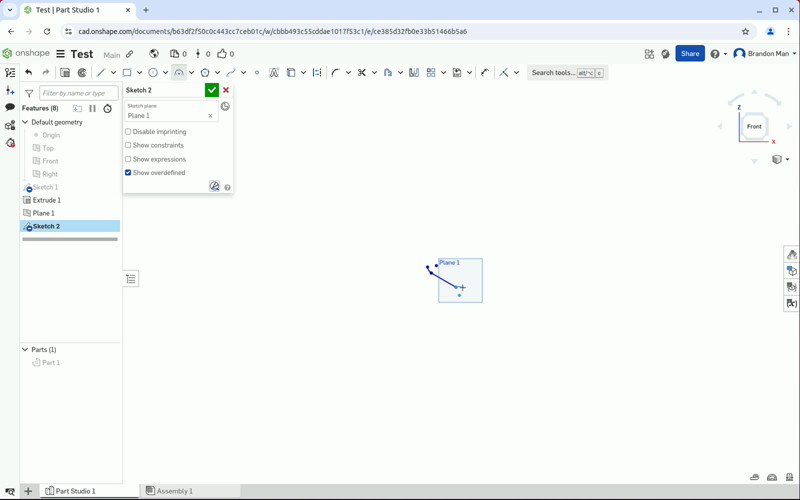
scroll(6)
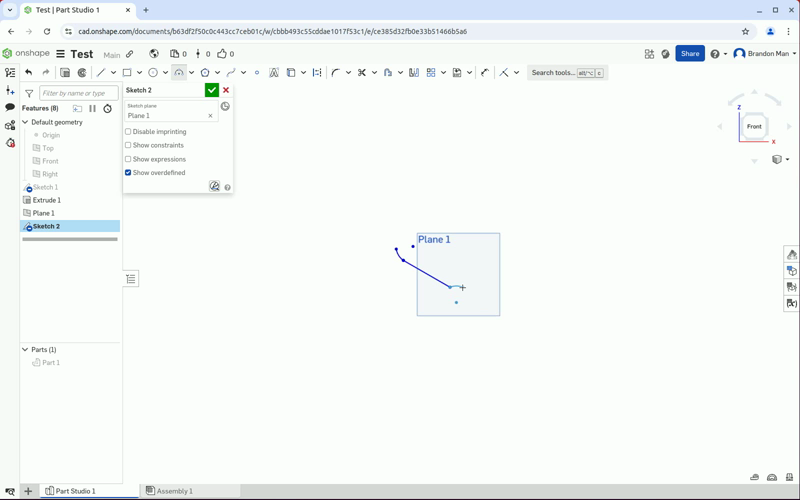
scroll(6)
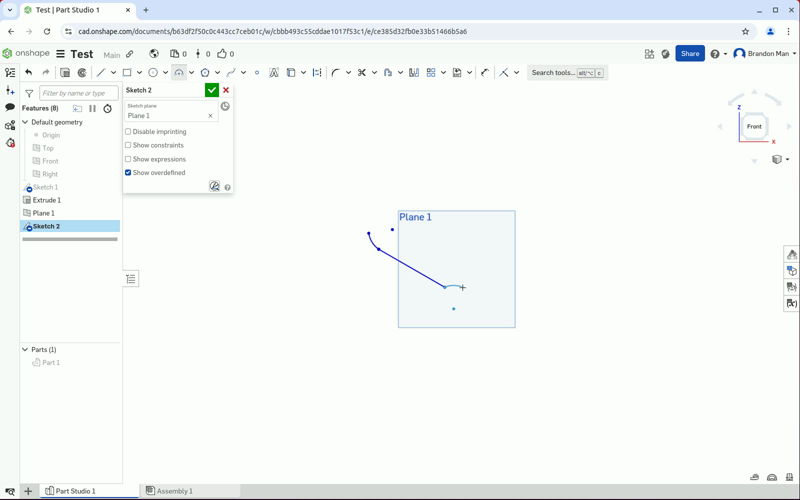
scroll(6)
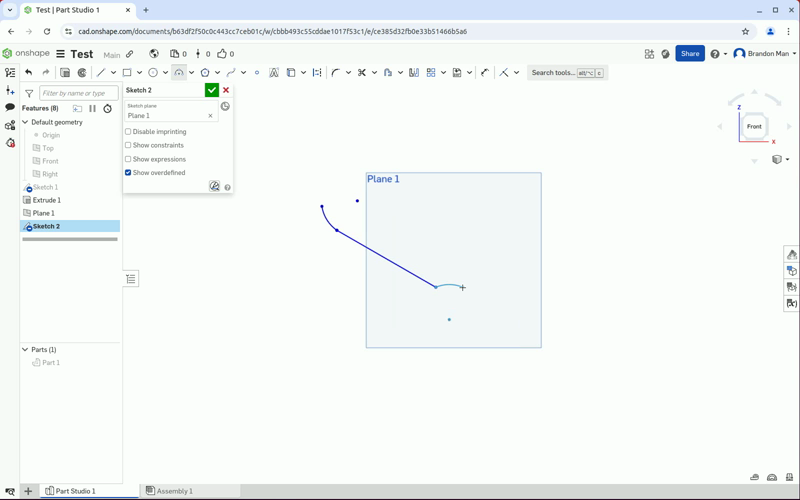
scroll(6)
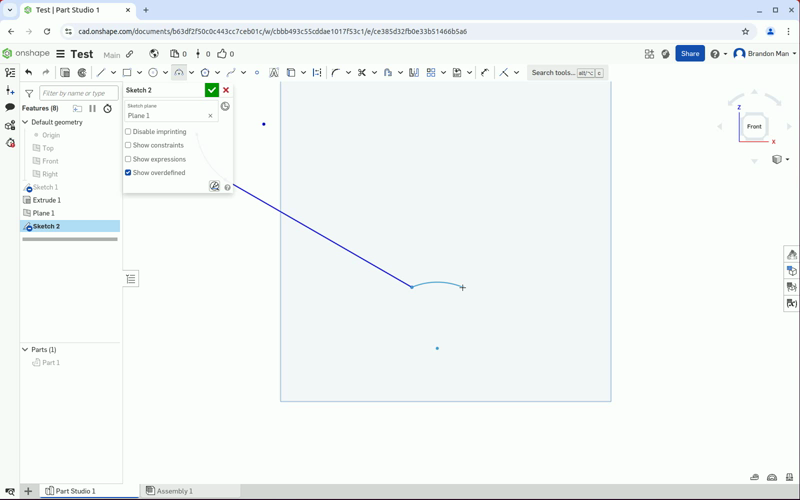
click(462, 287)
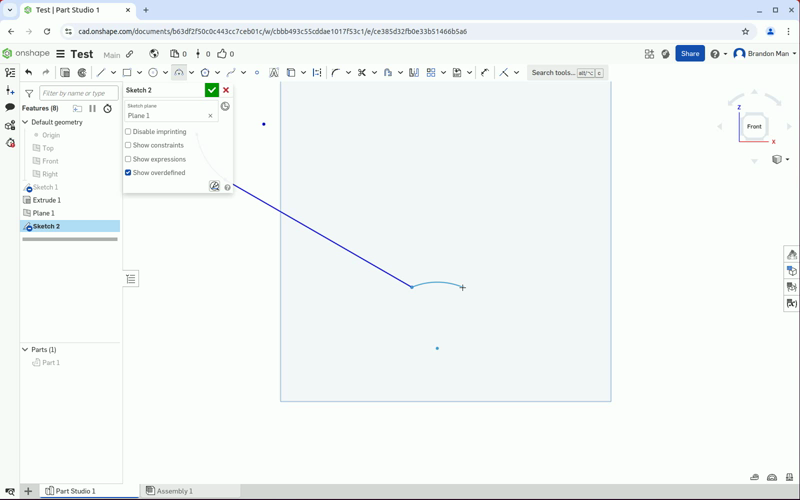
scroll(-6)
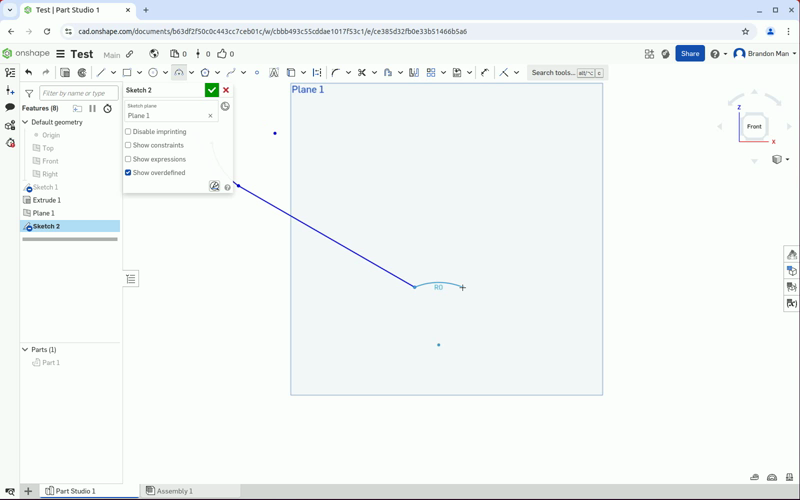
scroll(-6)
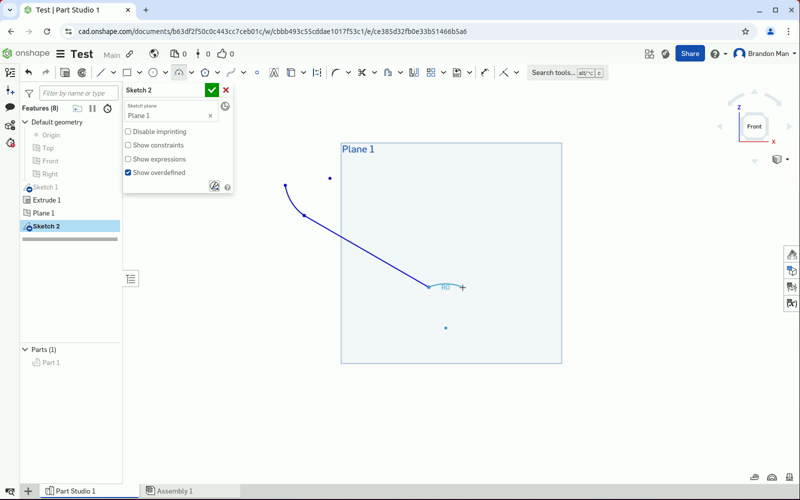
scroll(-6)
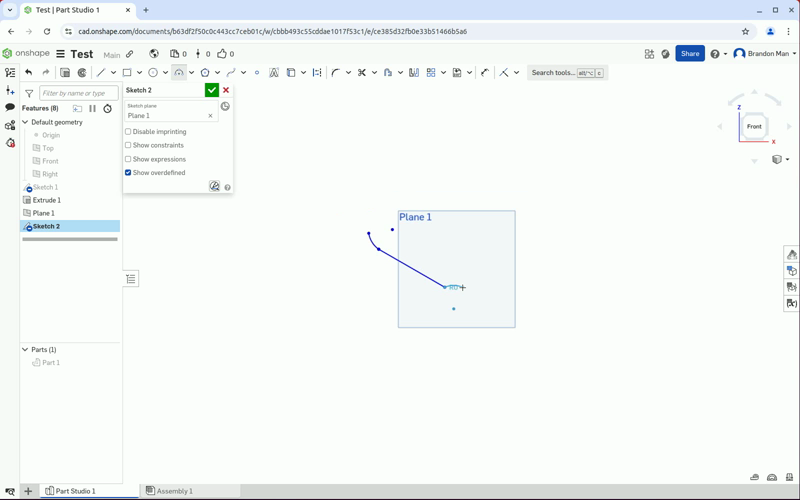
scroll(-6)
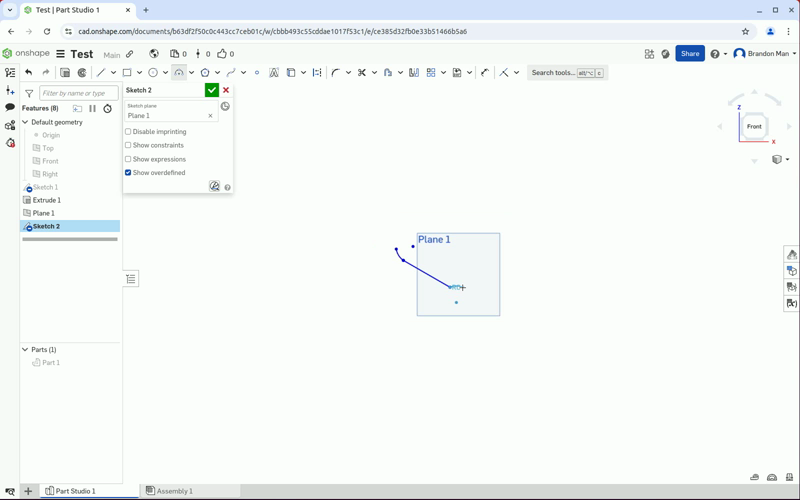
scroll(-6)
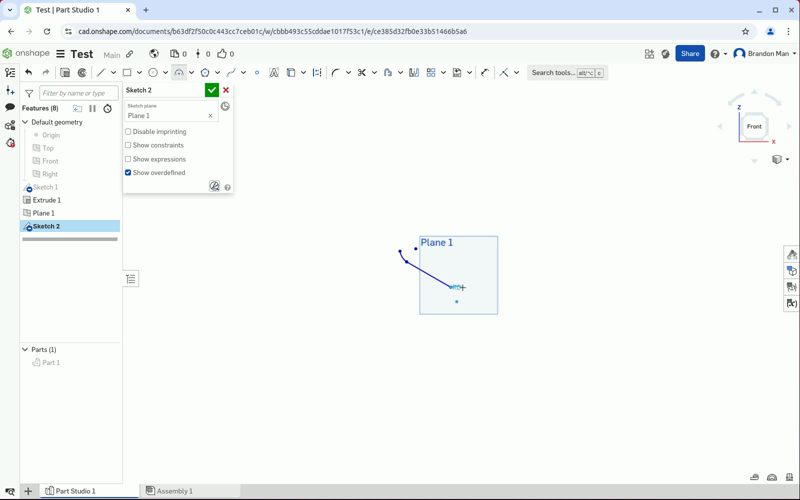
scroll(-6)
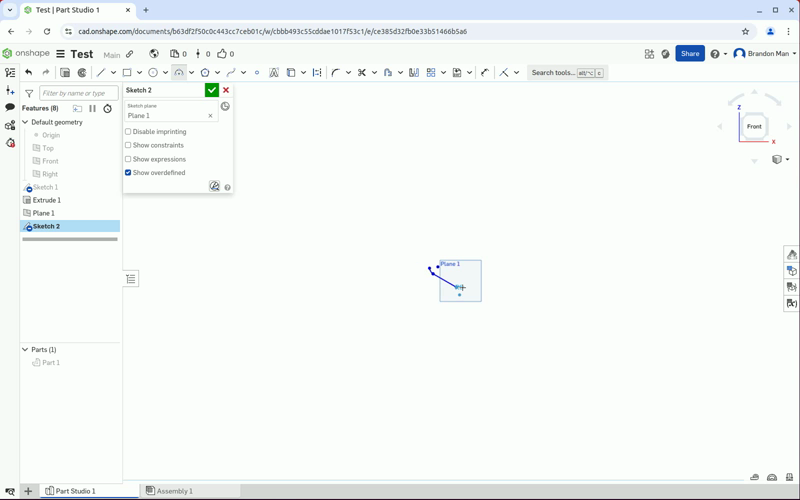
scroll(-6)
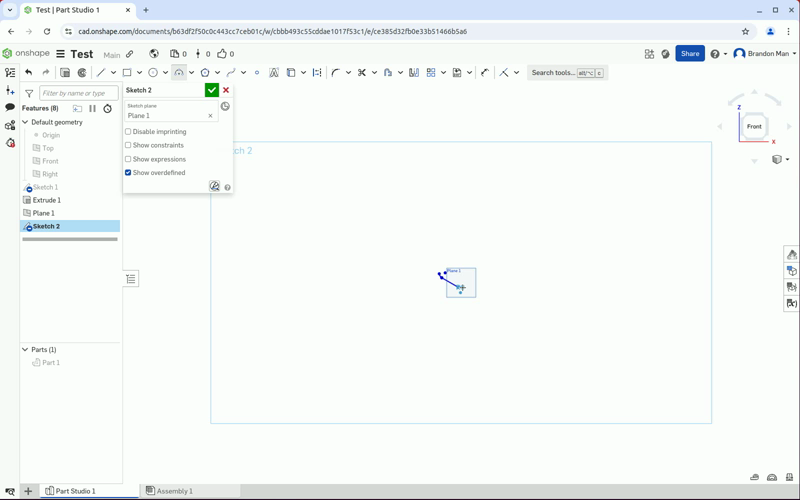
mouse_move(460, 288)
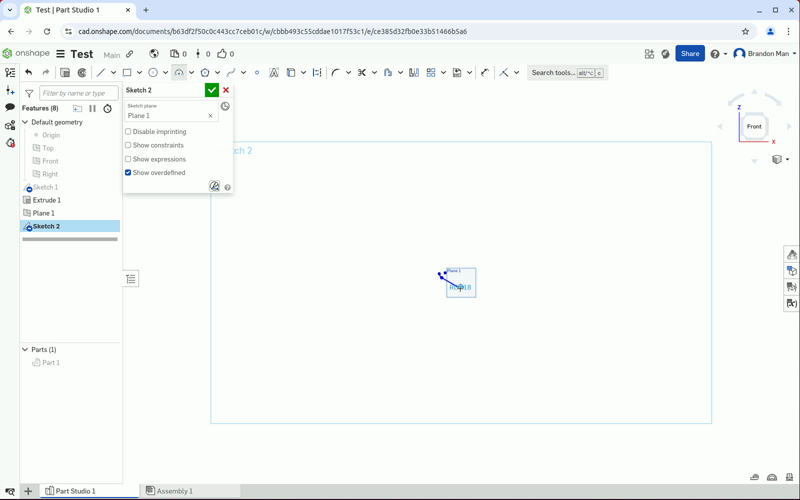
scroll(6)
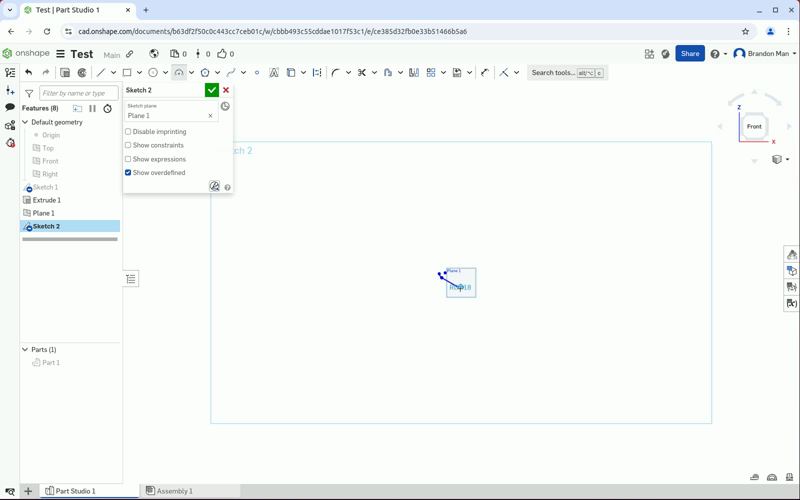
scroll(6)
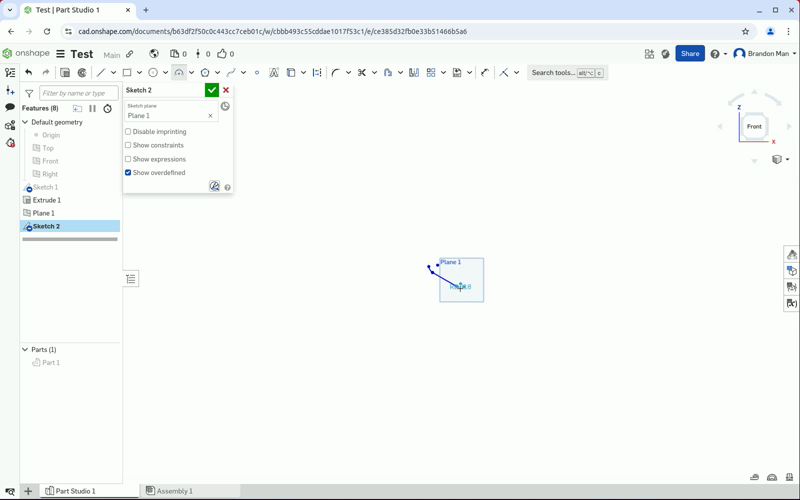
scroll(6)
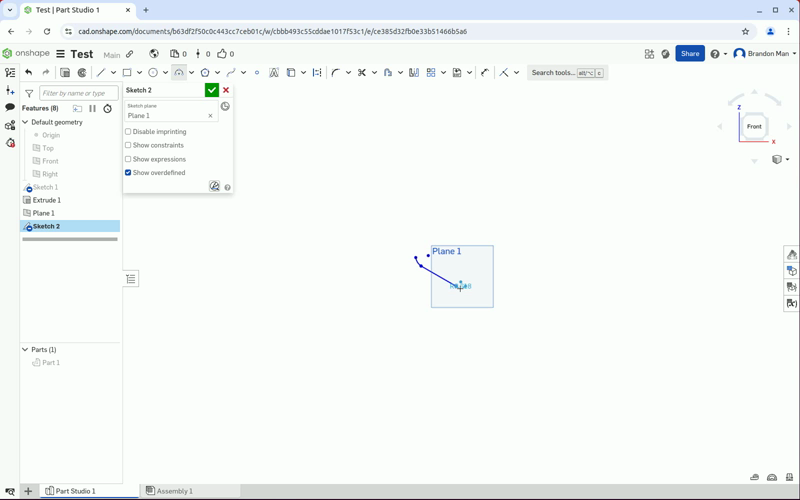
scroll(6)
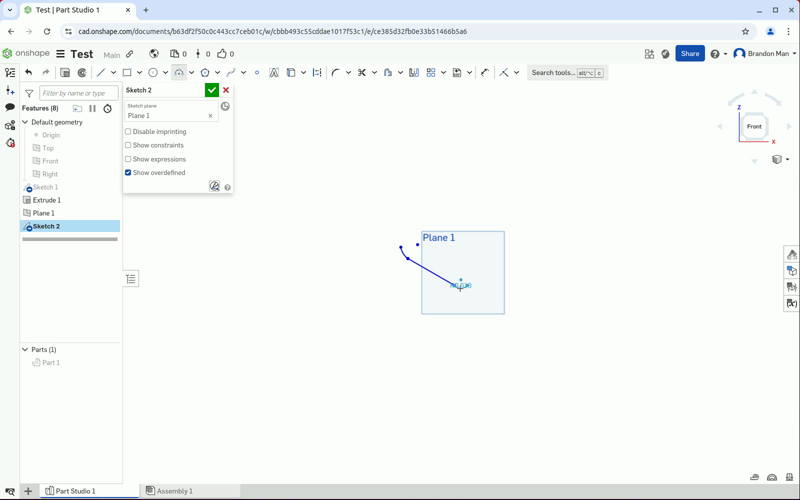
scroll(6)
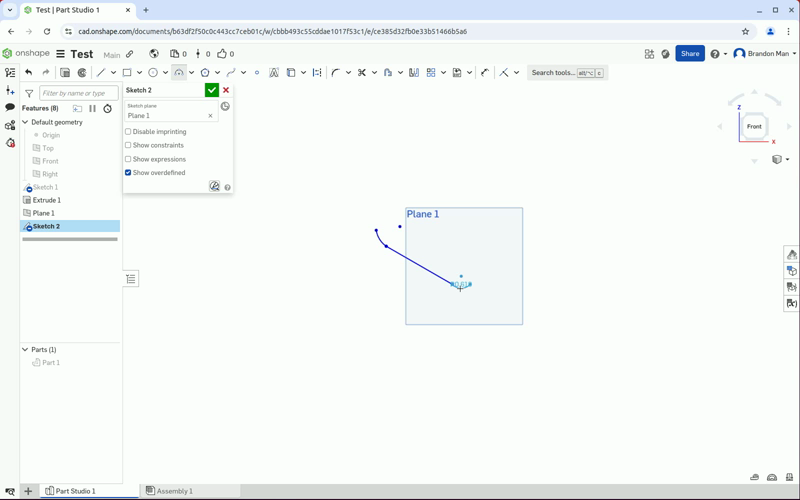
scroll(6)
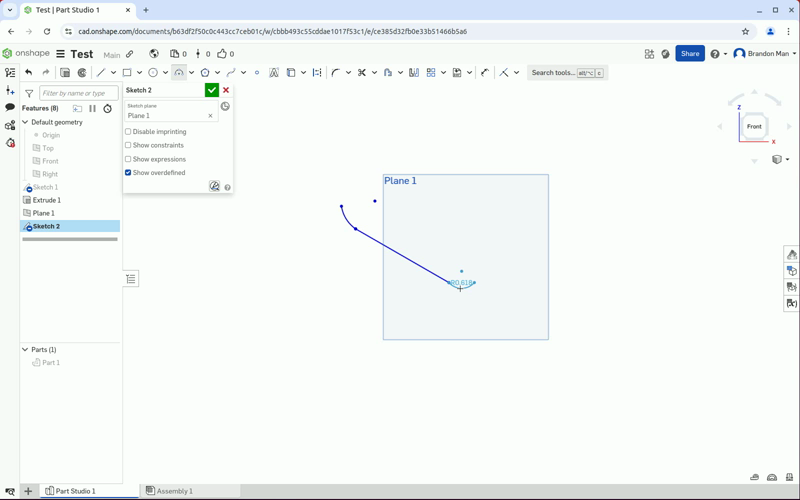
scroll(6)
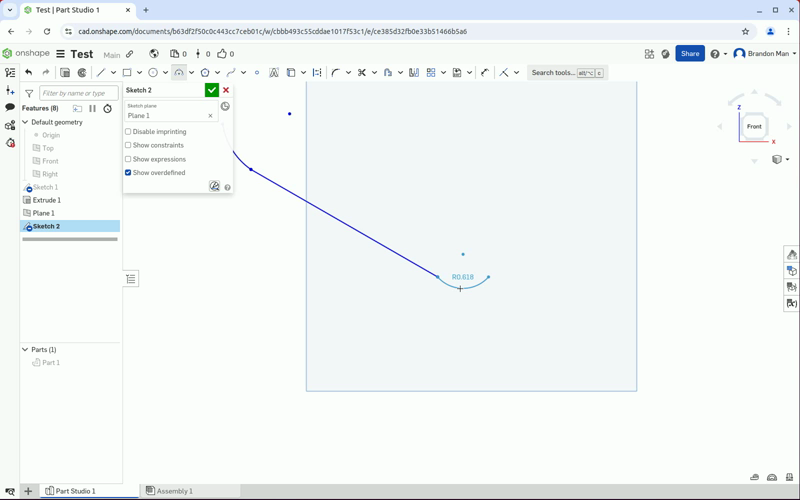
click(460, 288)
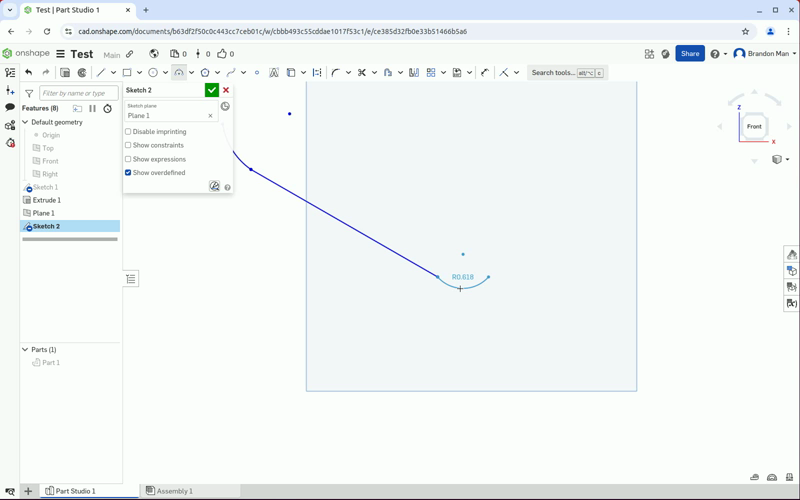
scroll(-6)
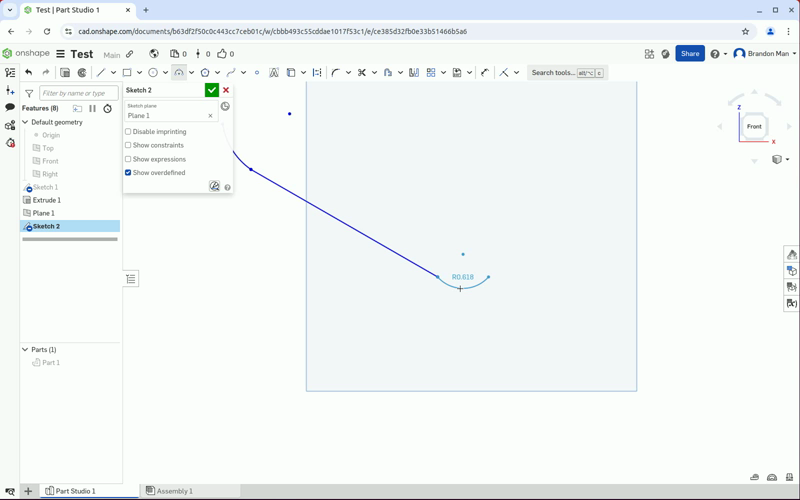
scroll(-6)
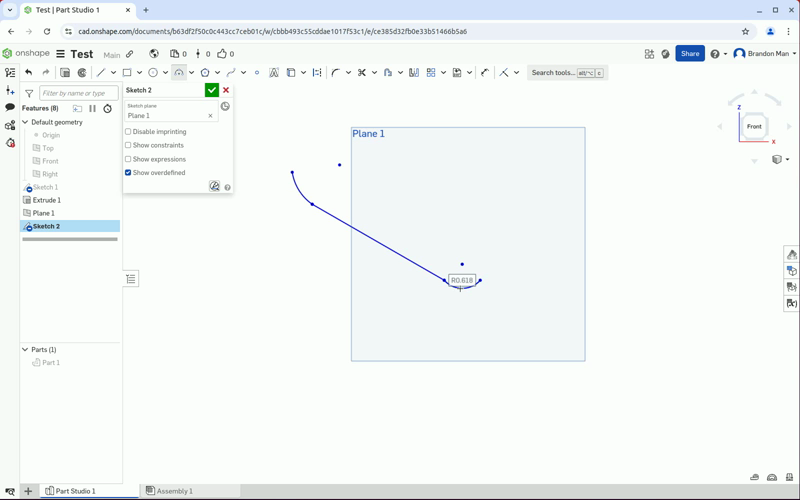
scroll(-6)
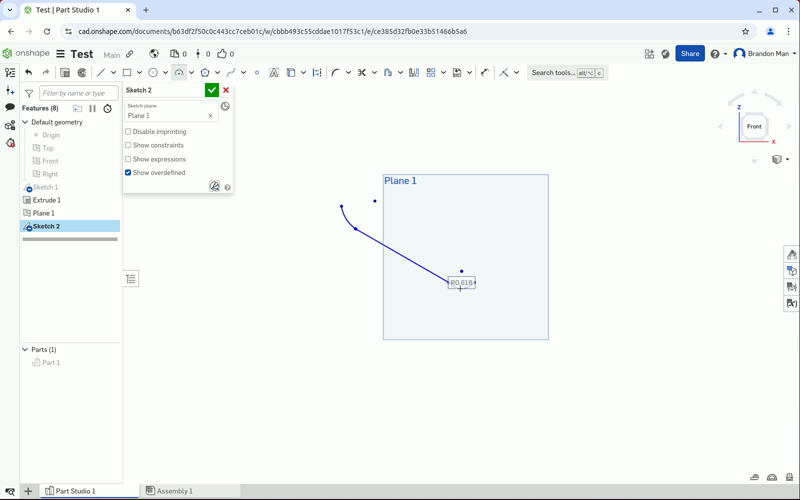
scroll(-6)
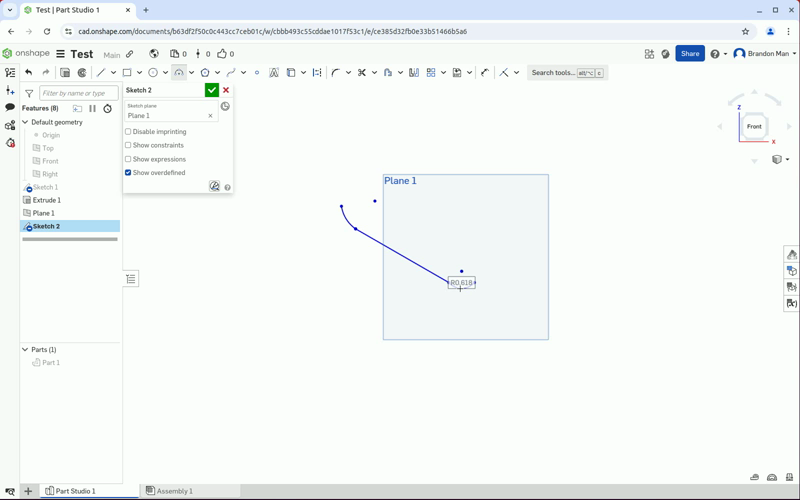
scroll(-6)
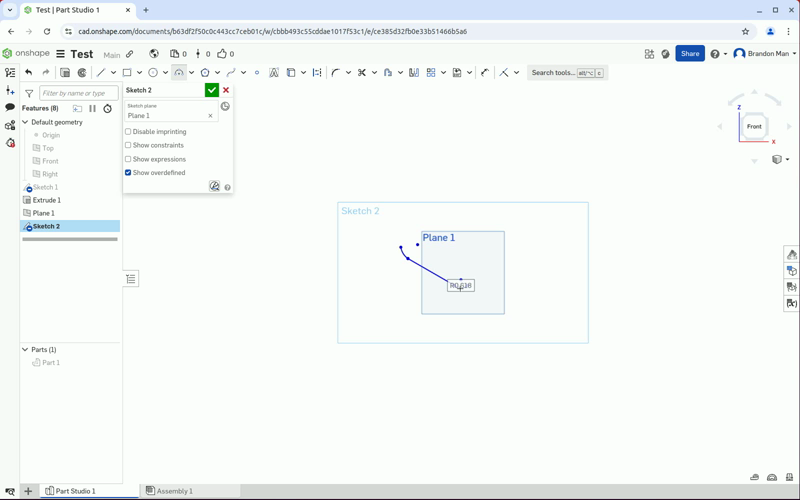
scroll(-6)
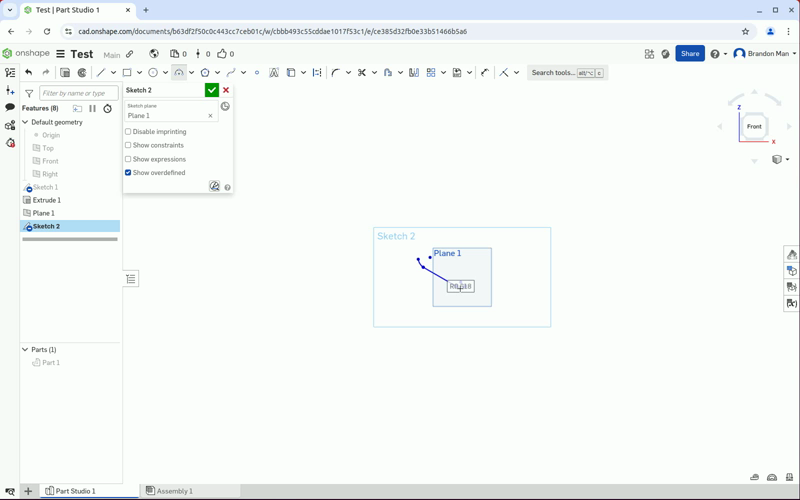
scroll(-6)
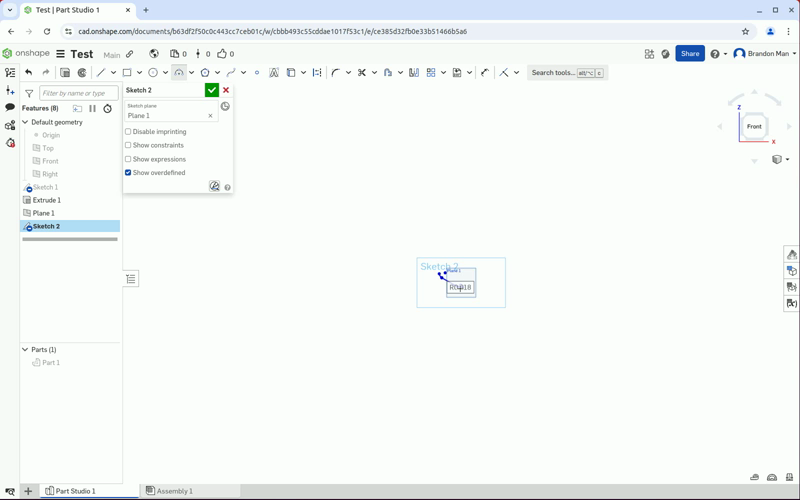
key_up(shift)
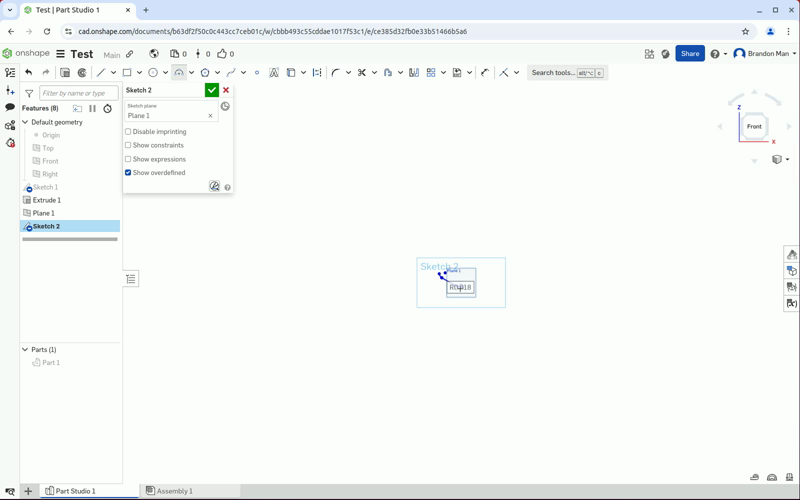
key(esc)
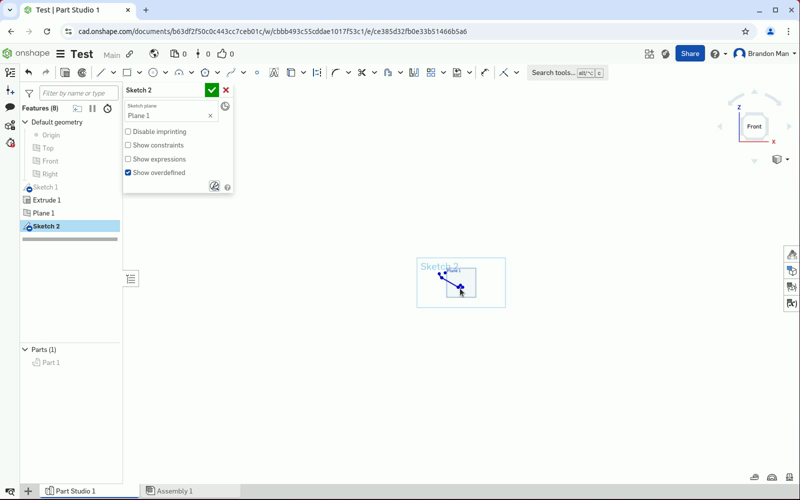
key(l)
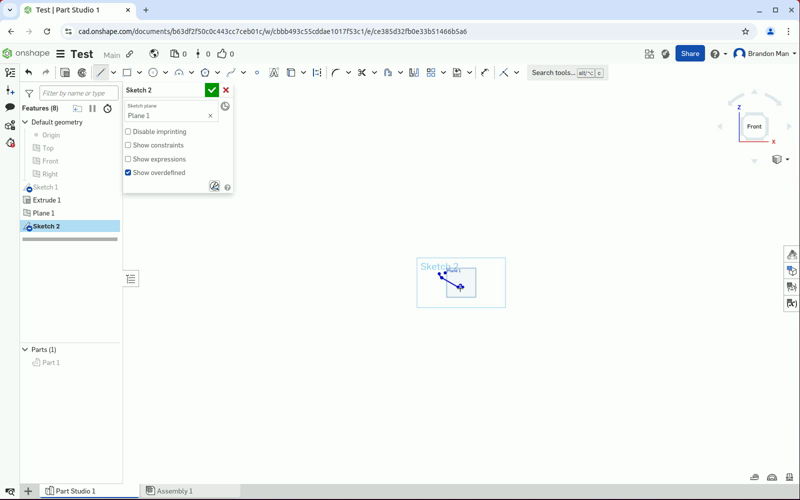
mouse_move(462, 287)
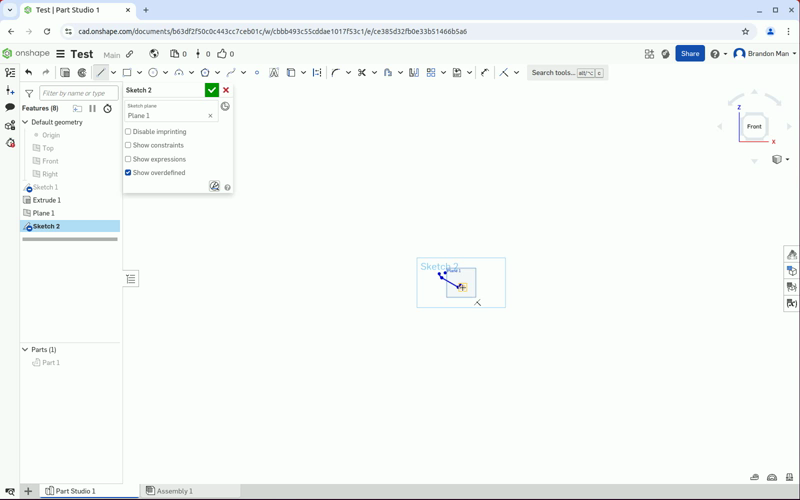
scroll(6)
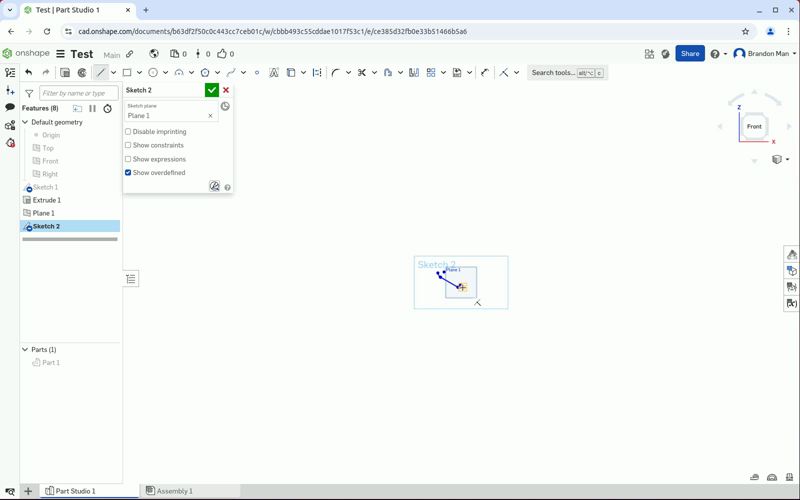
scroll(6)
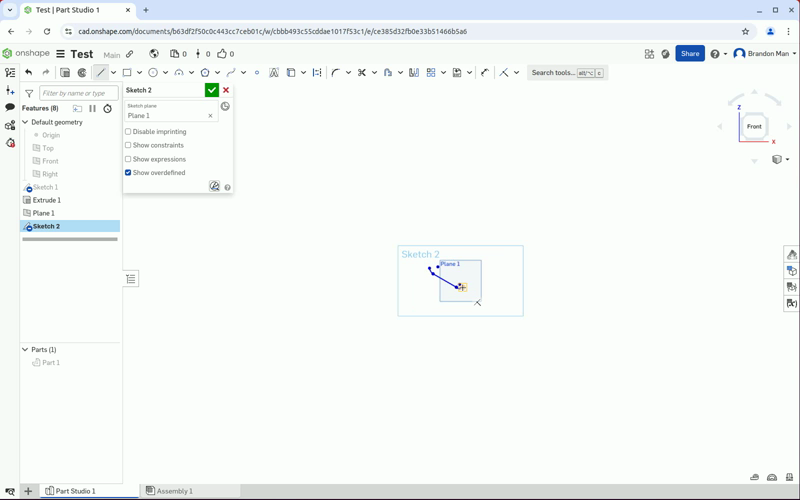
scroll(6)
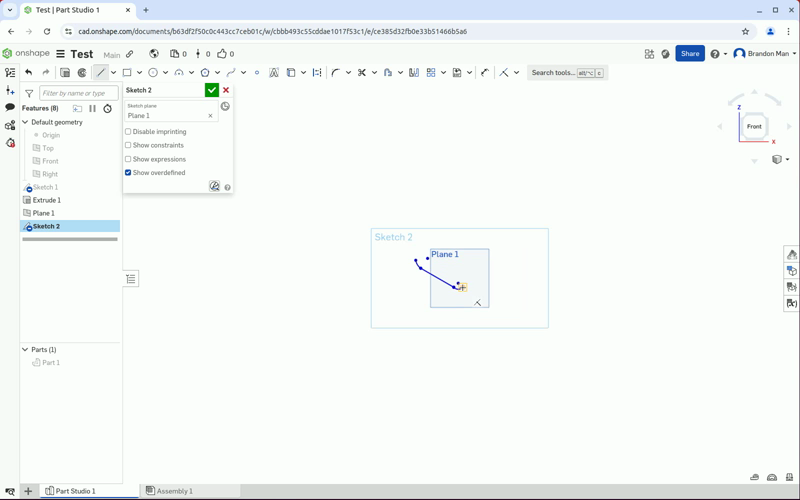
scroll(6)
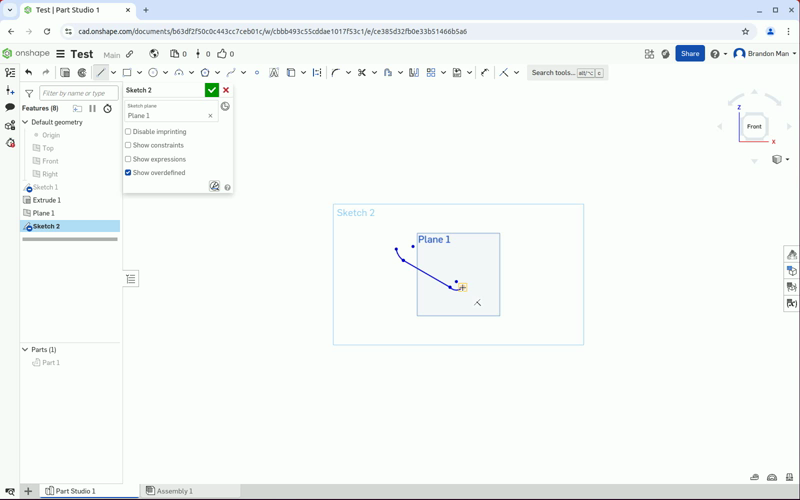
scroll(6)
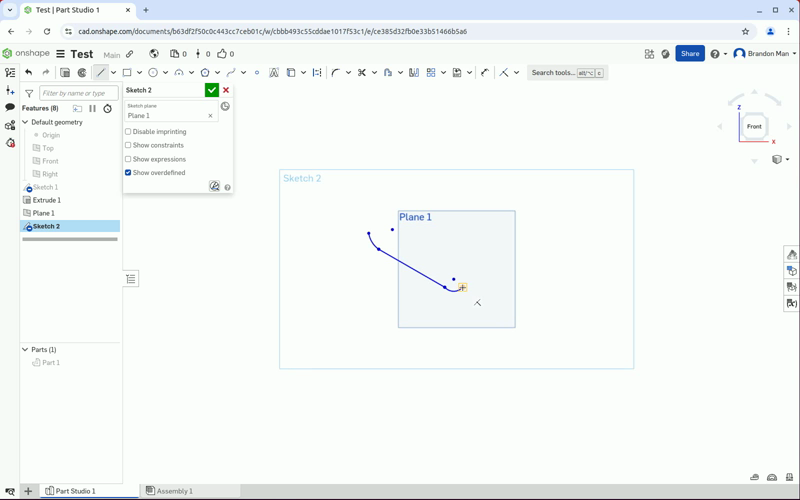
scroll(6)
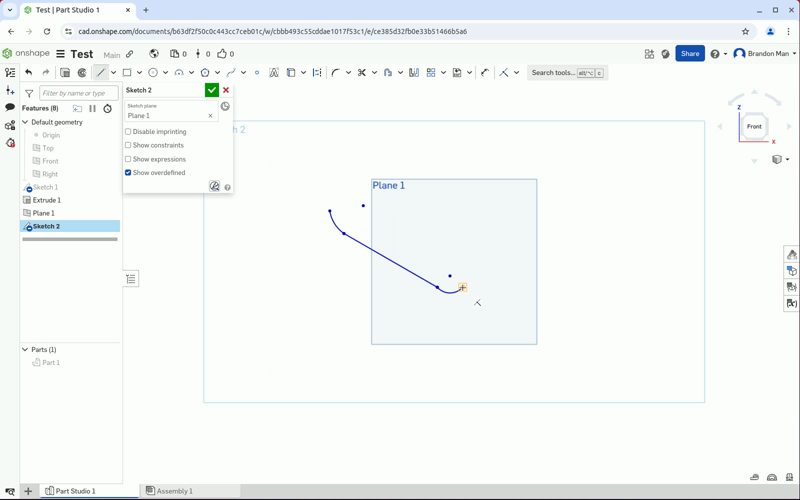
scroll(6)
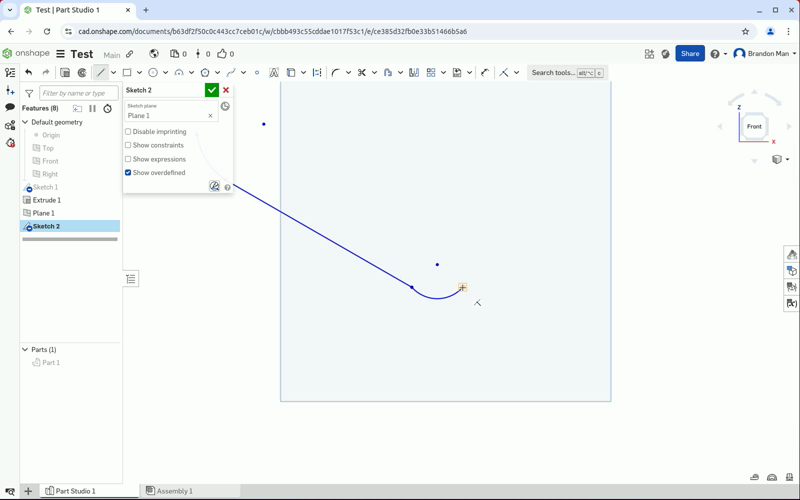
click(462, 287)
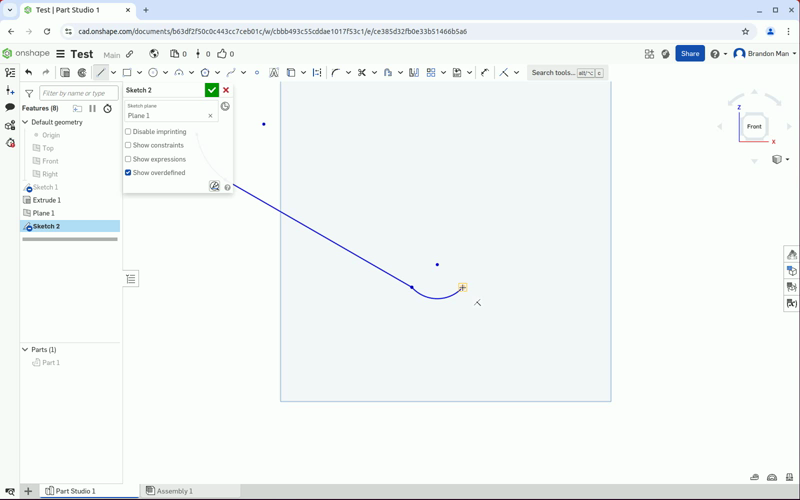
scroll(-6)
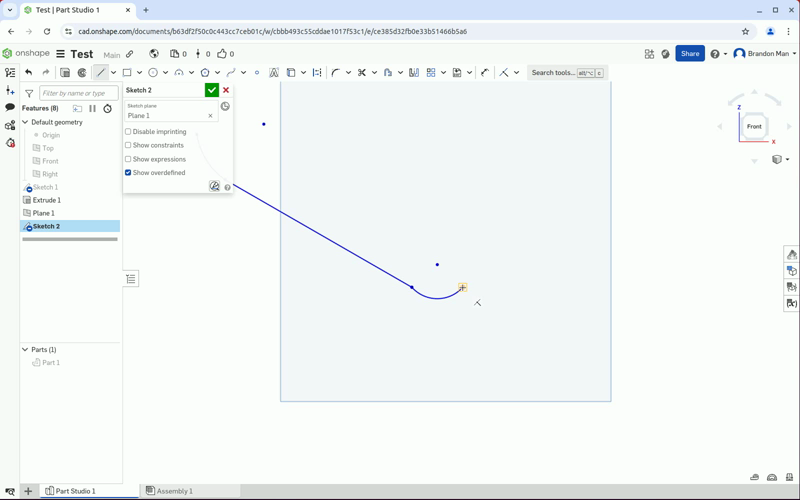
scroll(-6)
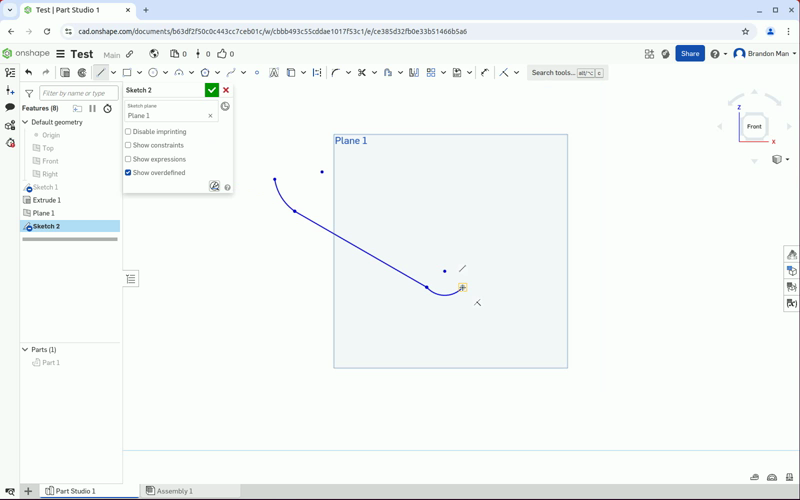
scroll(-6)
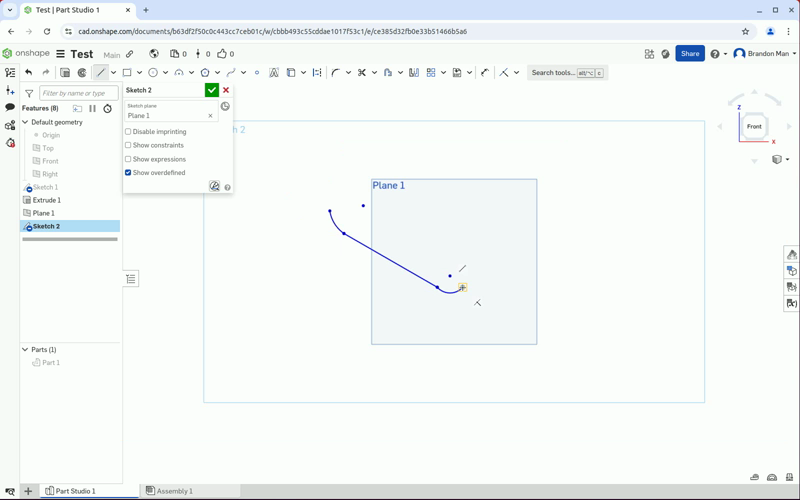
scroll(-6)
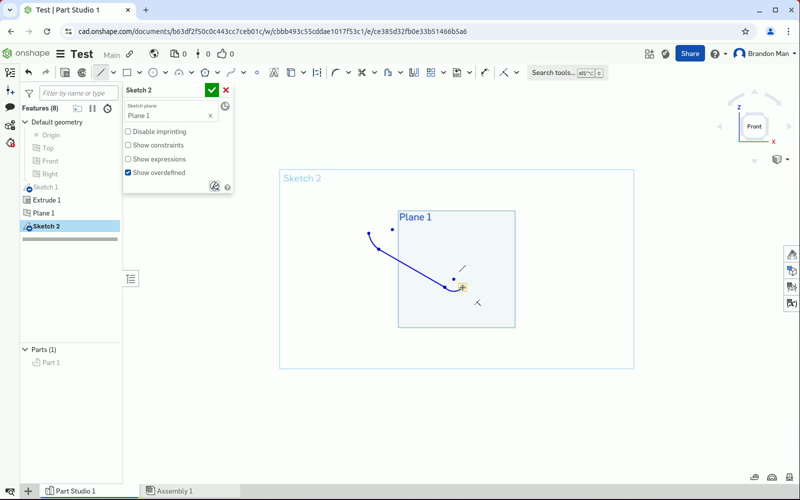
scroll(-6)
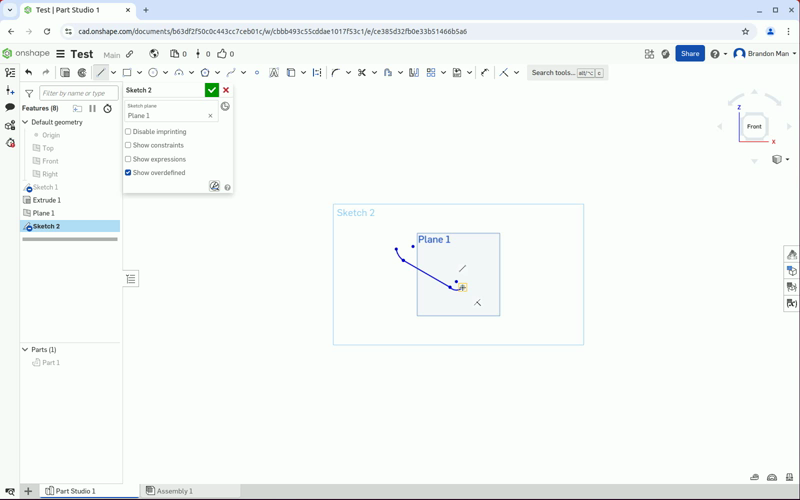
scroll(-6)
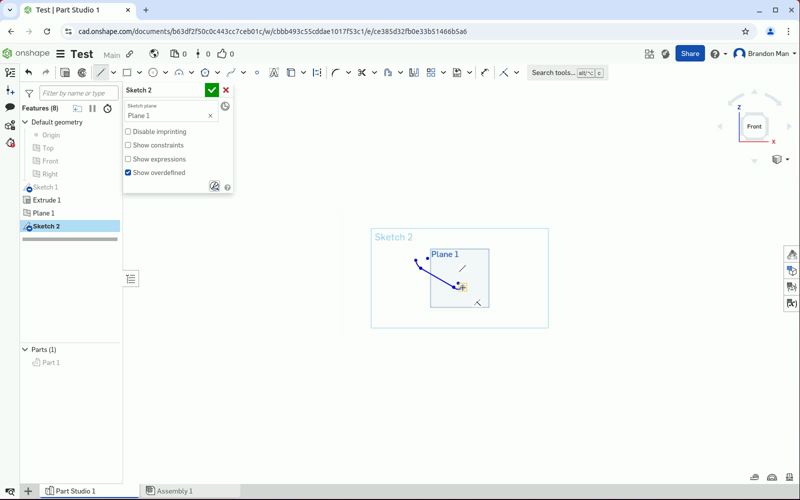
scroll(-6)
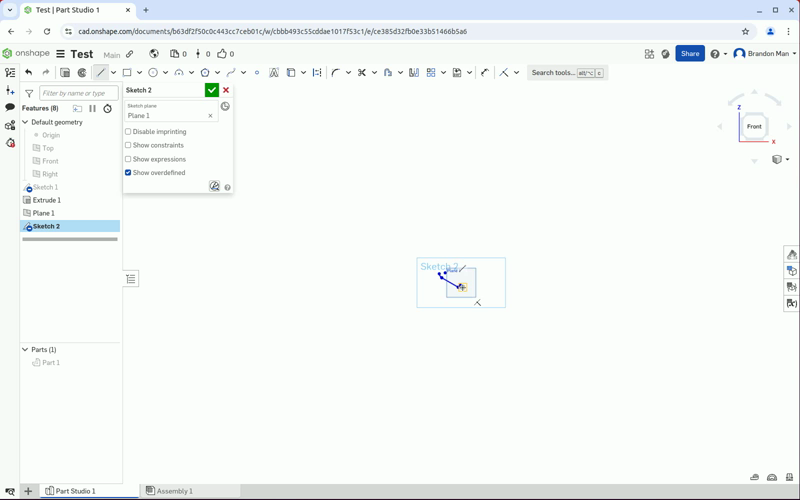
key_down(shift)
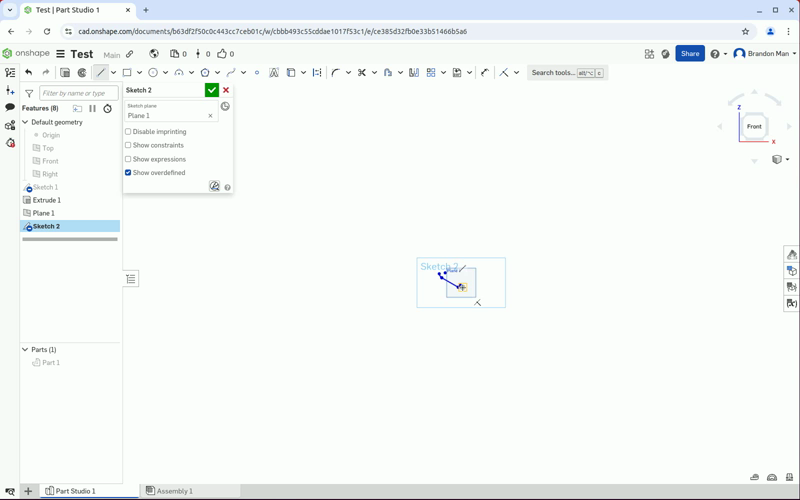
mouse_move(492, 287)
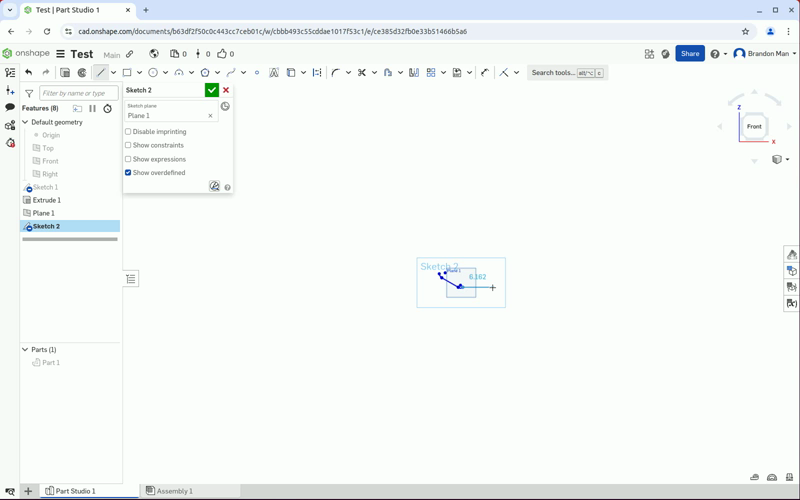
mouse_move(479, 277)
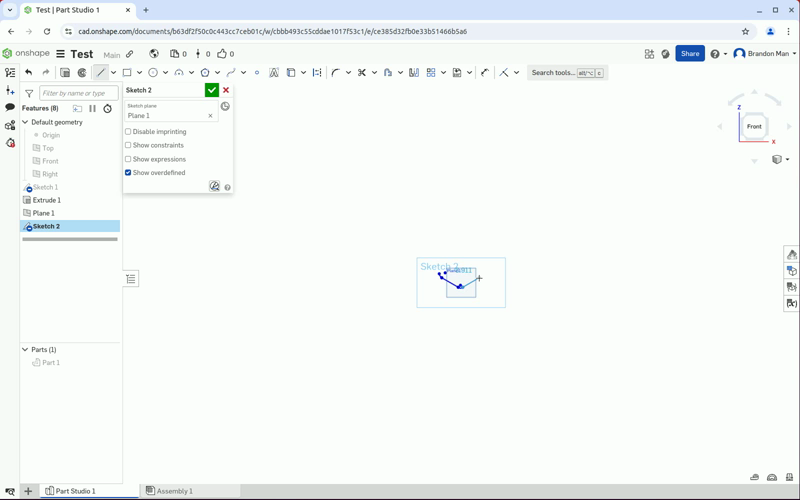
click(479, 277)
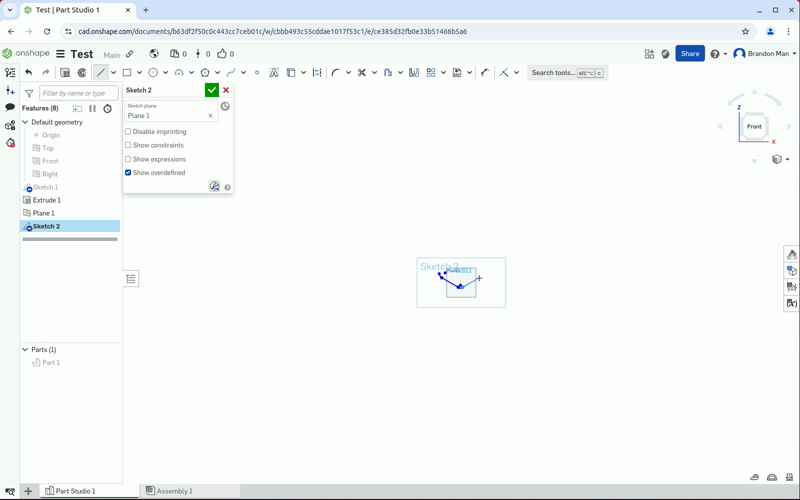
key_up(shift)
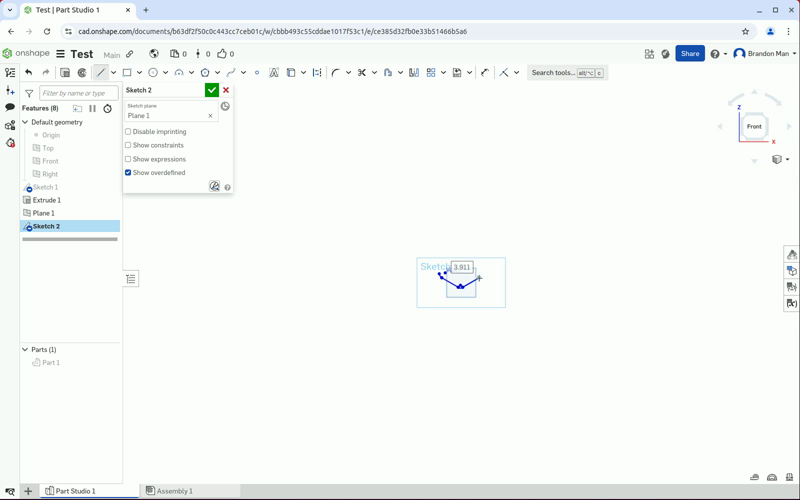
key(esc)
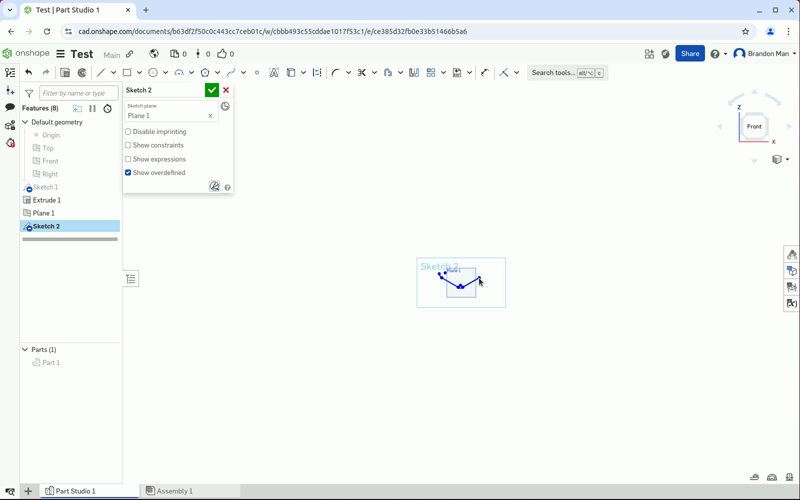
key(a)
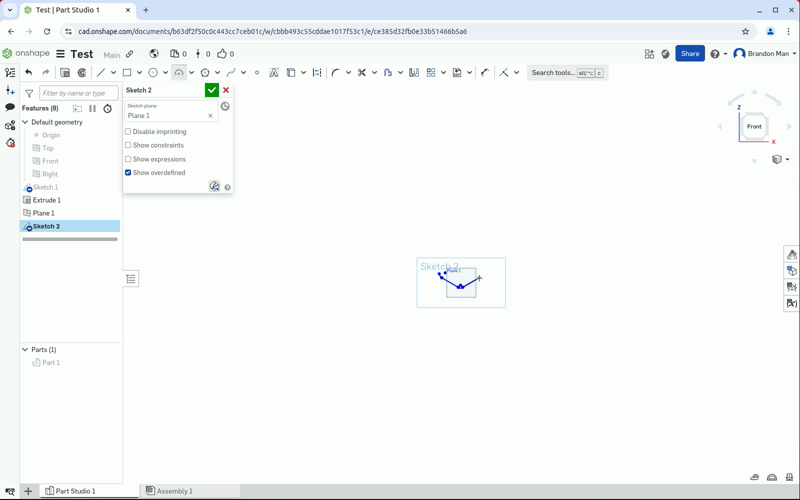
mouse_move(479, 277)
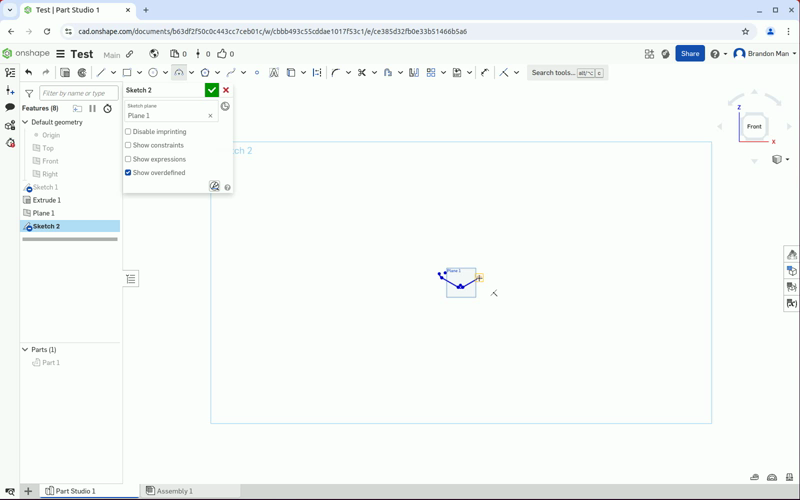
click(479, 277)
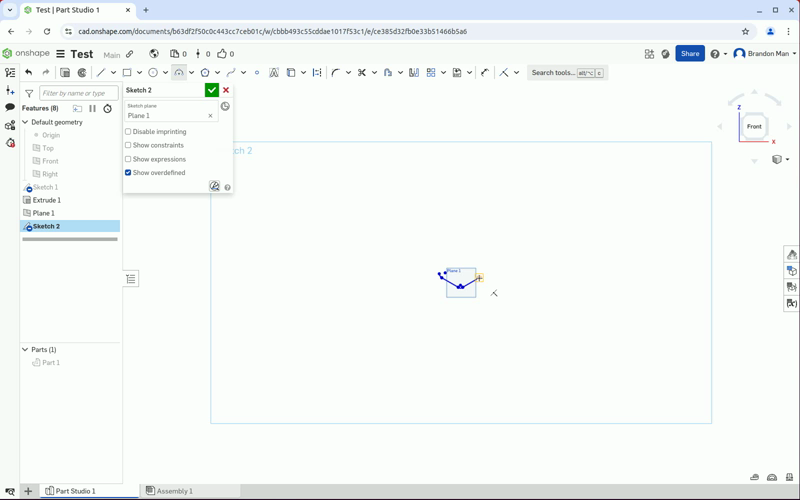
key_down(shift)
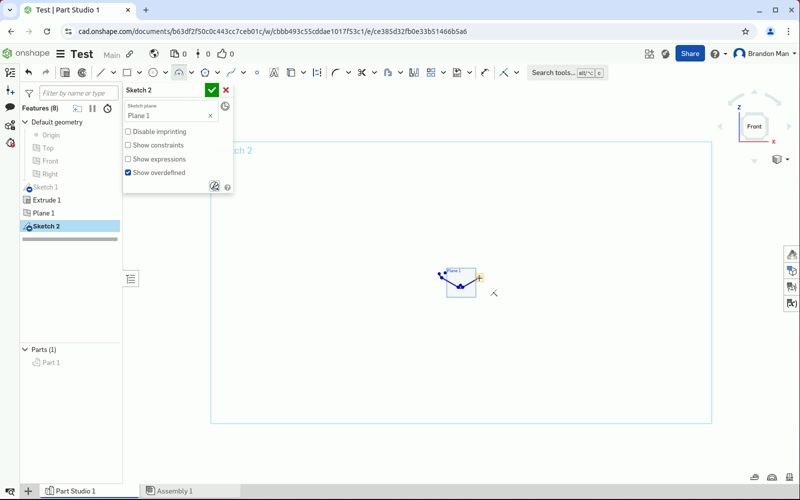
mouse_move(481, 273)
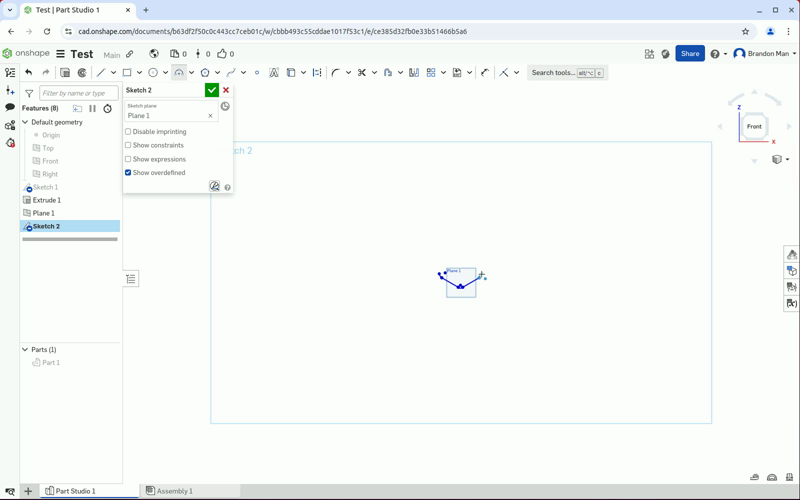
scroll(6)
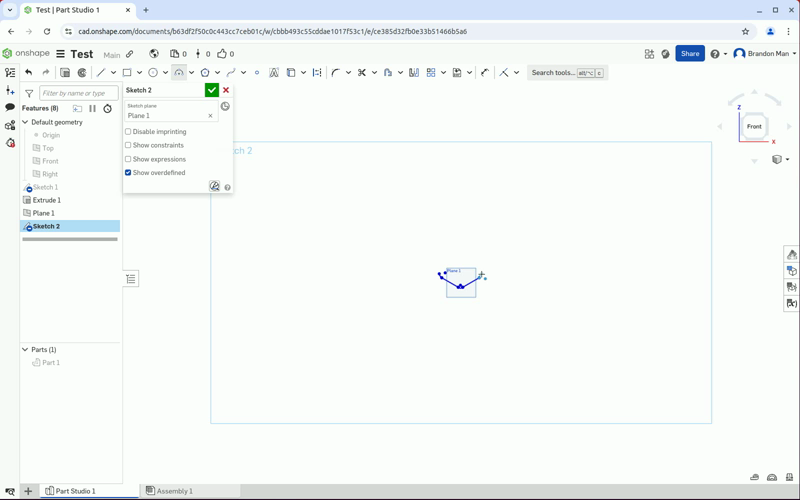
scroll(6)
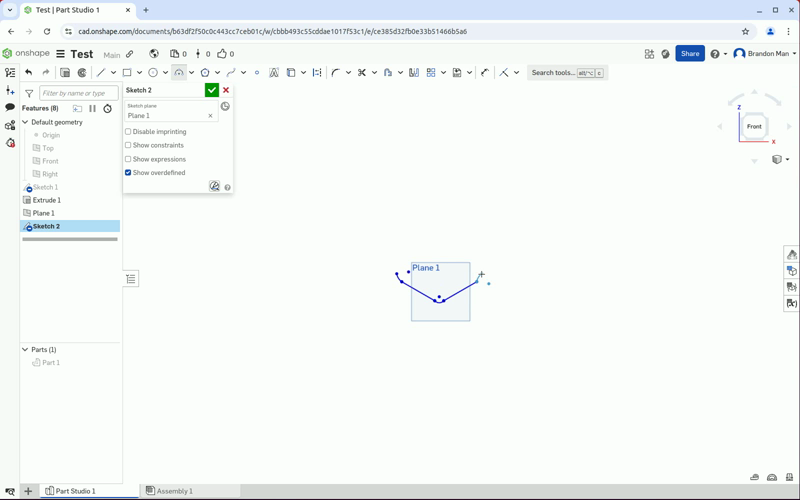
scroll(6)
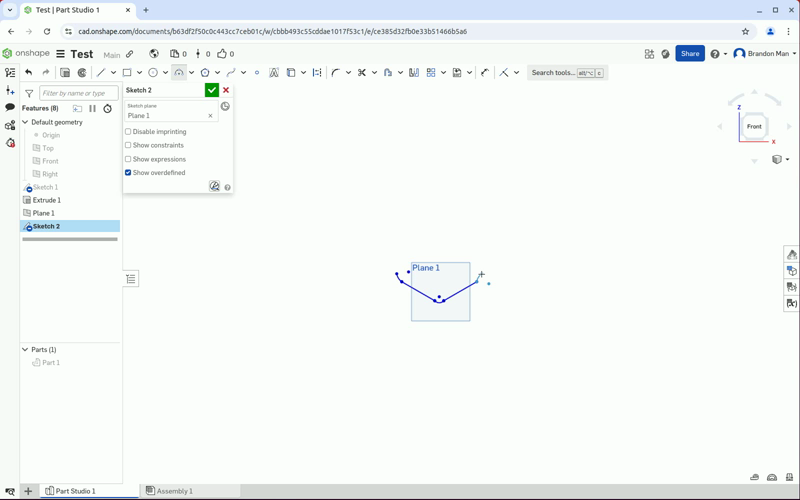
scroll(6)
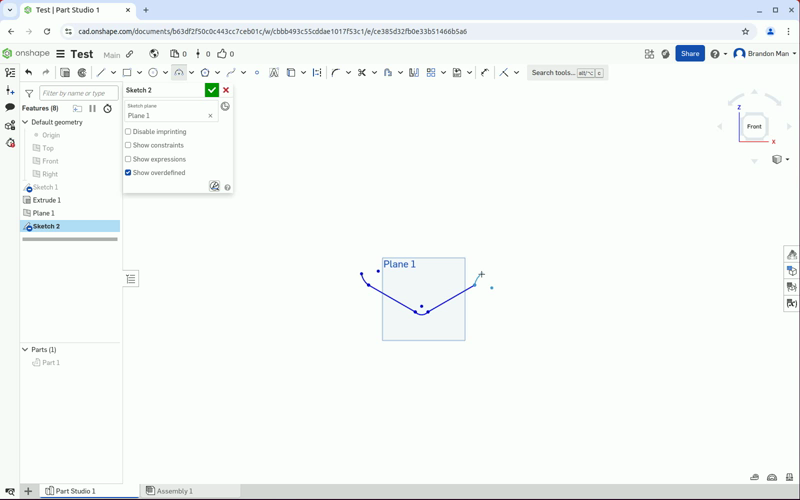
scroll(6)
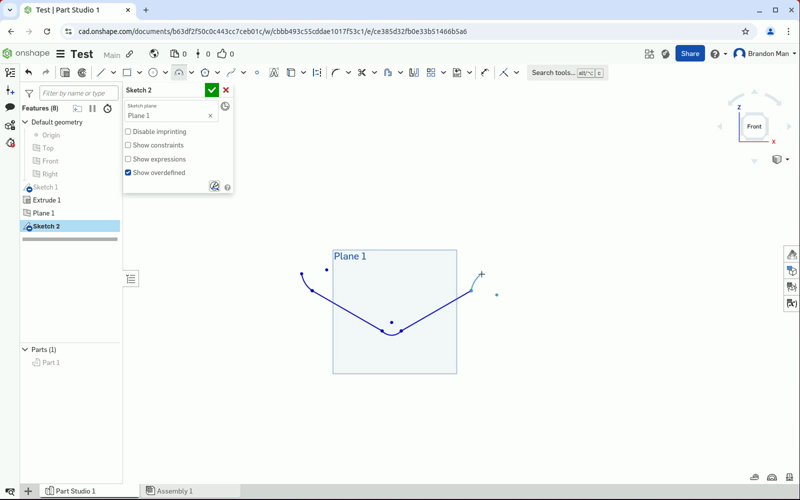
scroll(6)
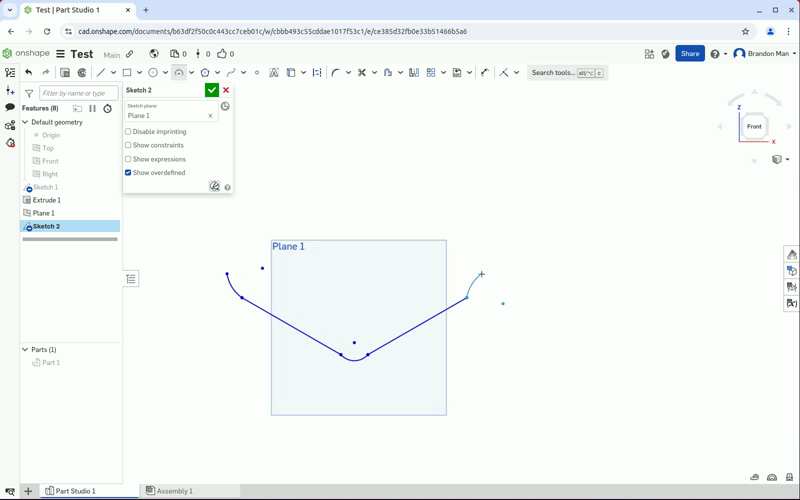
scroll(6)
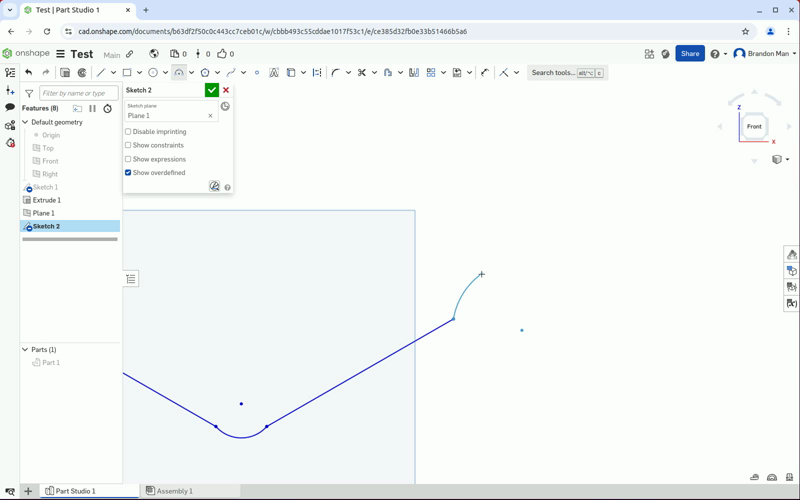
click(481, 273)
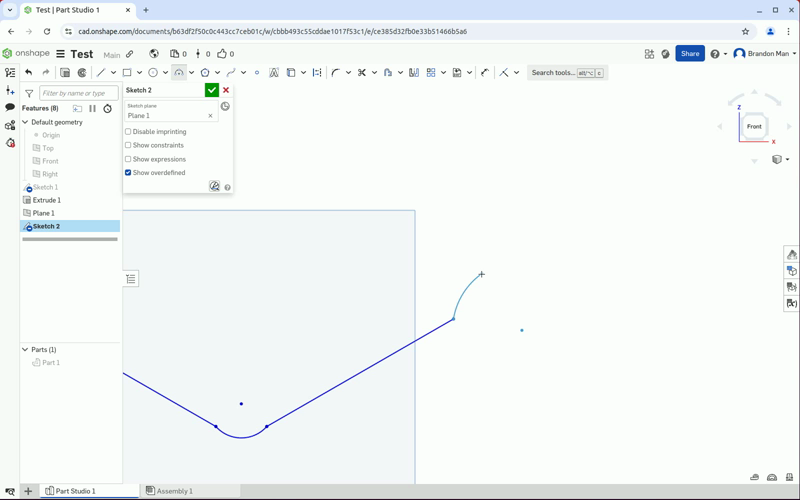
scroll(-6)
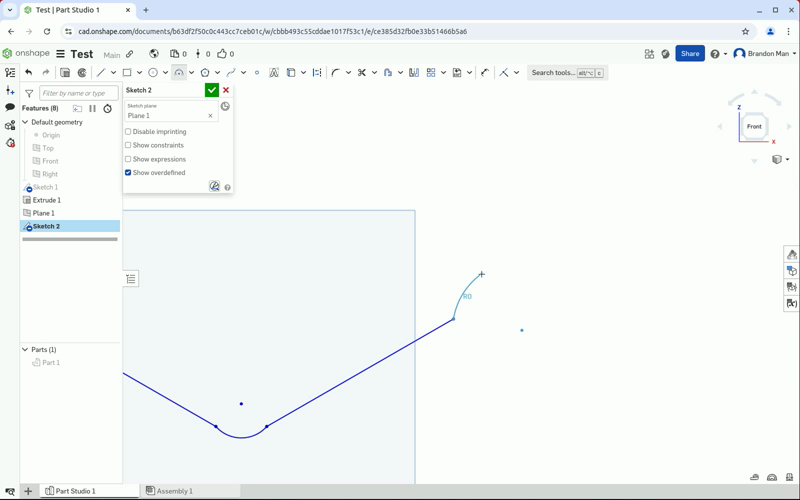
scroll(-6)
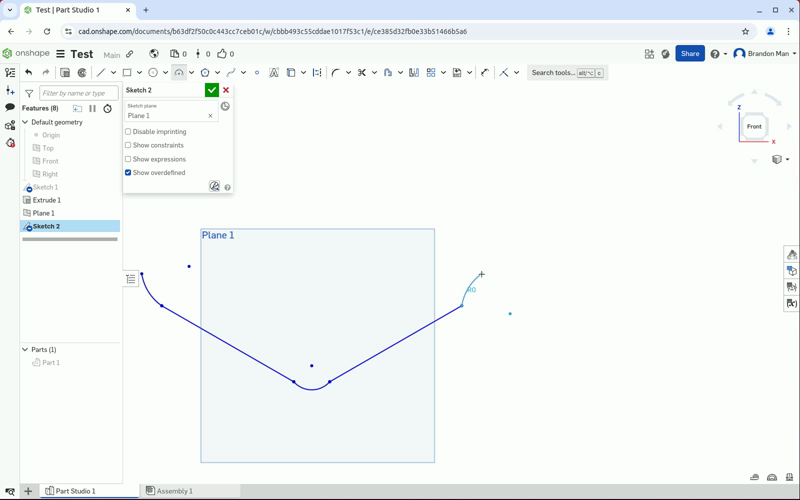
scroll(-6)
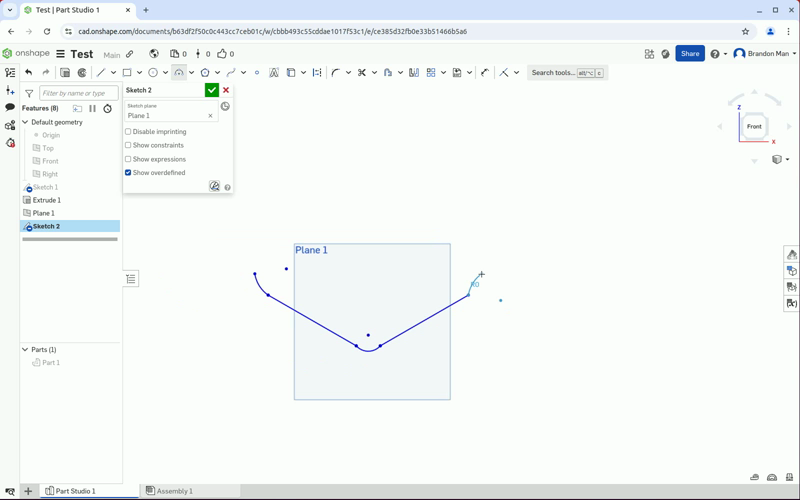
scroll(-6)
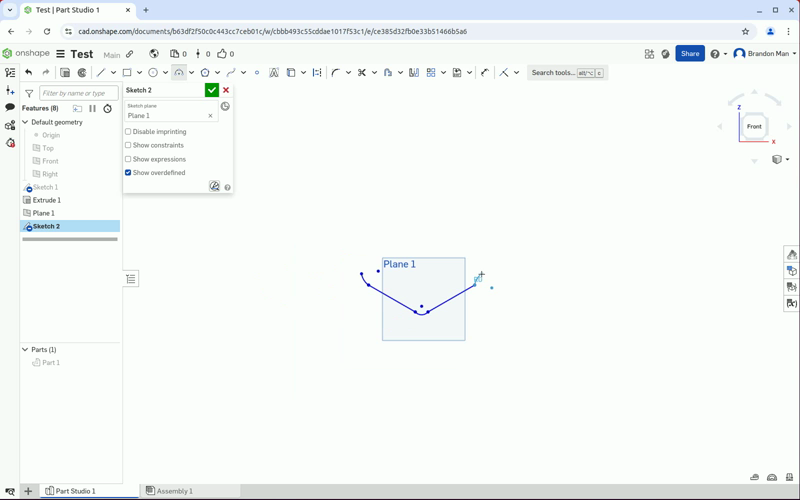
scroll(-6)
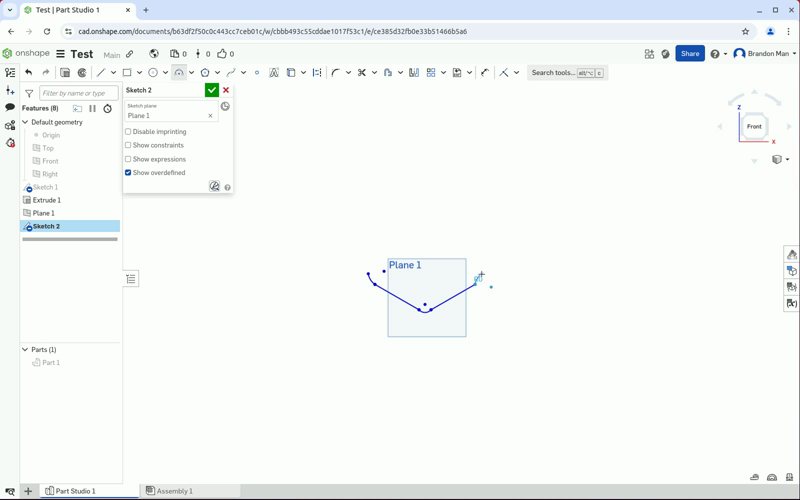
scroll(-6)
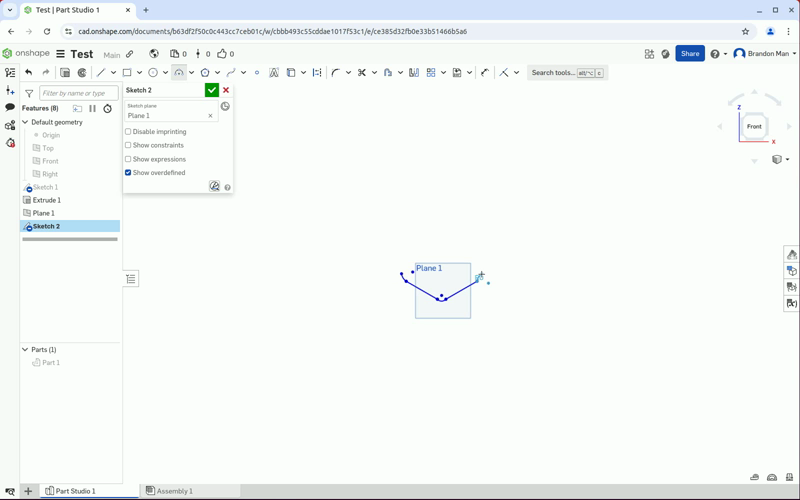
scroll(-6)
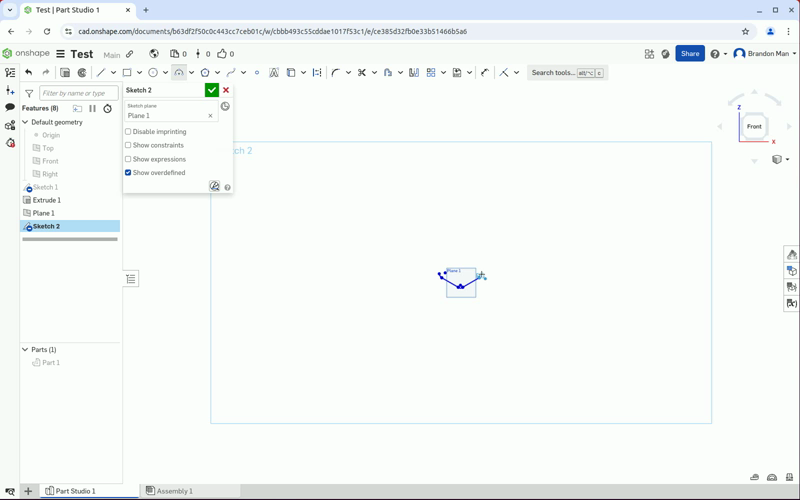
mouse_move(480, 276)
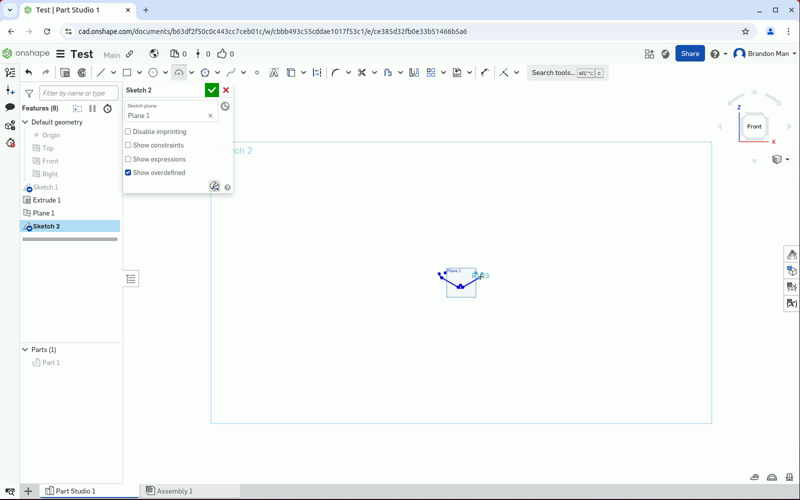
scroll(6)
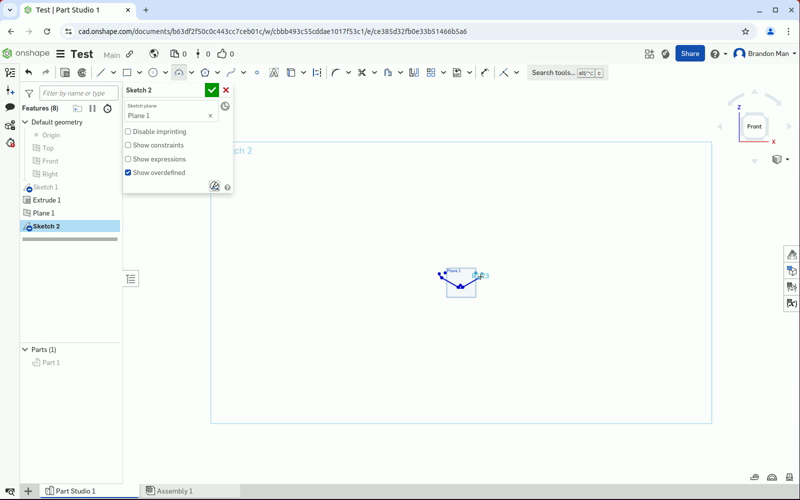
scroll(6)
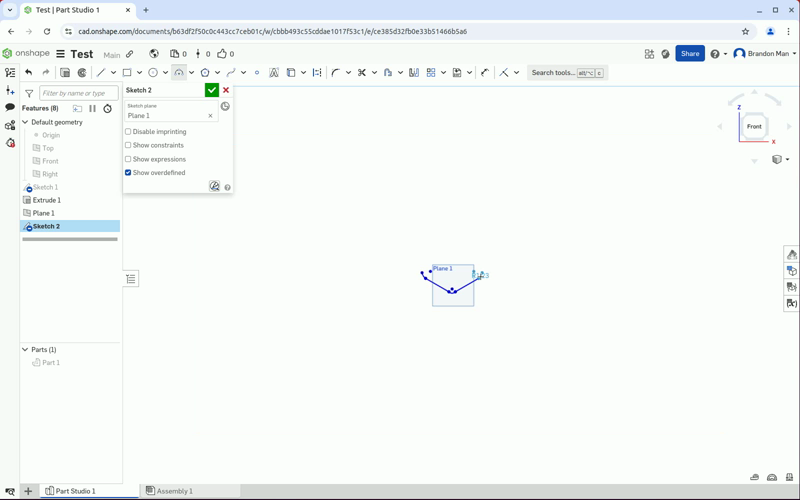
scroll(6)
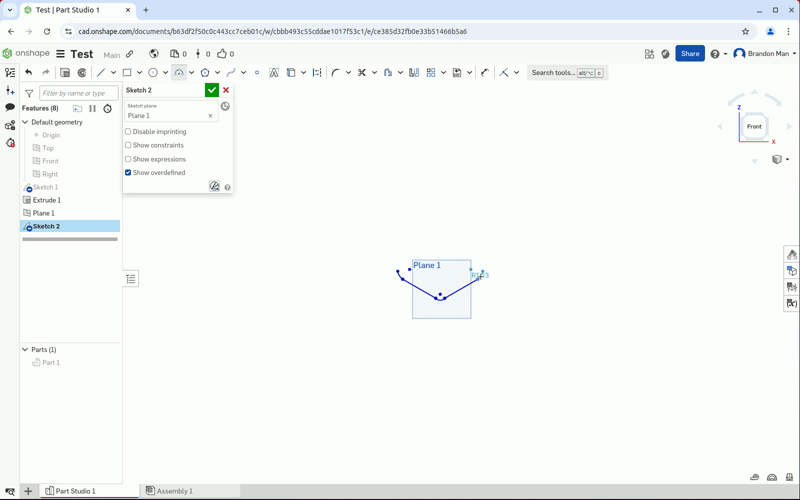
scroll(6)
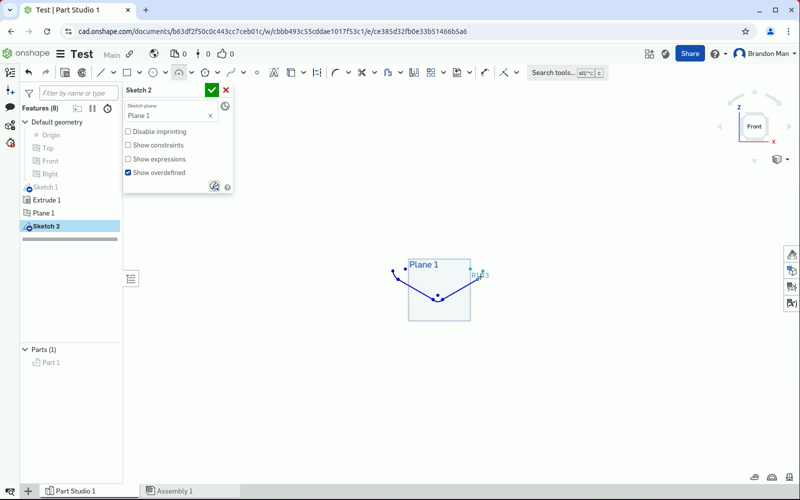
scroll(6)
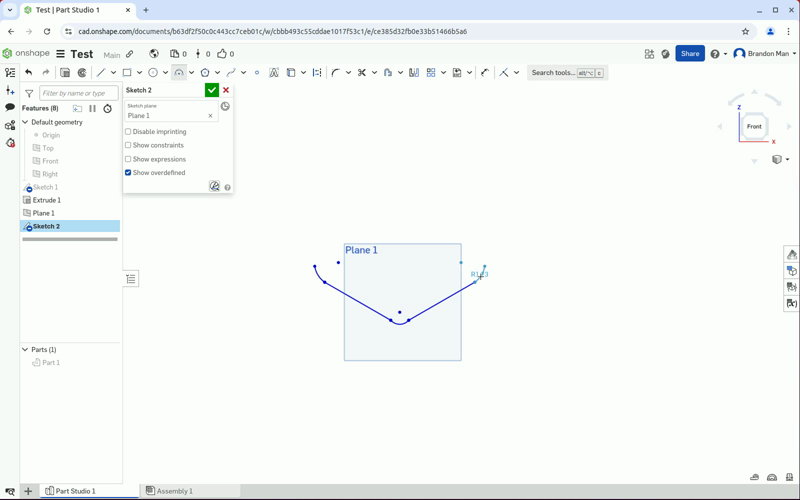
scroll(6)
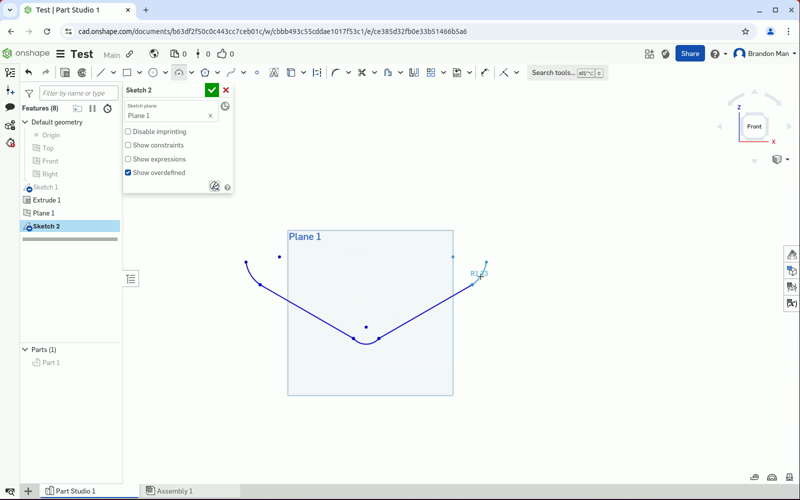
scroll(6)
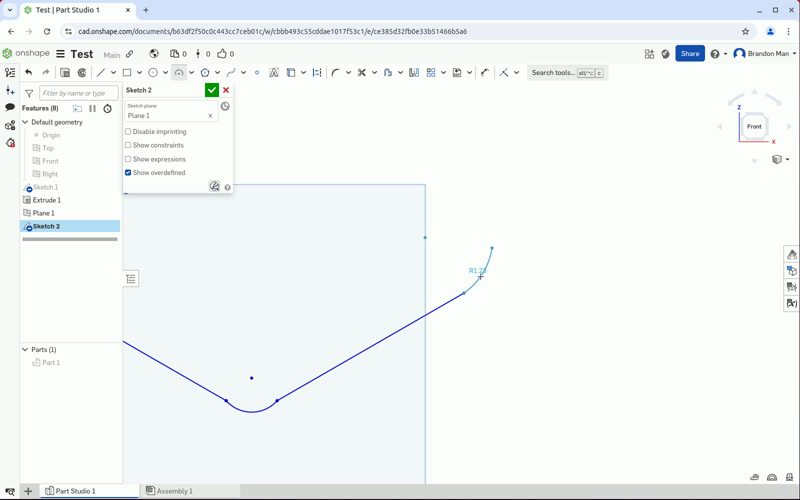
click(480, 276)
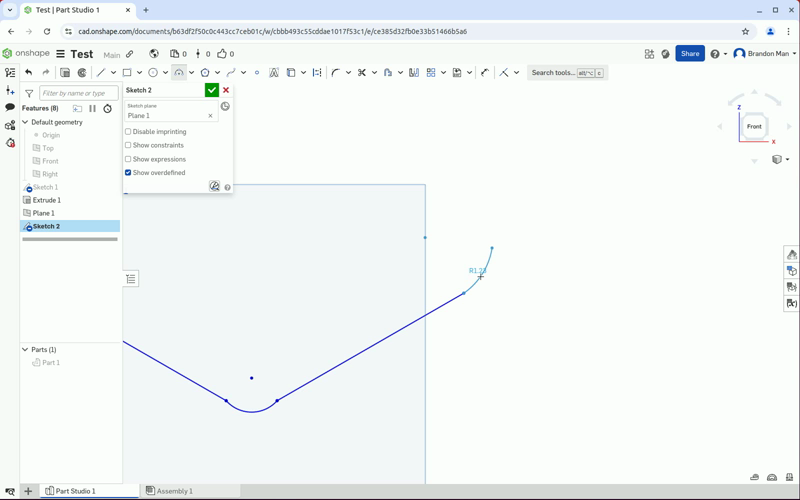
scroll(-6)
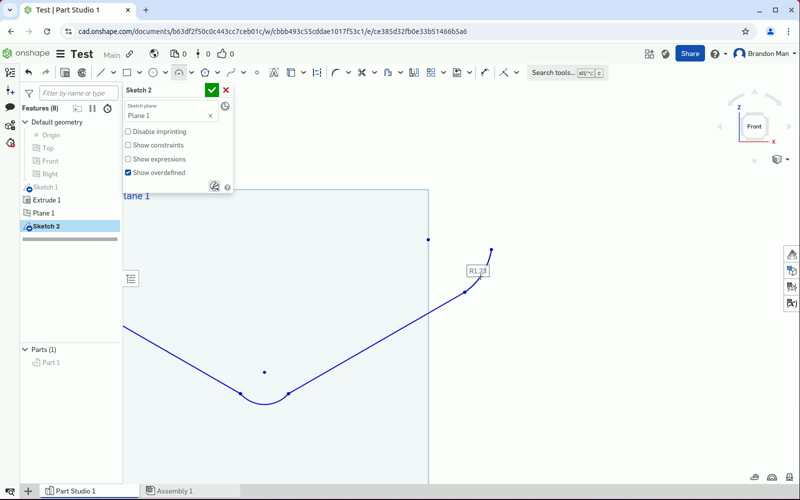
scroll(-6)
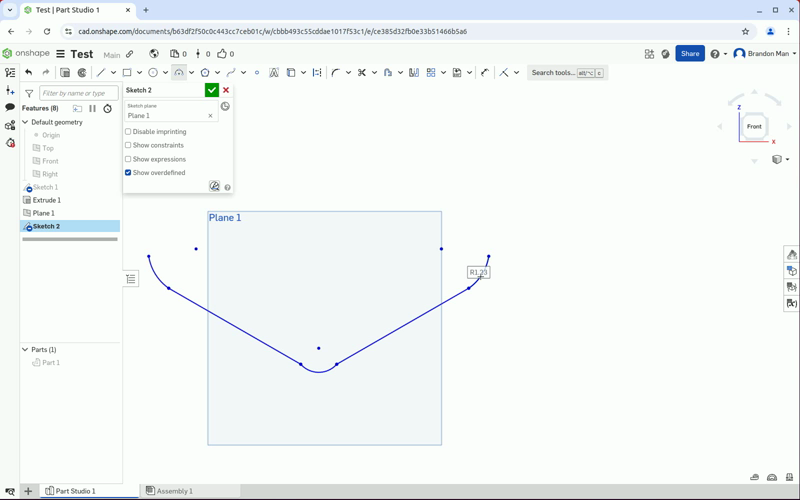
scroll(-6)
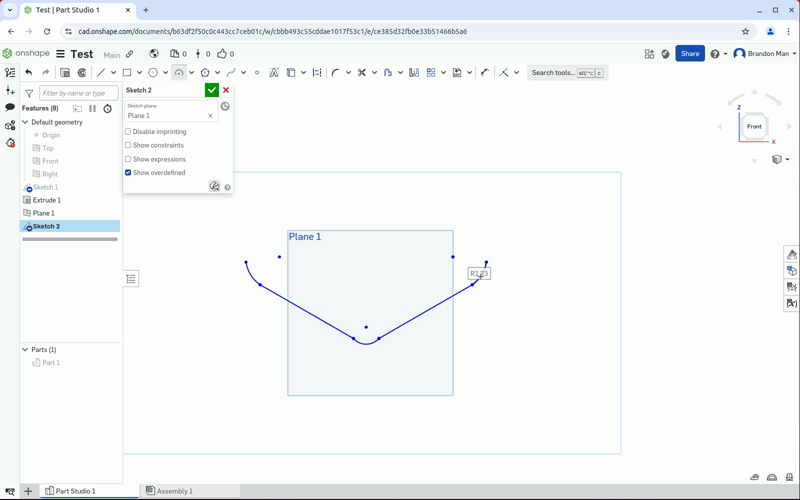
scroll(-6)
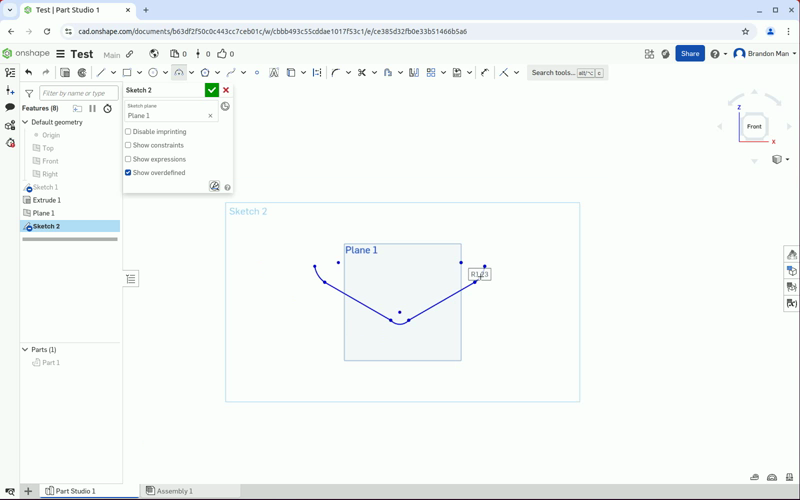
scroll(-6)
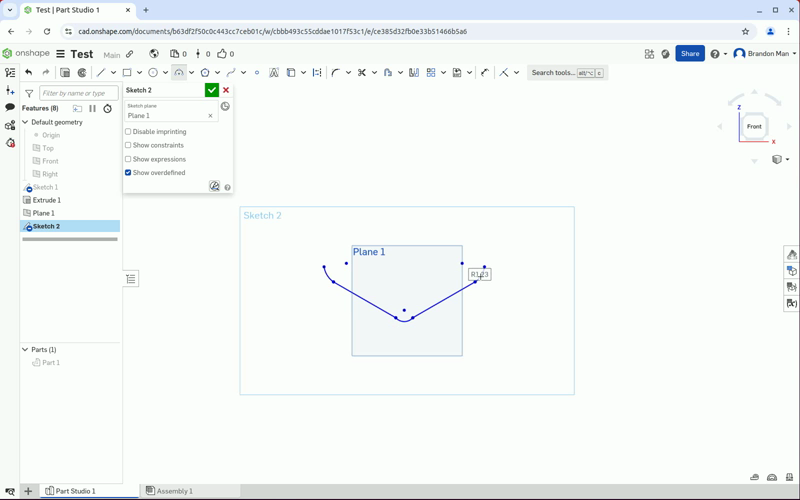
scroll(-6)
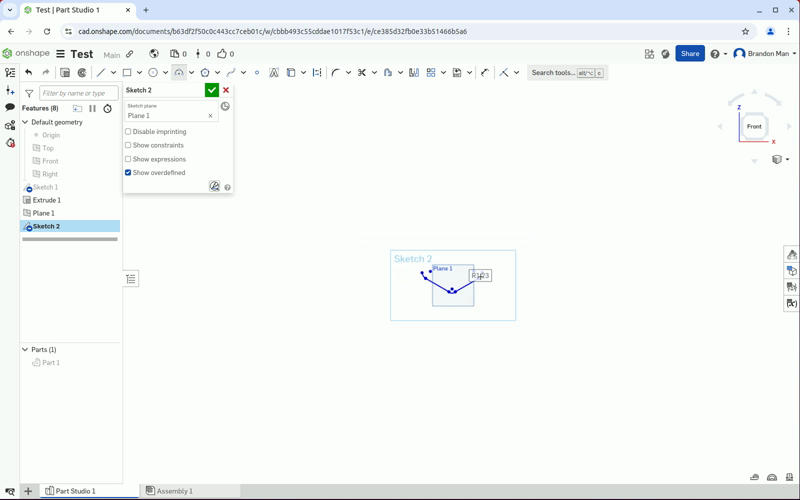
scroll(-6)
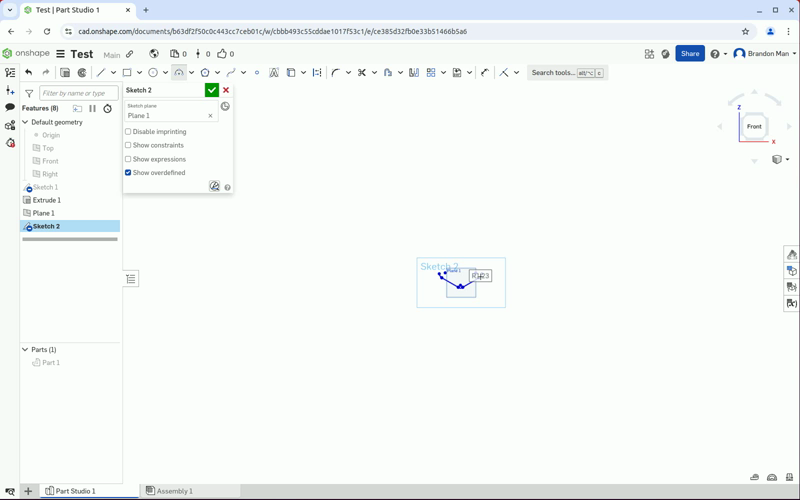
key_up(shift)
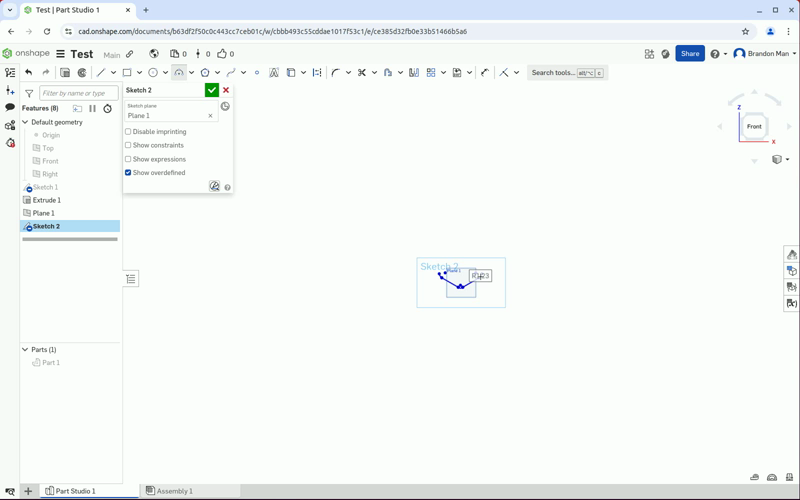
key(esc)
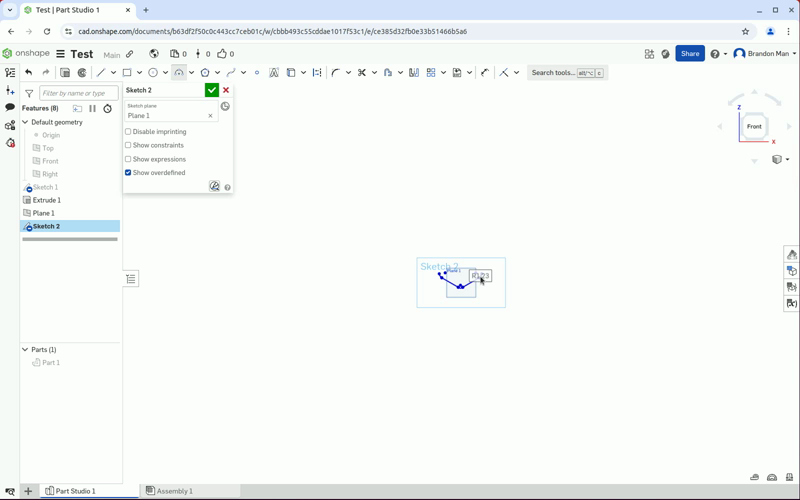
key(l)
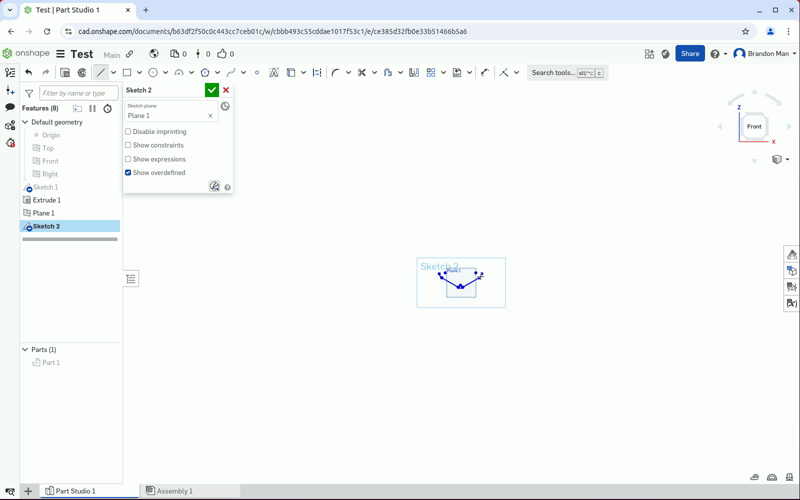
mouse_move(481, 273)
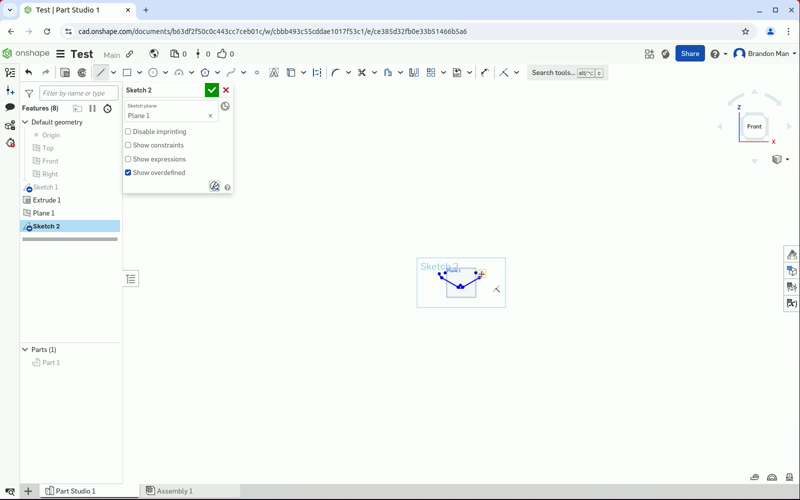
scroll(6)
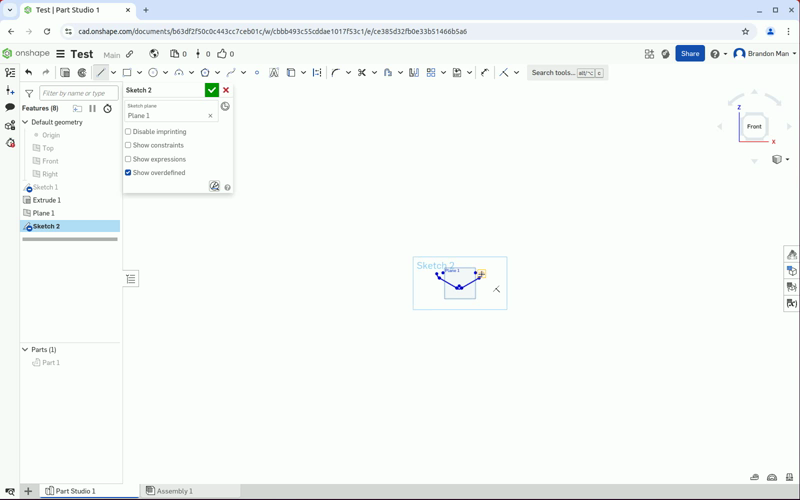
scroll(6)
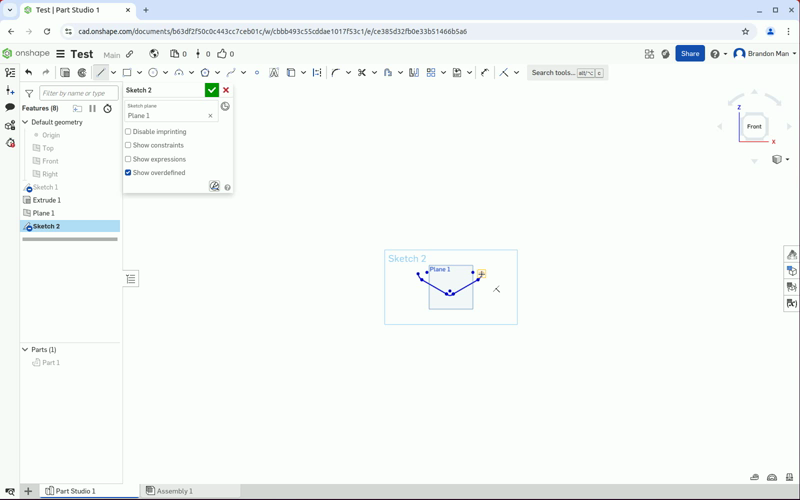
scroll(6)
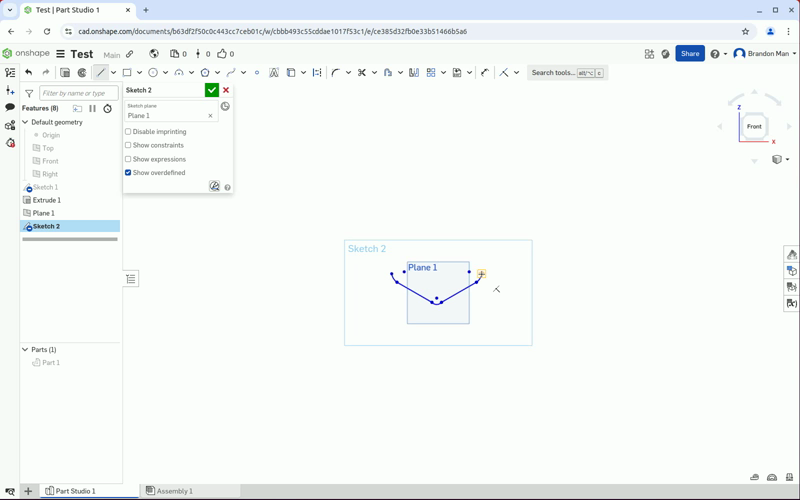
scroll(6)
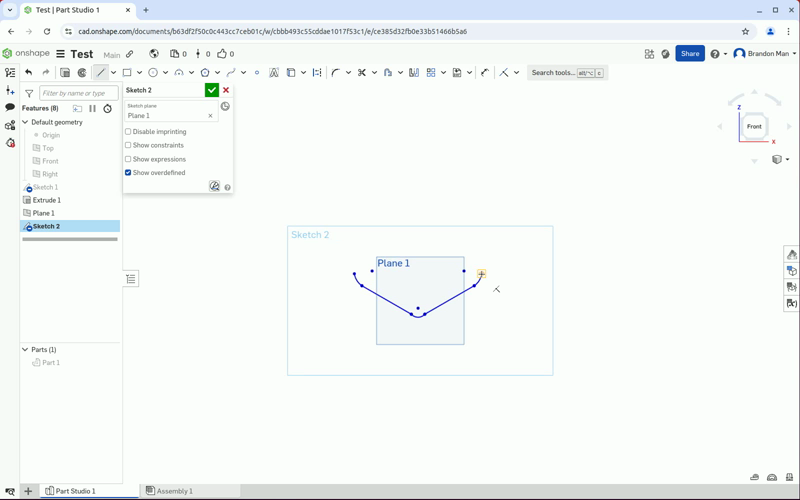
scroll(6)
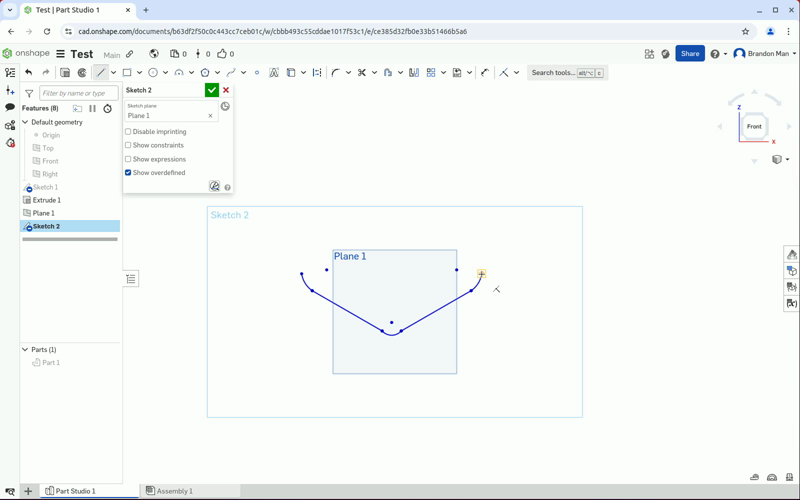
scroll(6)
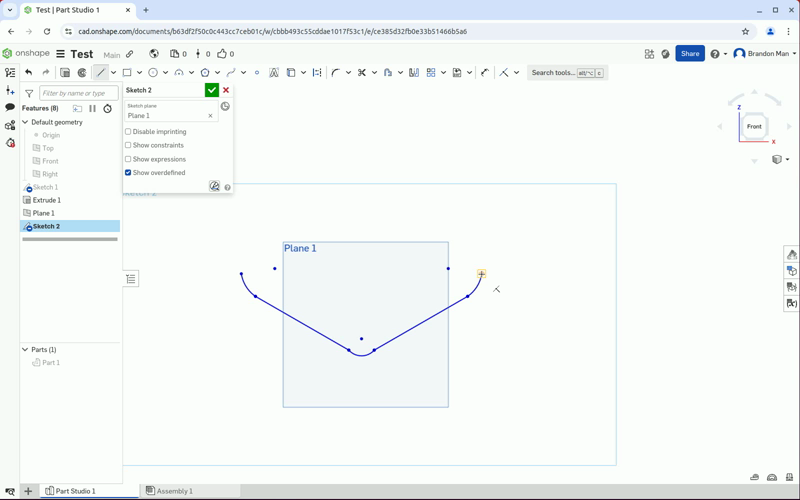
scroll(6)
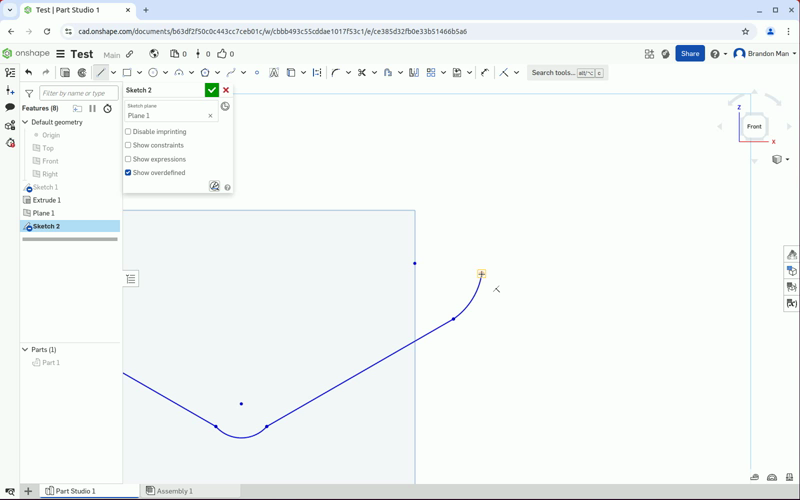
click(481, 273)
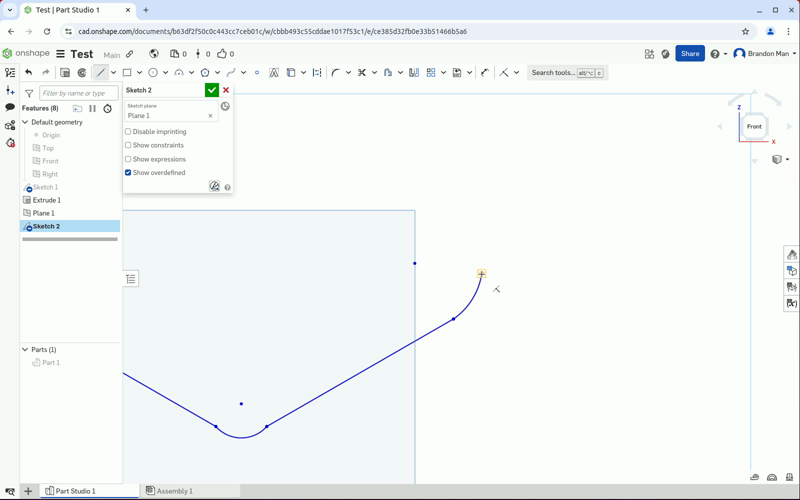
scroll(-6)
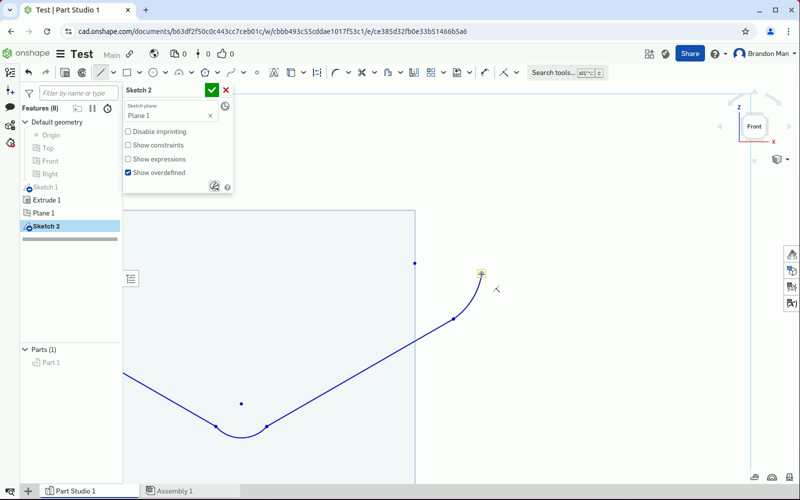
scroll(-6)
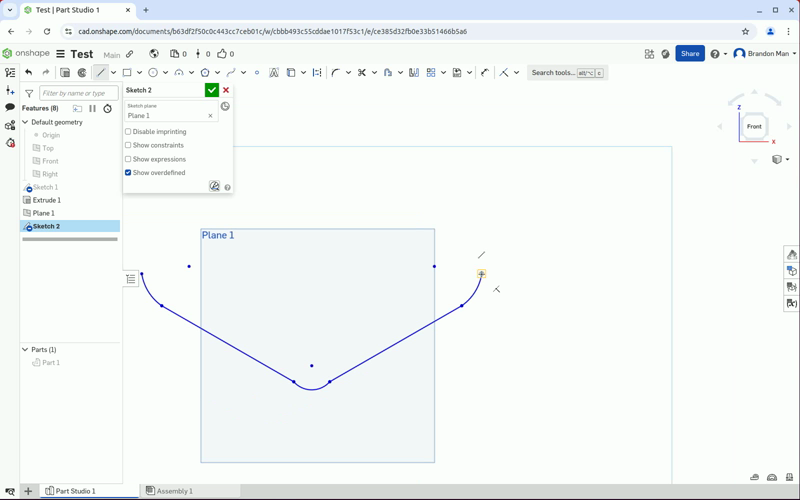
scroll(-6)
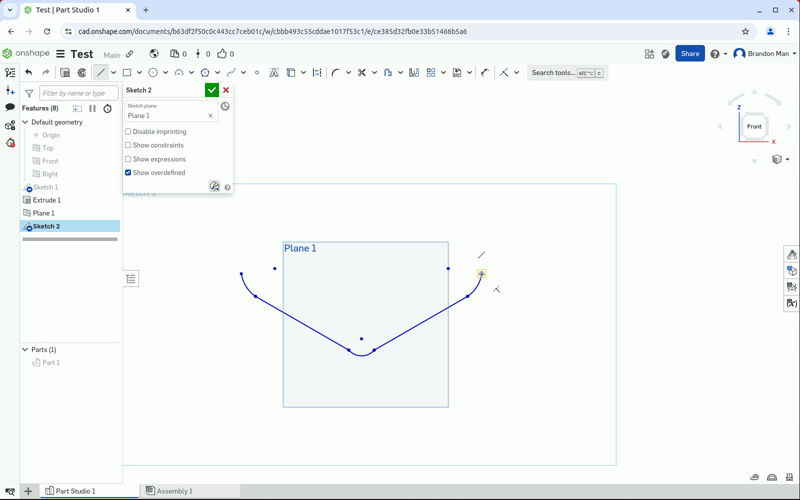
scroll(-6)
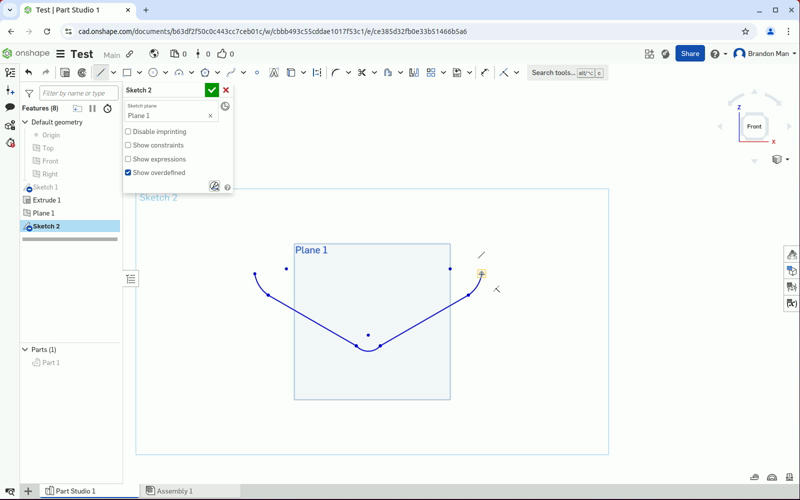
scroll(-6)
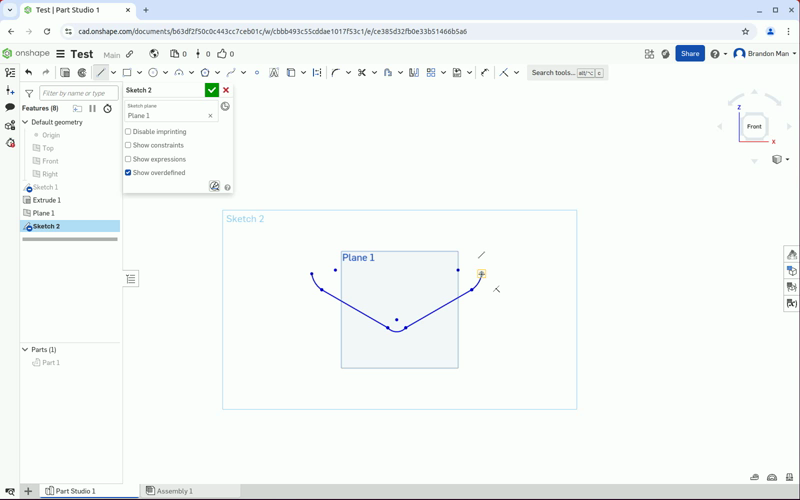
scroll(-6)
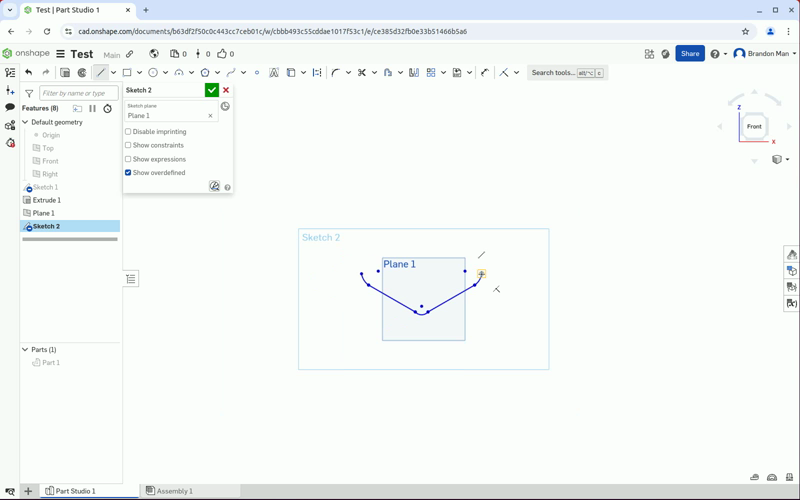
scroll(-6)
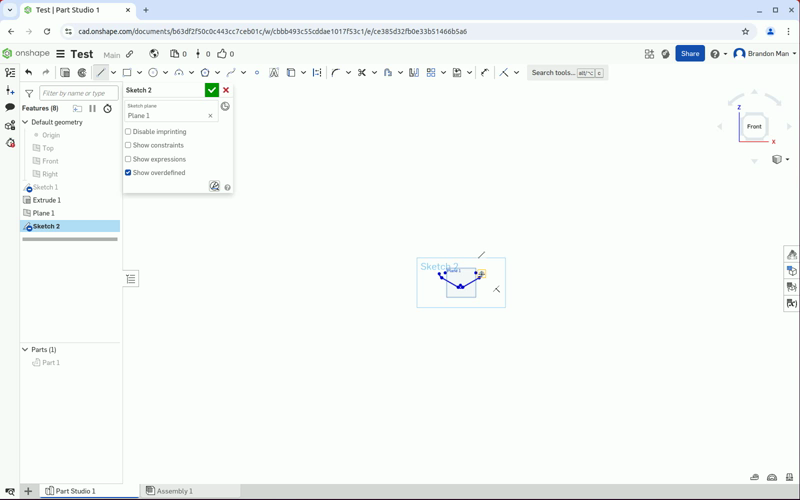
key_down(shift)
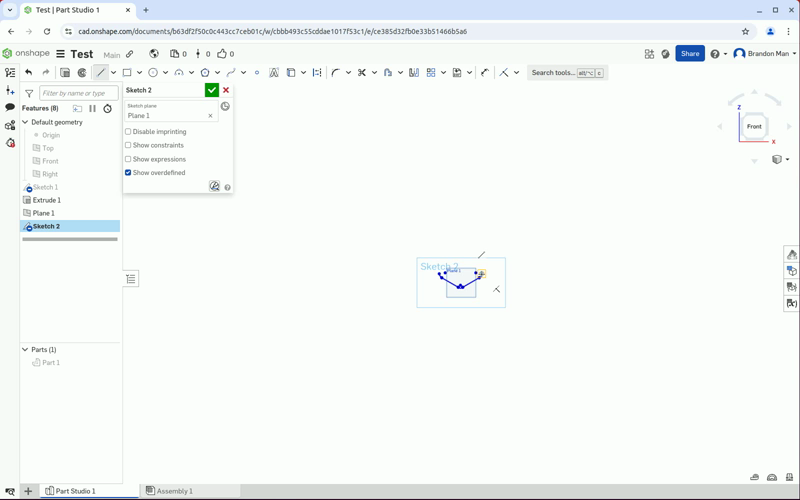
mouse_move(511, 273)
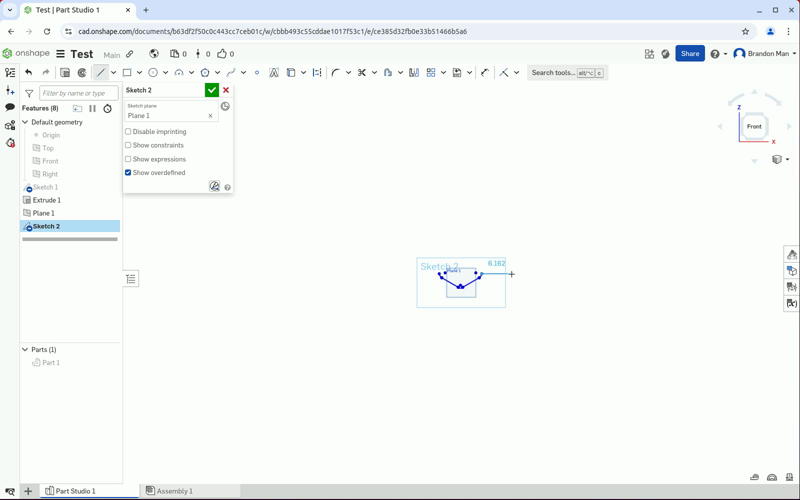
mouse_move(481, 263)
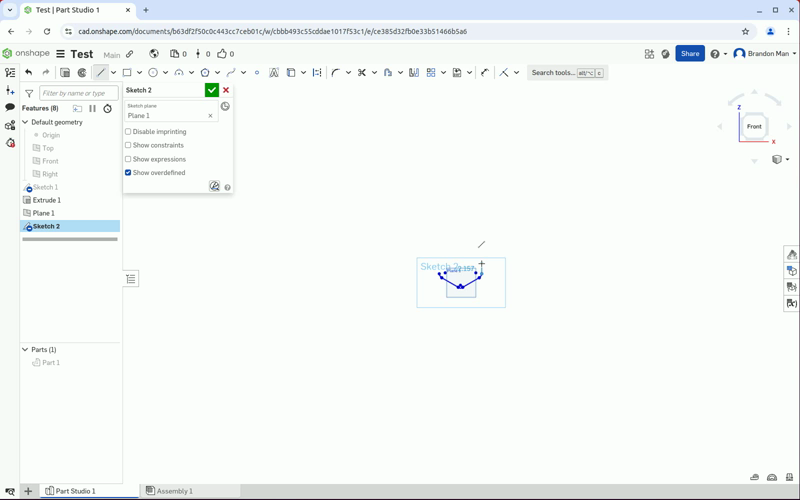
click(481, 263)
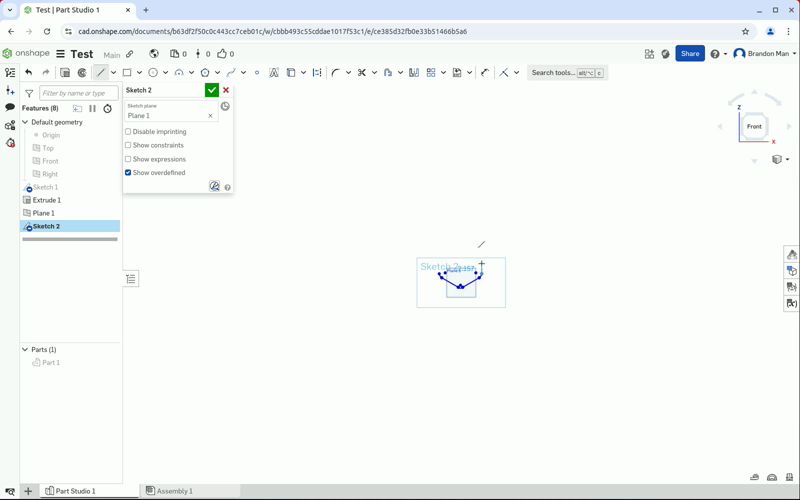
key_up(shift)
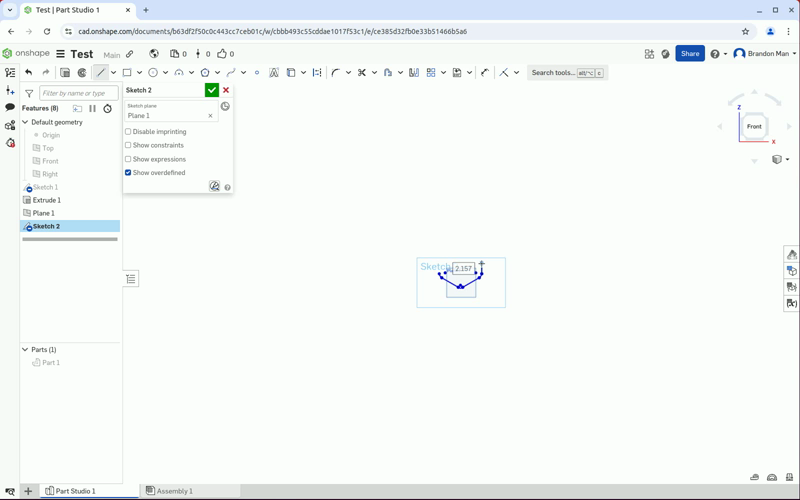
key_down(shift)
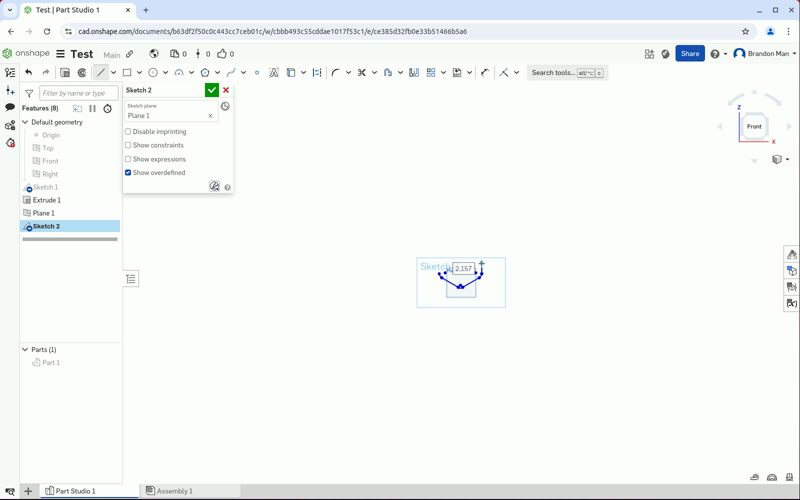
mouse_move(511, 263)
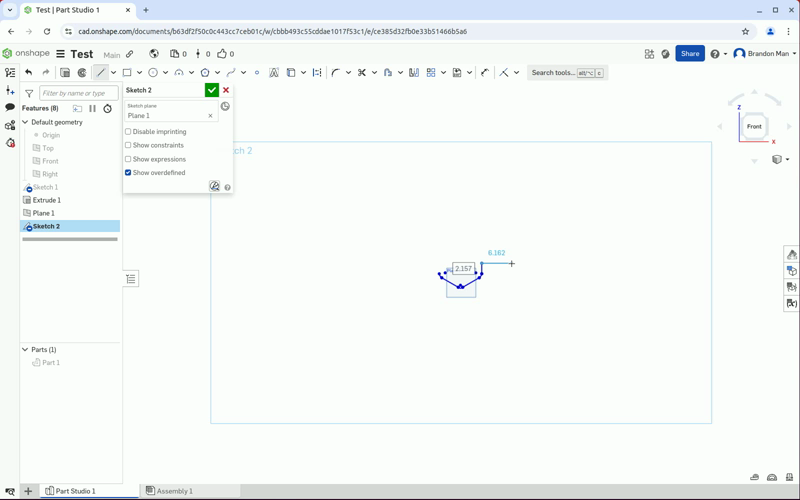
mouse_move(460, 263)
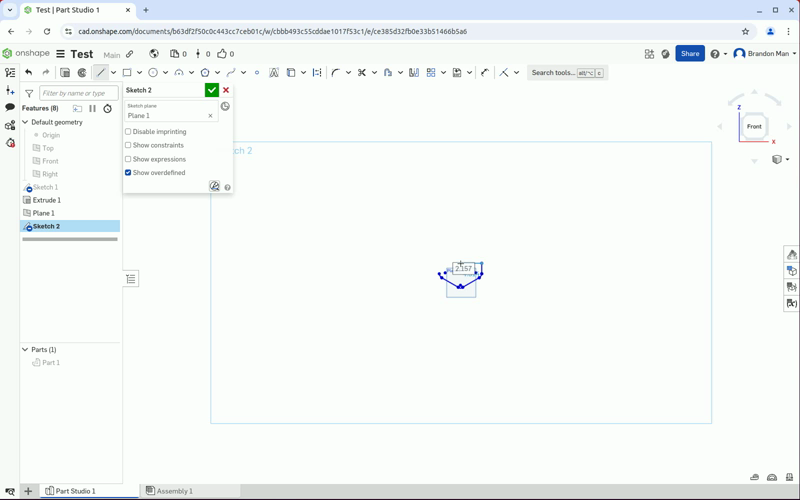
click(460, 263)
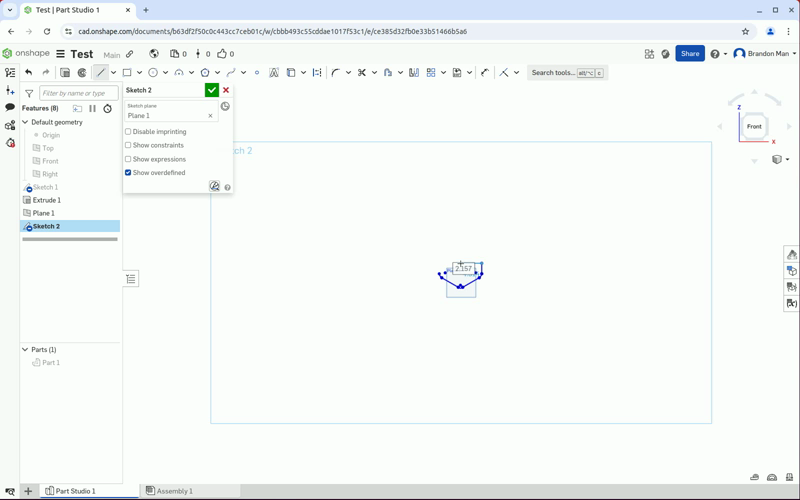
key_up(shift)
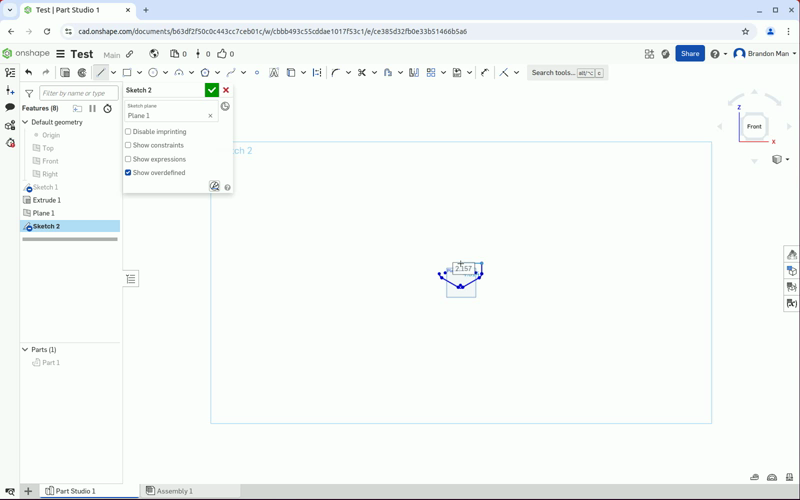
key_down(shift)
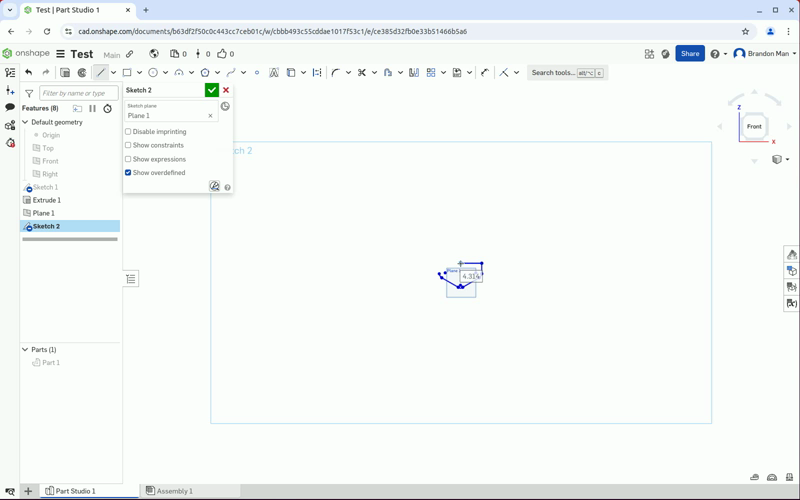
mouse_move(490, 263)
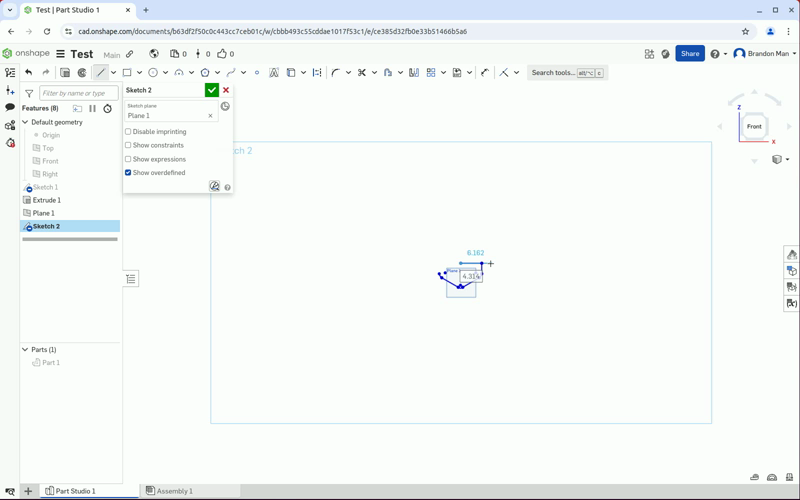
mouse_move(460, 241)
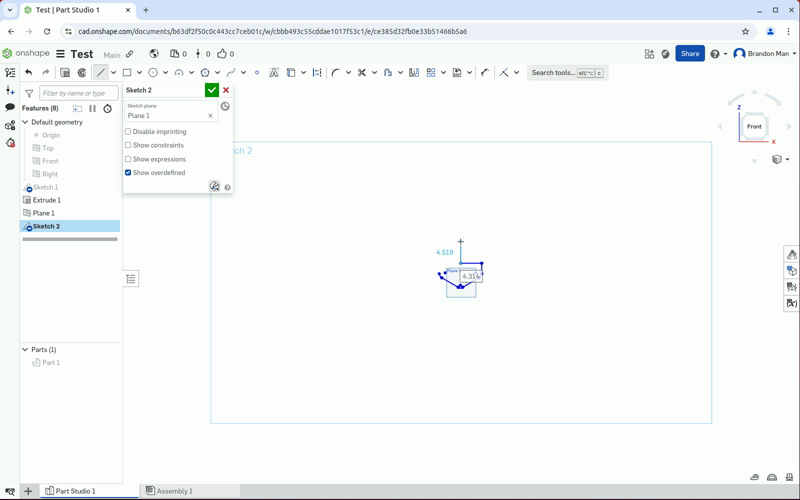
click(460, 241)
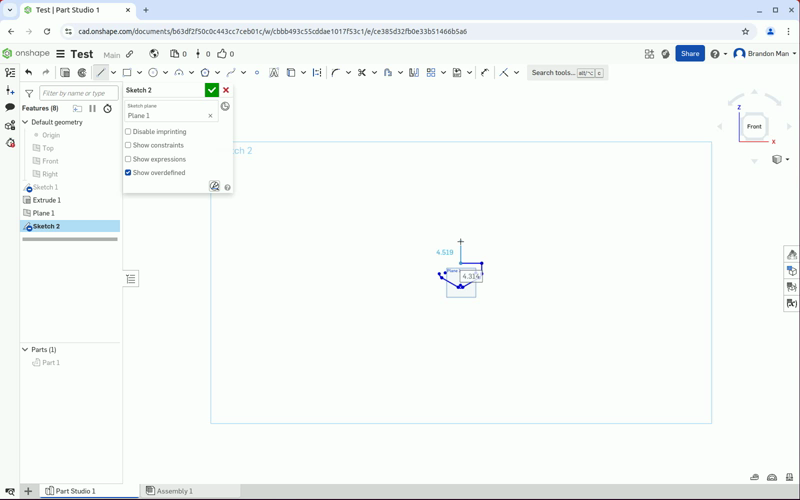
key_up(shift)
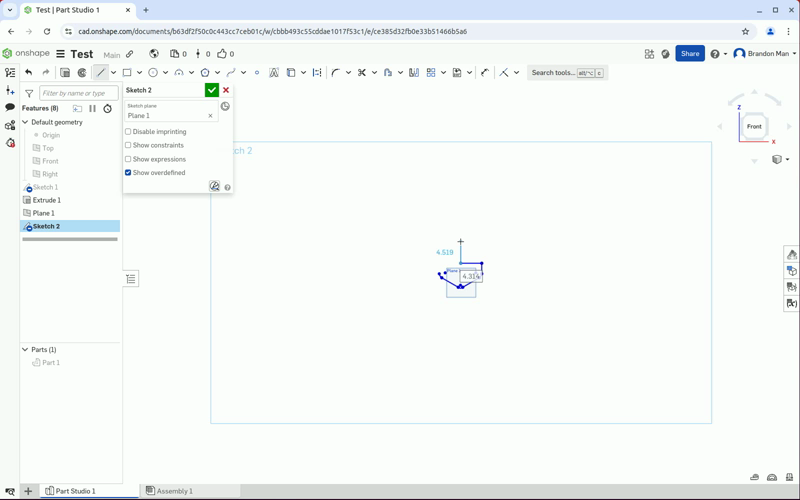
key(esc)
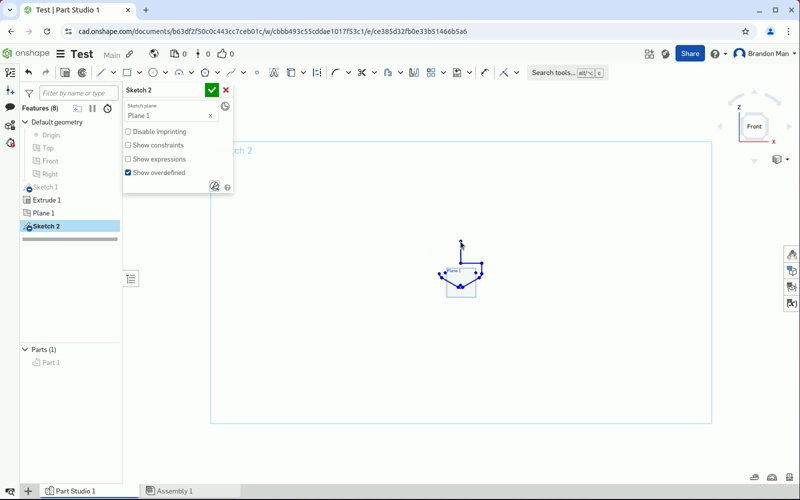
key(a)
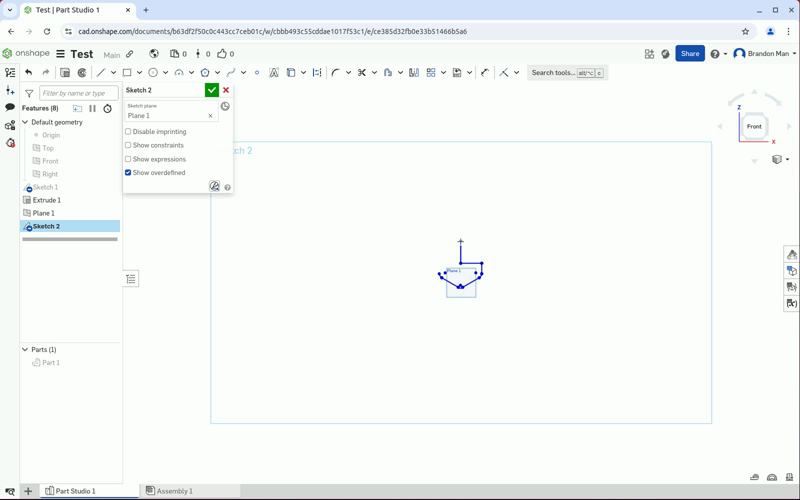
mouse_move(460, 241)
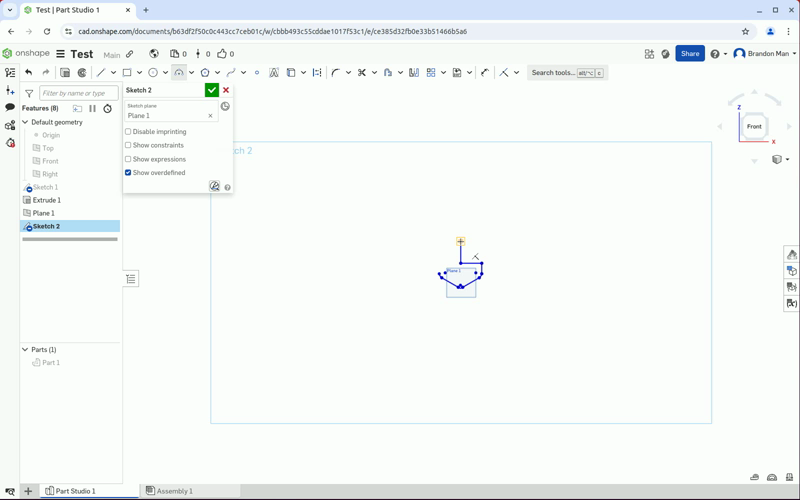
click(460, 241)
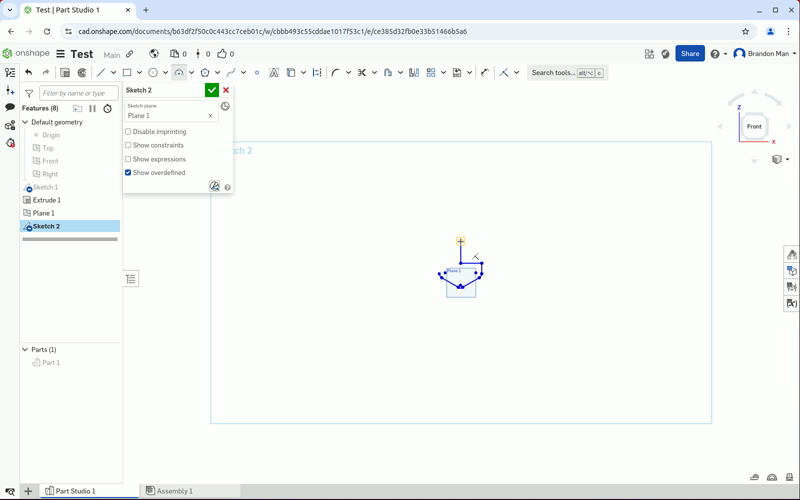
key_down(shift)
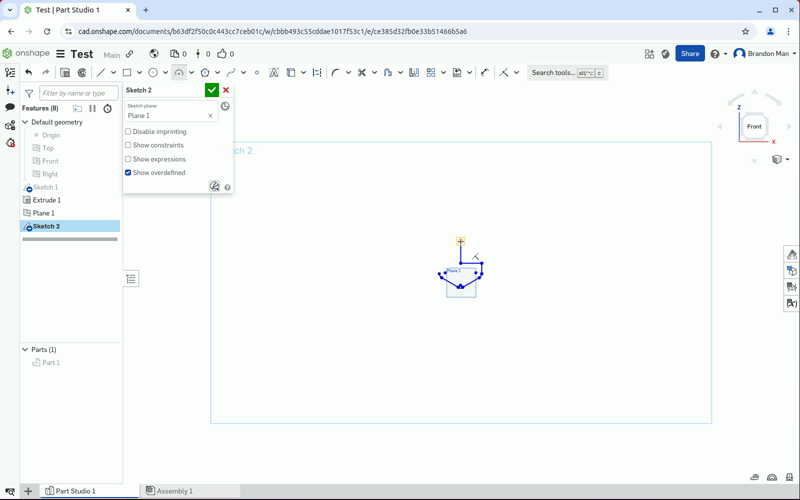
mouse_move(458, 241)
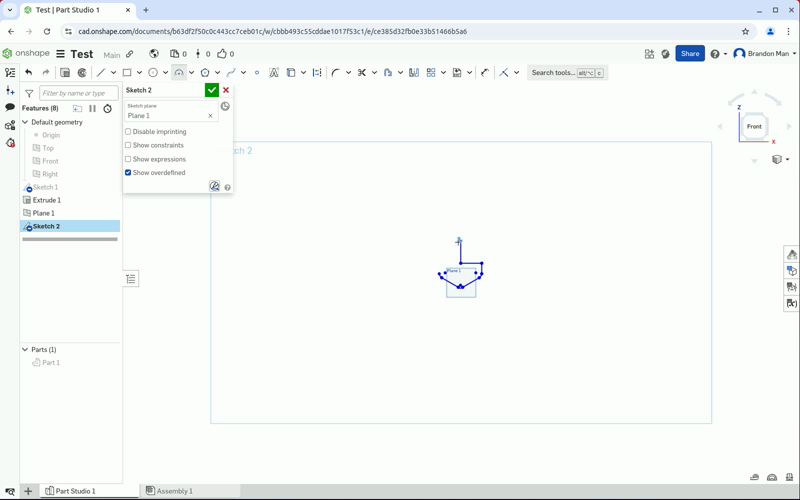
scroll(6)
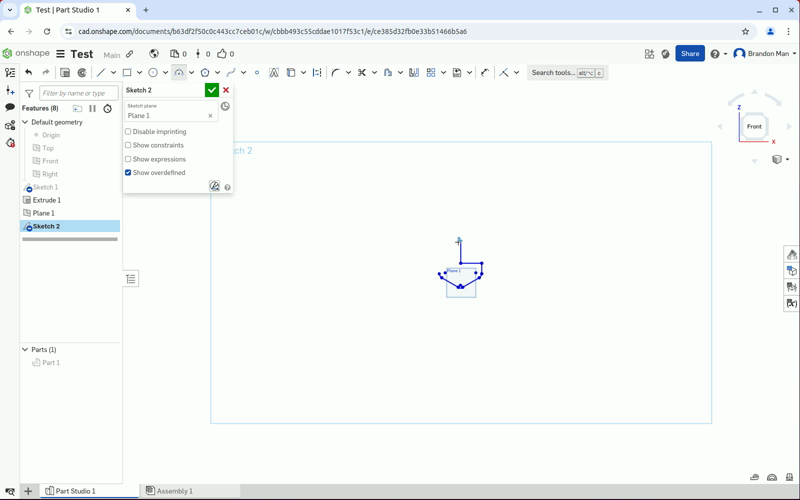
scroll(6)
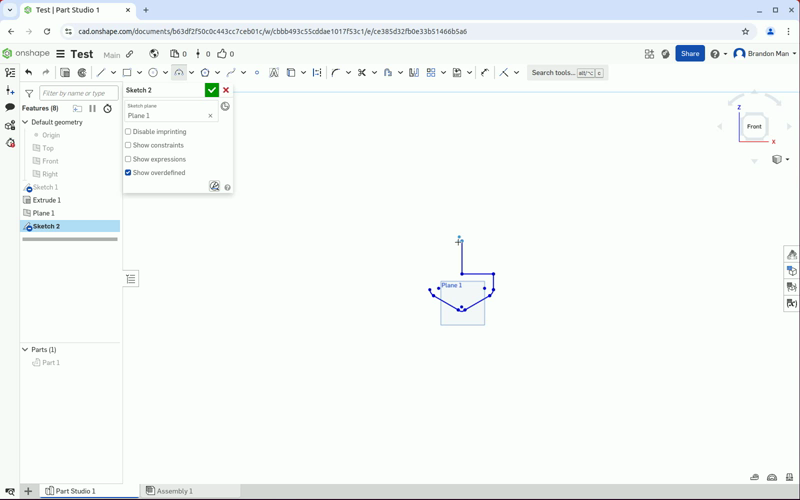
scroll(6)
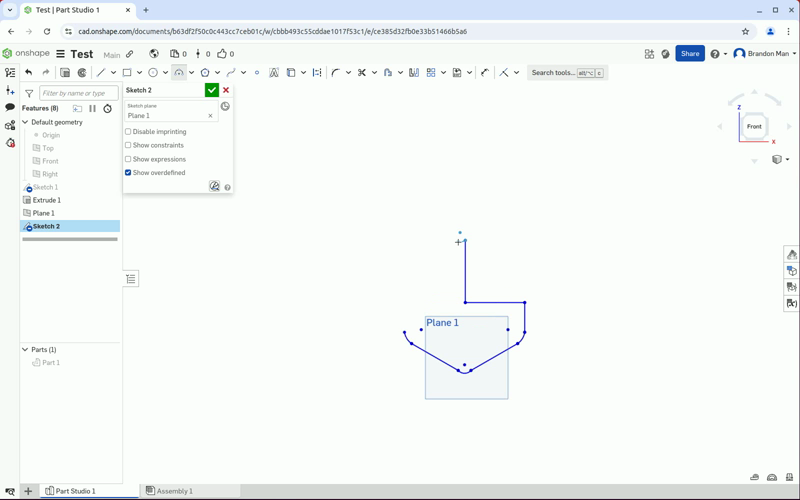
scroll(6)
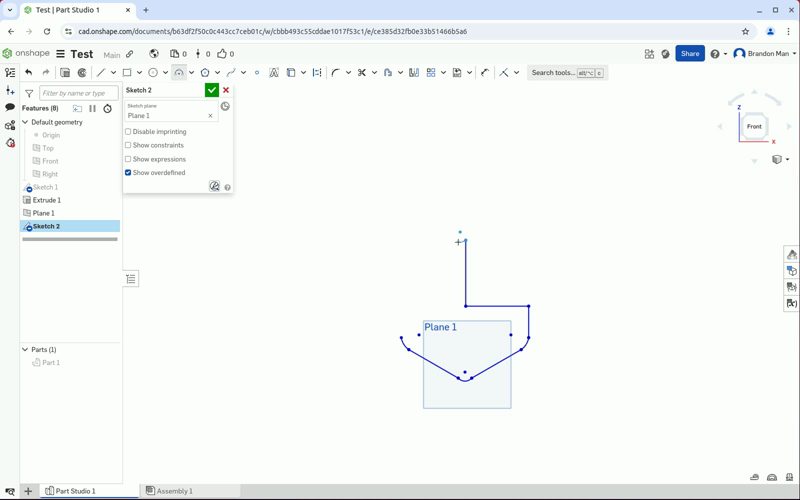
scroll(6)
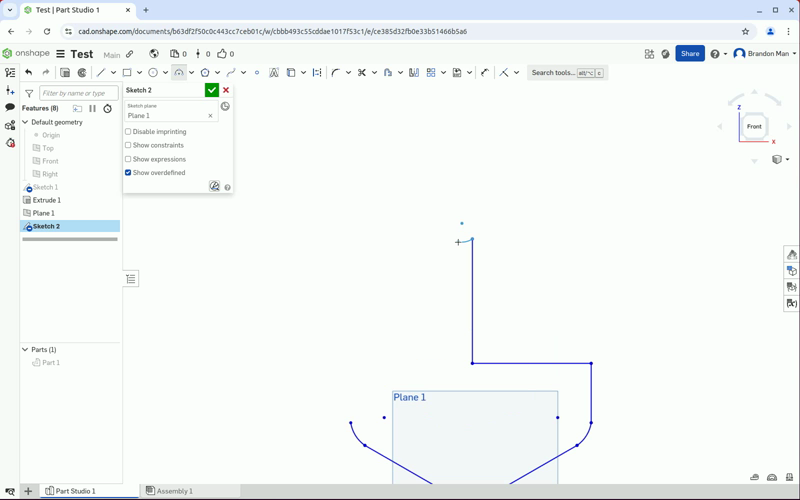
scroll(6)
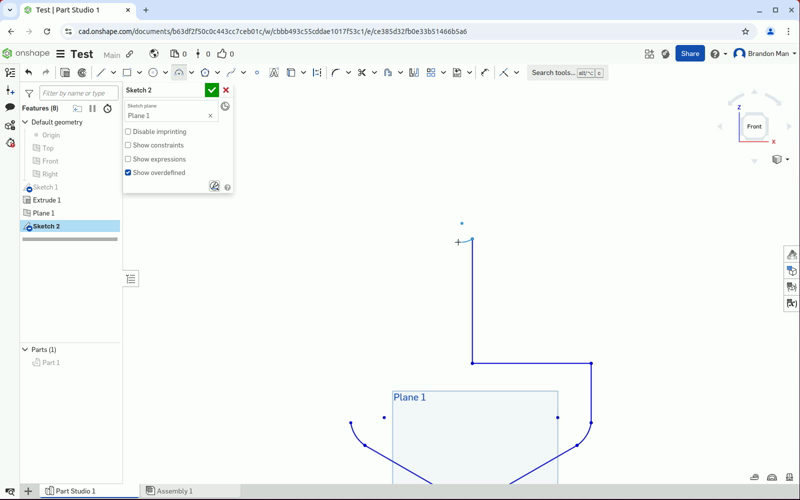
scroll(6)
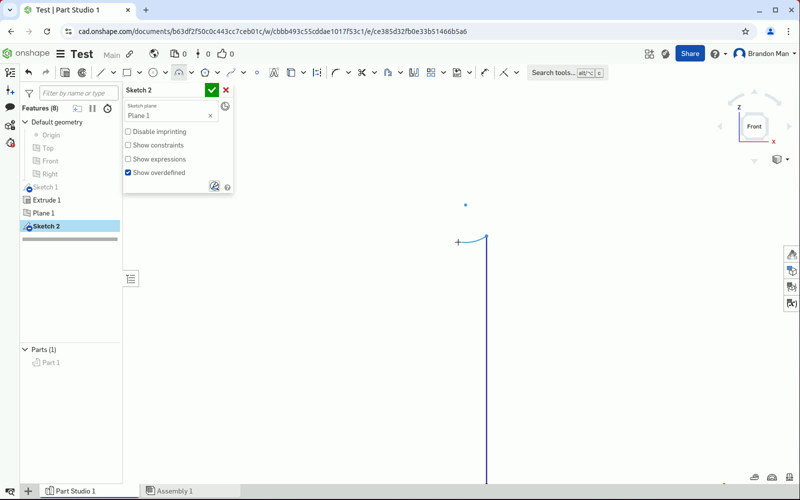
click(458, 241)
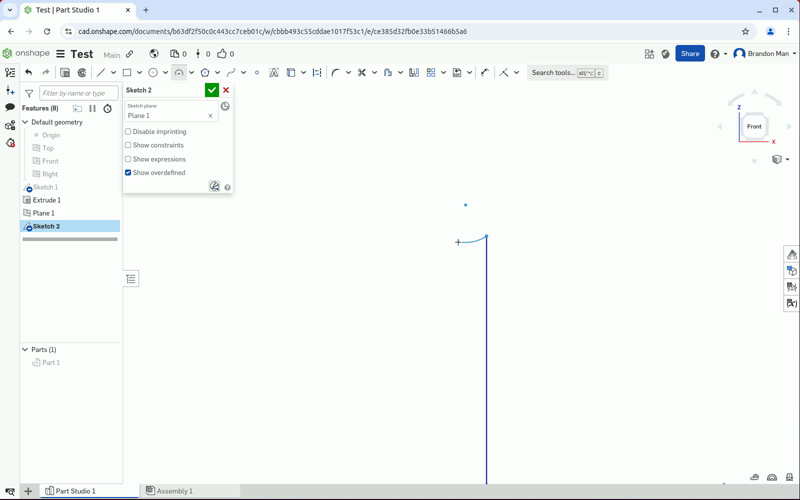
scroll(-6)
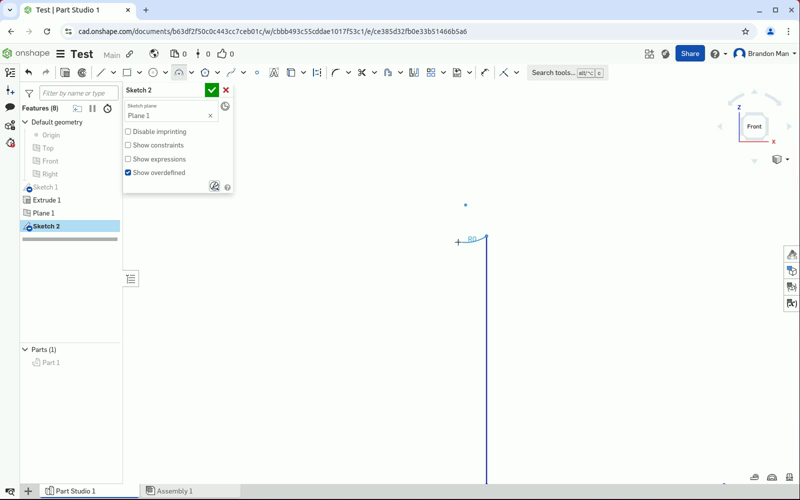
scroll(-6)
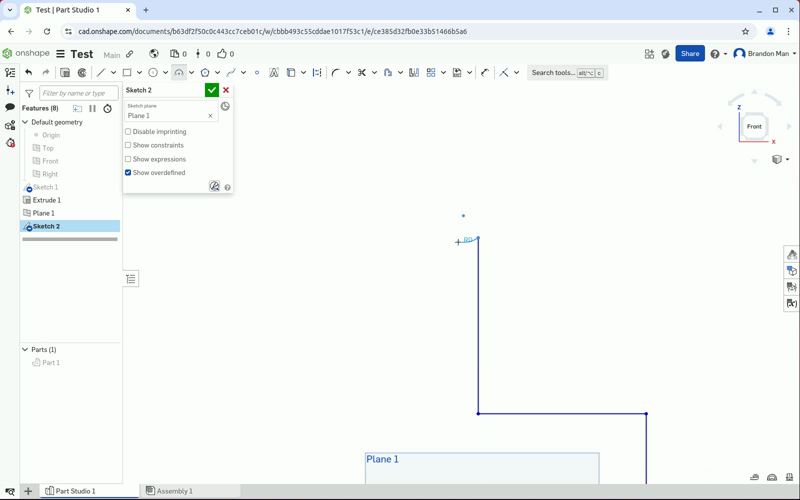
scroll(-6)
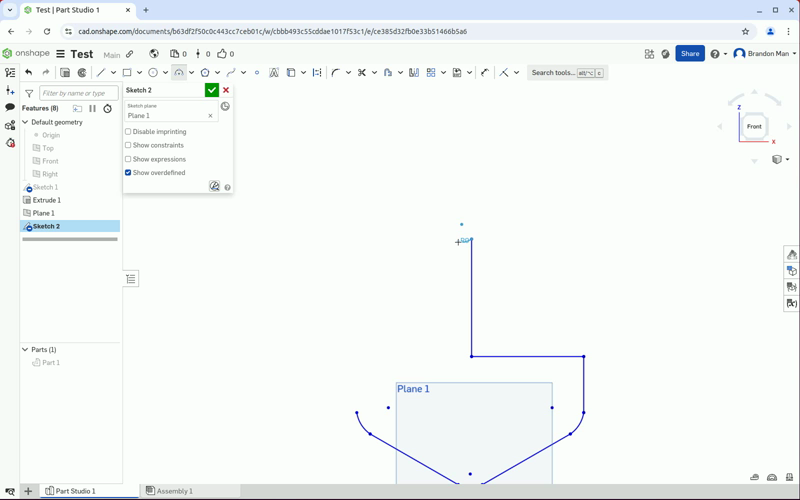
scroll(-6)
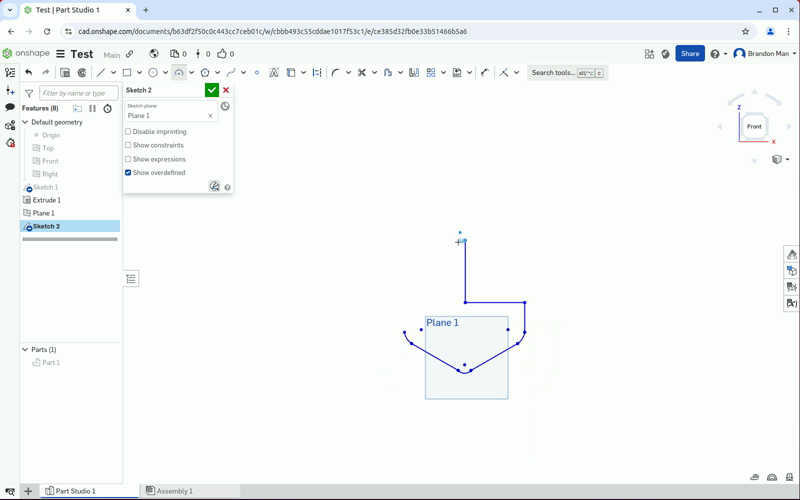
scroll(-6)
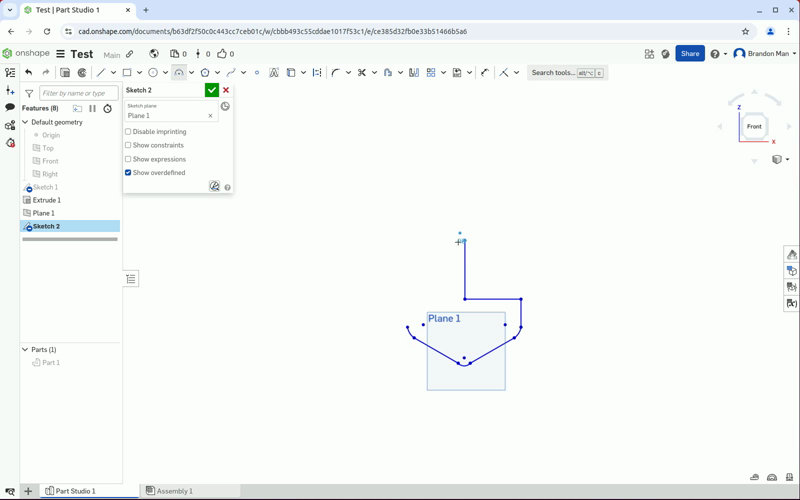
scroll(-6)
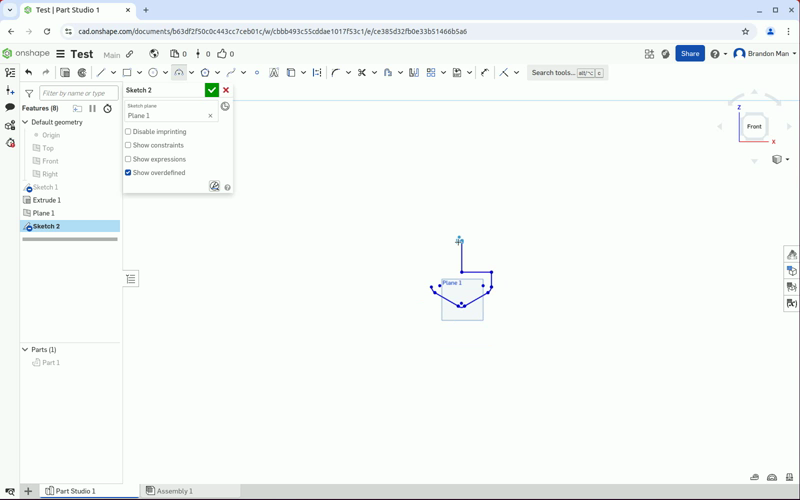
scroll(-6)
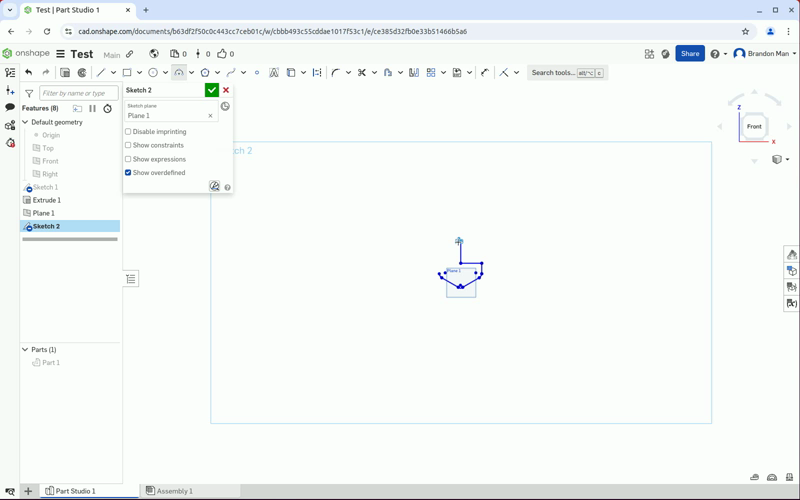
mouse_move(459, 241)
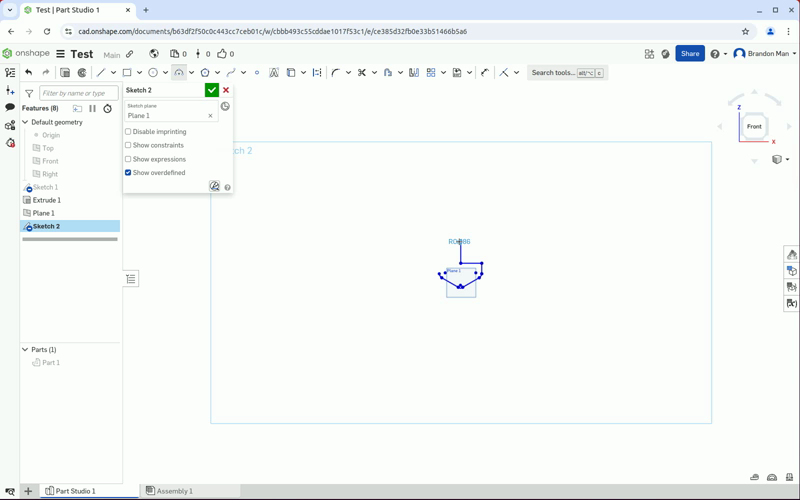
scroll(6)
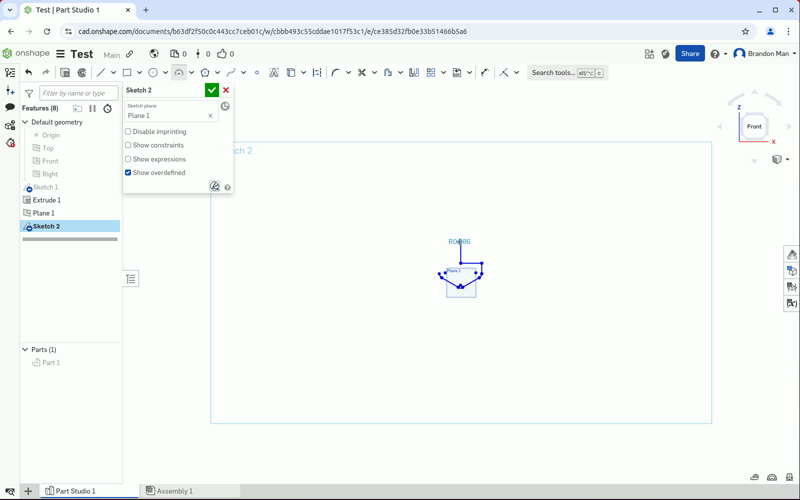
scroll(6)
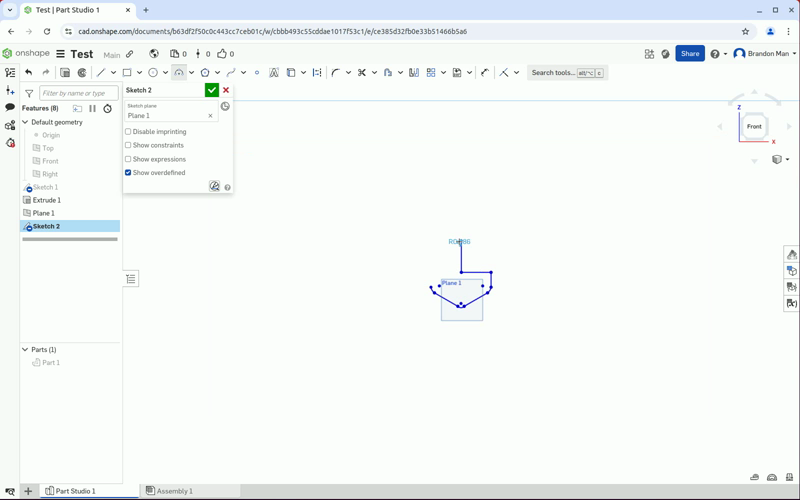
scroll(6)
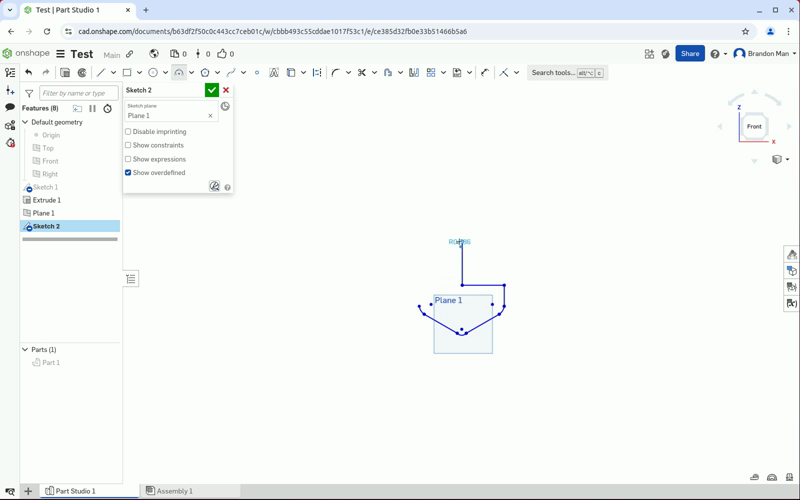
scroll(6)
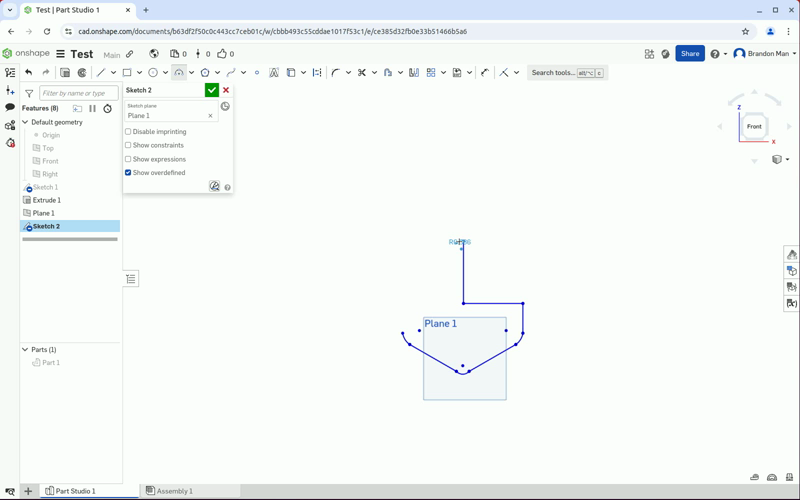
scroll(6)
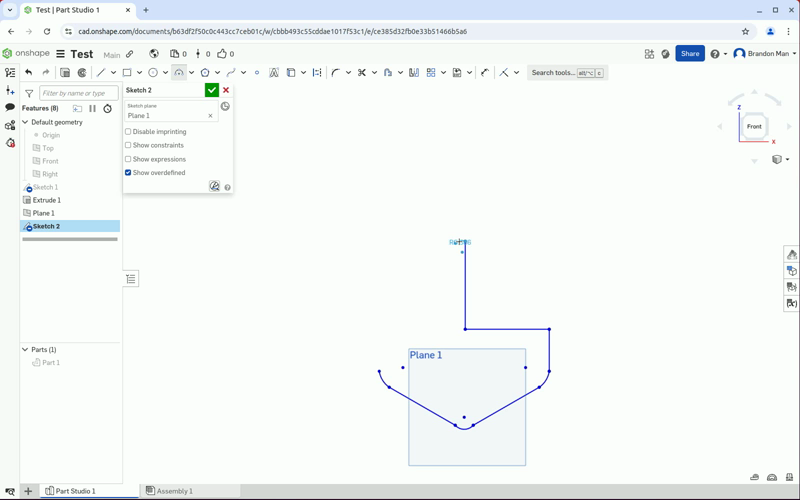
scroll(6)
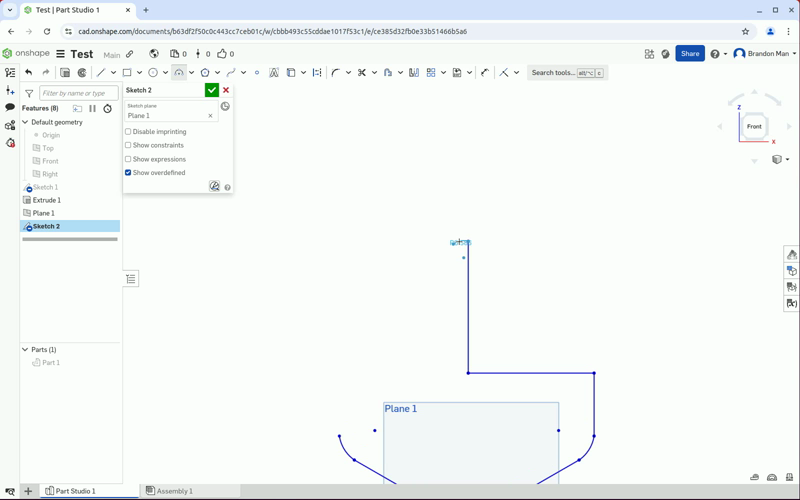
scroll(6)
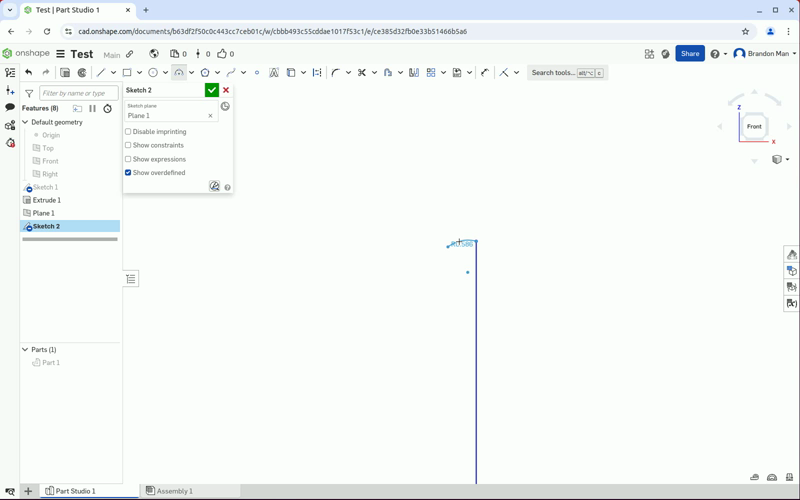
click(459, 241)
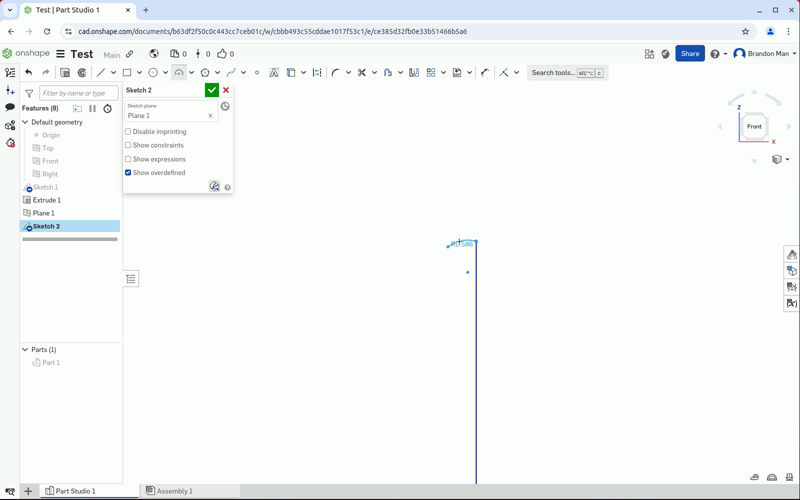
scroll(-6)
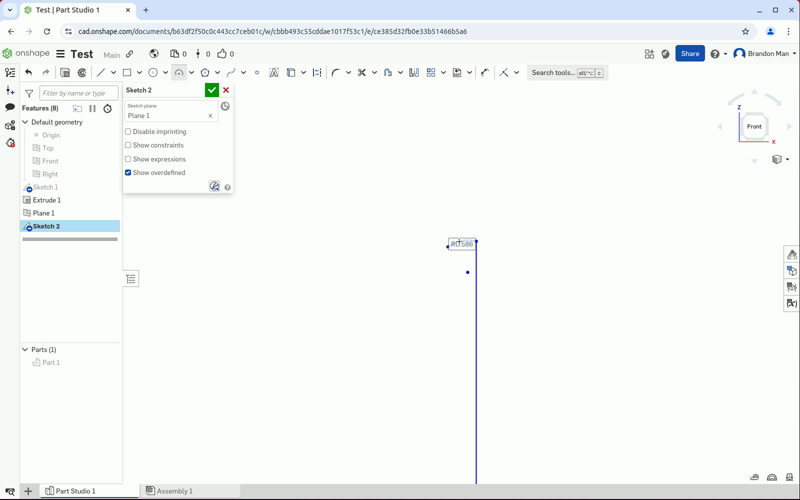
scroll(-6)
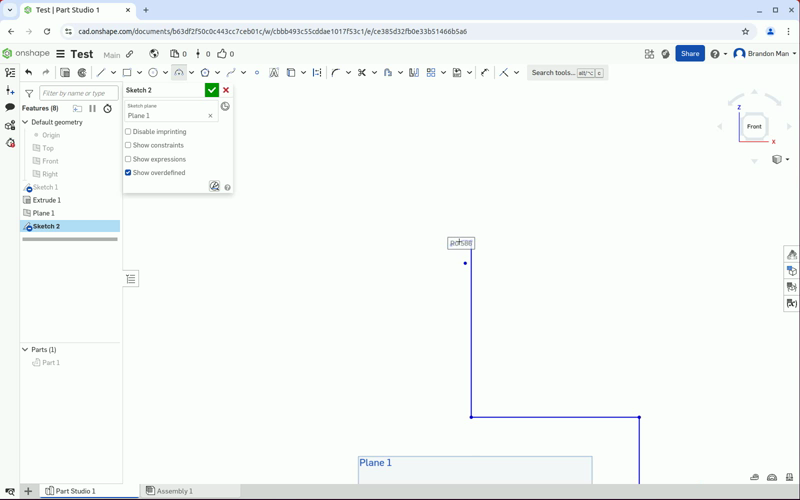
scroll(-6)
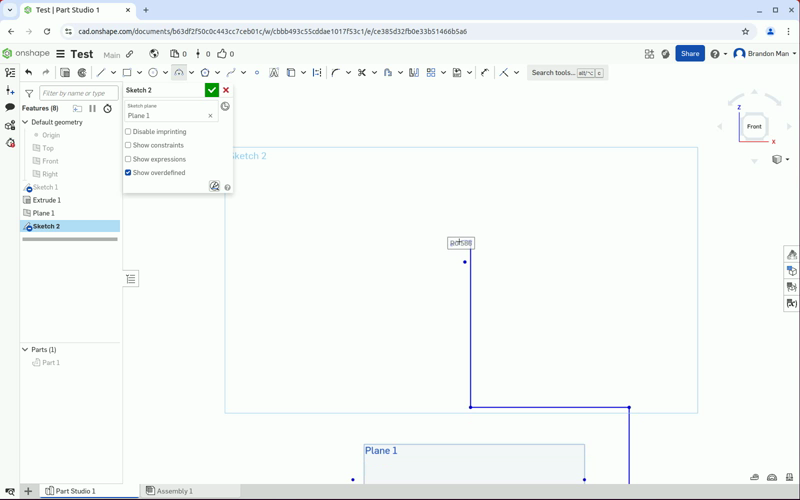
scroll(-6)
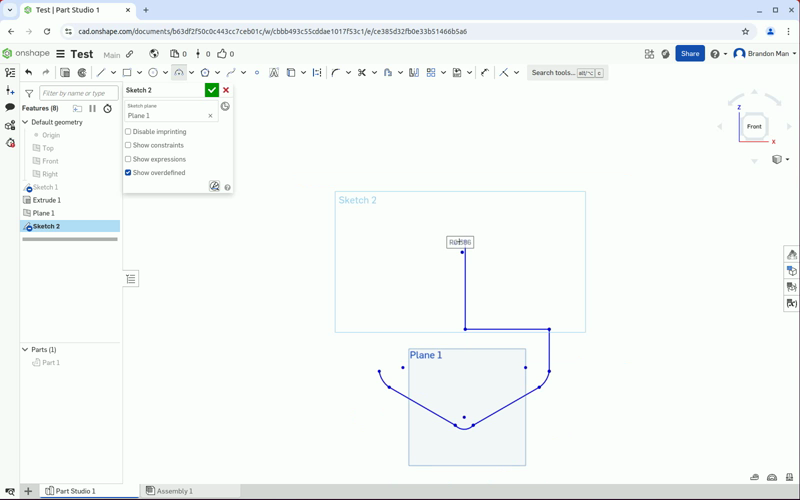
scroll(-6)
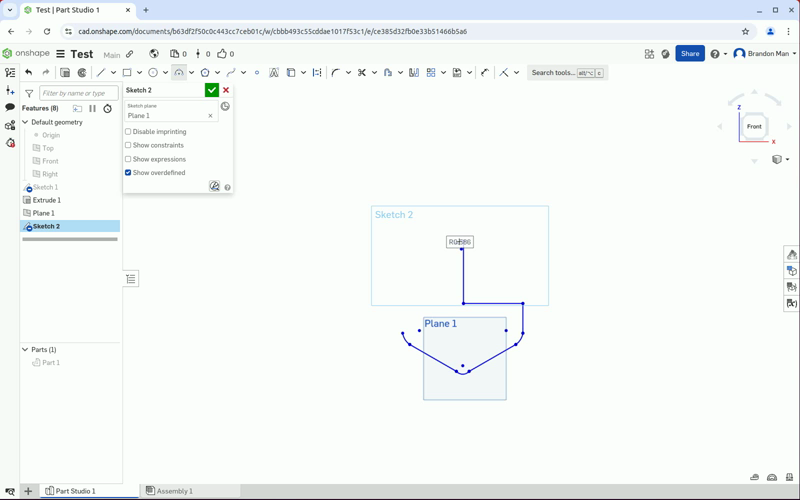
scroll(-6)
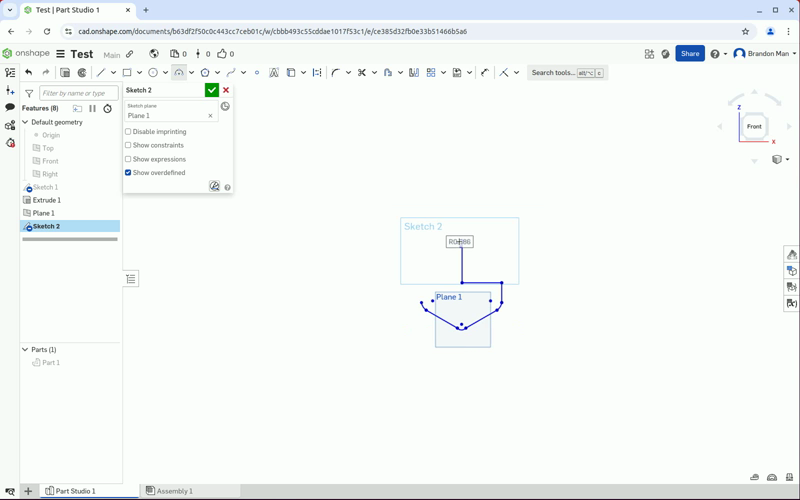
scroll(-6)
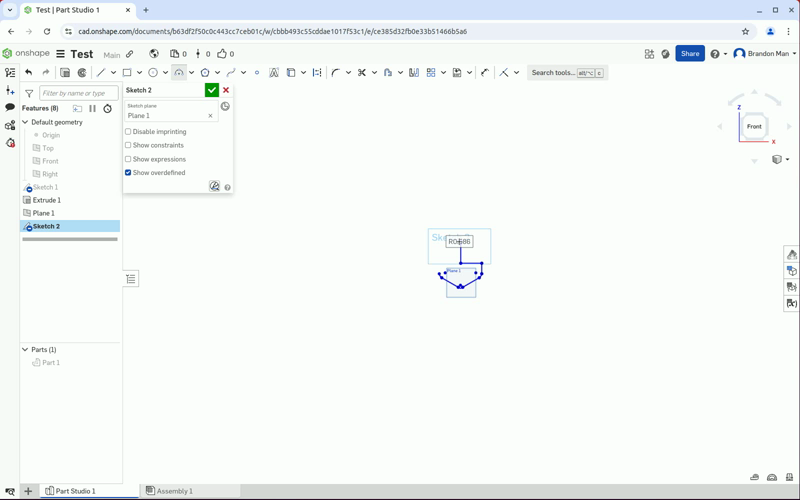
key_up(shift)
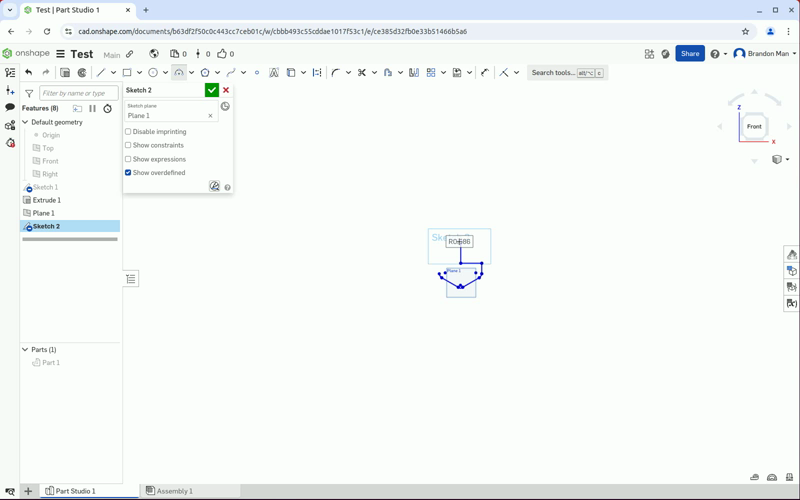
key(esc)
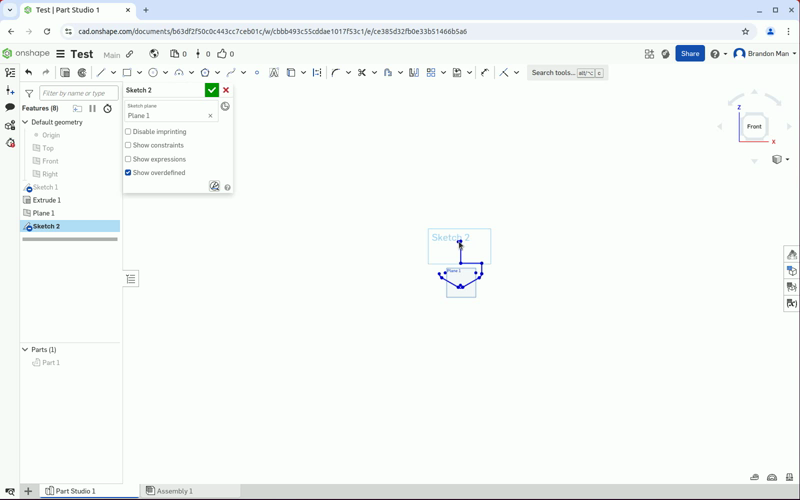
key(l)
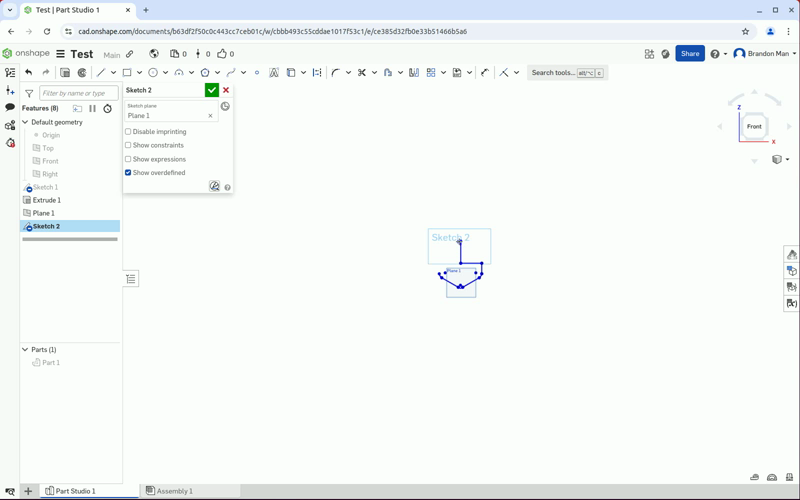
mouse_move(458, 241)
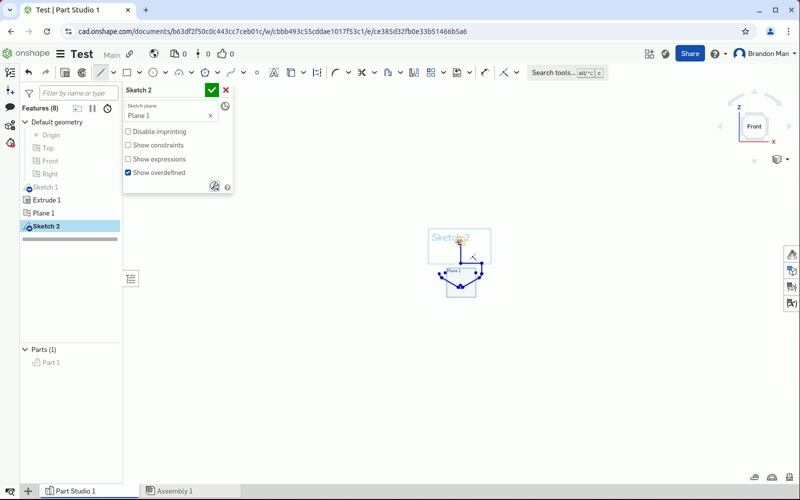
scroll(6)
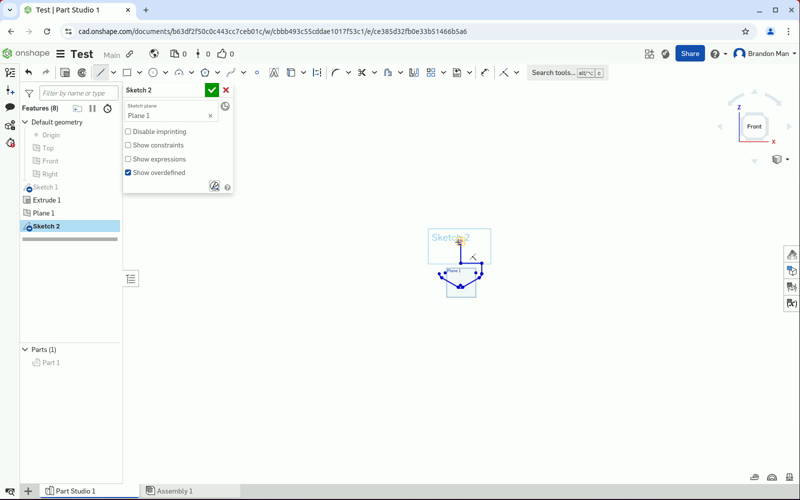
scroll(6)
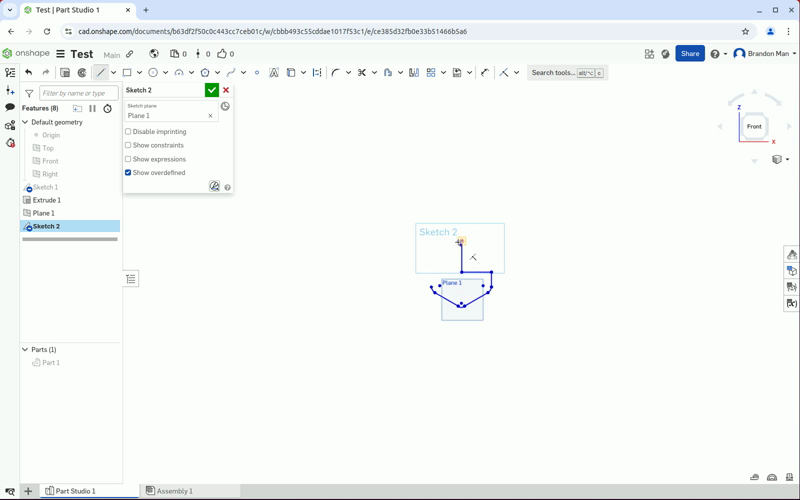
scroll(6)
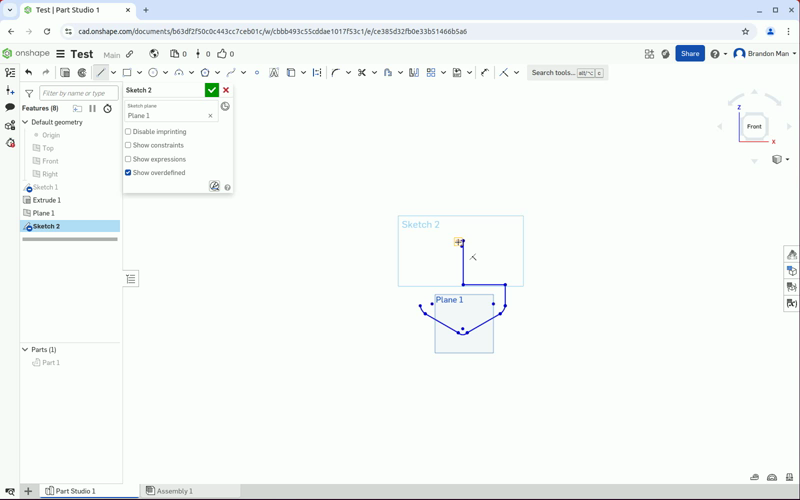
scroll(6)
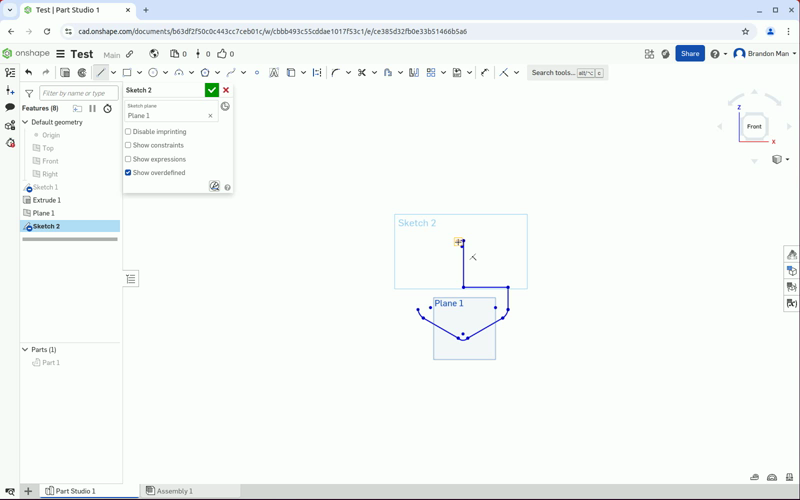
scroll(6)
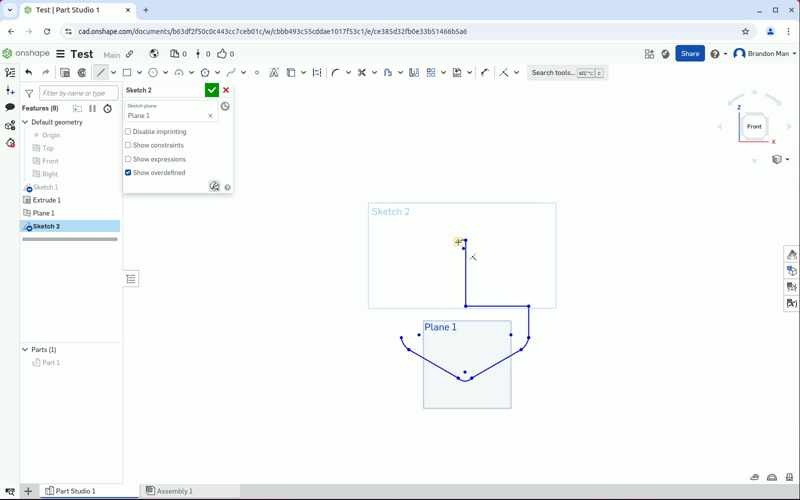
scroll(6)
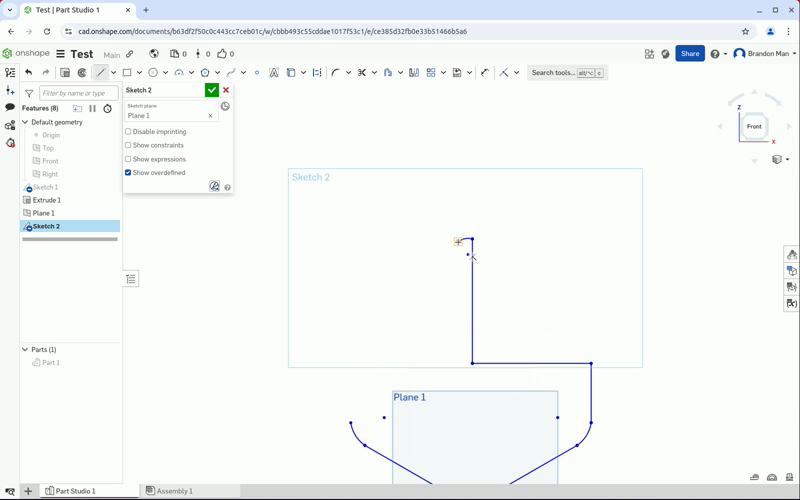
scroll(6)
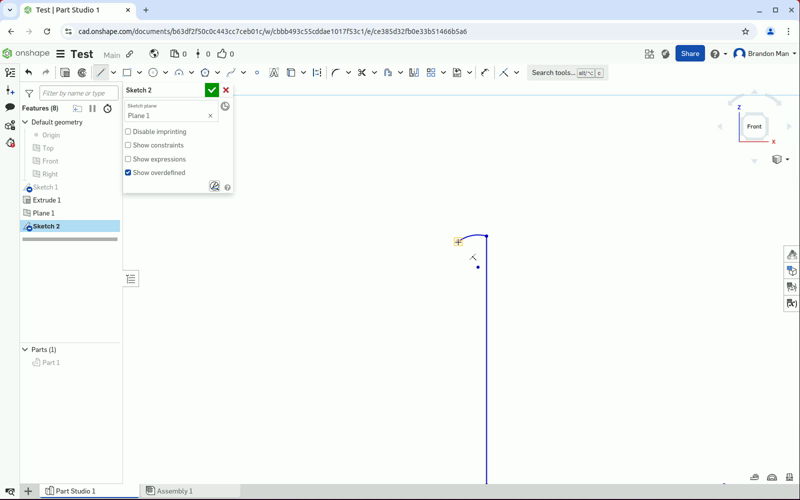
click(458, 241)
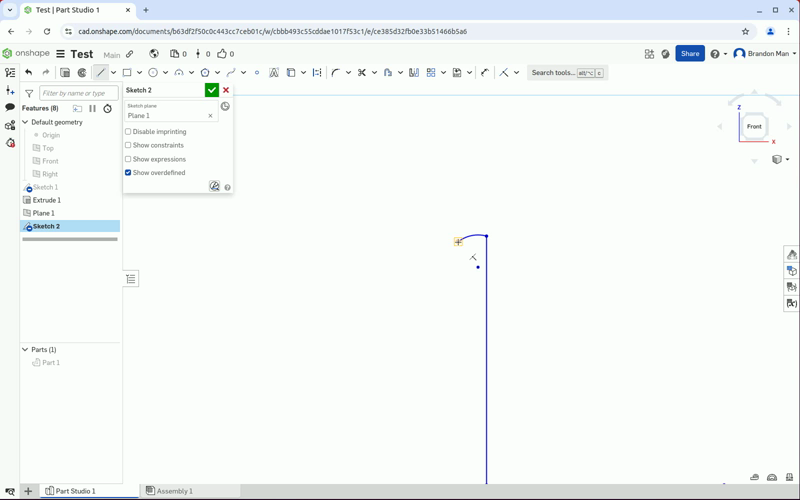
scroll(-6)
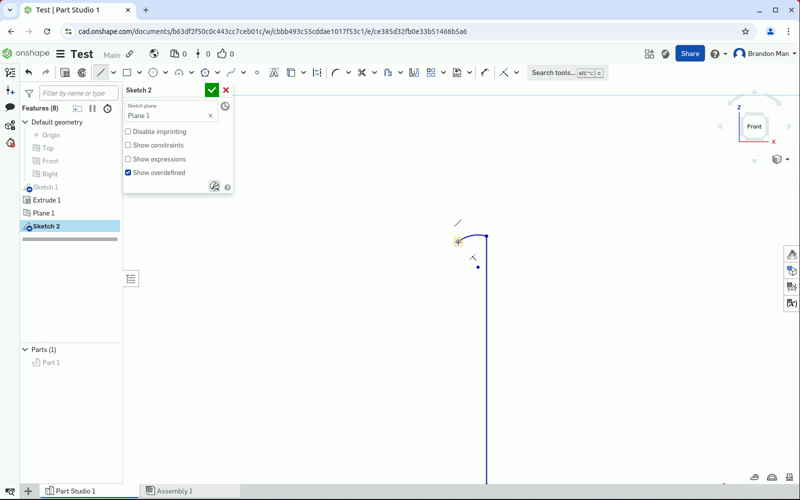
scroll(-6)
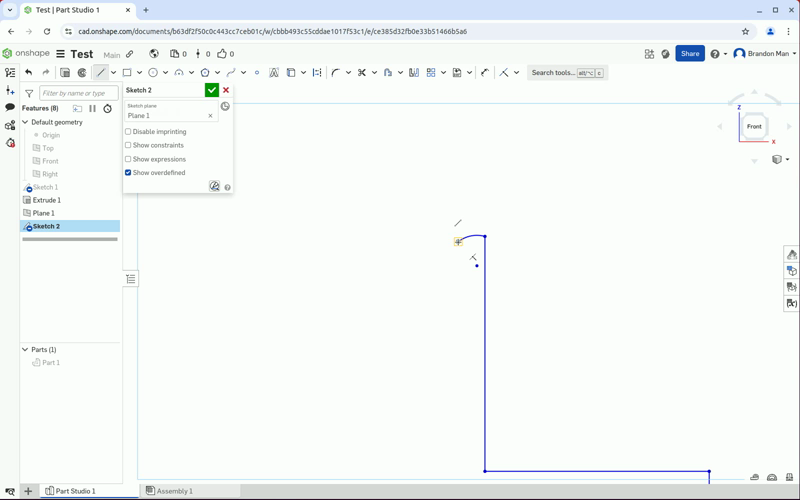
scroll(-6)
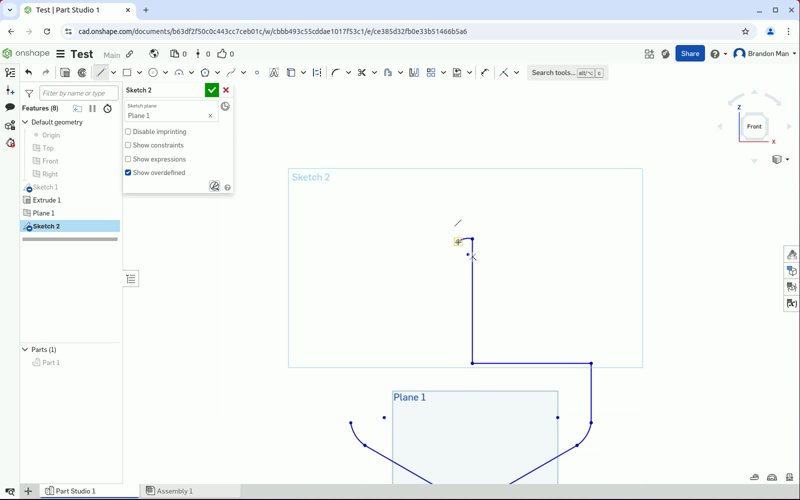
scroll(-6)
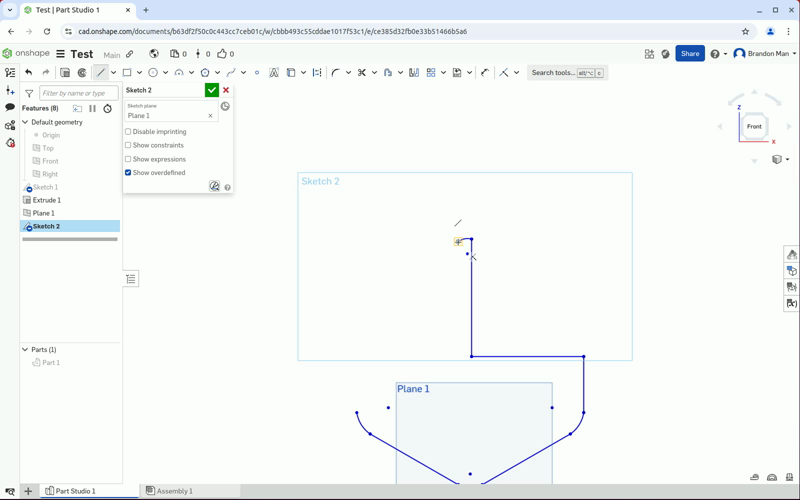
scroll(-6)
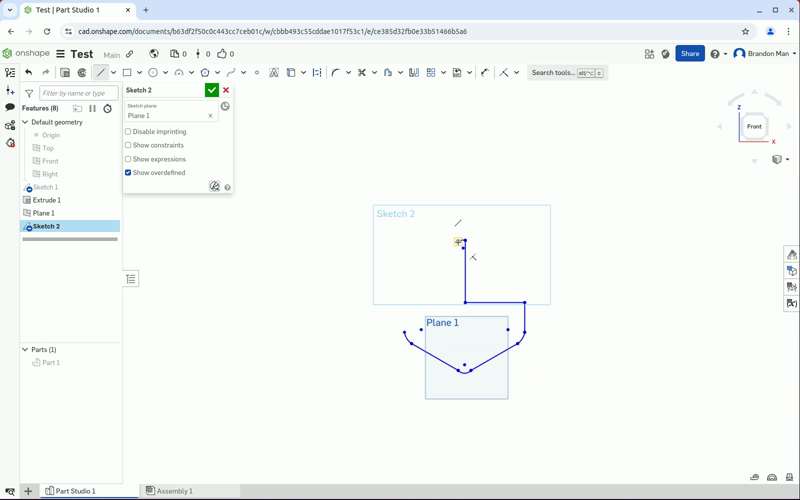
scroll(-6)
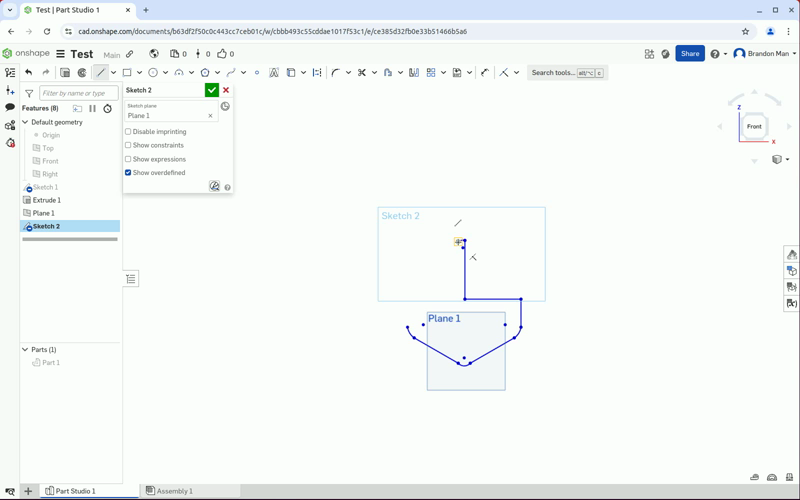
scroll(-6)
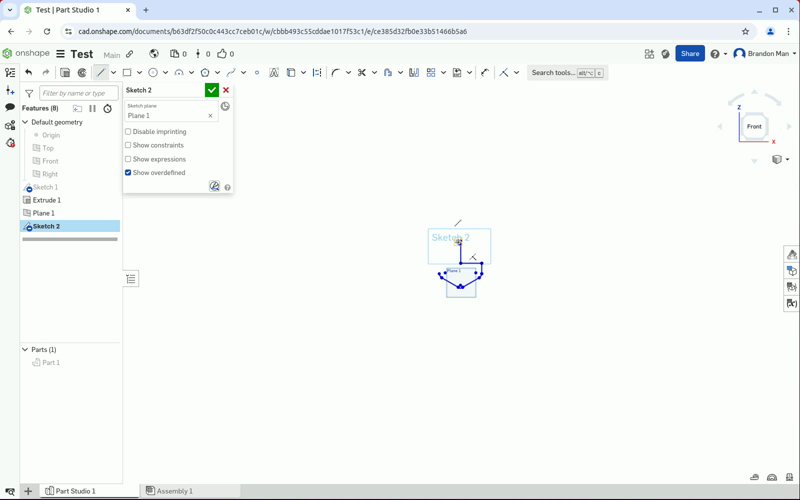
key_down(shift)
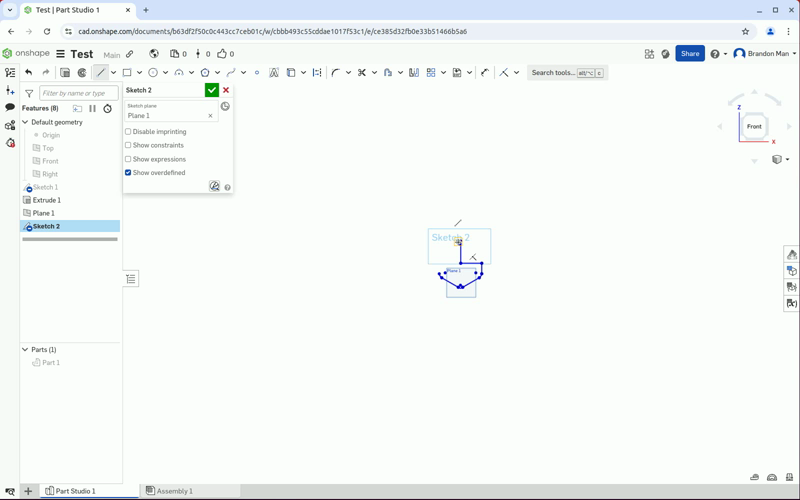
mouse_move(488, 241)
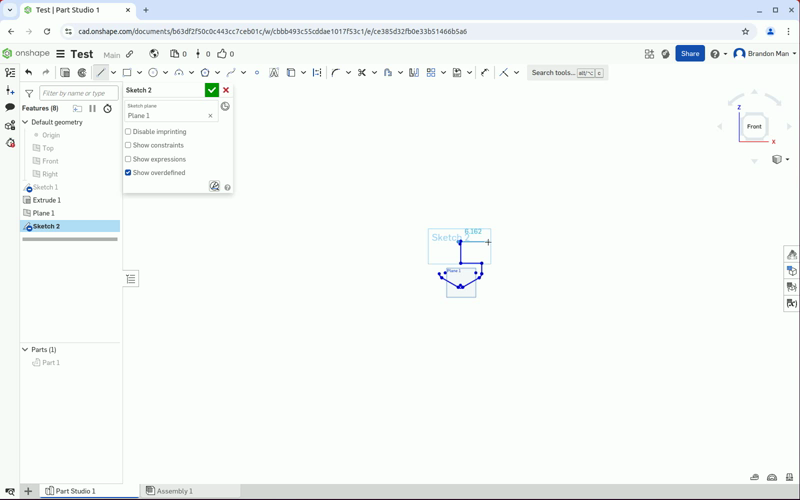
mouse_move(441, 250)
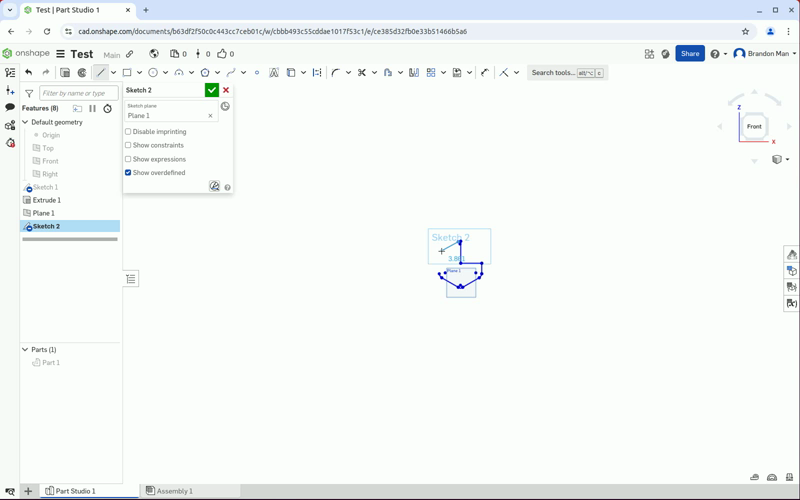
click(441, 250)
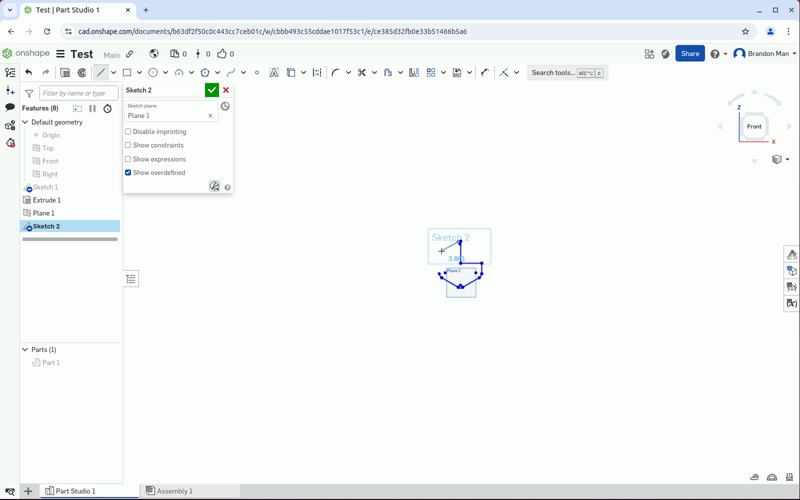
key_up(shift)
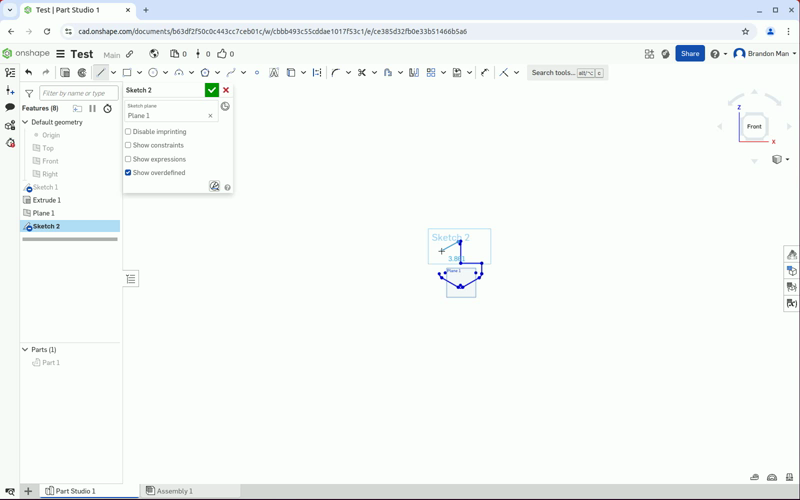
key(esc)
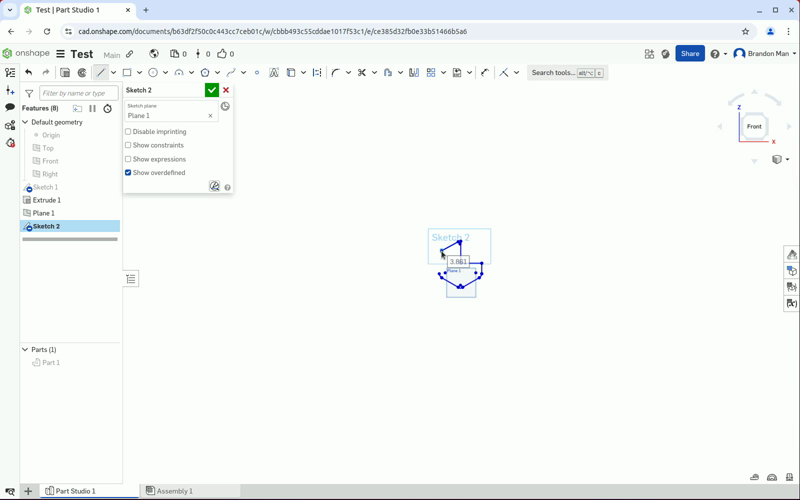
key(a)
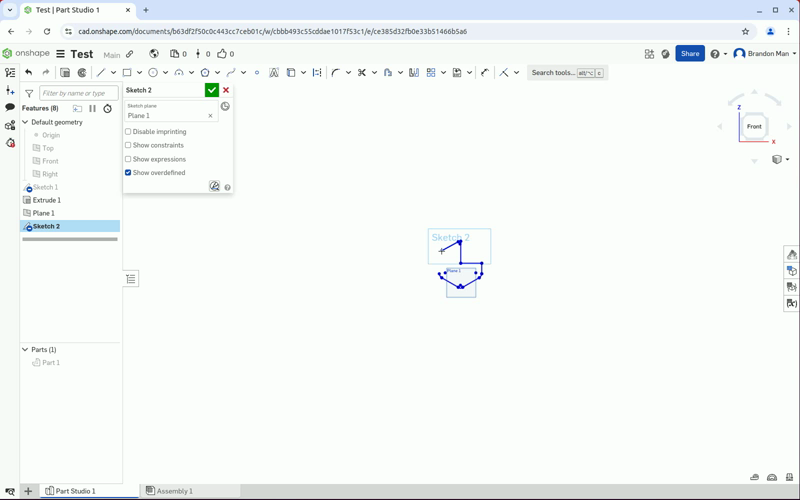
mouse_move(441, 250)
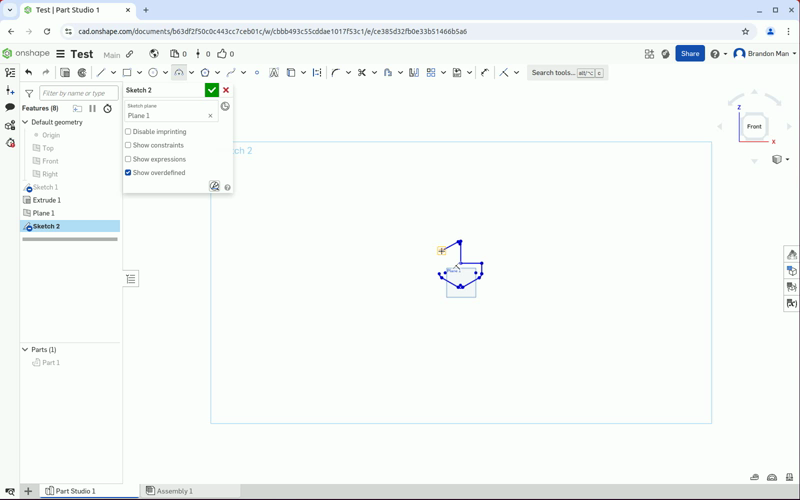
click(441, 250)
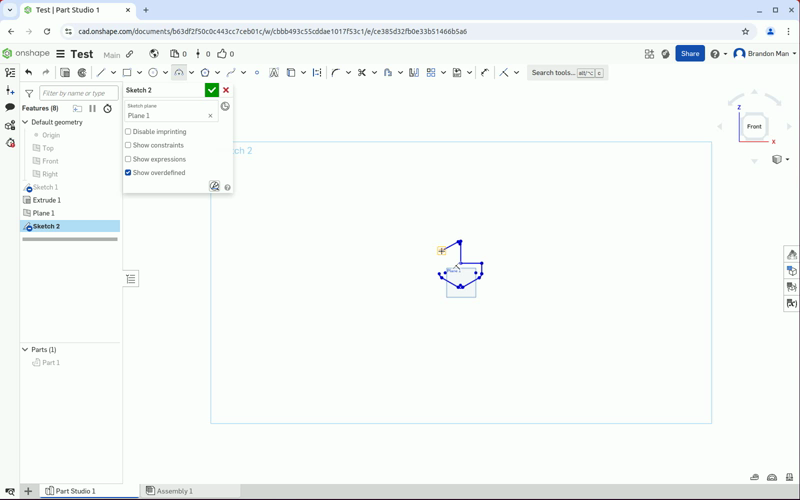
key_down(shift)
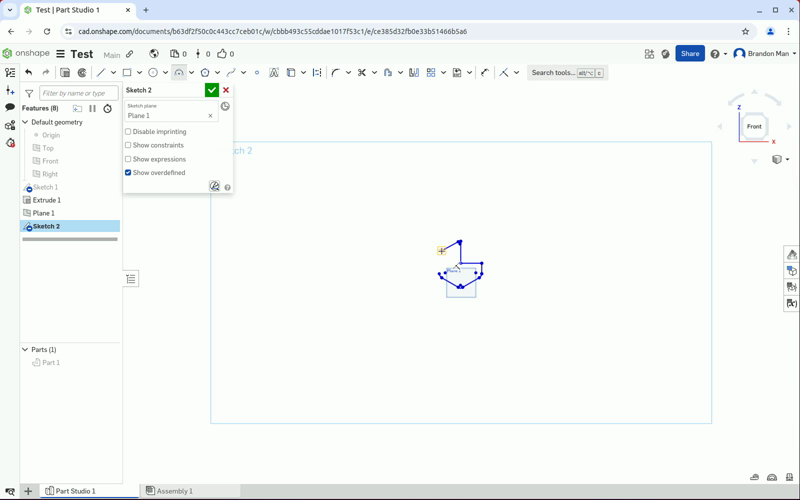
mouse_move(439, 255)
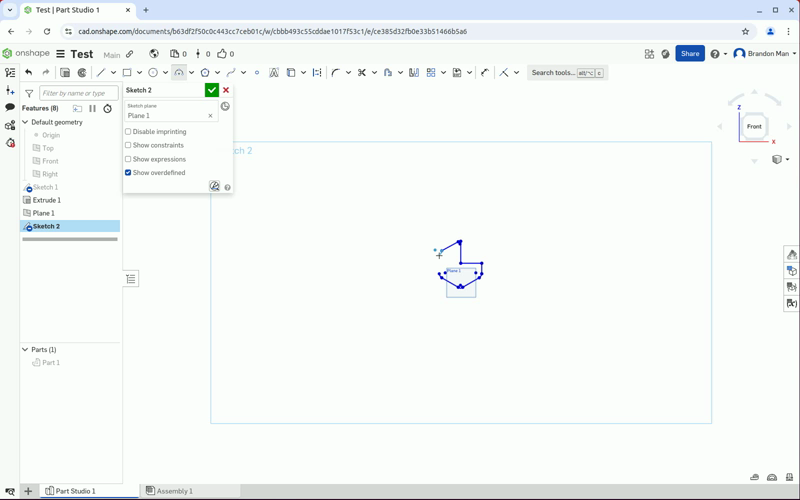
scroll(6)
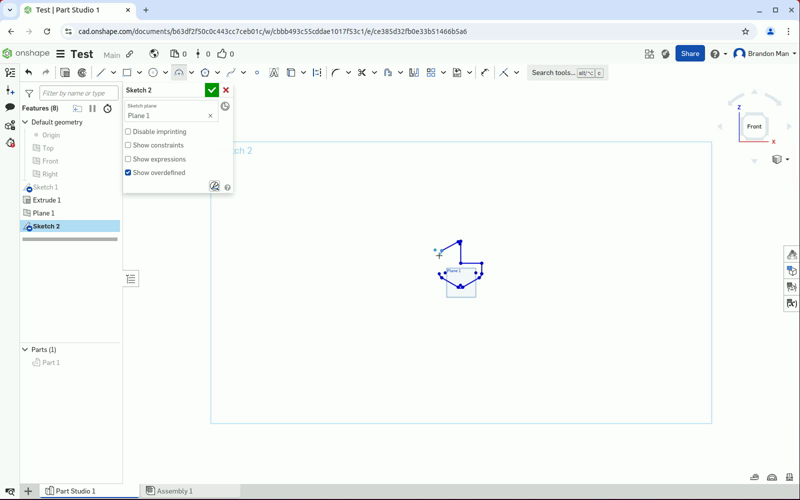
scroll(6)
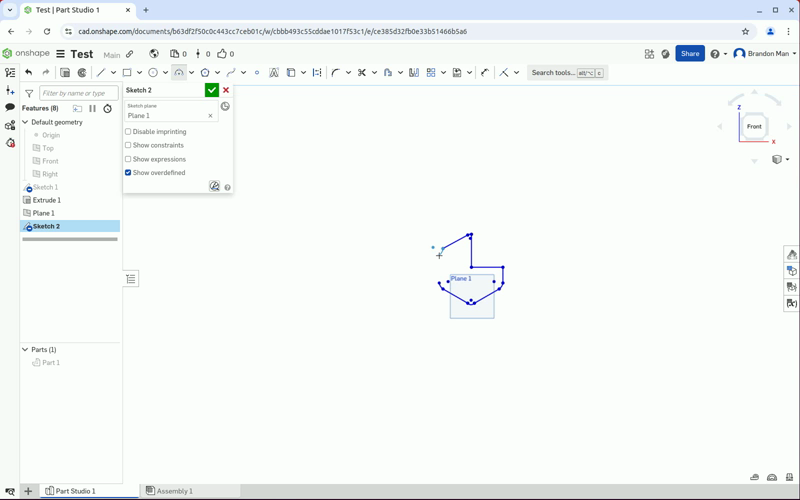
scroll(6)
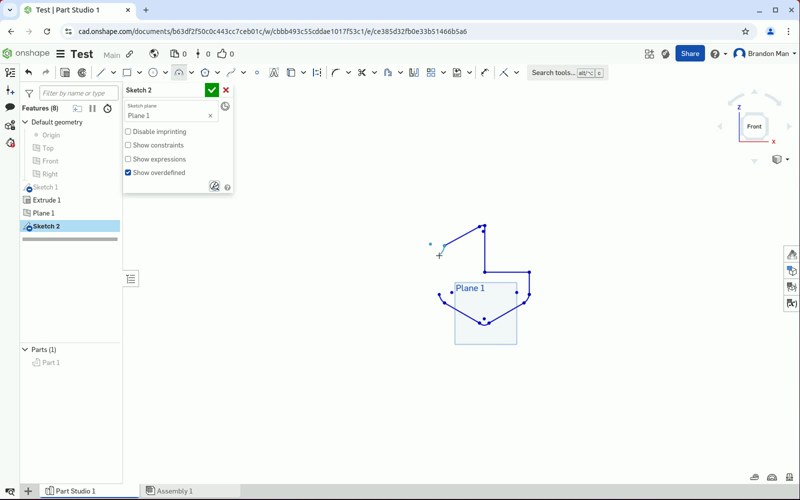
scroll(6)
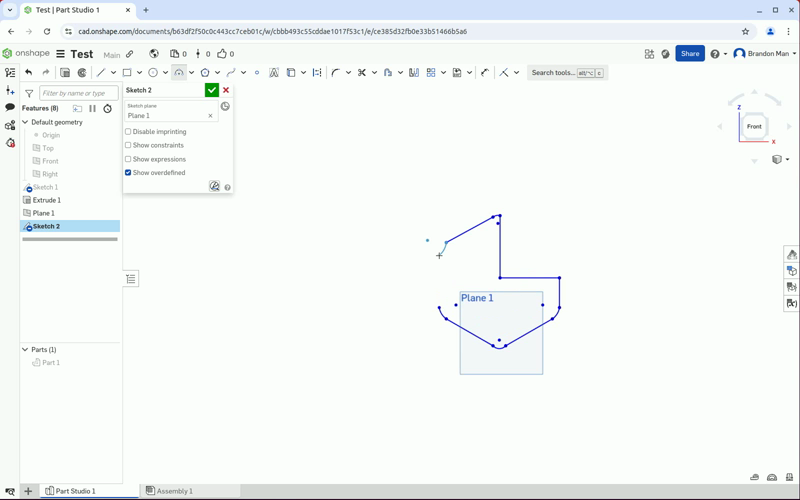
scroll(6)
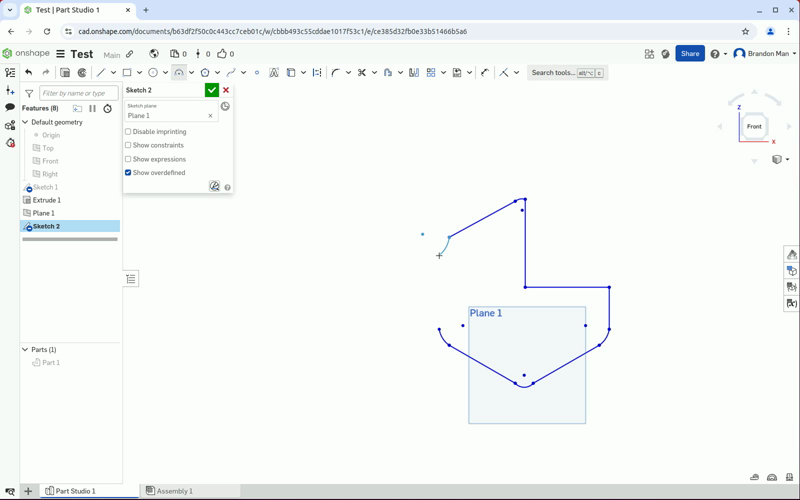
scroll(6)
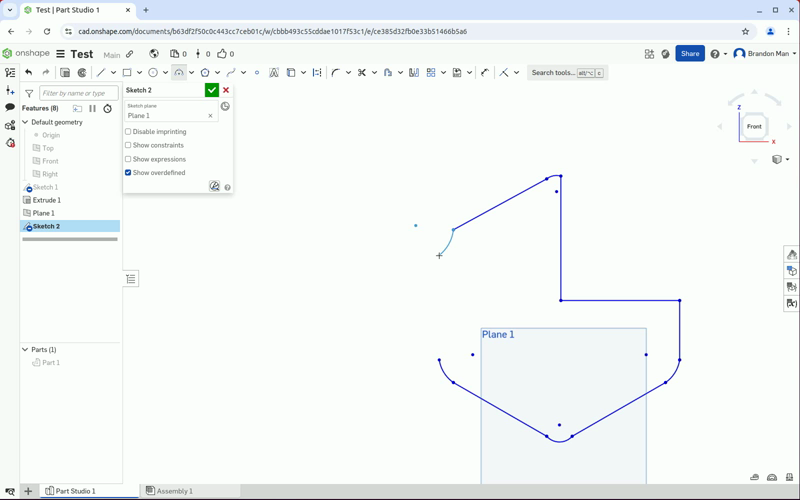
scroll(6)
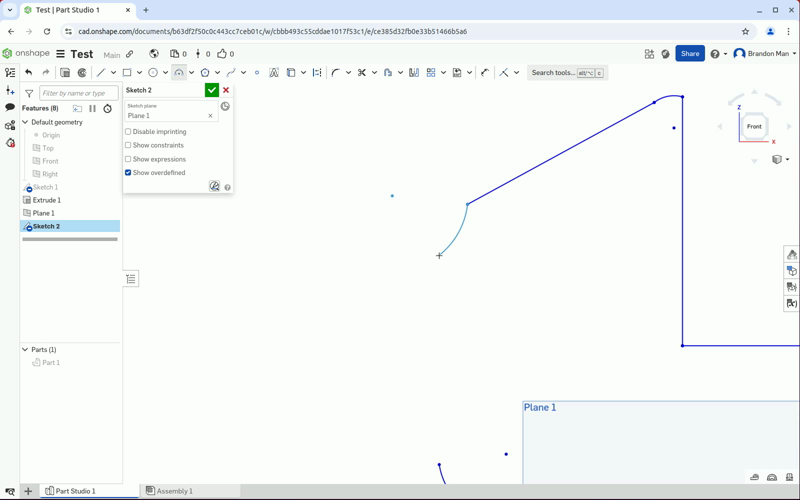
click(439, 255)
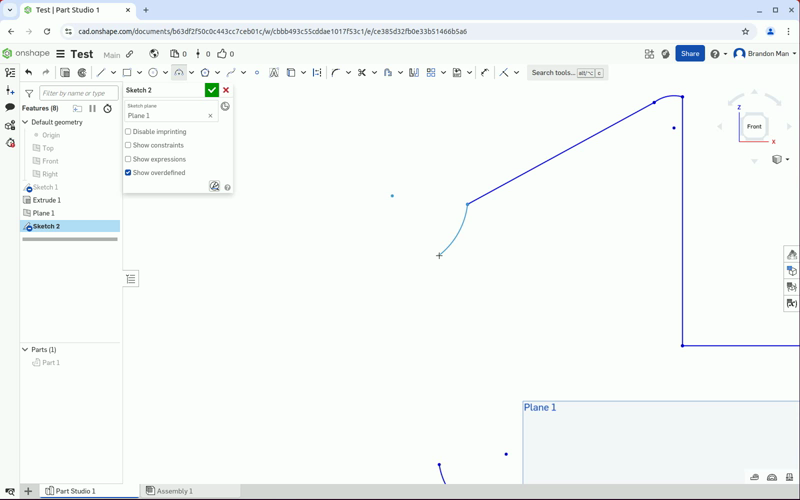
scroll(-6)
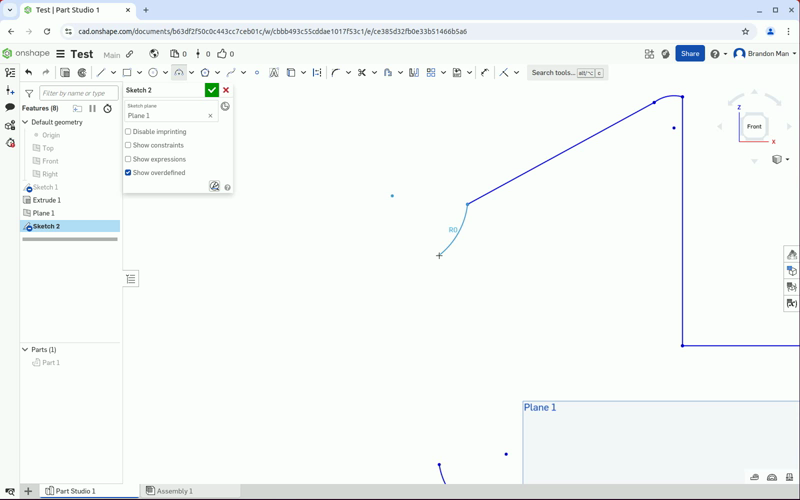
scroll(-6)
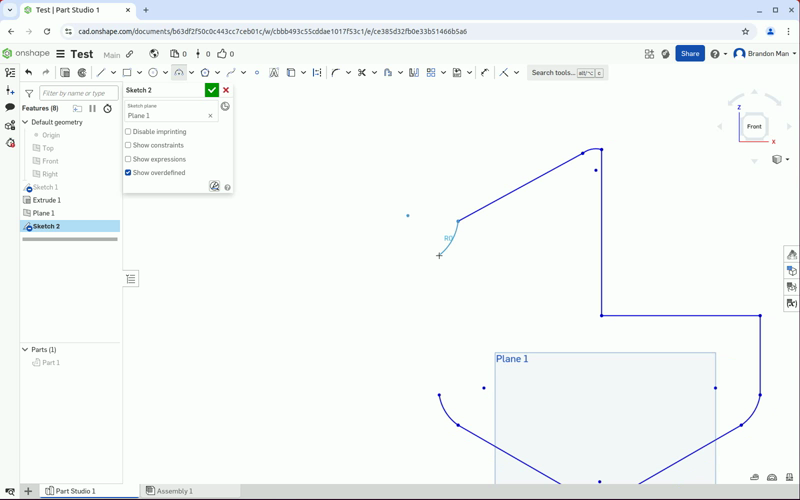
scroll(-6)
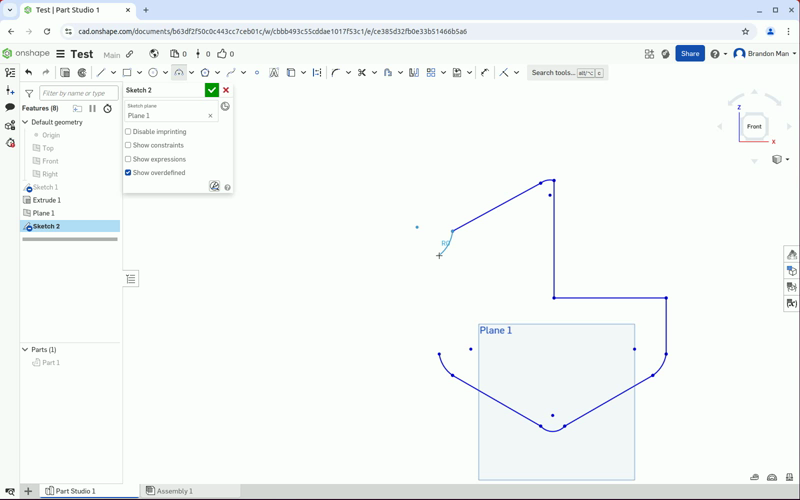
scroll(-6)
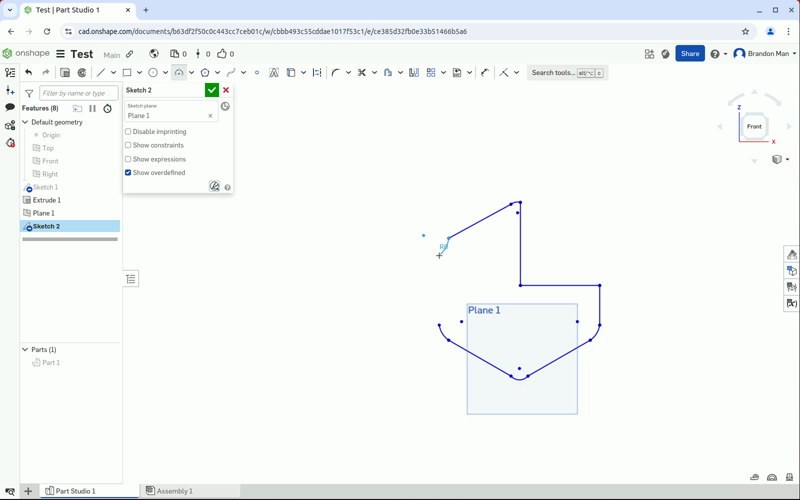
scroll(-6)
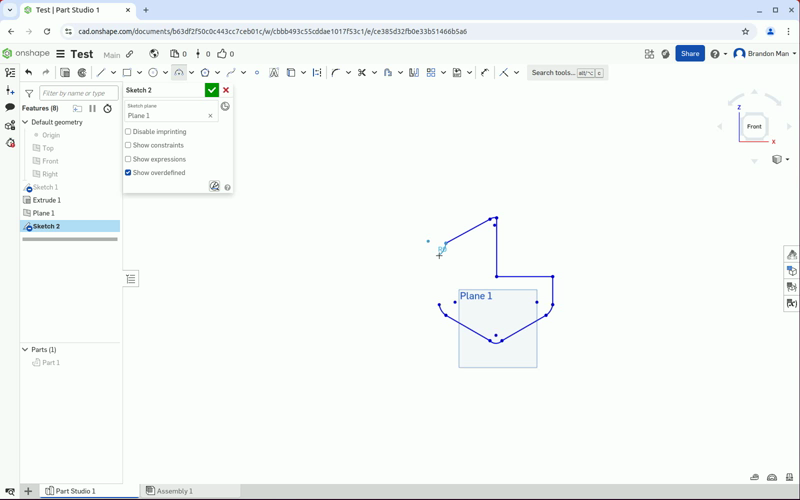
scroll(-6)
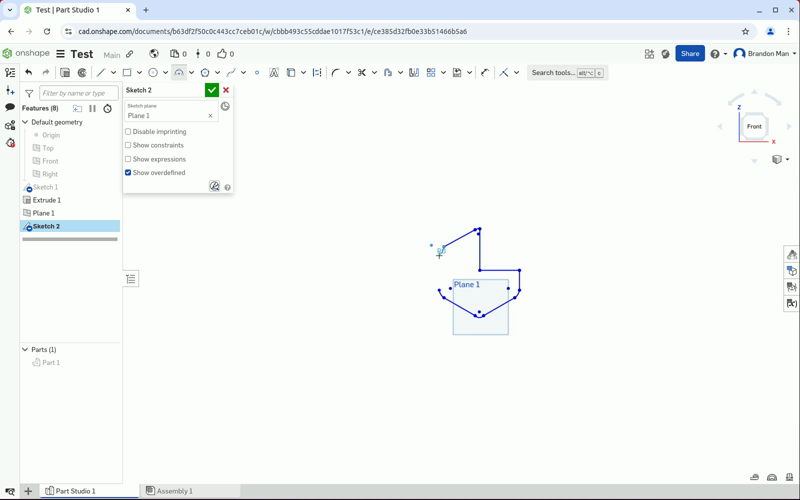
scroll(-6)
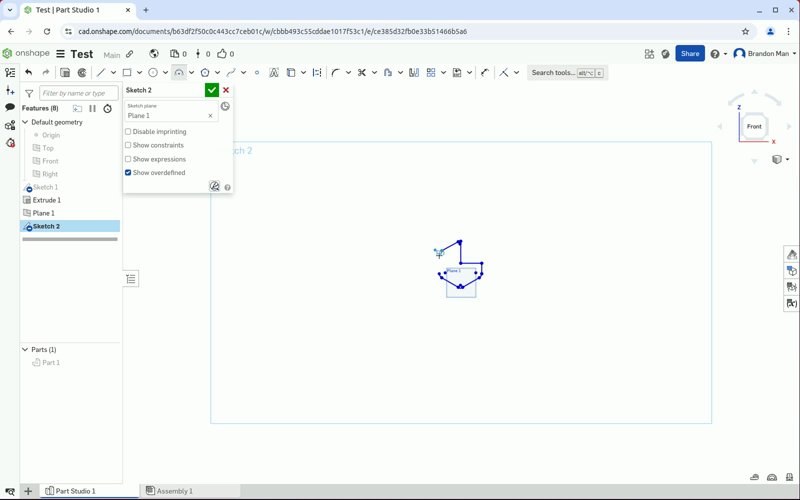
mouse_move(440, 252)
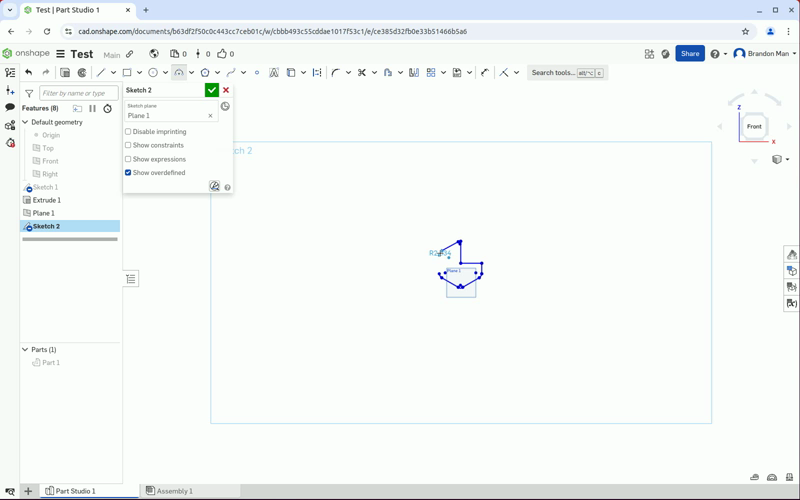
scroll(6)
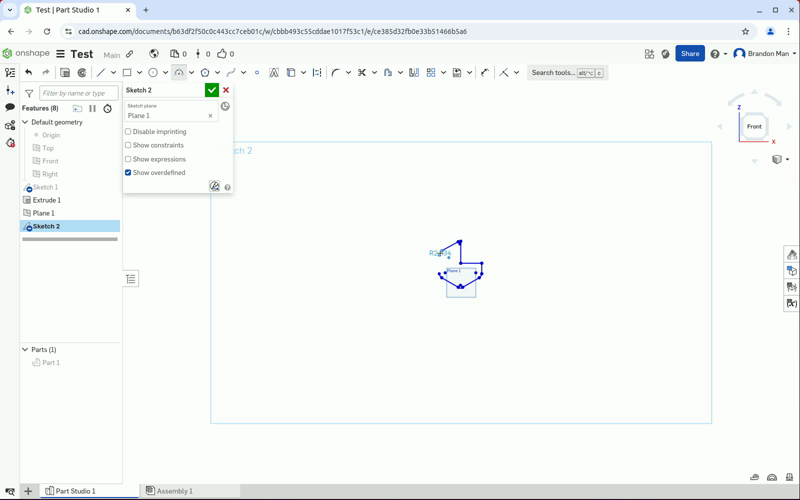
scroll(6)
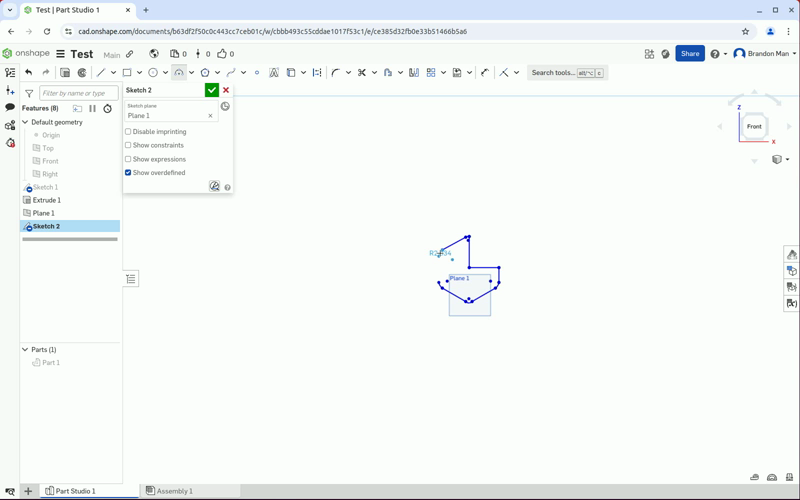
scroll(6)
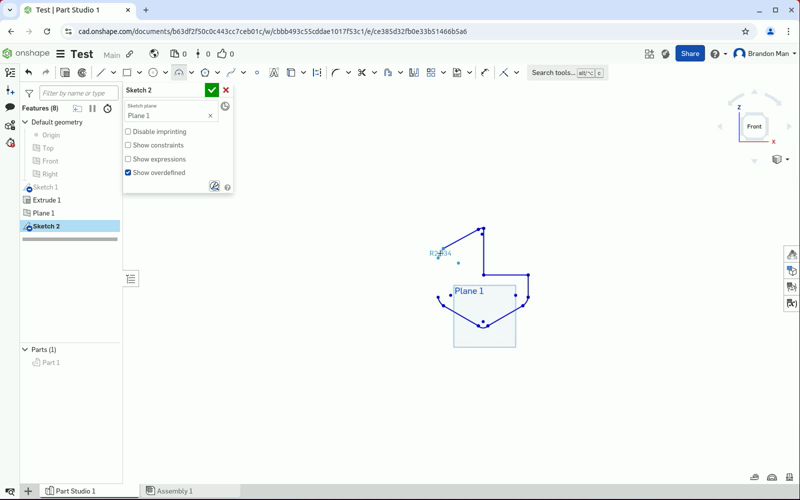
scroll(6)
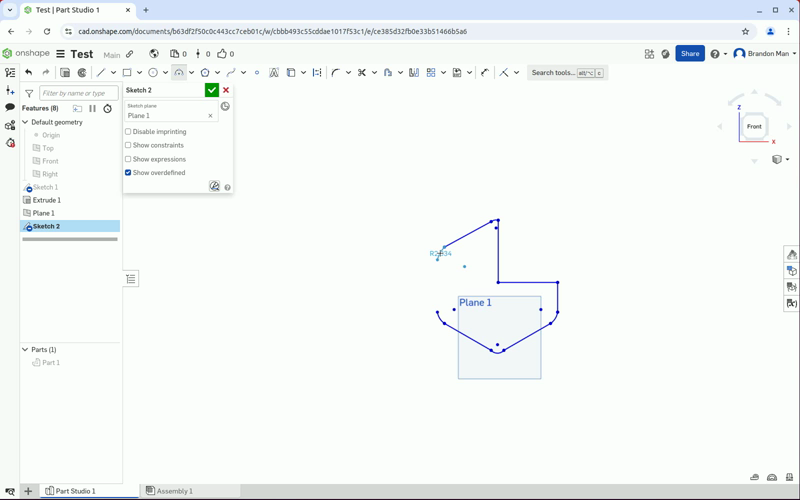
scroll(6)
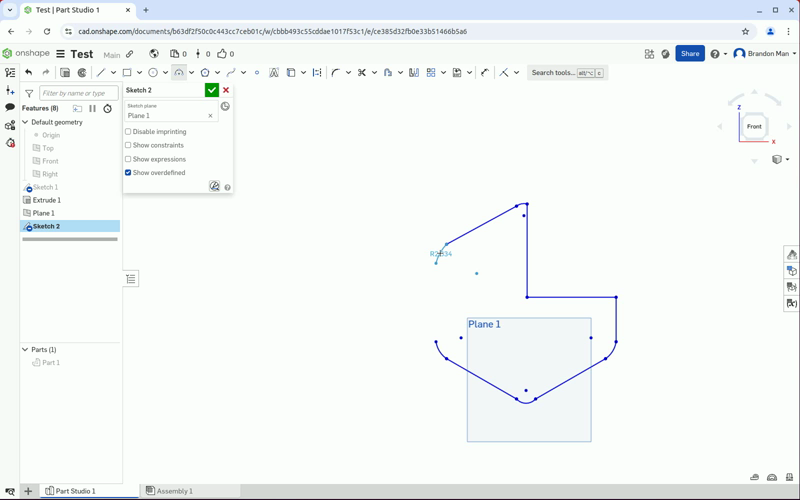
scroll(6)
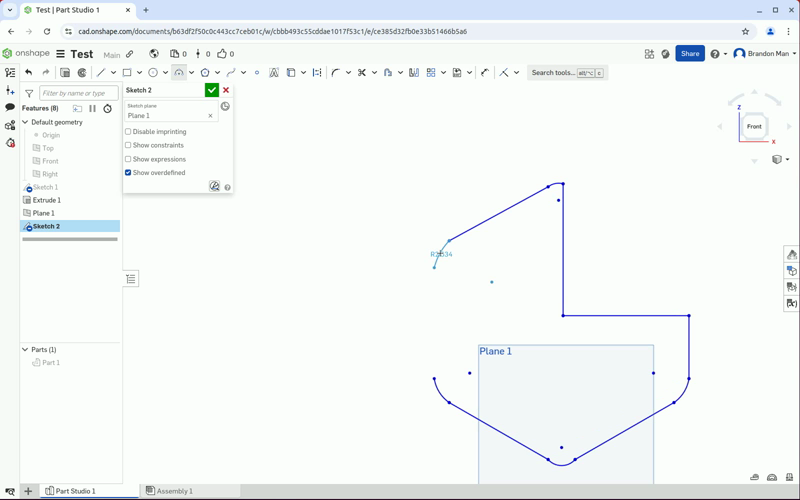
scroll(6)
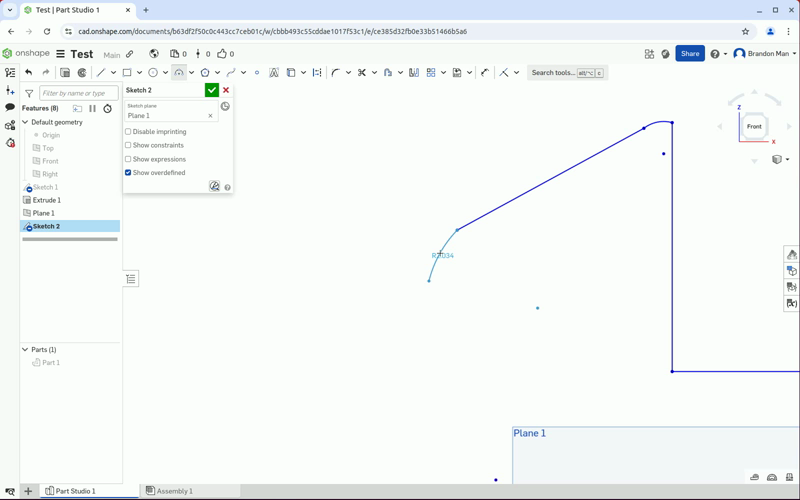
click(440, 252)
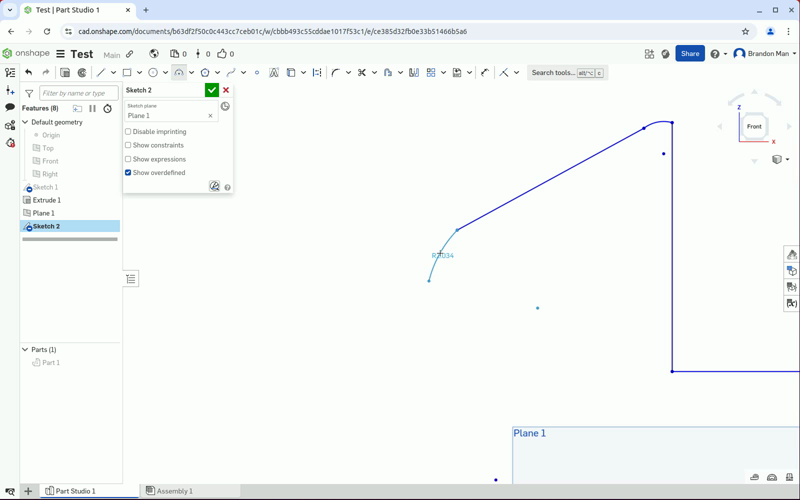
scroll(-6)
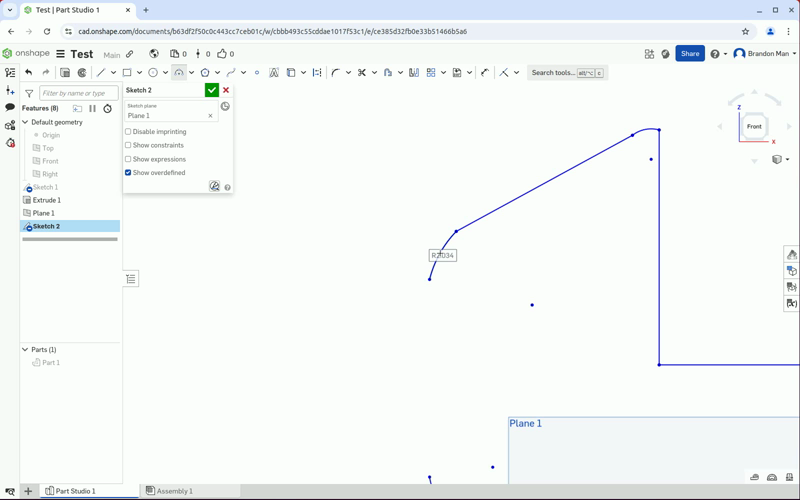
scroll(-6)
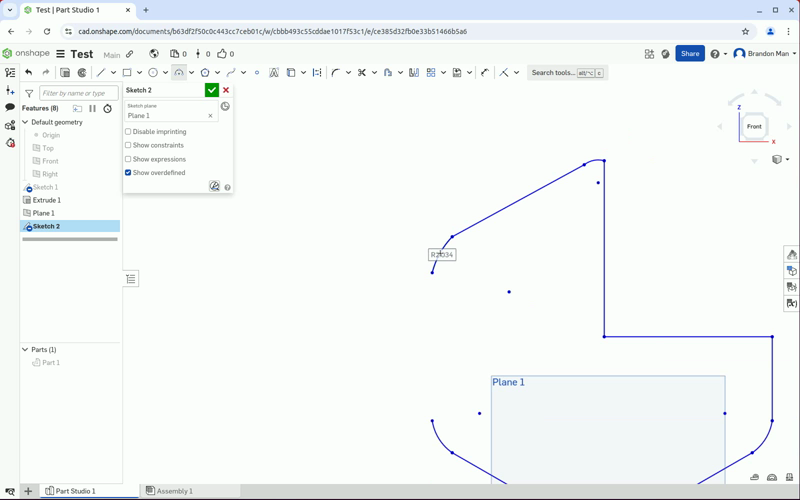
scroll(-6)
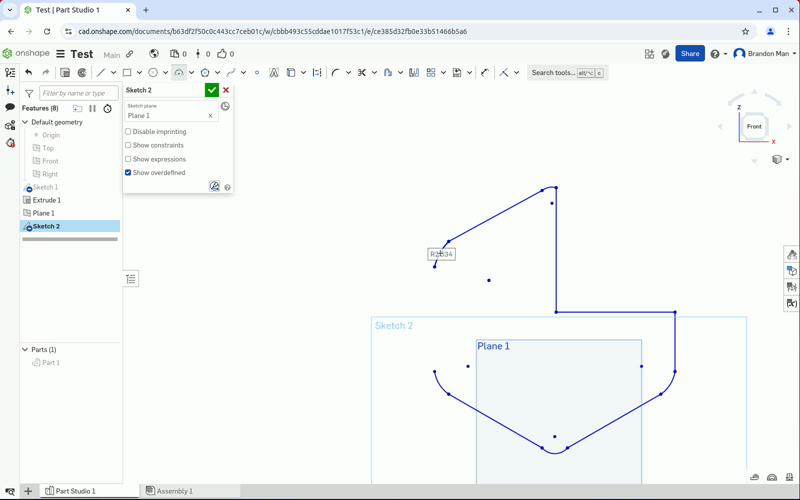
scroll(-6)
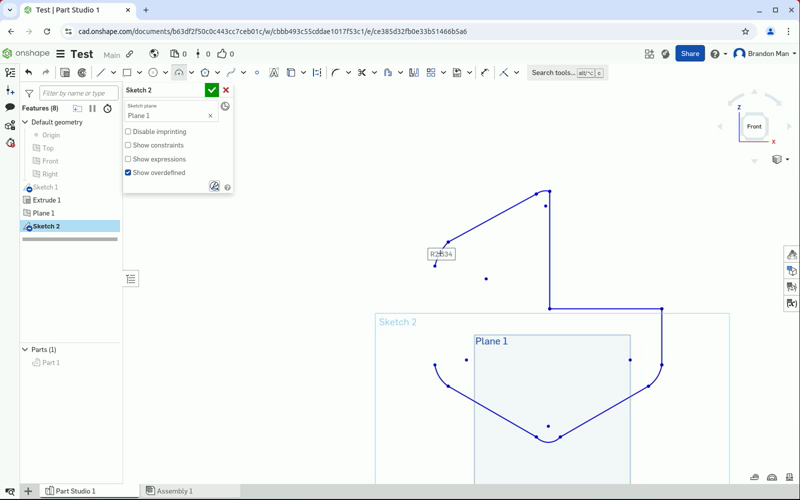
scroll(-6)
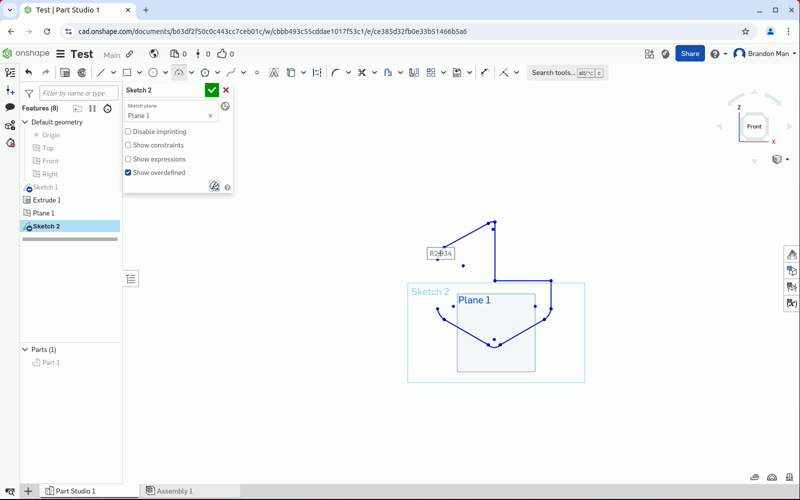
scroll(-6)
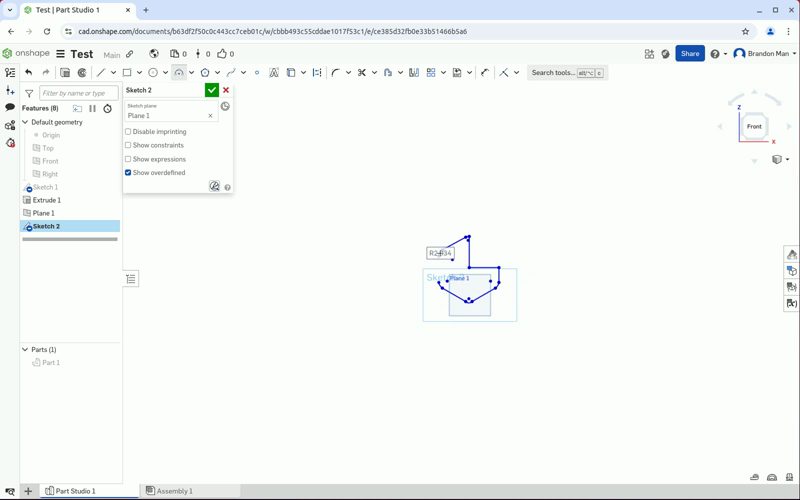
scroll(-6)
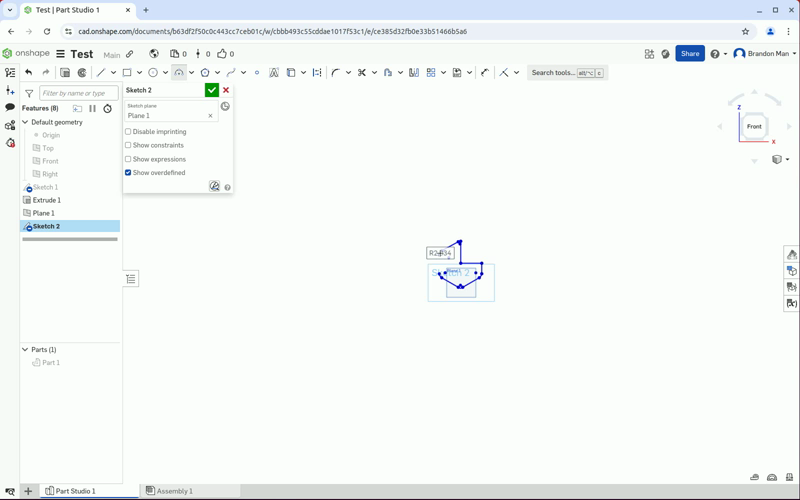
key_up(shift)
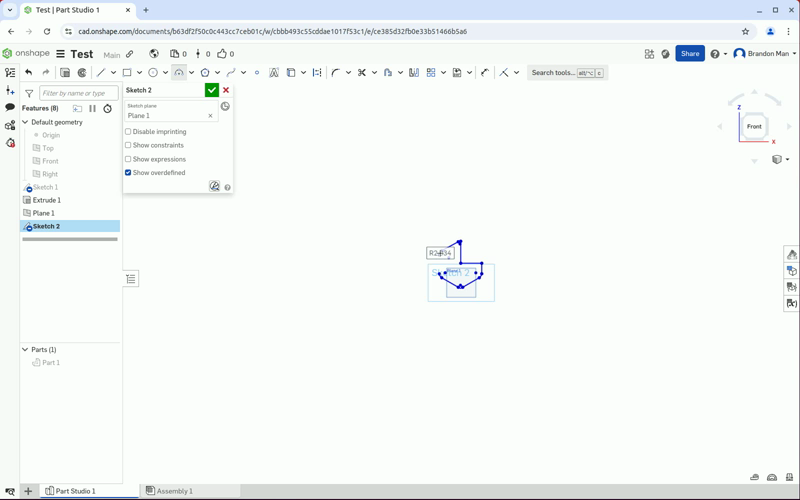
key(esc)
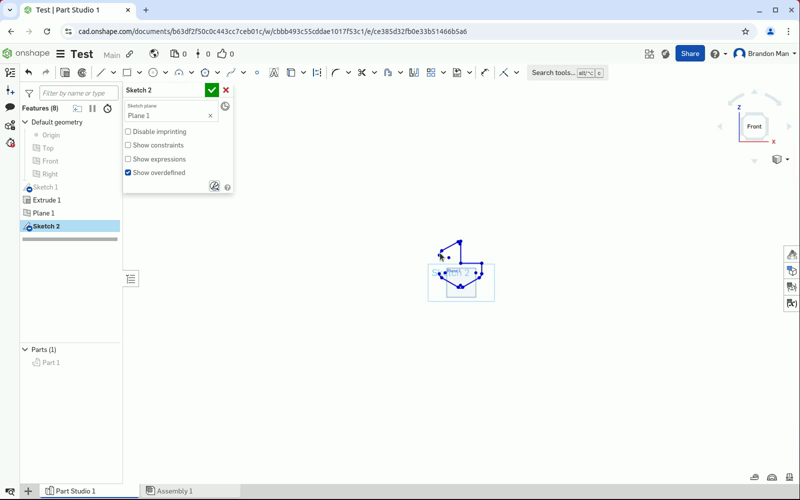
key(l)
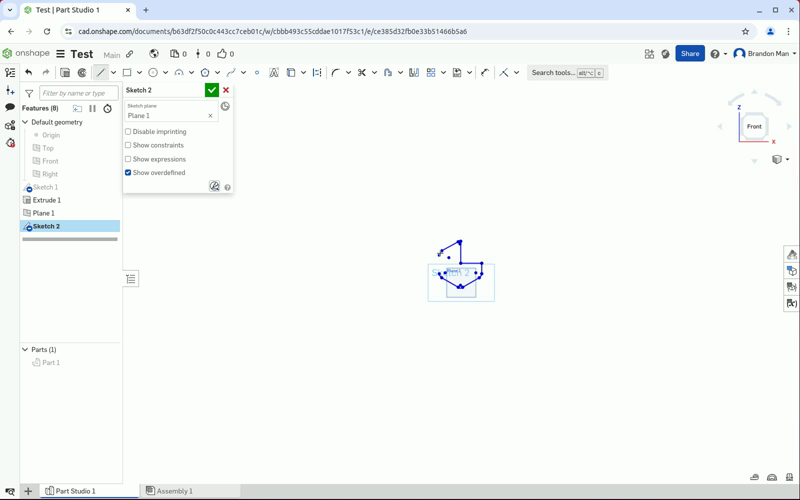
mouse_move(439, 255)
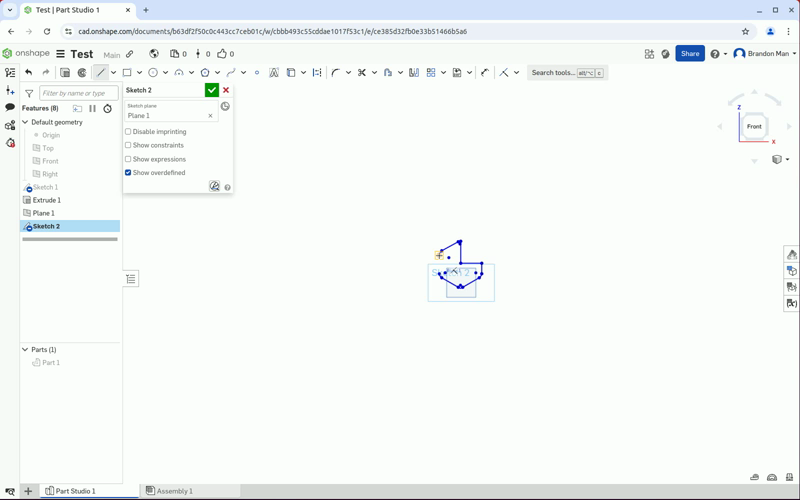
scroll(6)
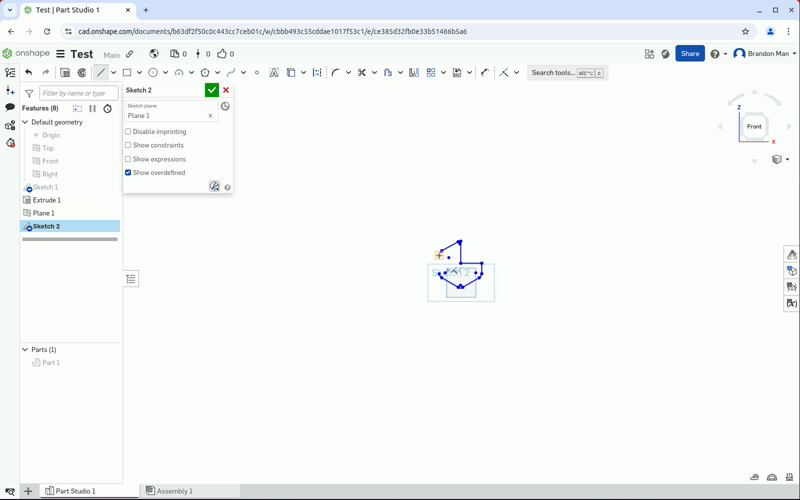
scroll(6)
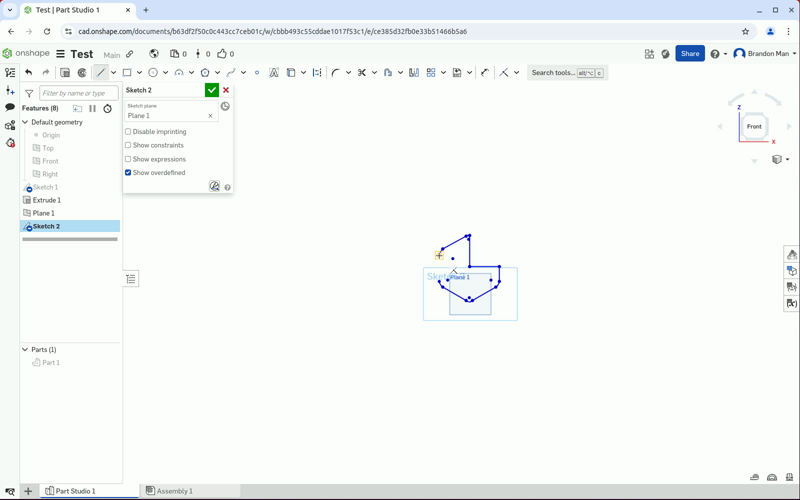
scroll(6)
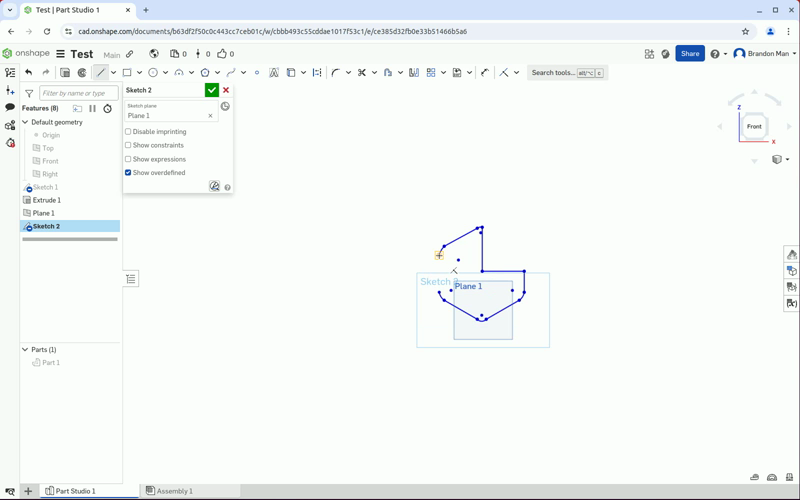
scroll(6)
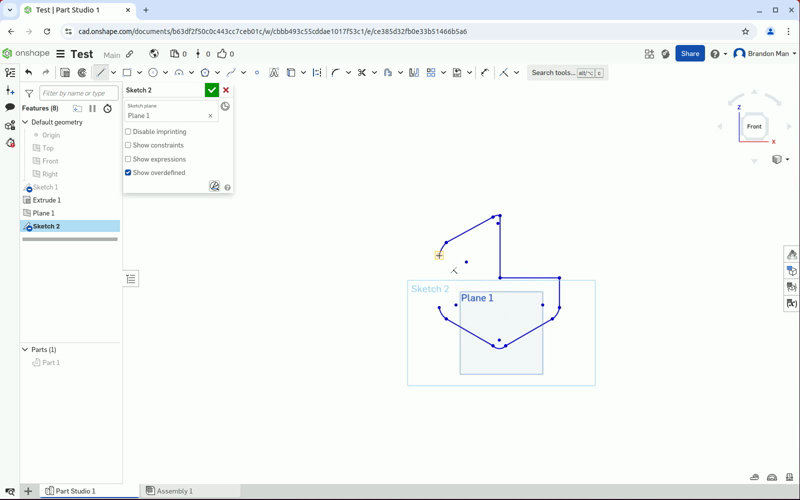
scroll(6)
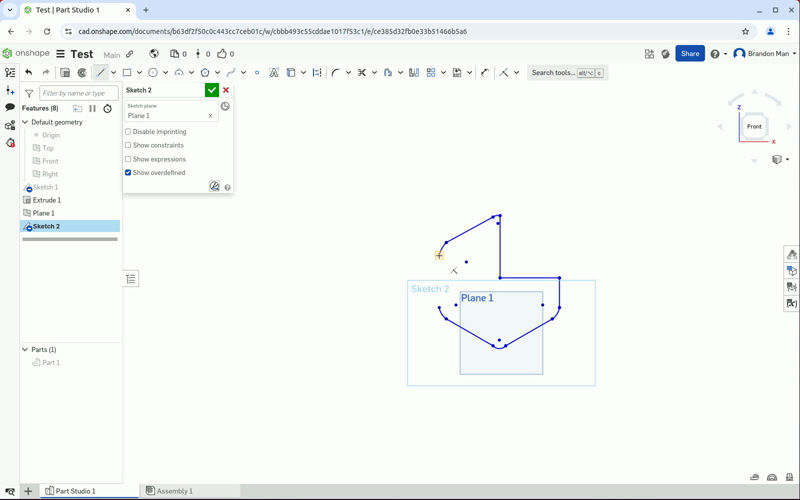
scroll(6)
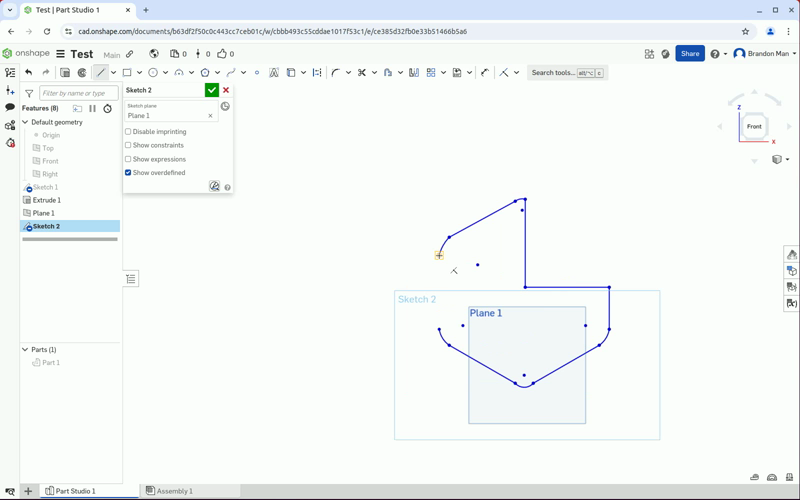
scroll(6)
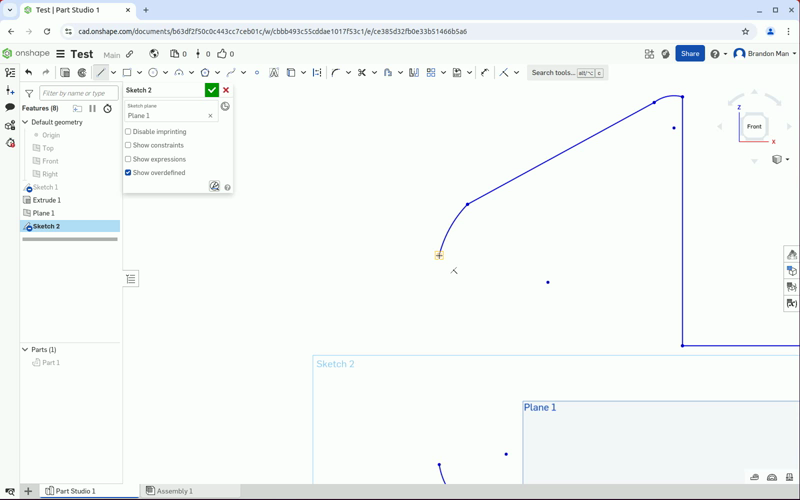
click(439, 255)
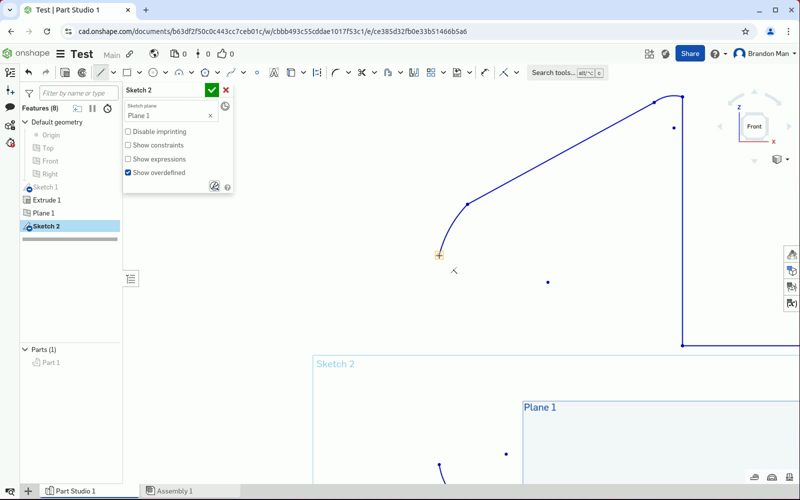
scroll(-6)
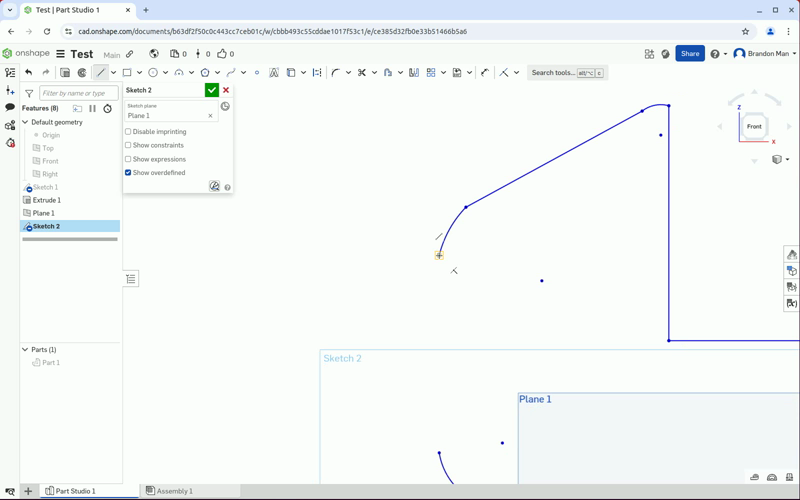
scroll(-6)
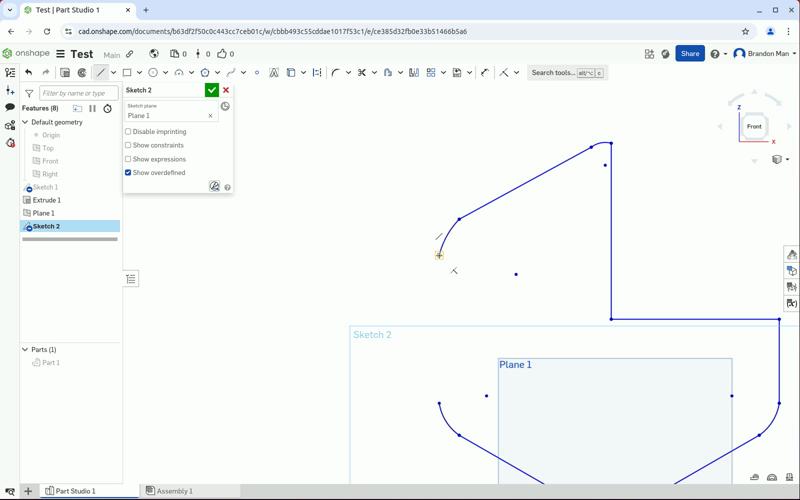
scroll(-6)
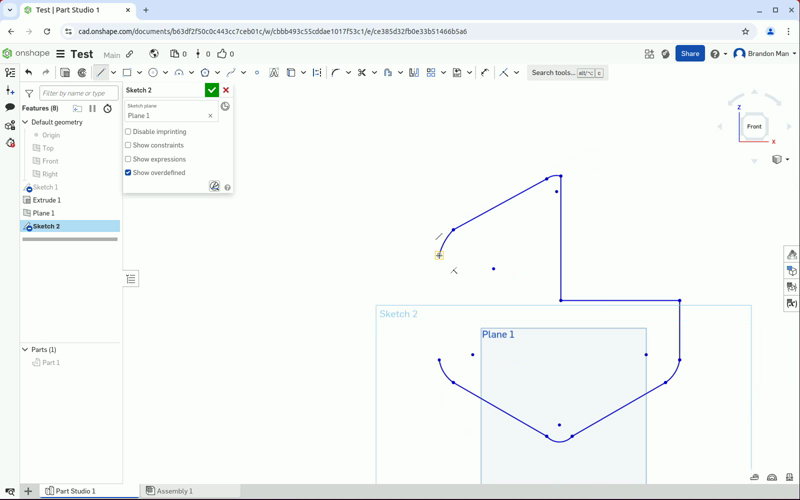
scroll(-6)
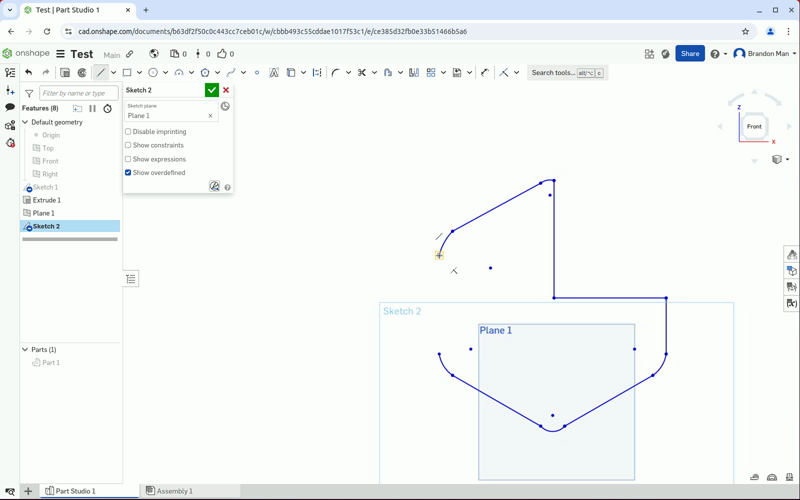
scroll(-6)
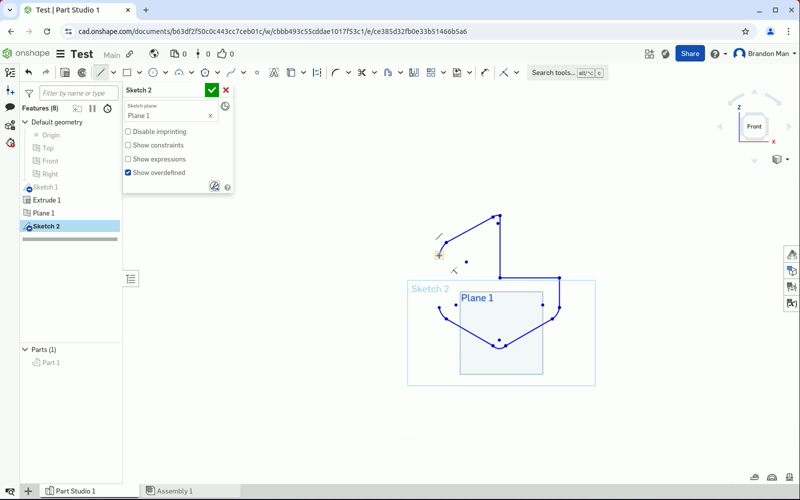
scroll(-6)
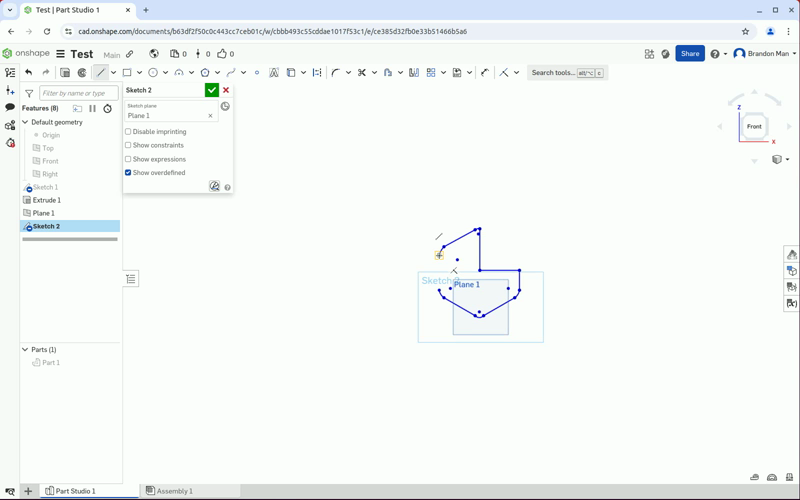
scroll(-6)
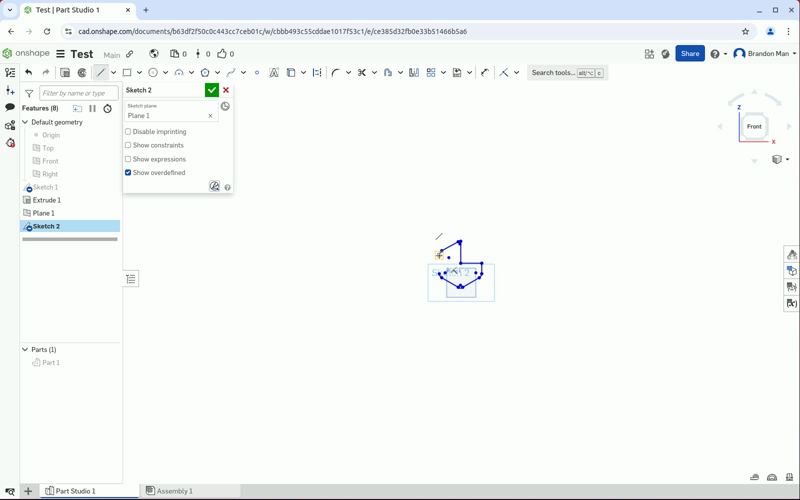
mouse_move(469, 255)
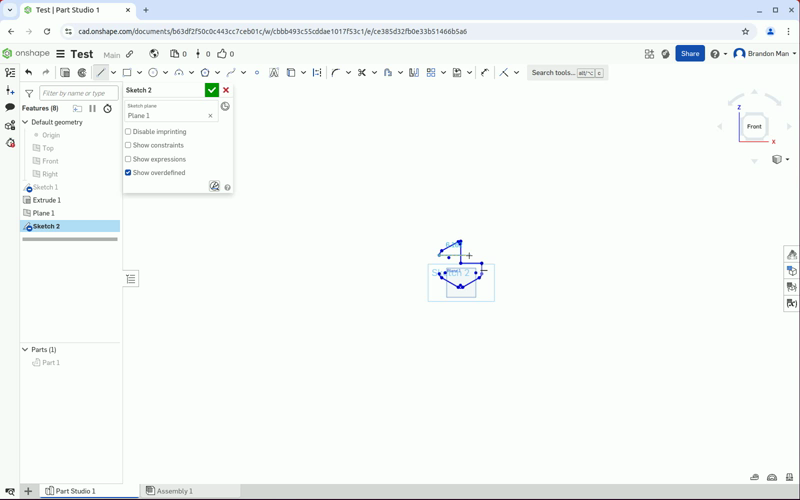
key_down(shift)
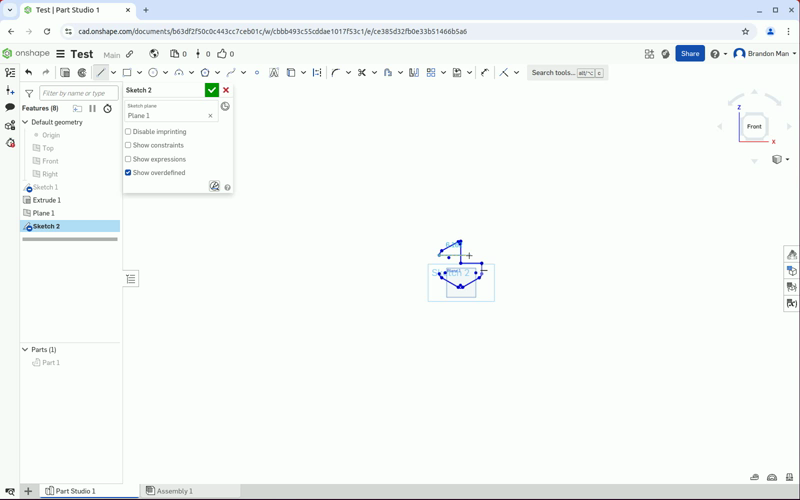
mouse_move(439, 273)
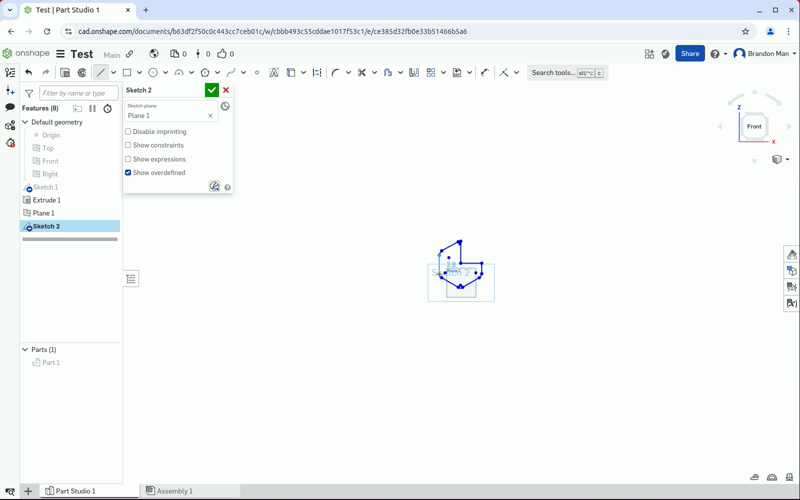
scroll(6)
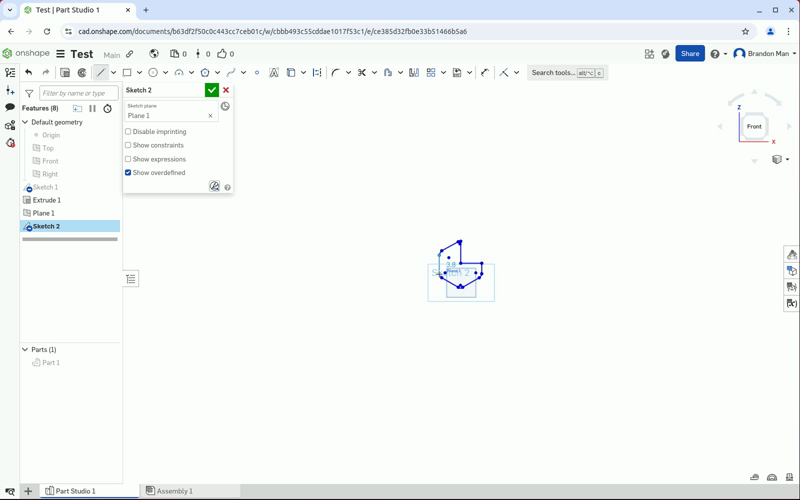
scroll(6)
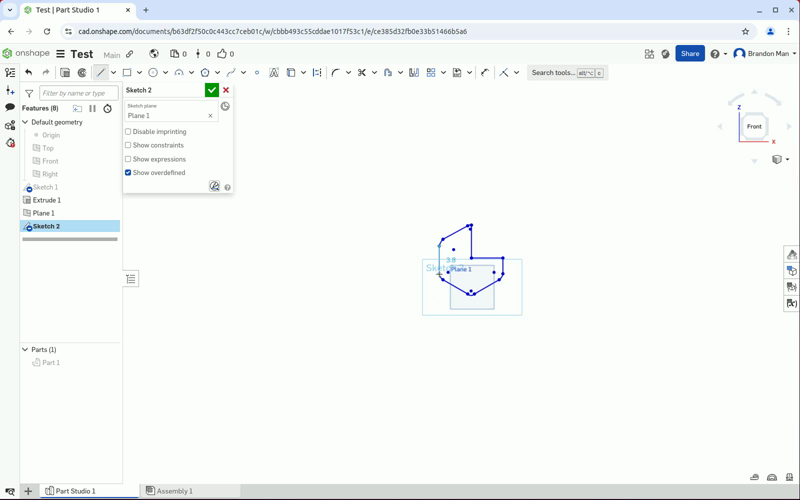
scroll(6)
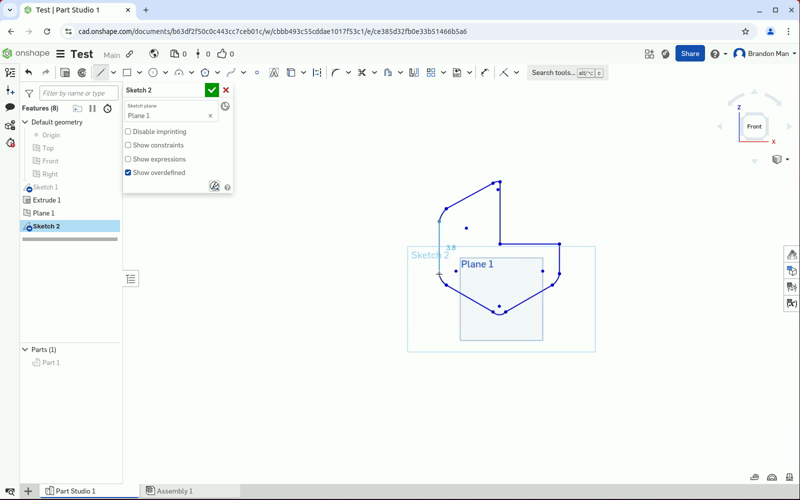
scroll(6)
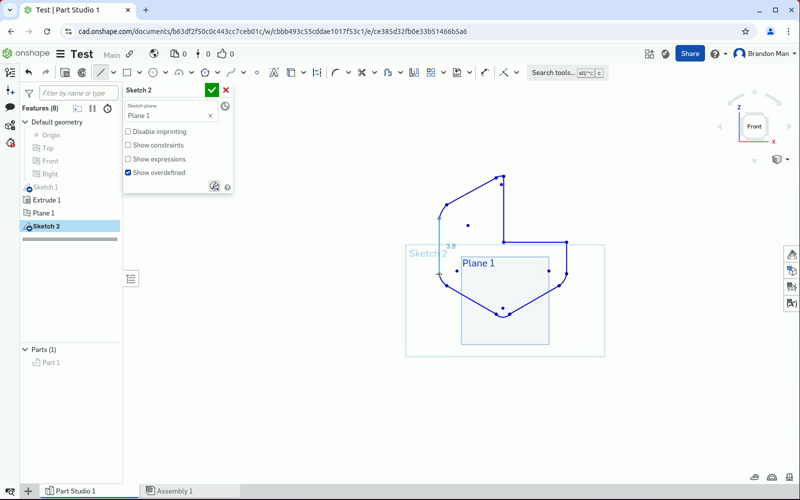
scroll(6)
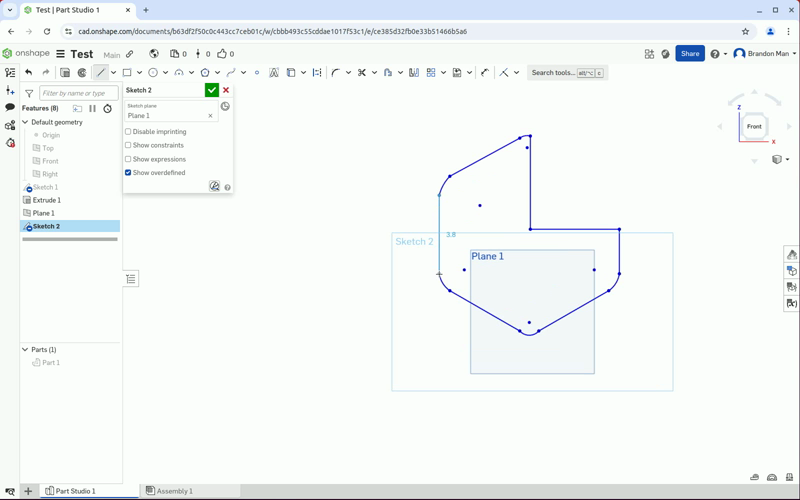
scroll(6)
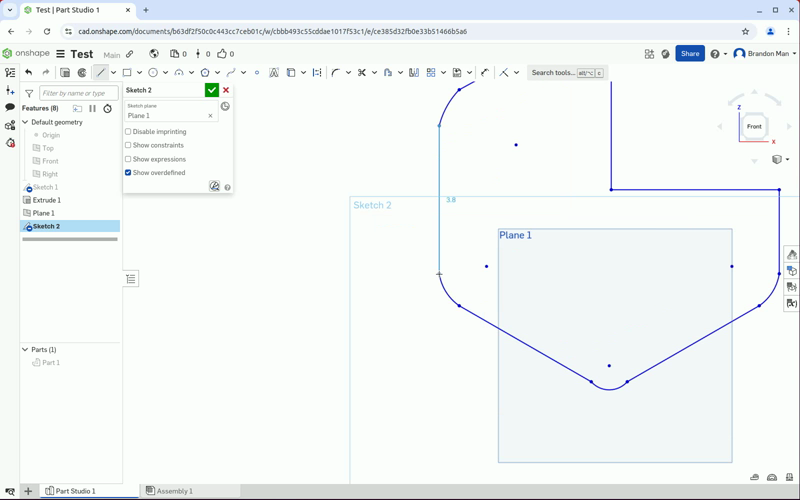
scroll(6)
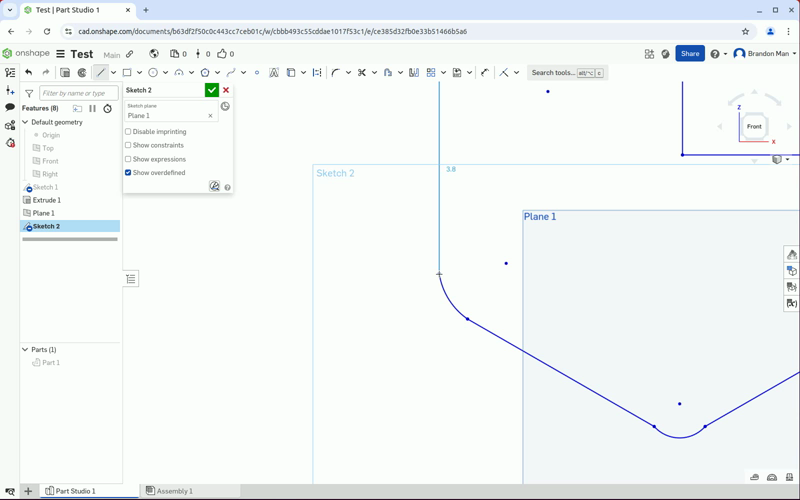
key_up(shift)
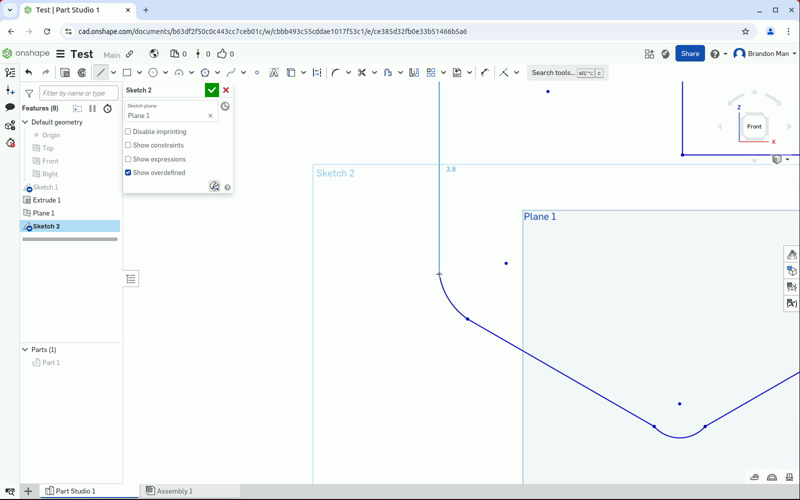
click(439, 273)
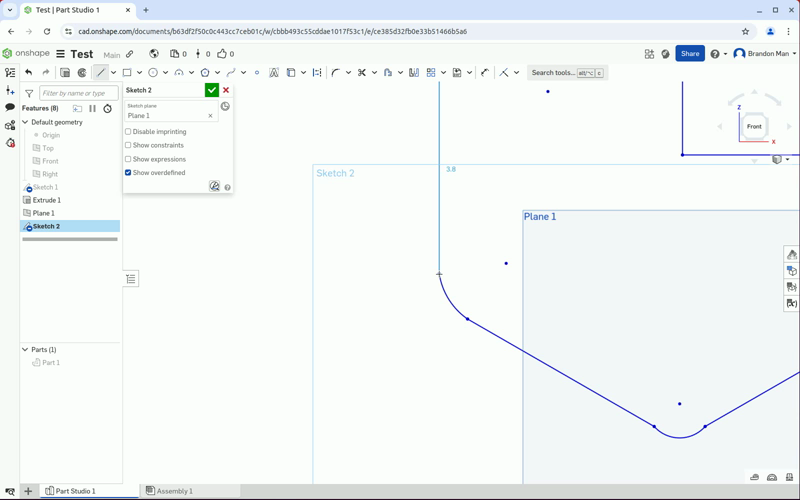
scroll(-6)
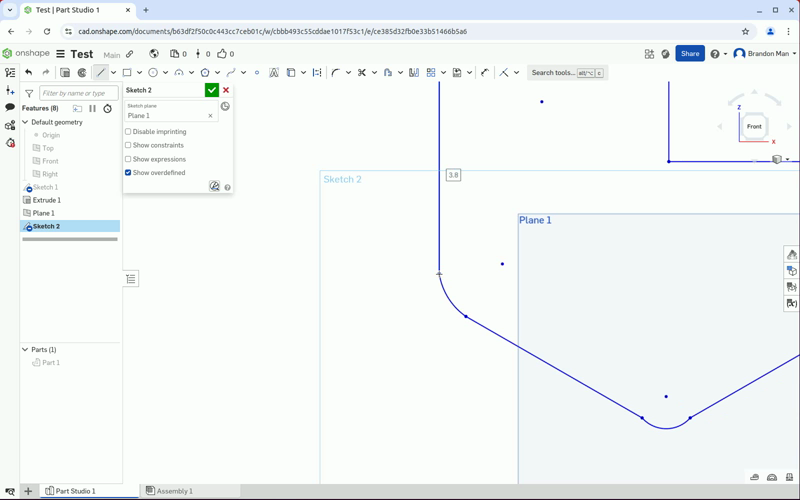
scroll(-6)
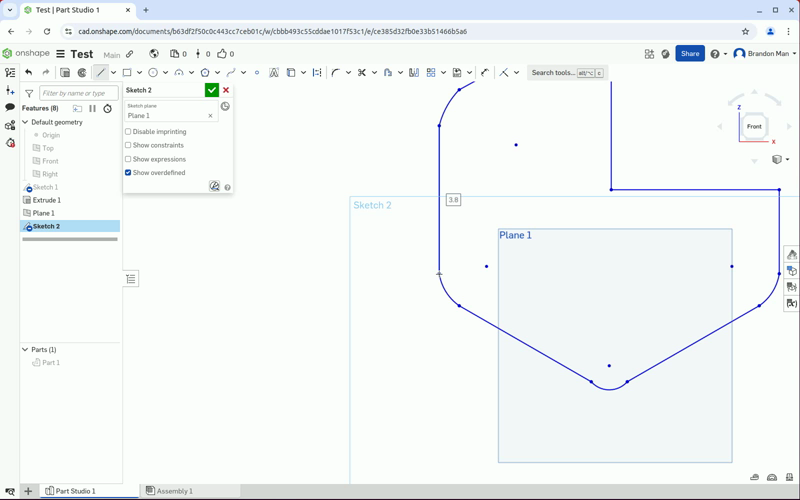
scroll(-6)
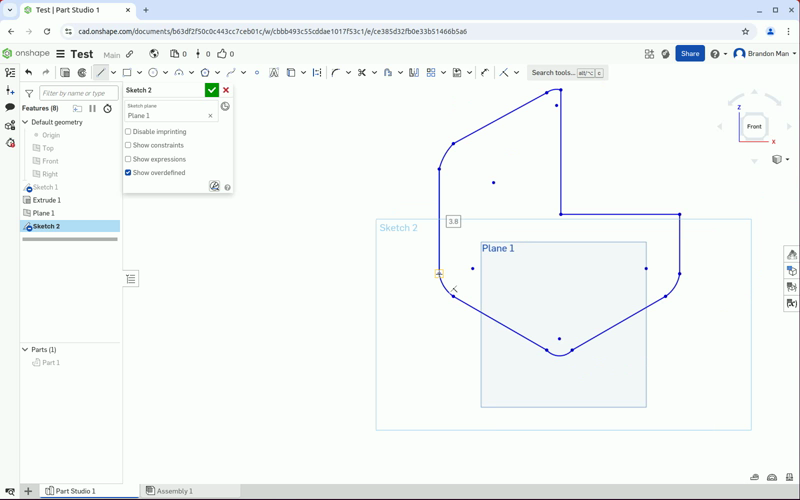
scroll(-6)
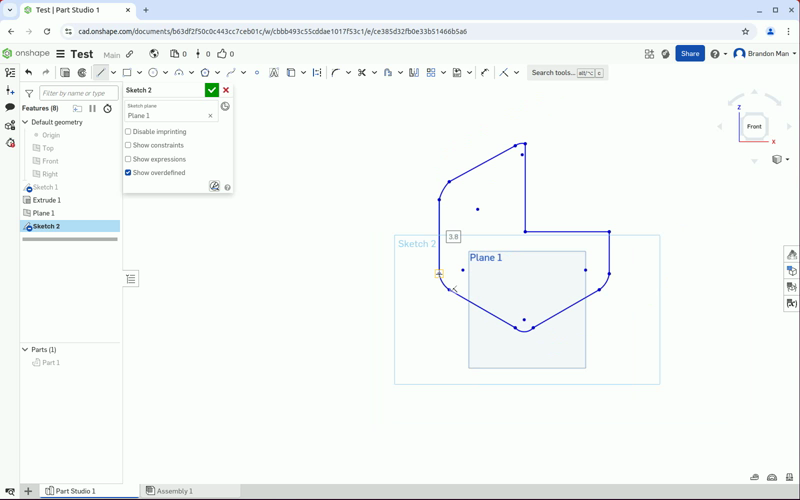
scroll(-6)
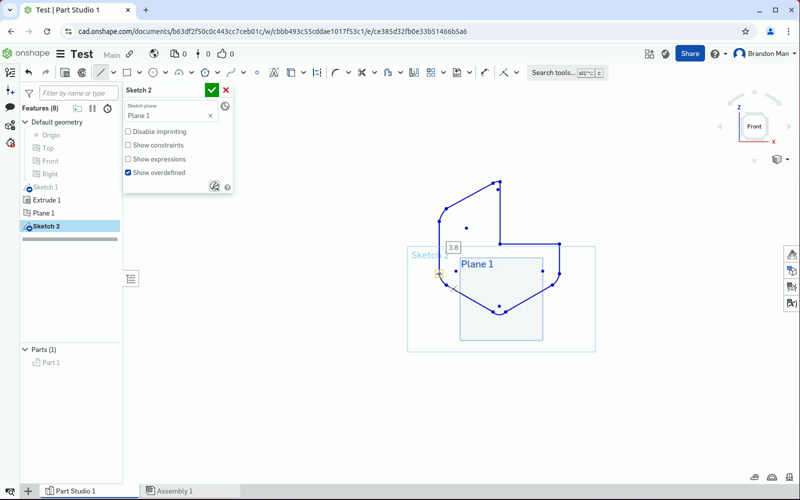
scroll(-6)
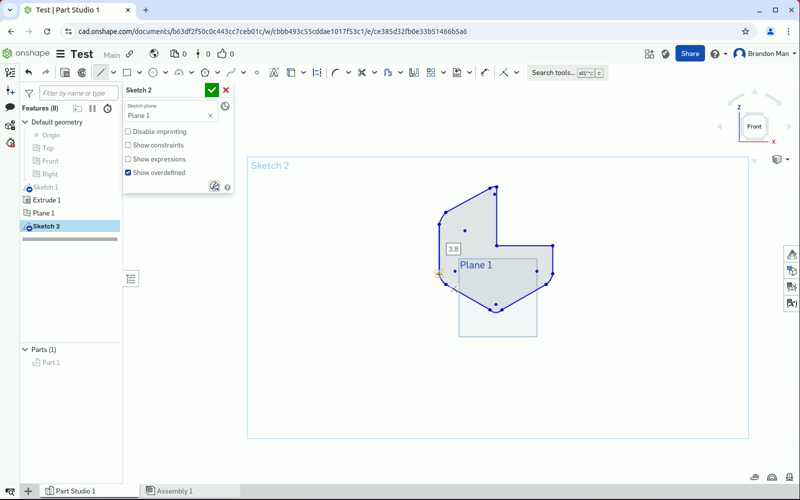
scroll(-6)
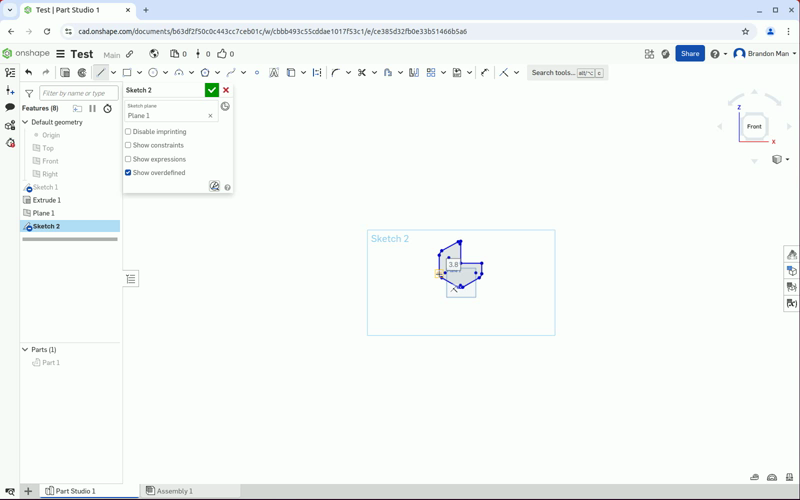
key(esc)
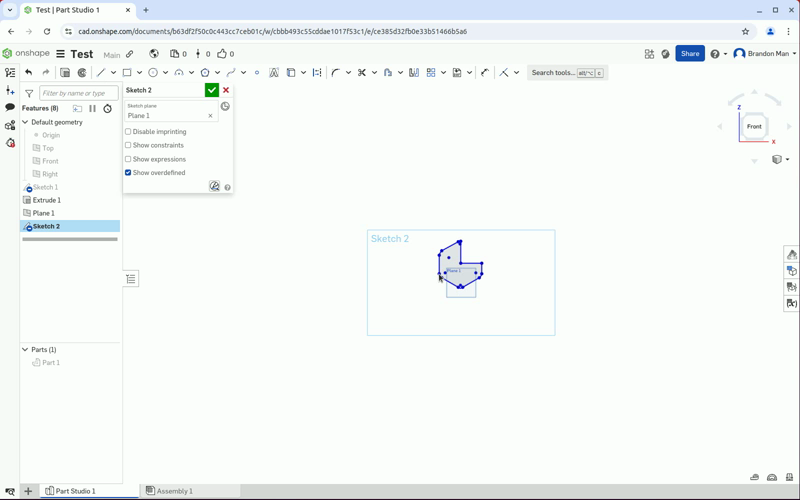
mouse_move(445, 260)
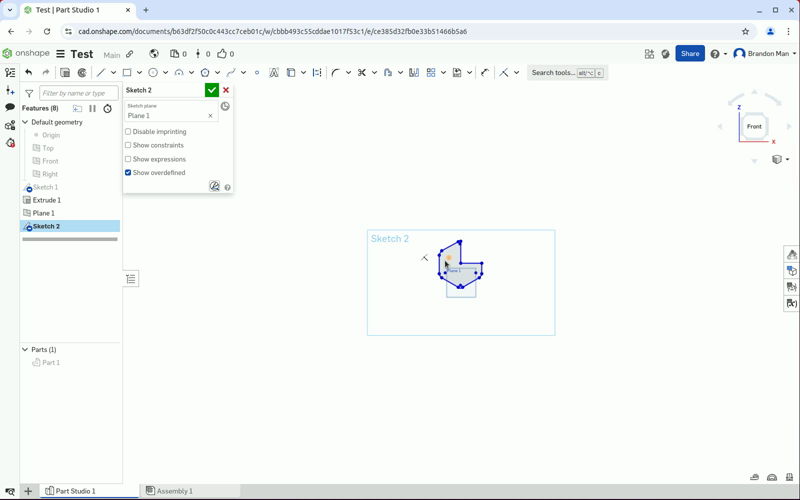
scroll(6)
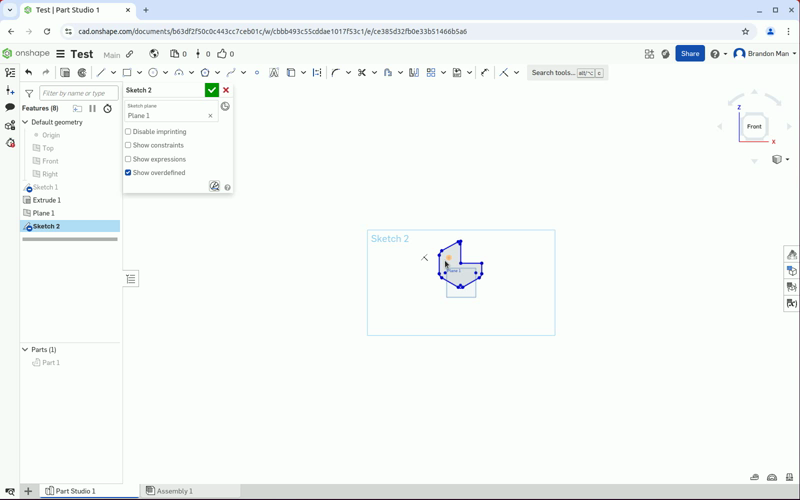
scroll(6)
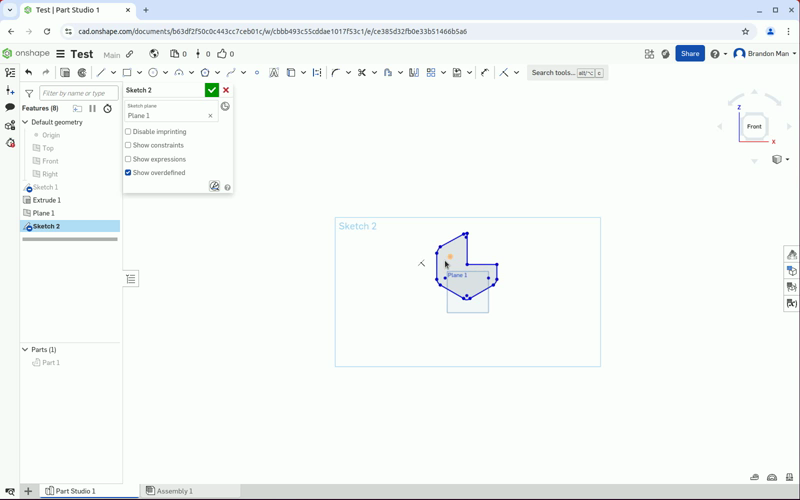
scroll(6)
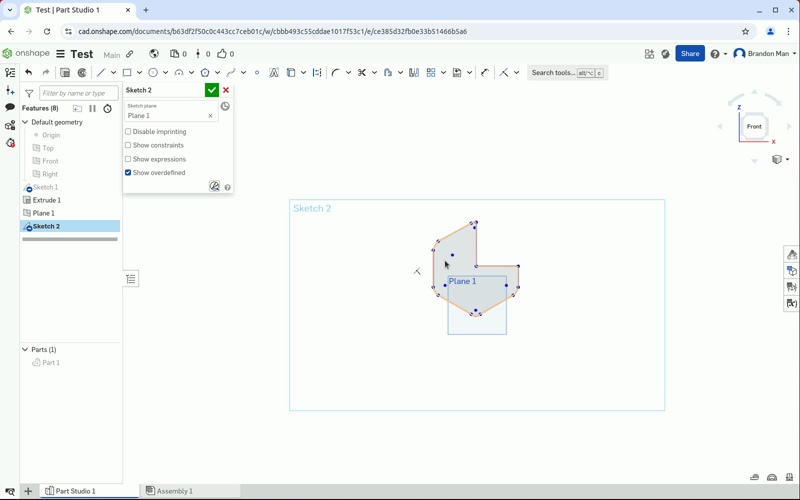
scroll(6)
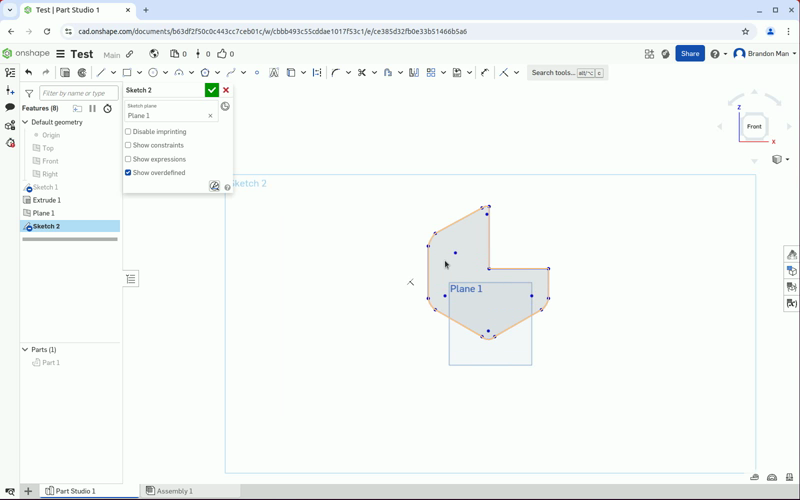
scroll(6)
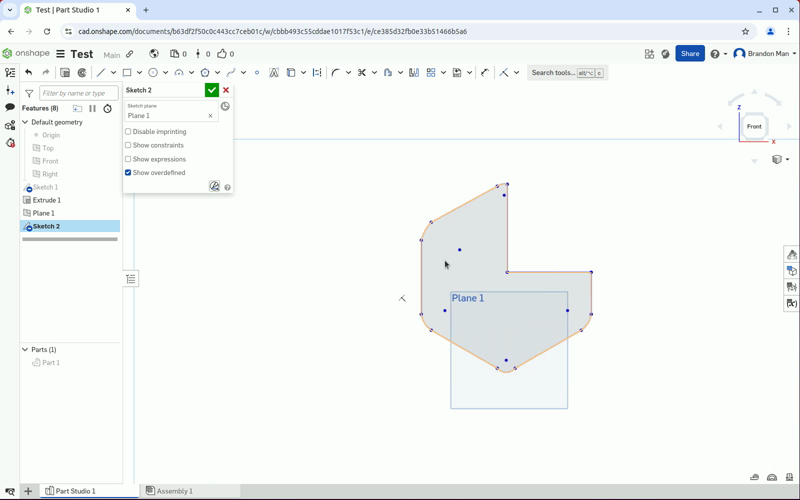
scroll(6)
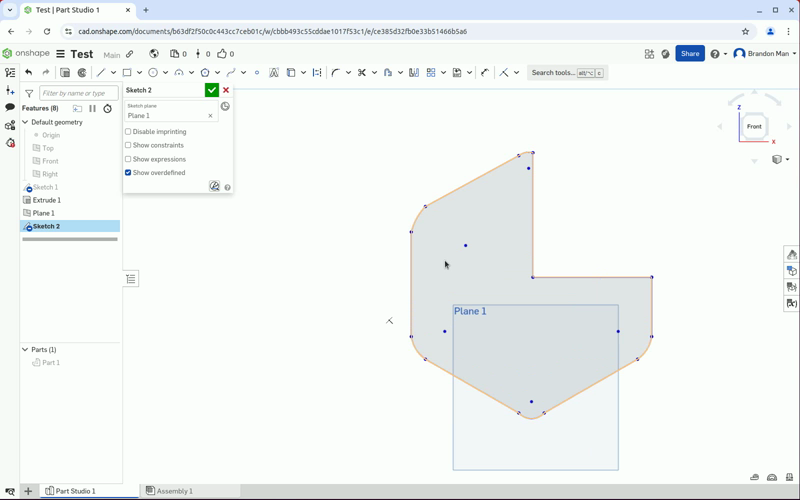
scroll(6)
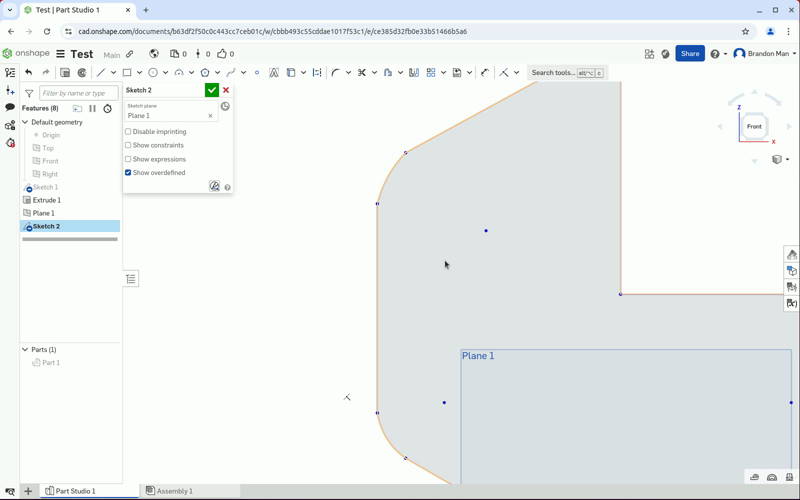
click(445, 260)
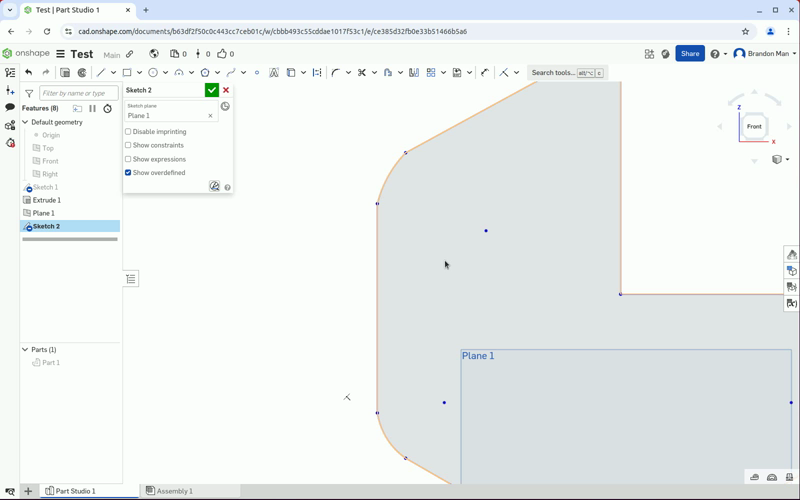
scroll(-6)
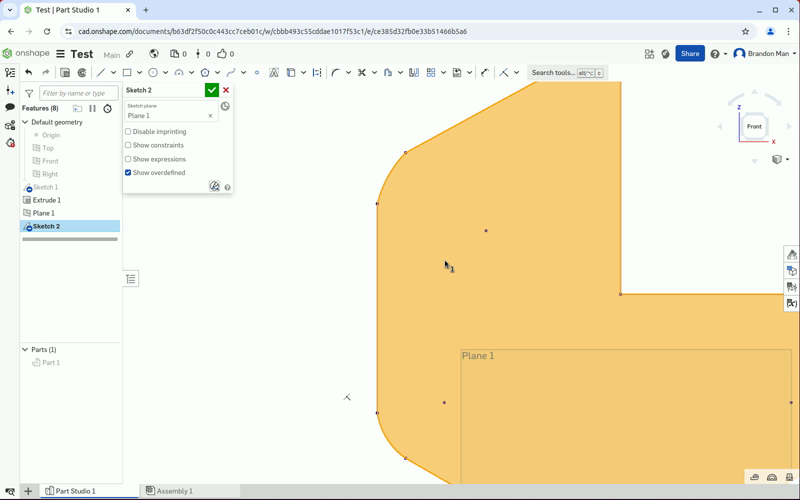
scroll(-6)
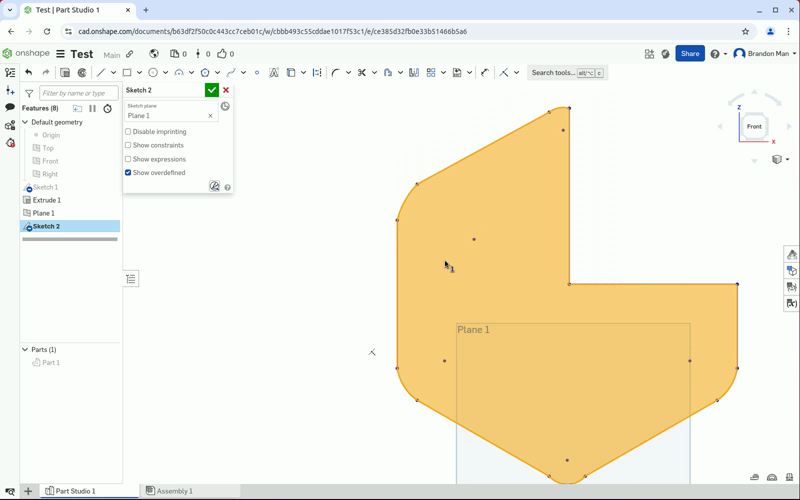
scroll(-6)
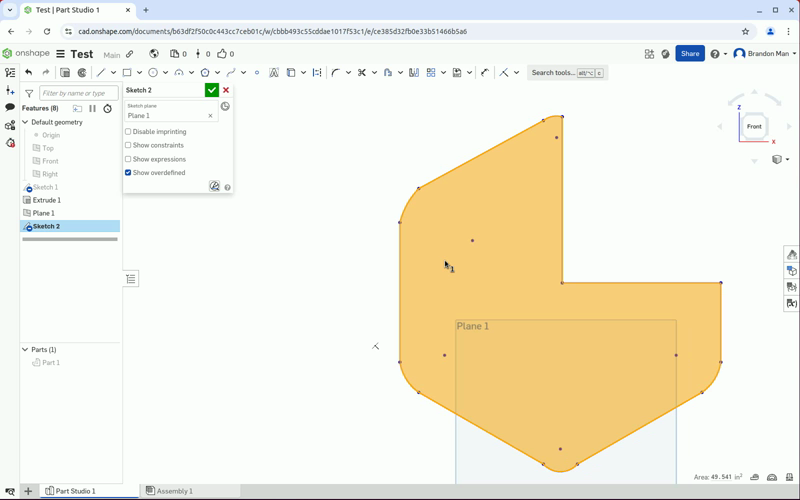
scroll(-6)
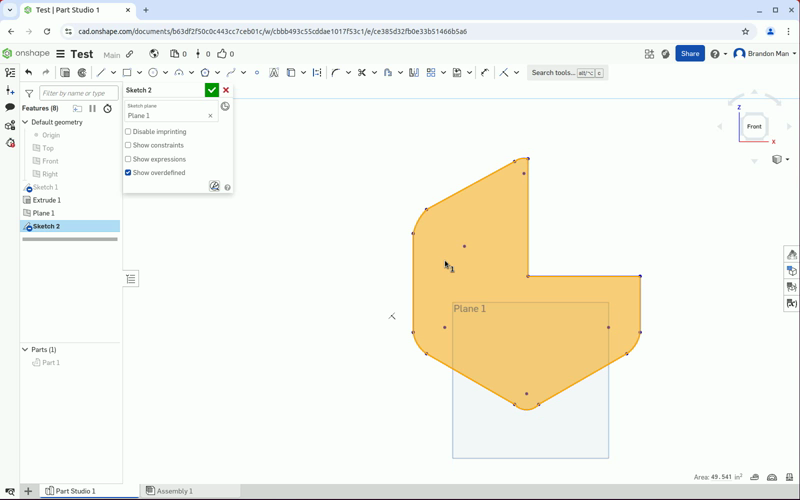
scroll(-6)
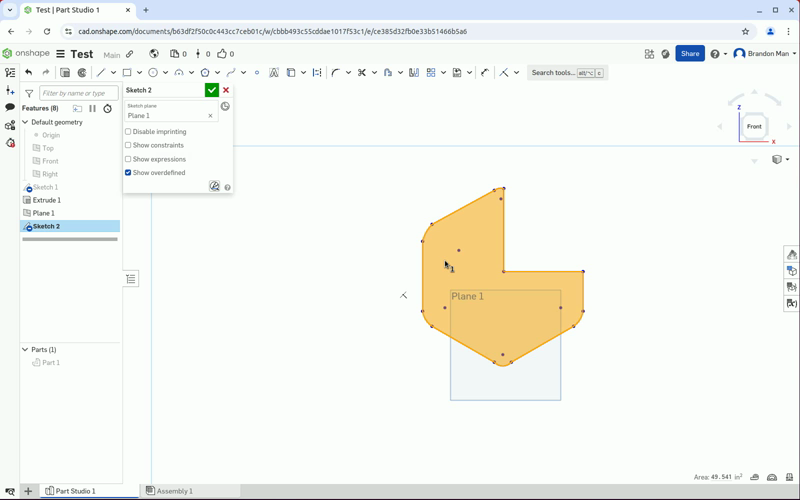
scroll(-6)
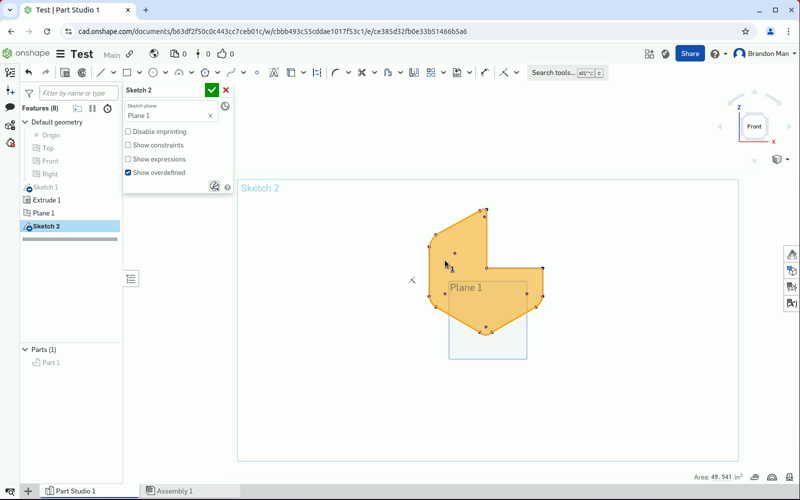
scroll(-6)
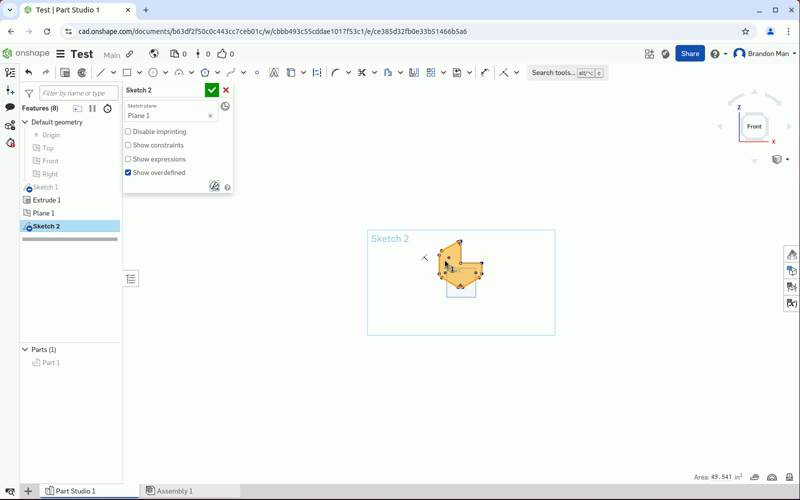
mouse_move(73, 352)
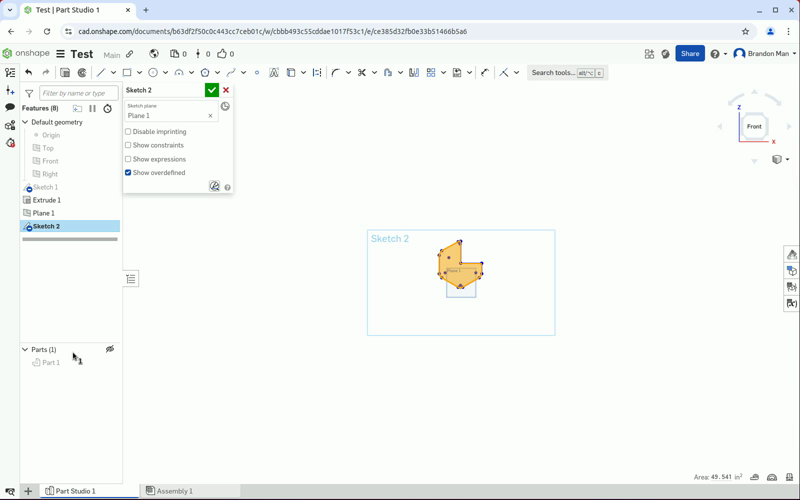
key(shift+y)
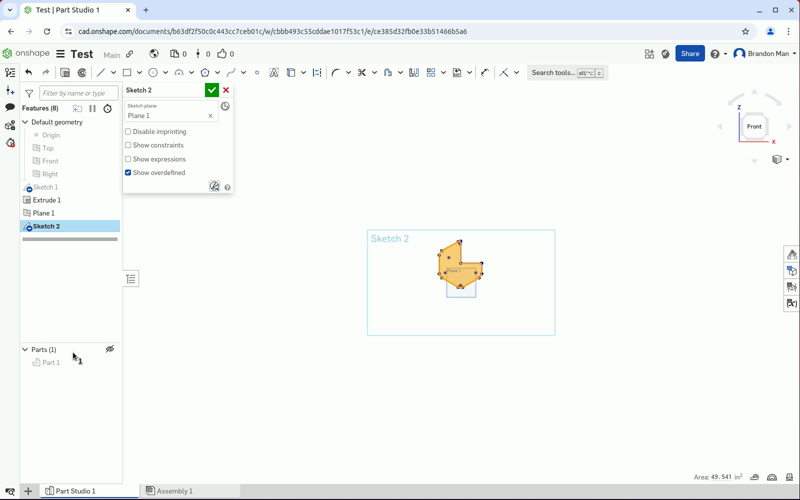
key(shift+e)
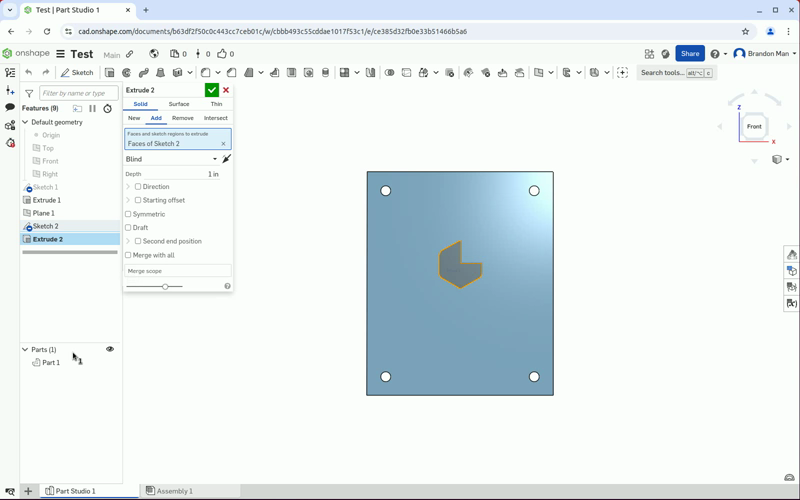
mouse_move(143, 106)
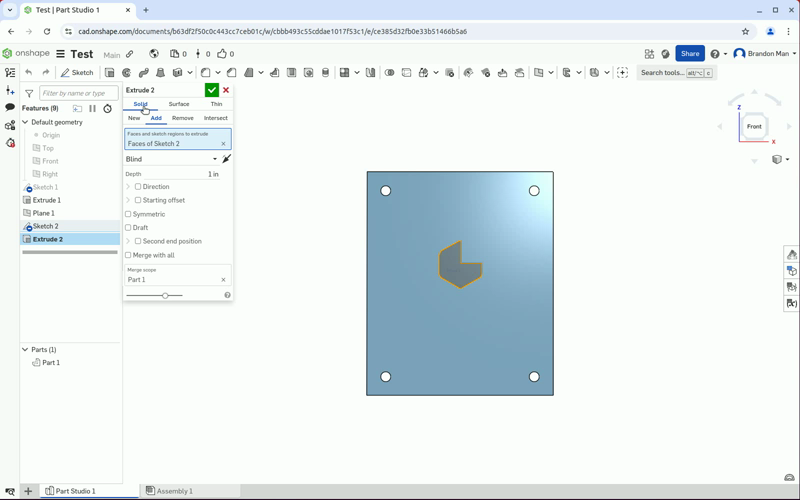
click(143, 106)
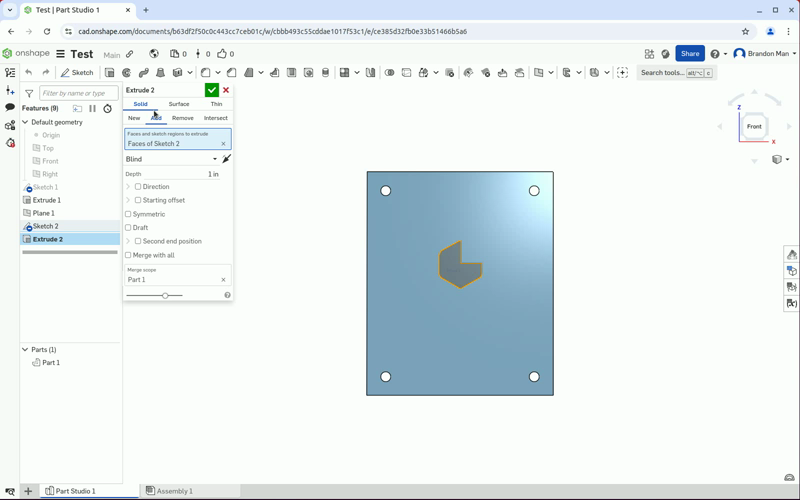
mouse_move(186, 120)
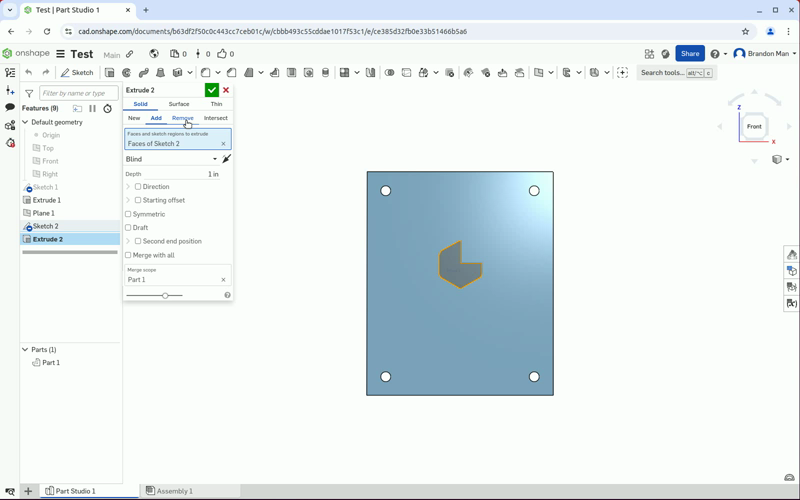
click(186, 120)
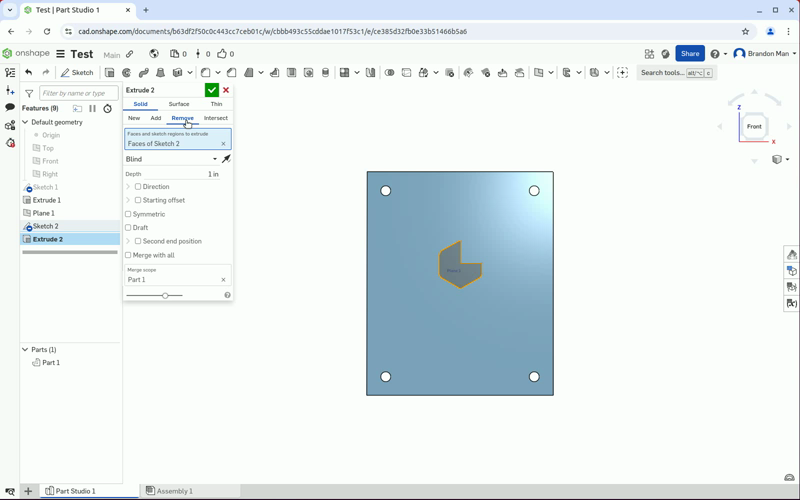
key(tab, 4)
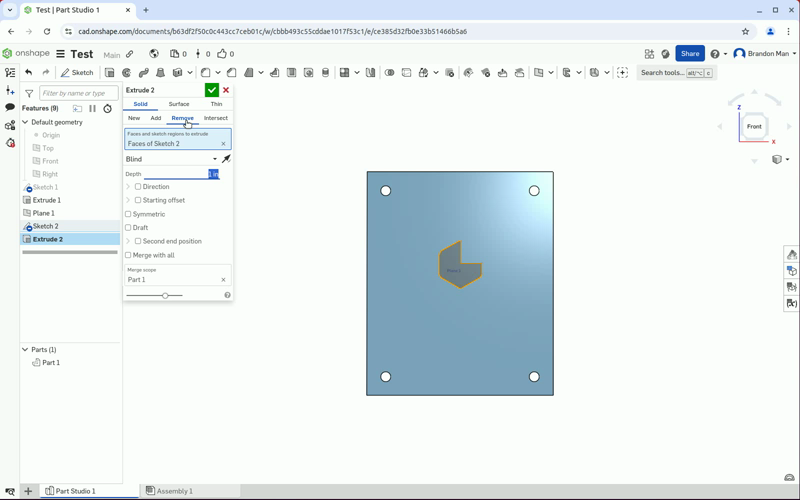
text(9.628)
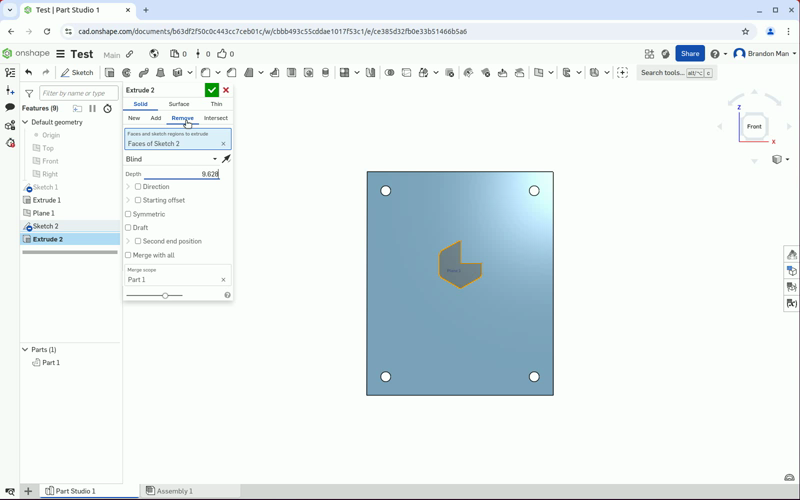
key(tab, 6)
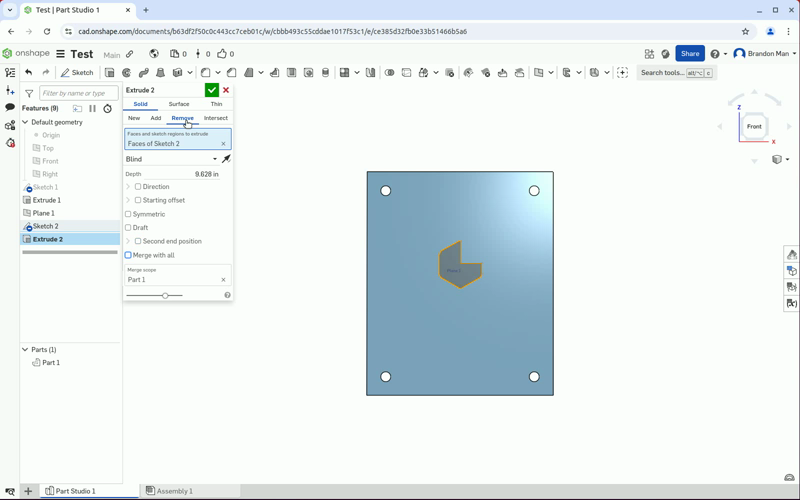
key(space)
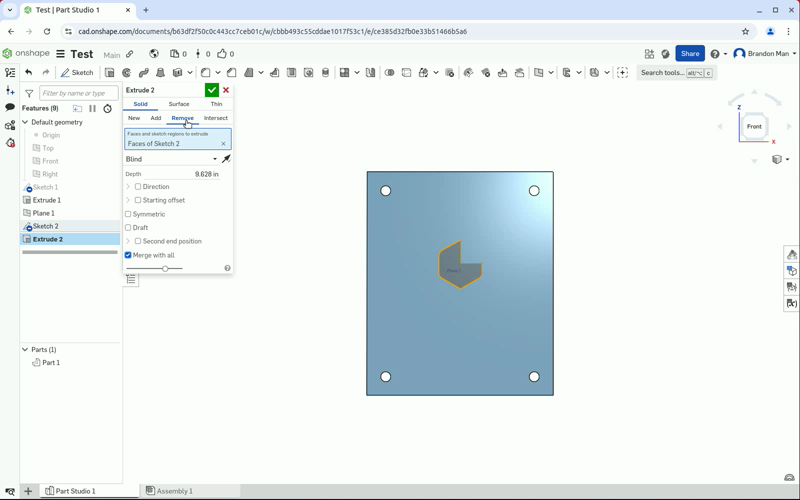
key(enter)
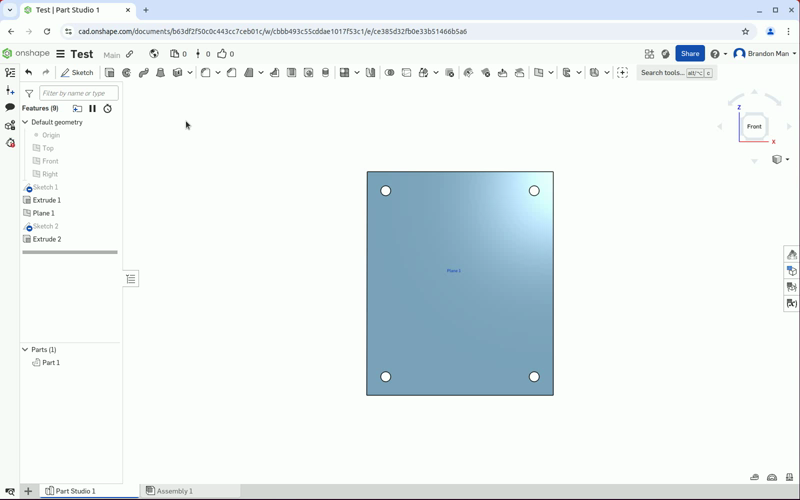
key(shift+h)
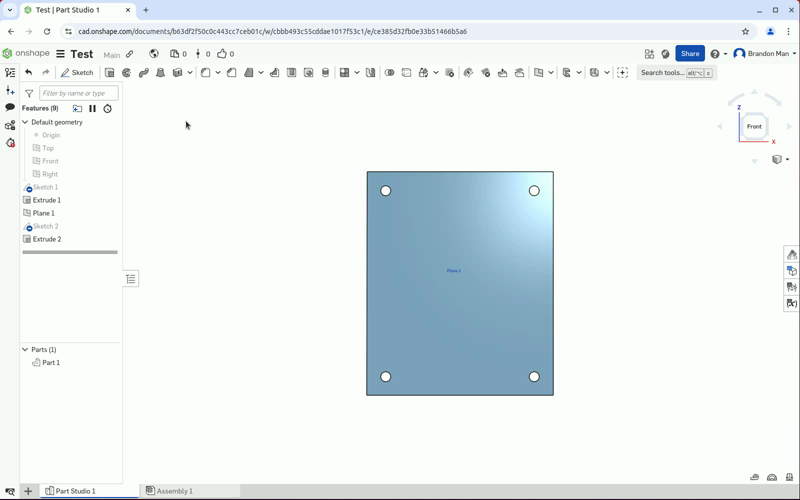
key(shift+h)
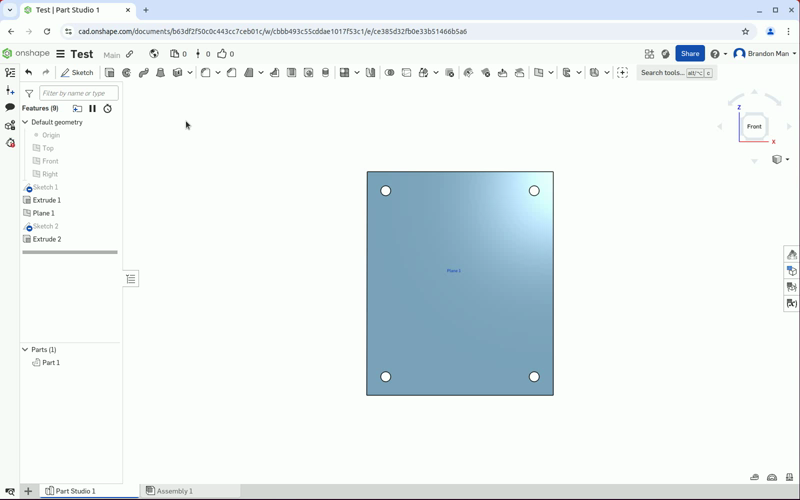
mouse_move(73, 189)
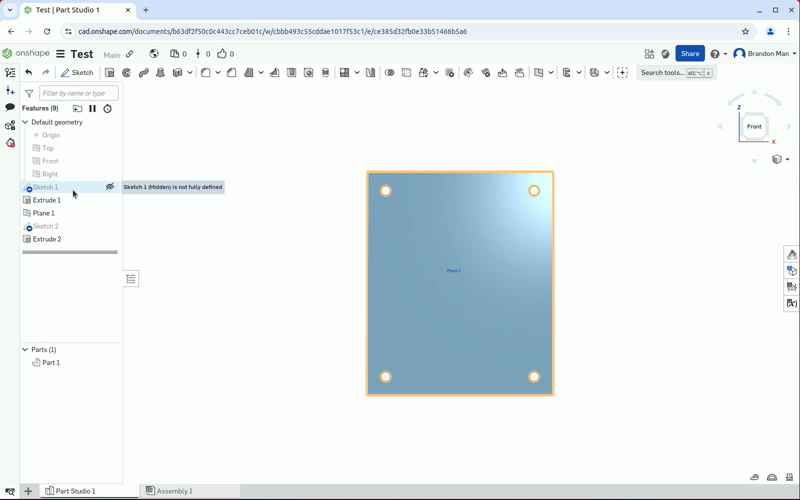
click(73, 189)
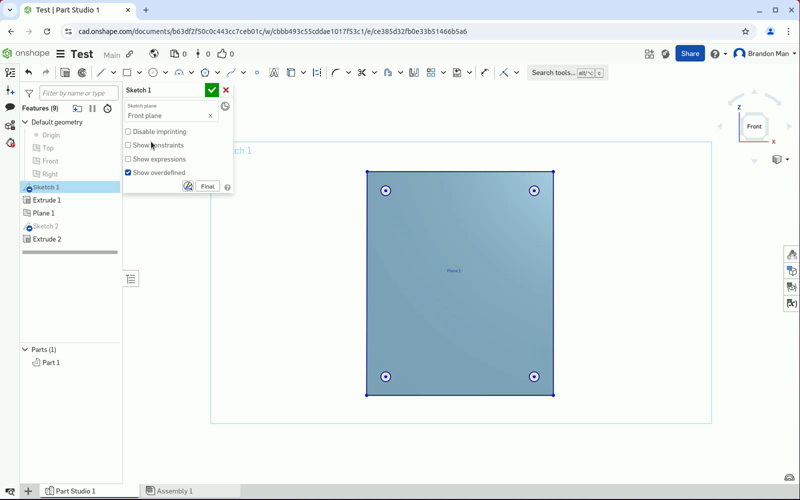
mouse_move(229, 92)
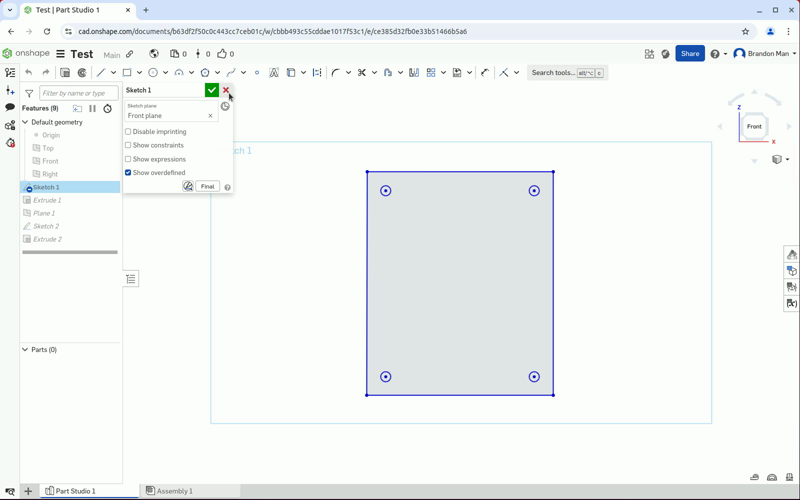
click(229, 92)
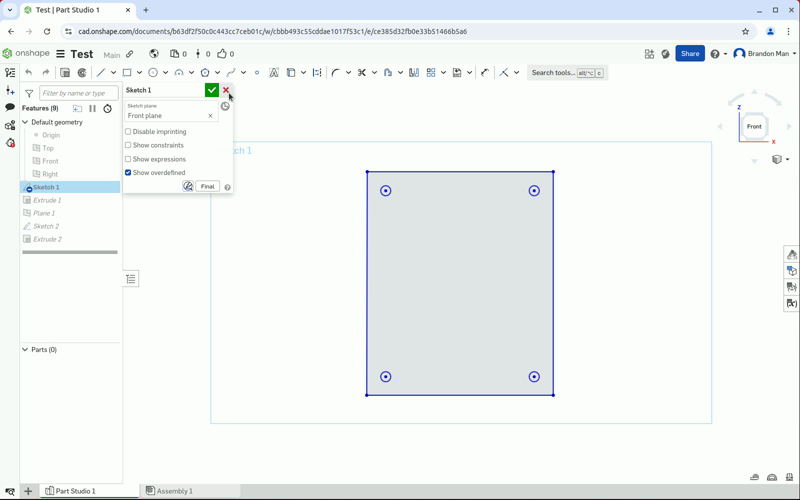
key(shift+s)
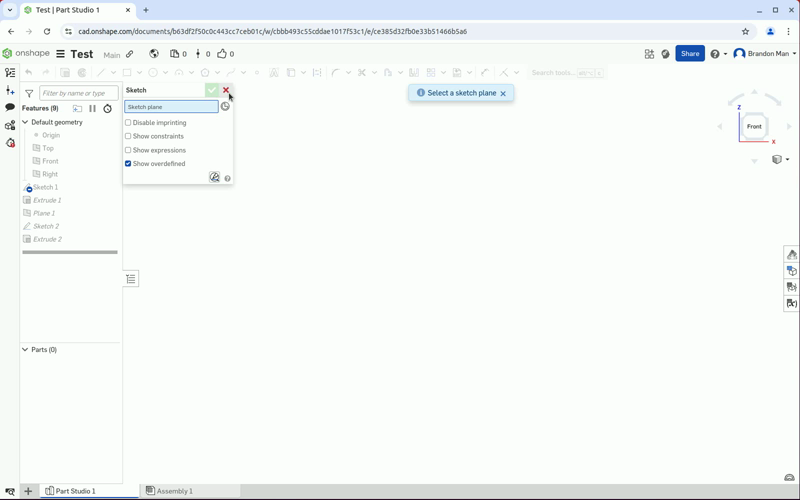
mouse_move(73, 215)
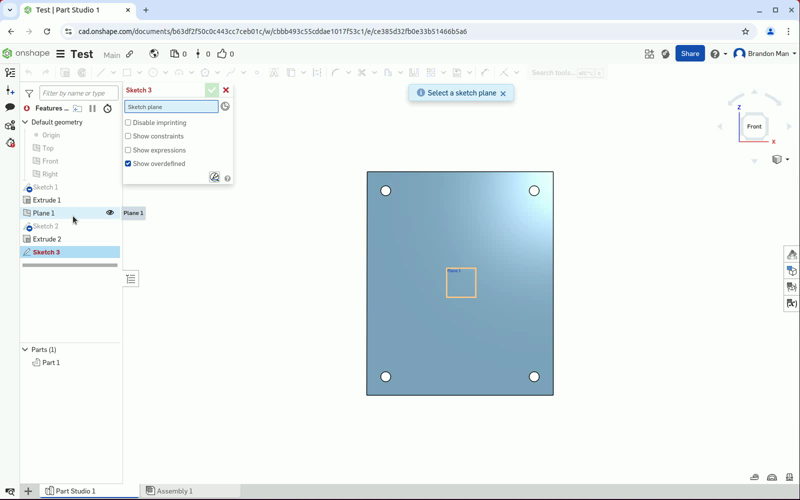
click(73, 215)
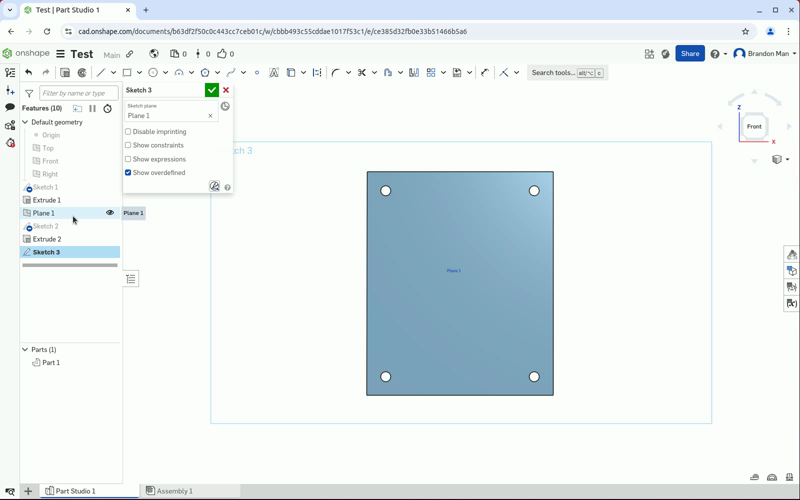
mouse_move(73, 352)
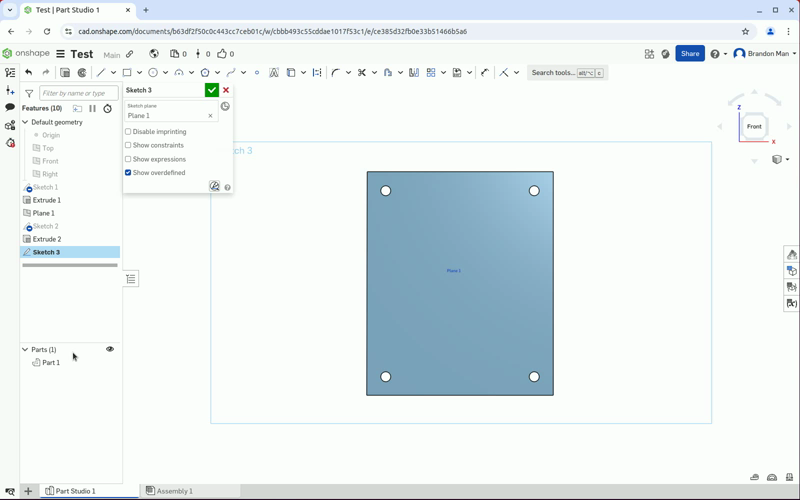
key(y)
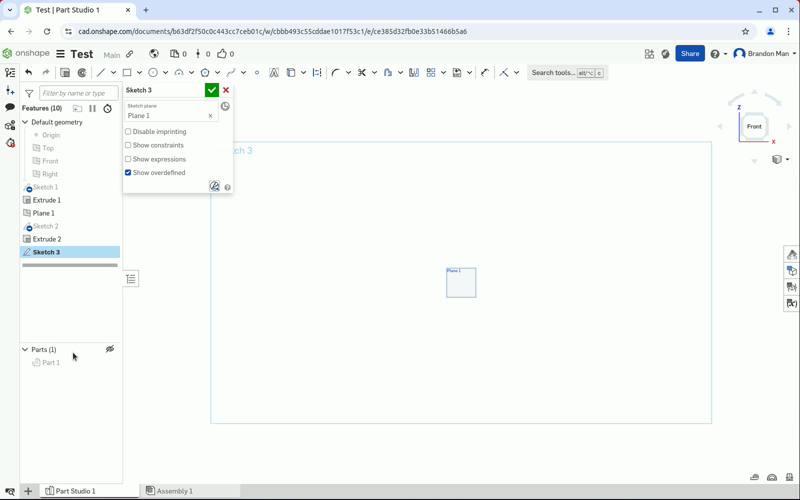
key(l)
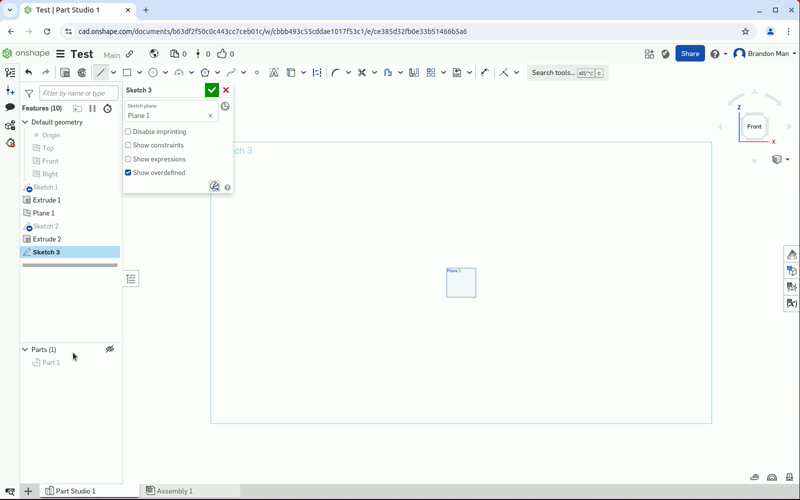
key_down(shift)
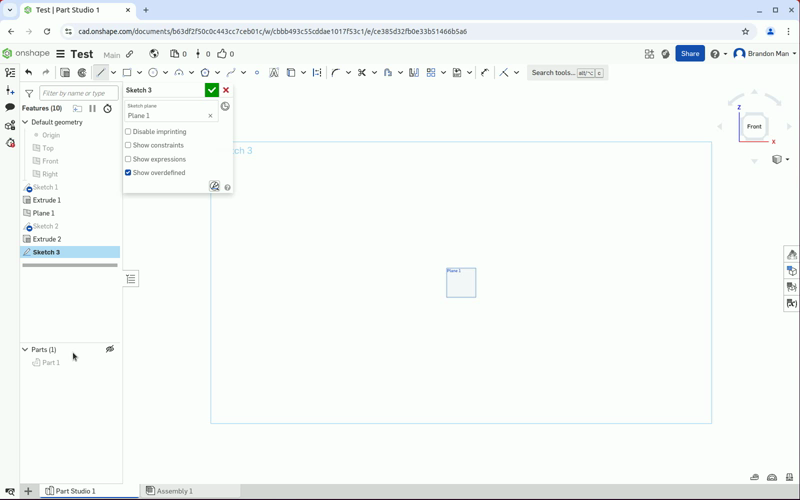
mouse_move(460, 262)
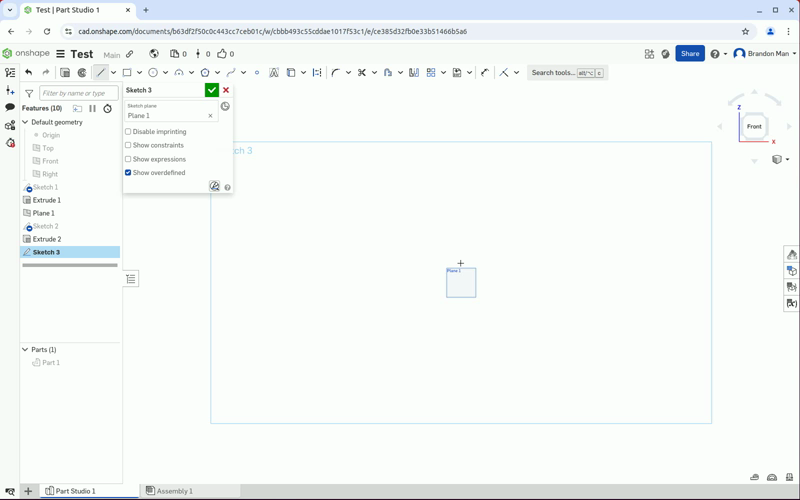
click(460, 262)
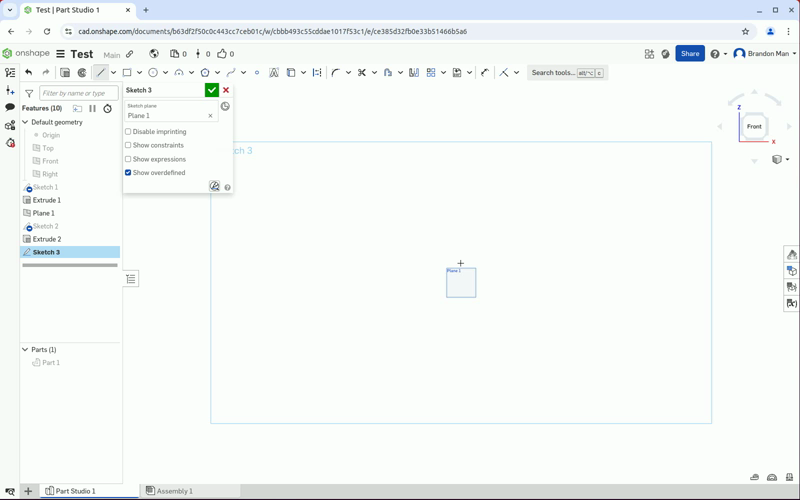
key_up(shift)
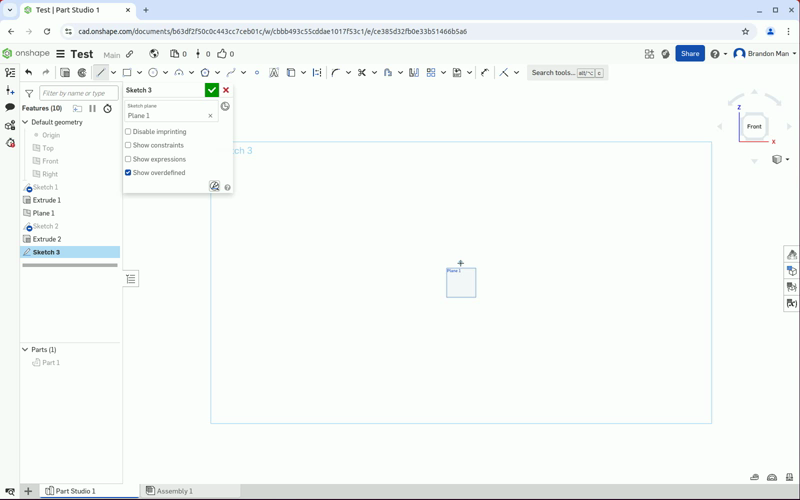
key_down(shift)
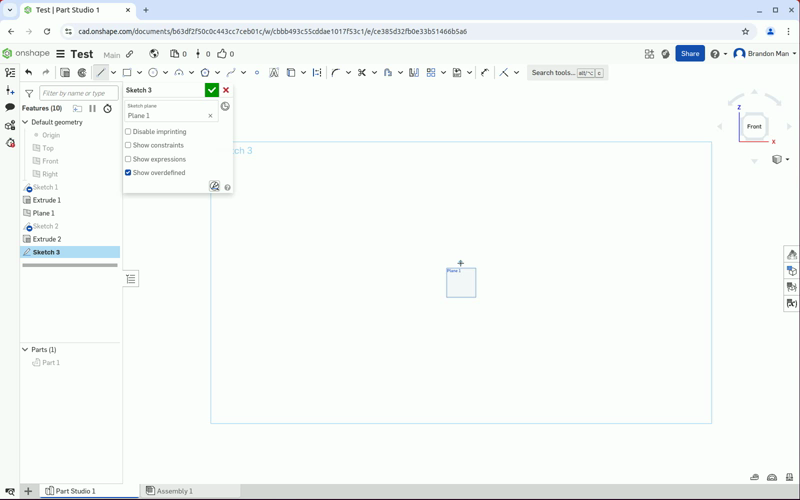
mouse_move(490, 262)
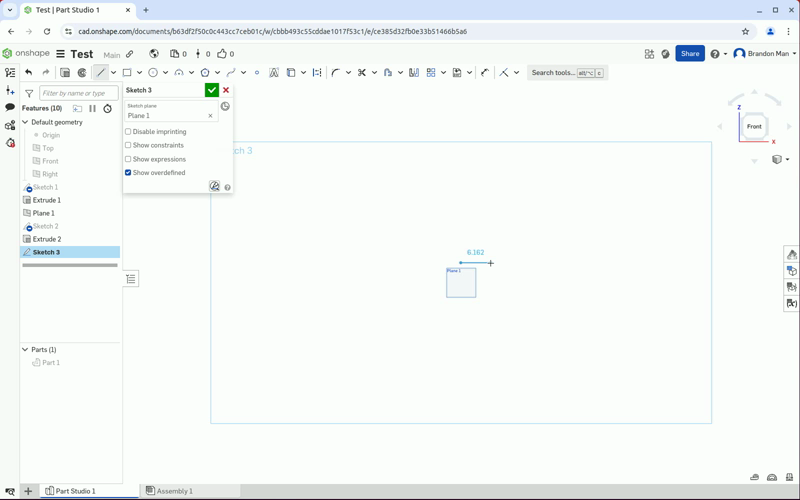
mouse_move(482, 262)
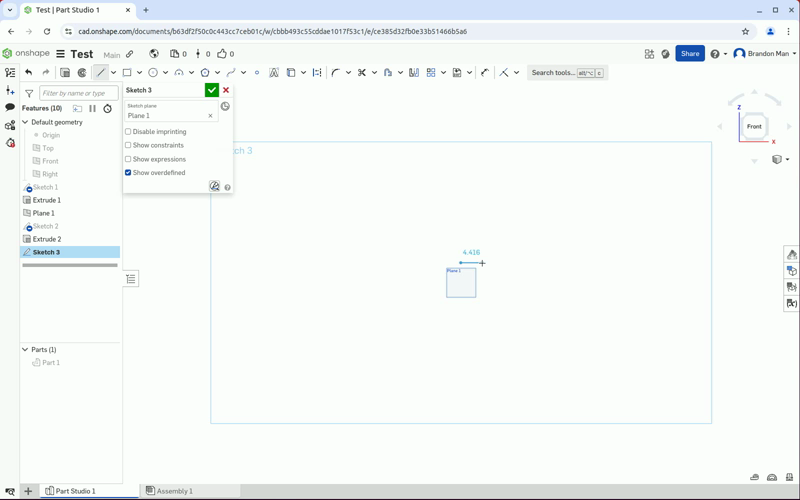
click(482, 262)
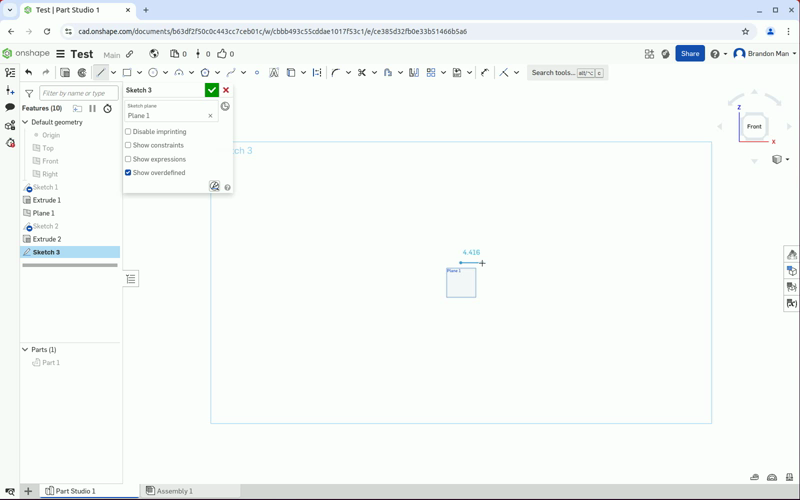
key_up(shift)
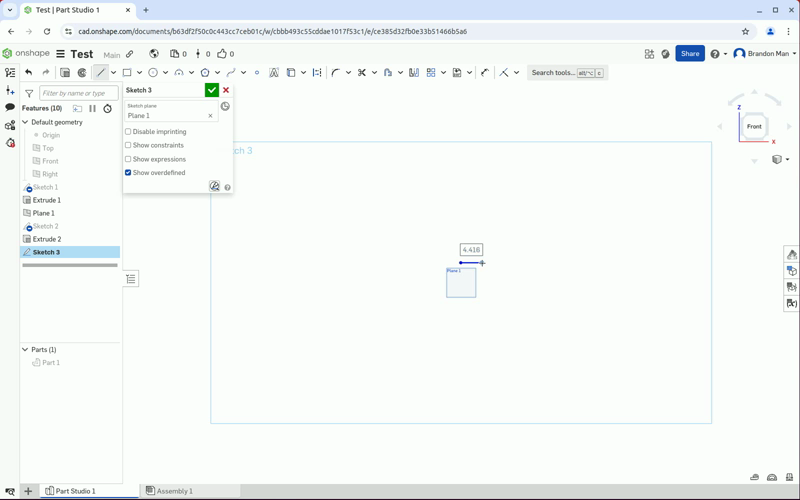
key_down(shift)
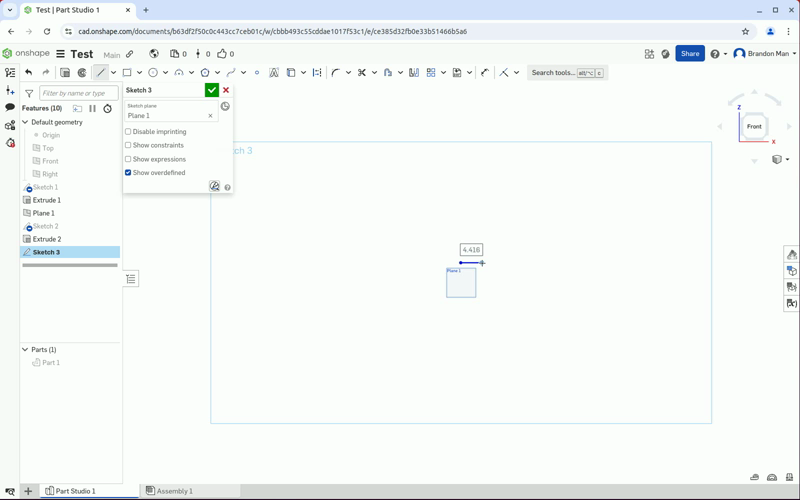
mouse_move(512, 262)
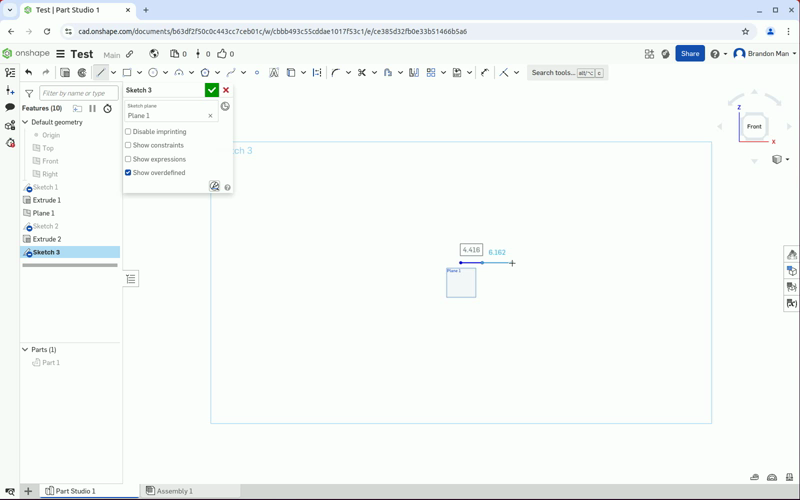
mouse_move(482, 254)
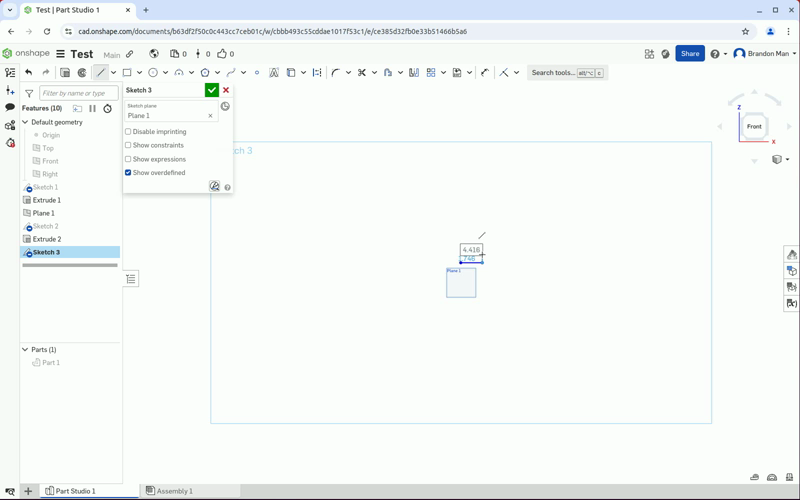
click(482, 254)
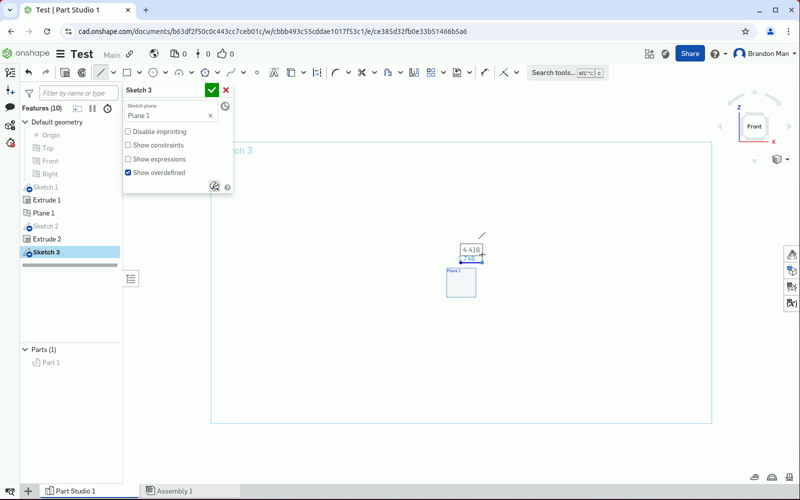
key_up(shift)
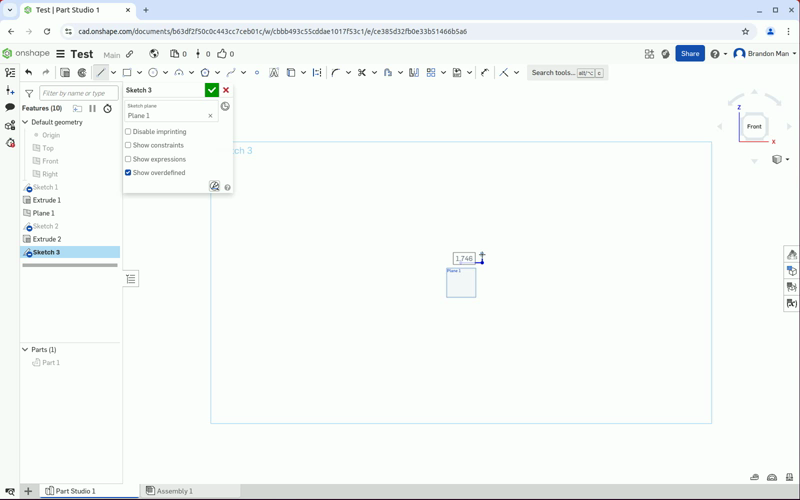
key(esc)
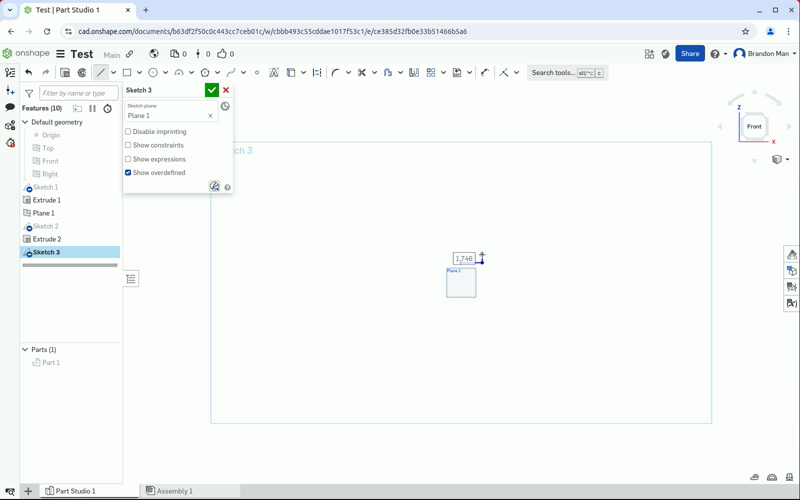
key(a)
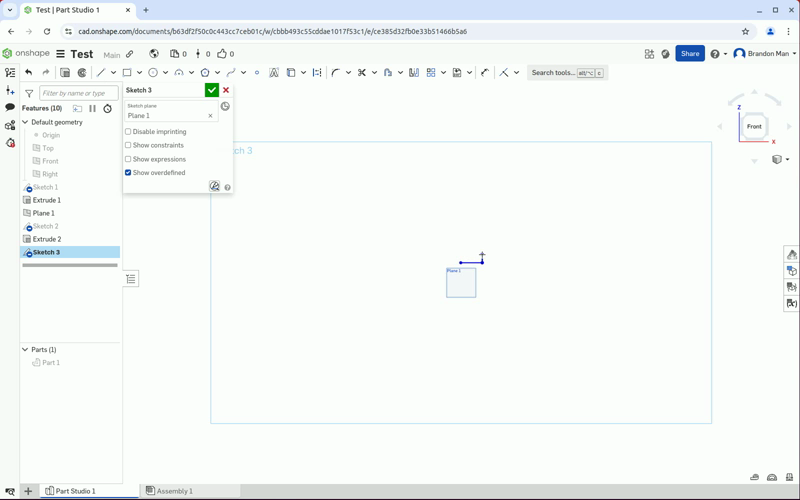
mouse_move(482, 254)
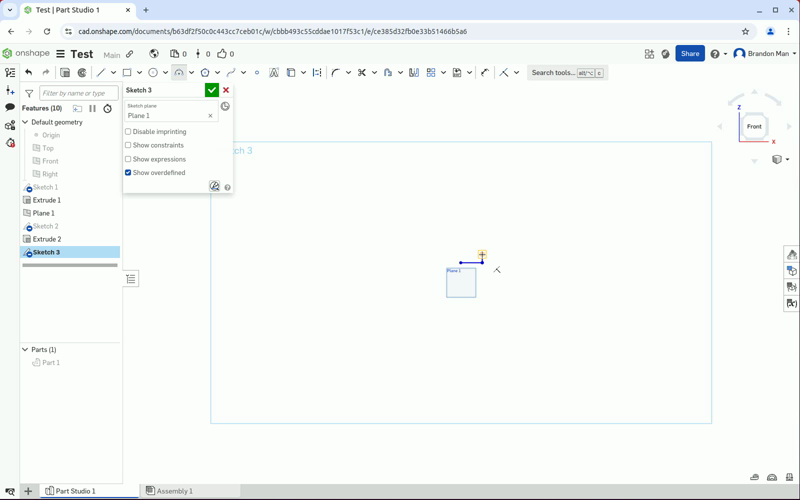
click(482, 254)
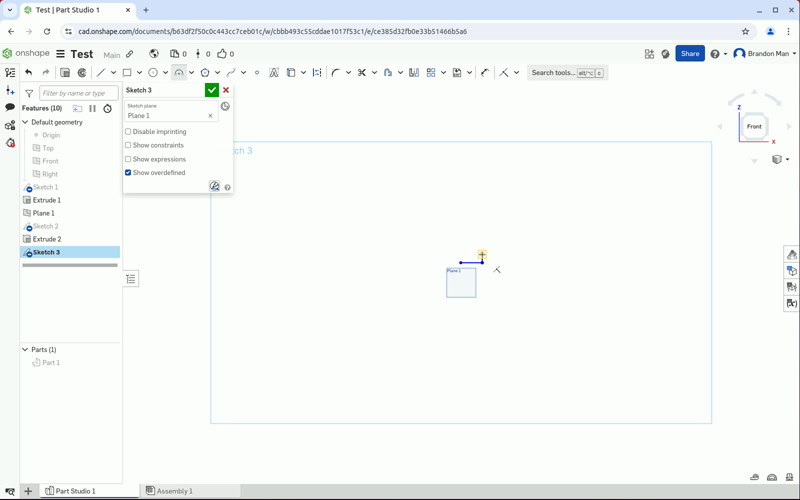
key_down(shift)
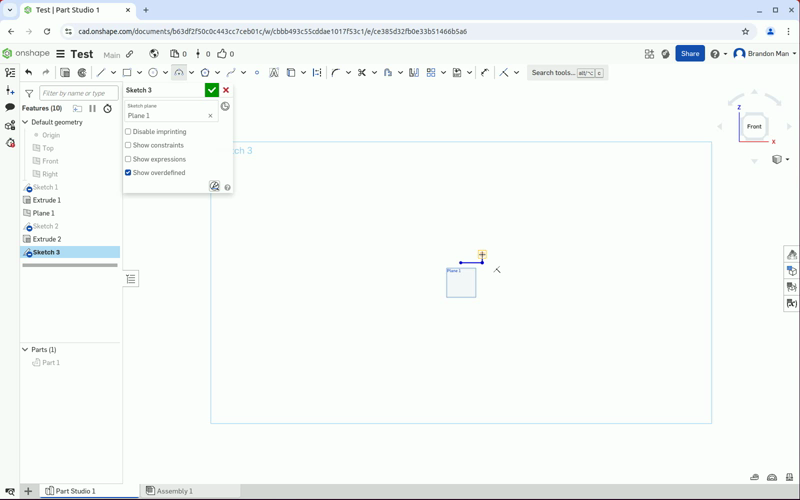
mouse_move(479, 249)
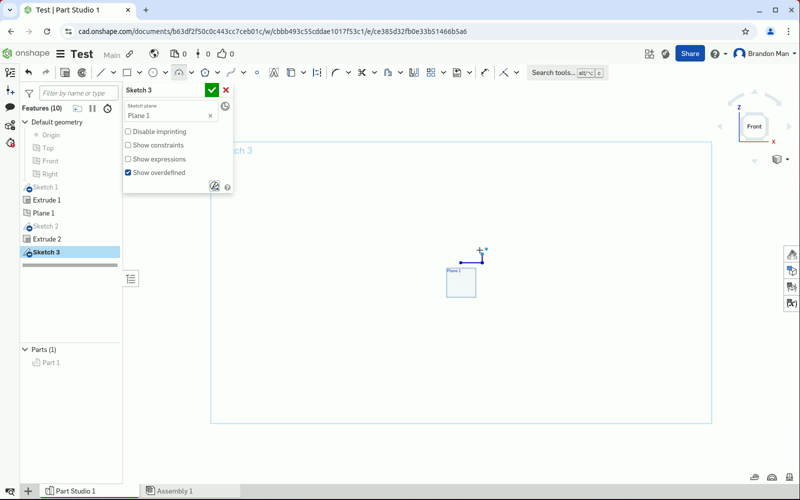
scroll(6)
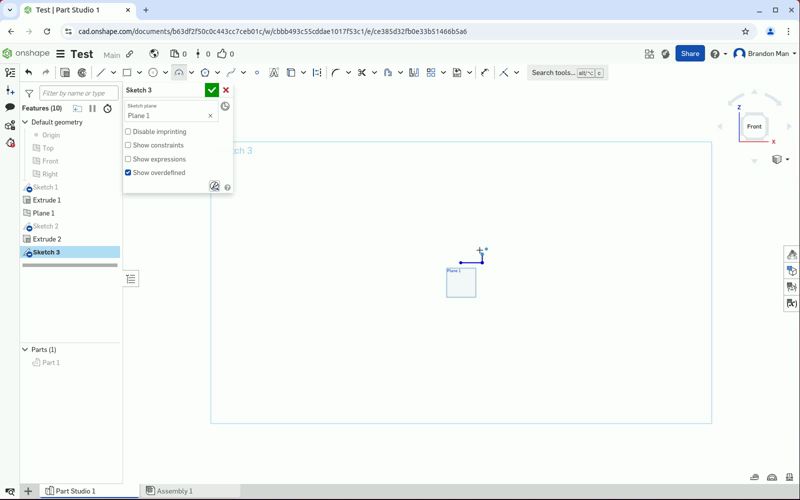
scroll(6)
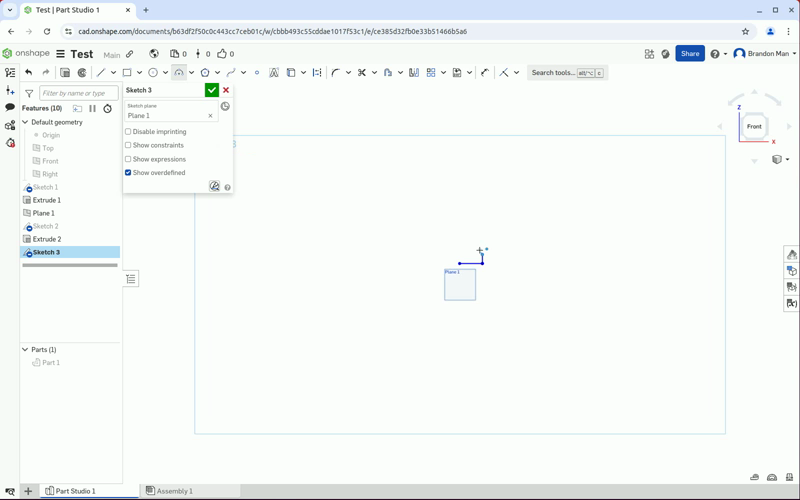
scroll(6)
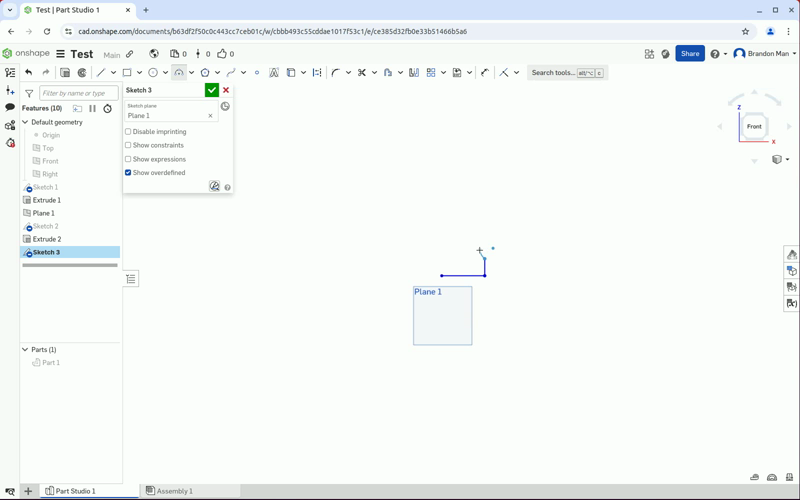
scroll(6)
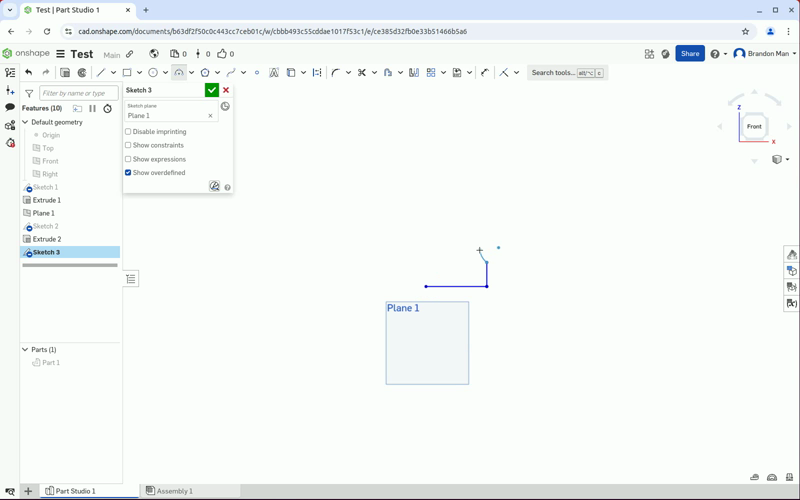
scroll(6)
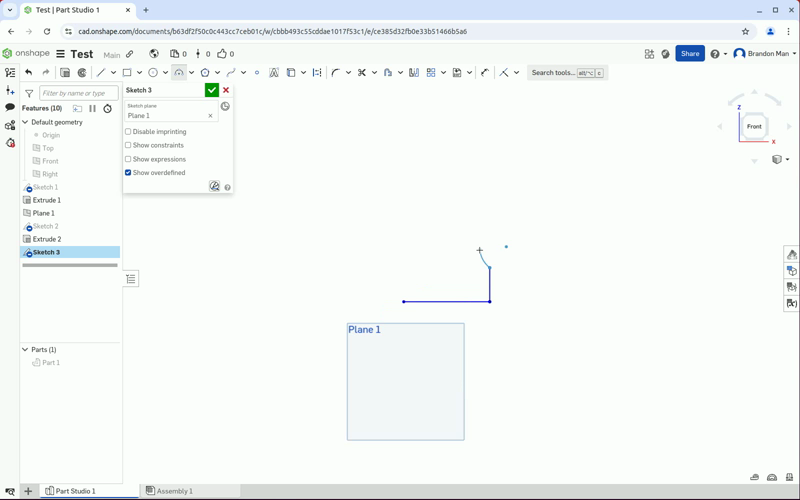
scroll(6)
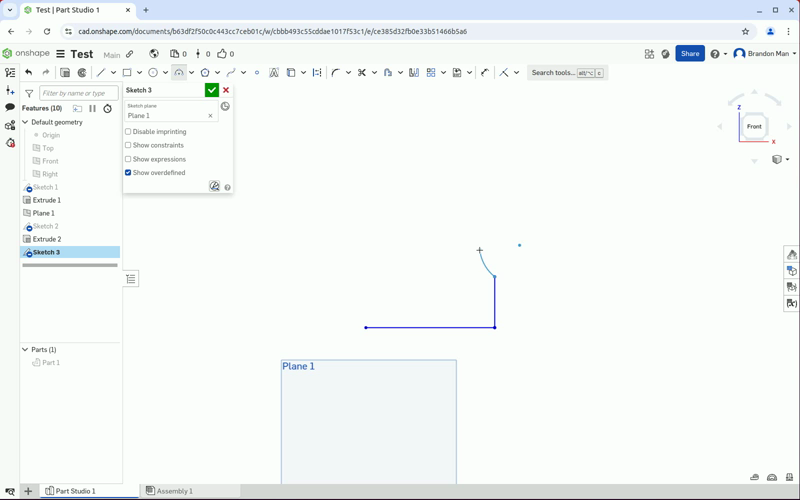
scroll(6)
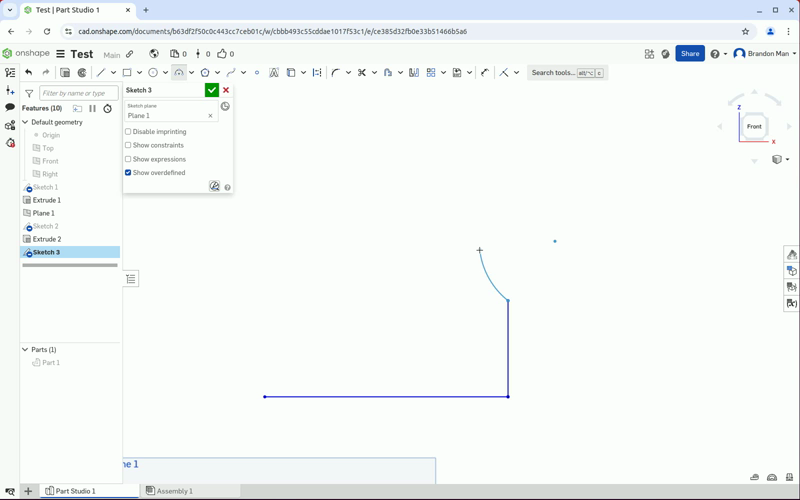
click(479, 249)
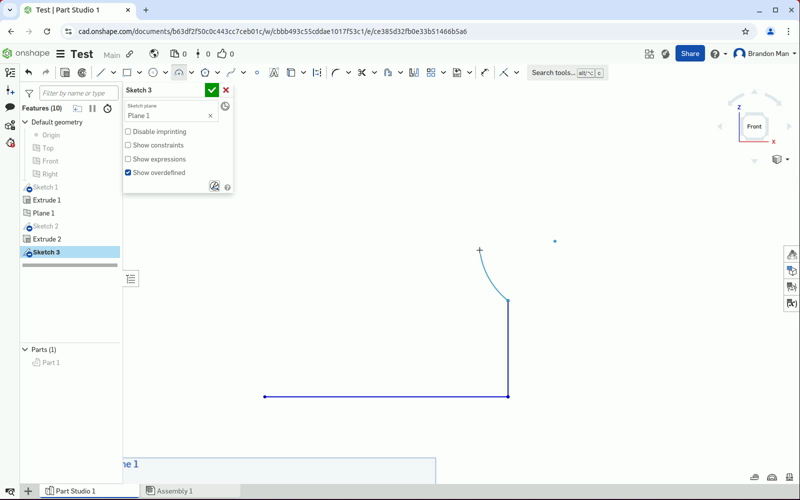
scroll(-6)
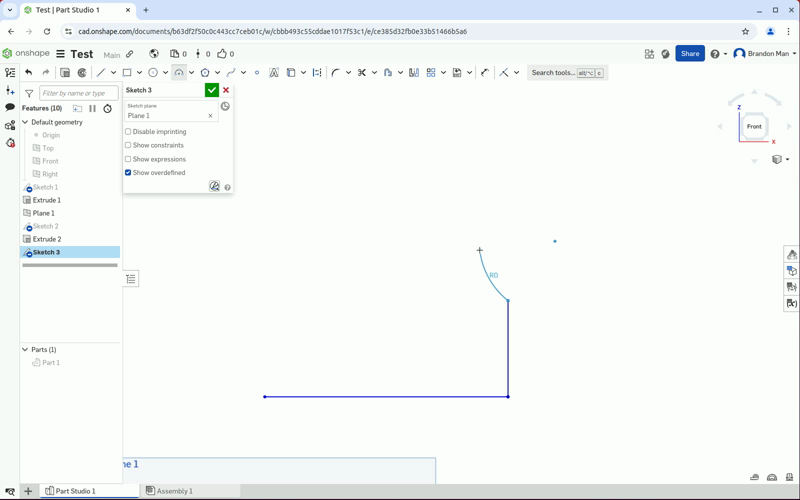
scroll(-6)
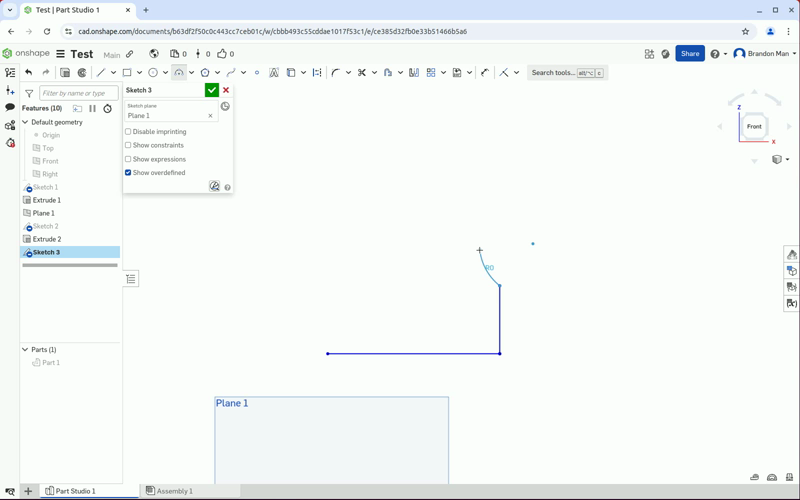
scroll(-6)
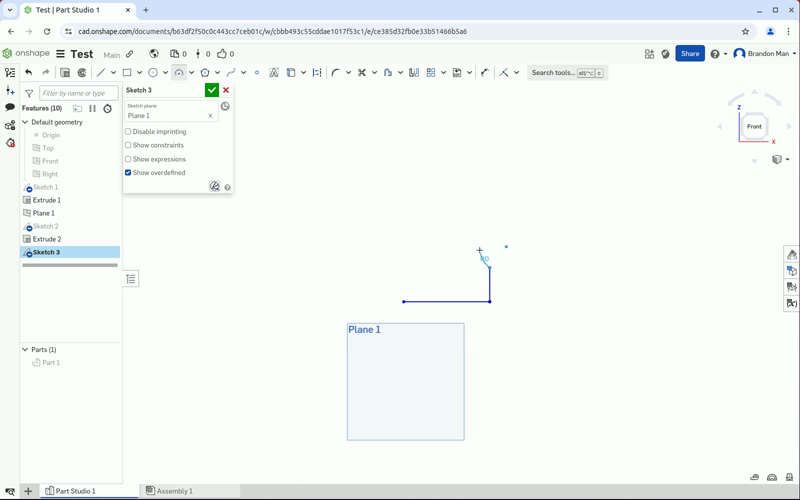
scroll(-6)
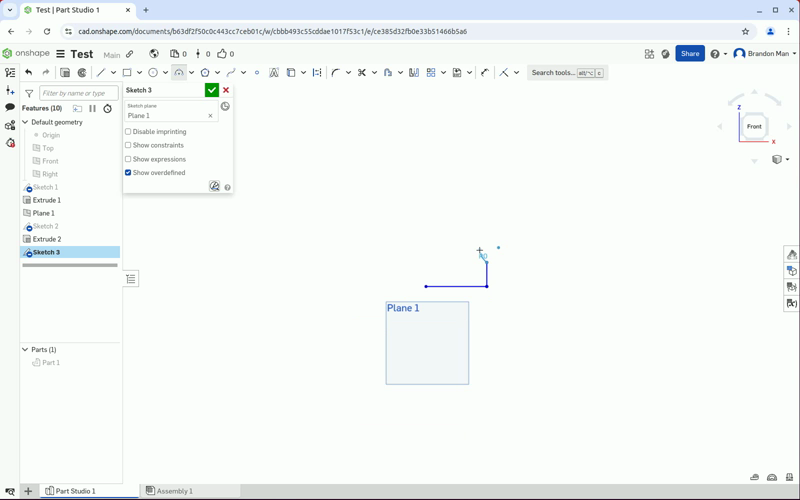
scroll(-6)
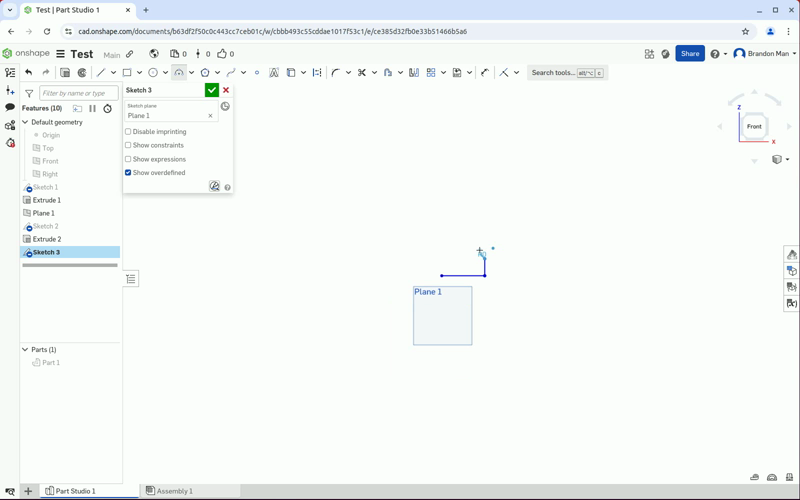
scroll(-6)
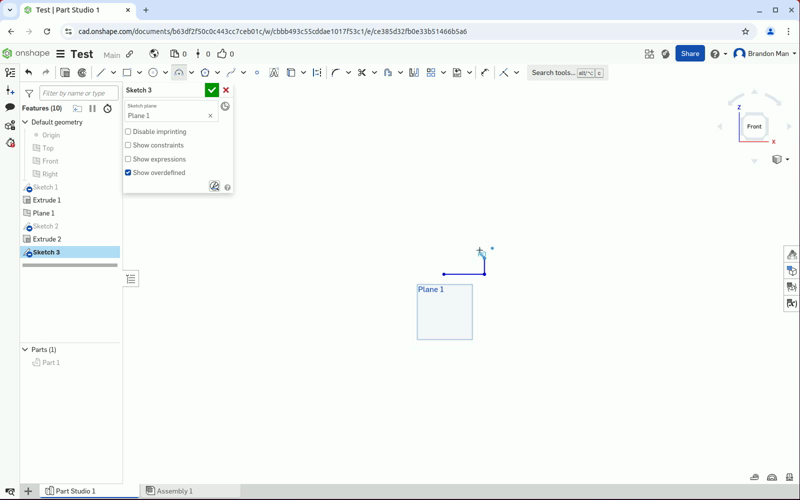
scroll(-6)
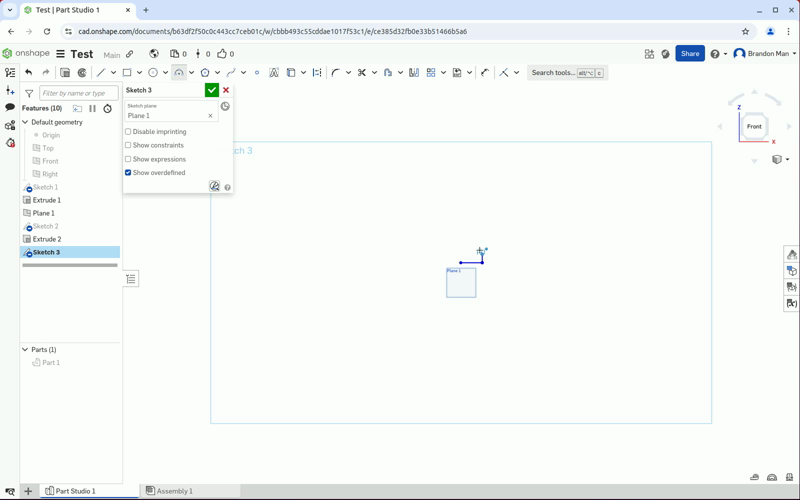
mouse_move(481, 251)
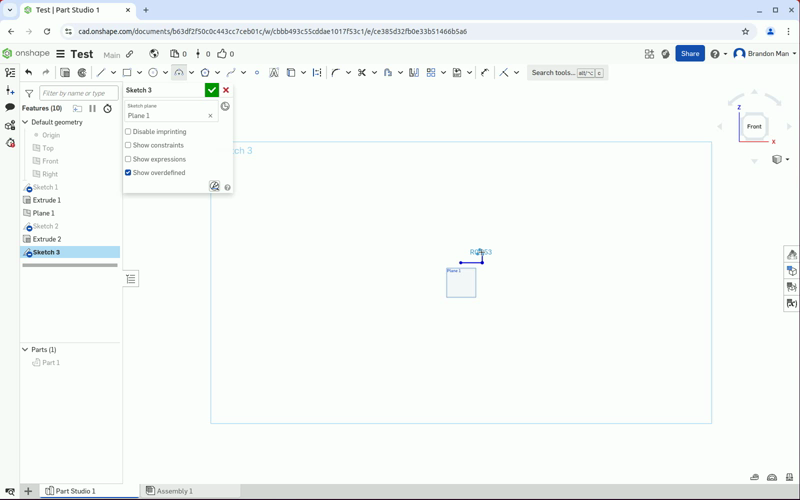
scroll(6)
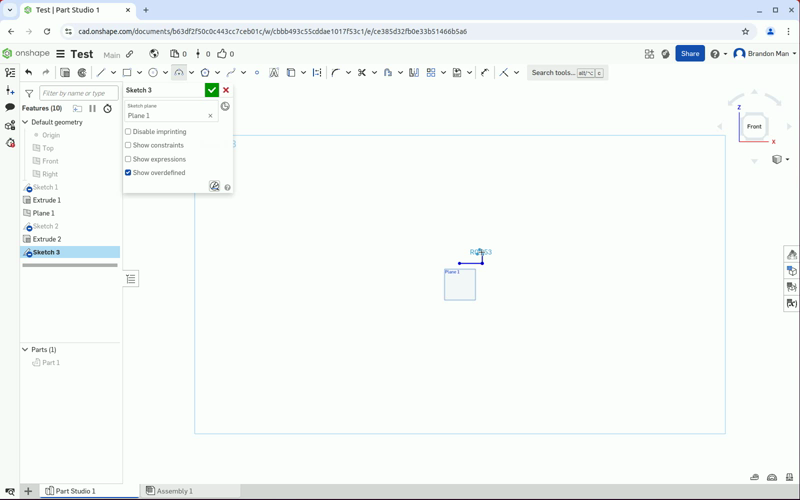
scroll(6)
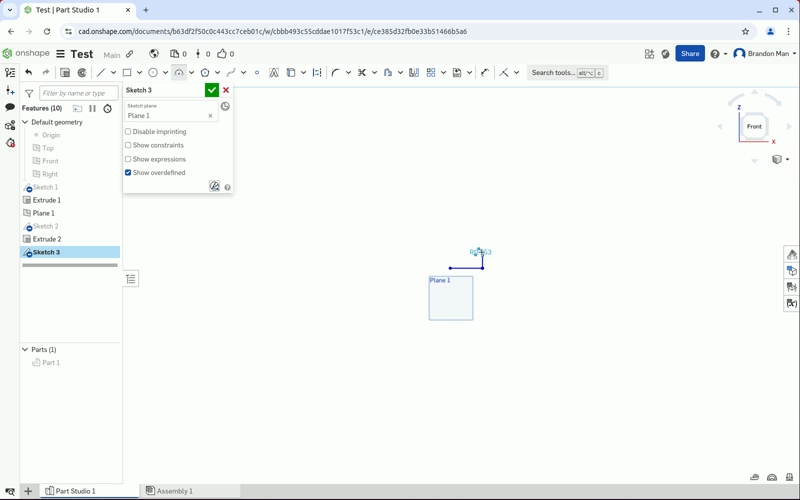
scroll(6)
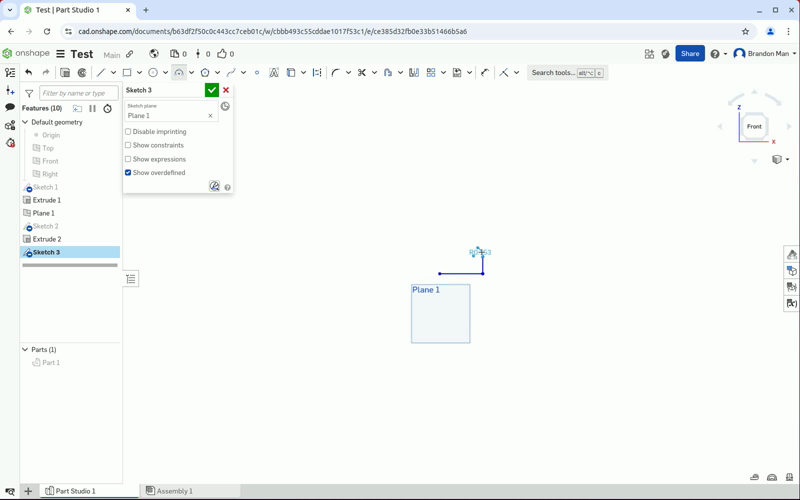
scroll(6)
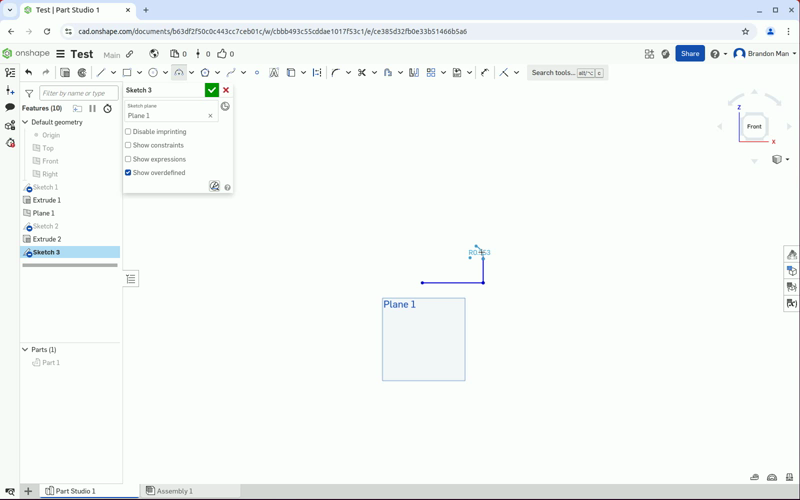
scroll(6)
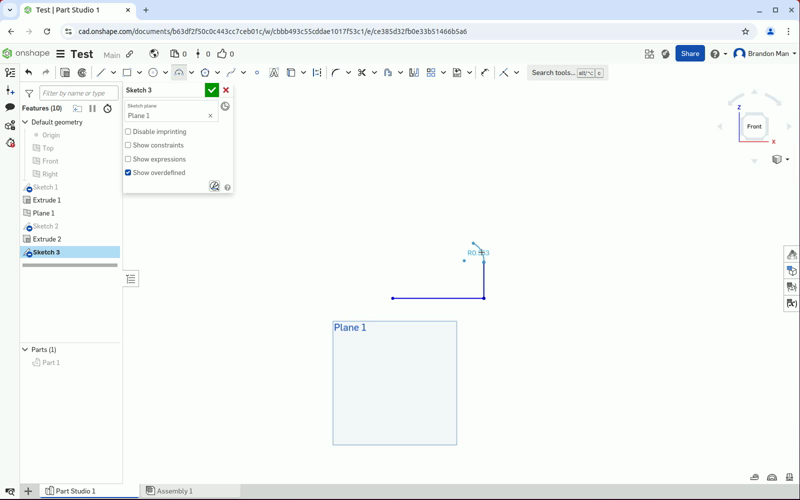
scroll(6)
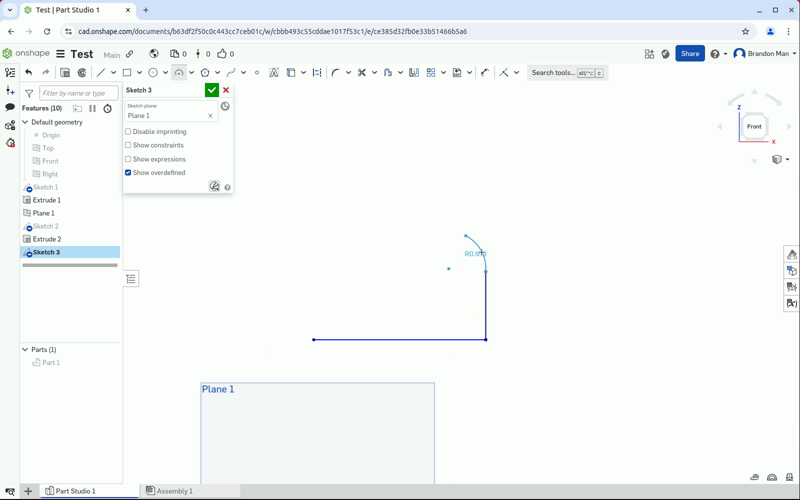
scroll(6)
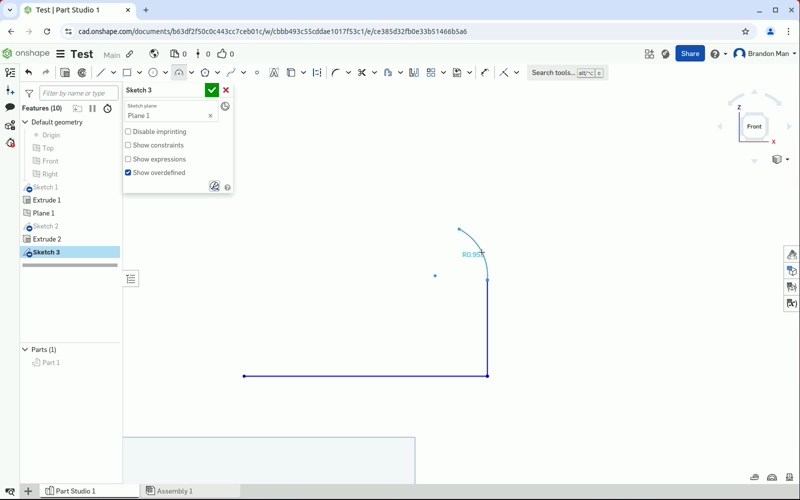
click(481, 251)
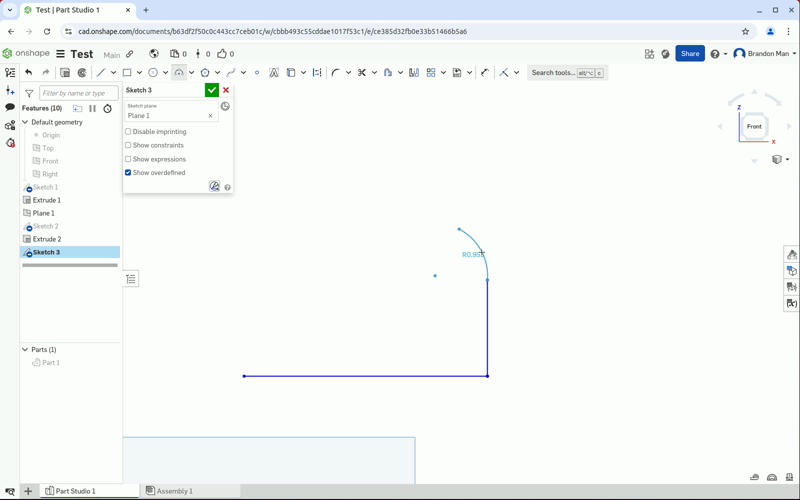
scroll(-6)
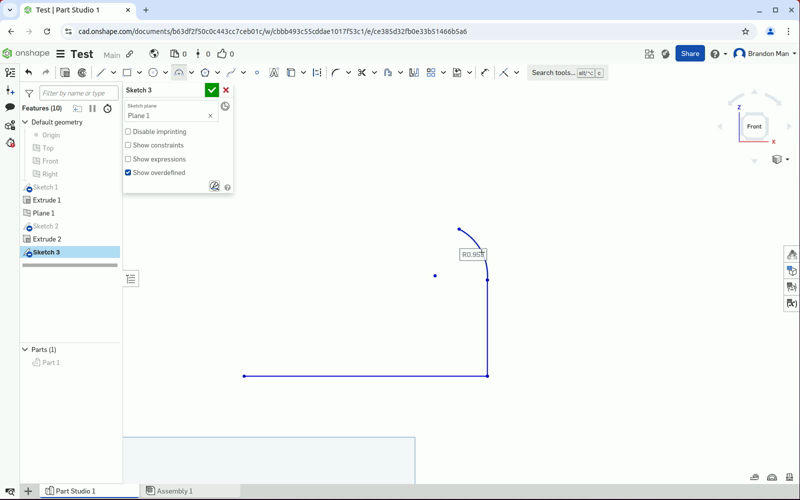
scroll(-6)
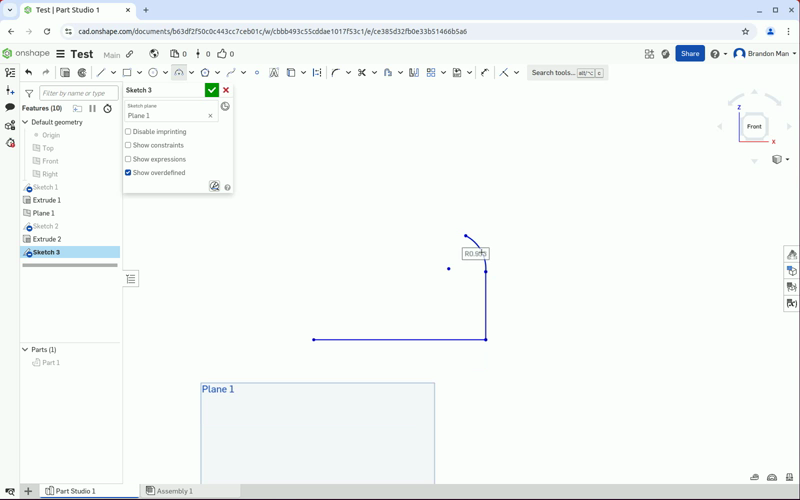
scroll(-6)
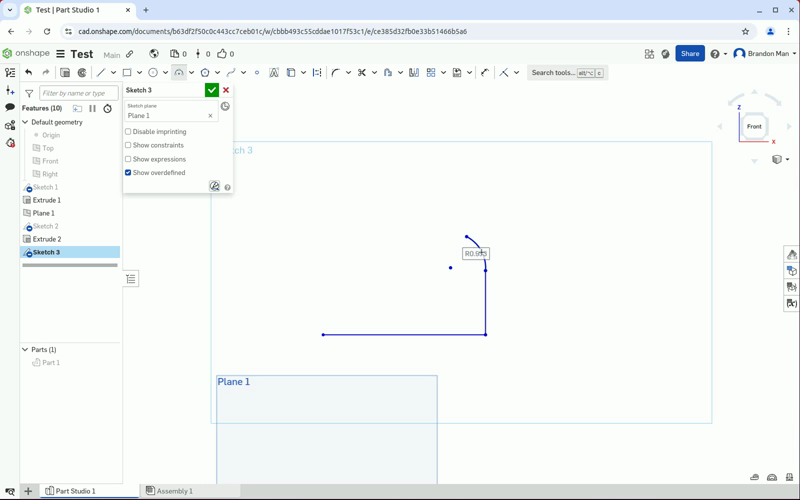
scroll(-6)
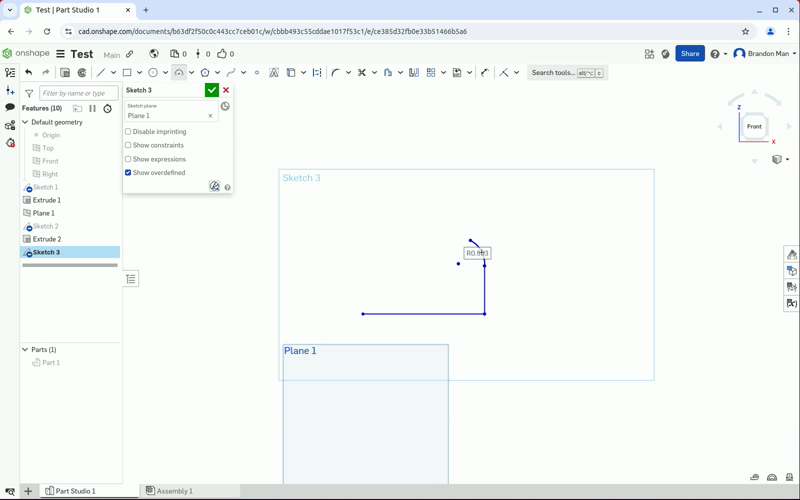
scroll(-6)
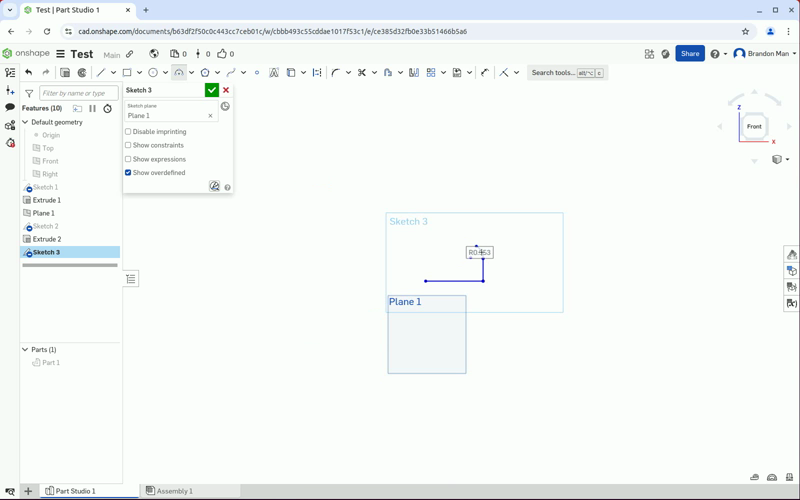
scroll(-6)
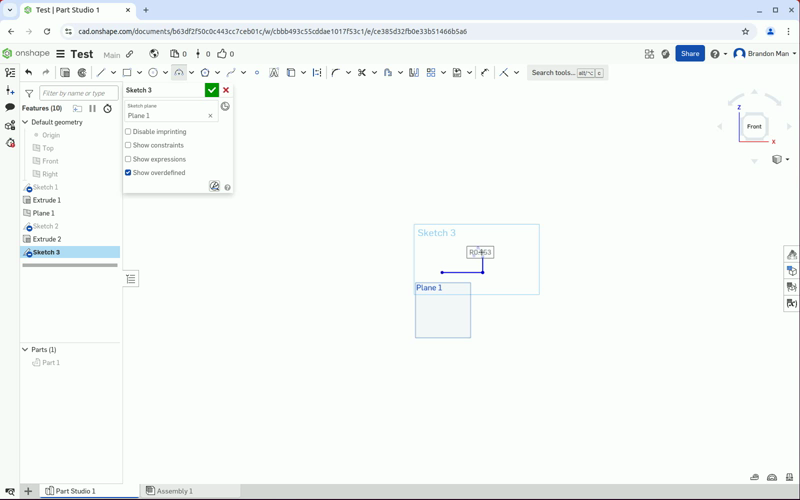
scroll(-6)
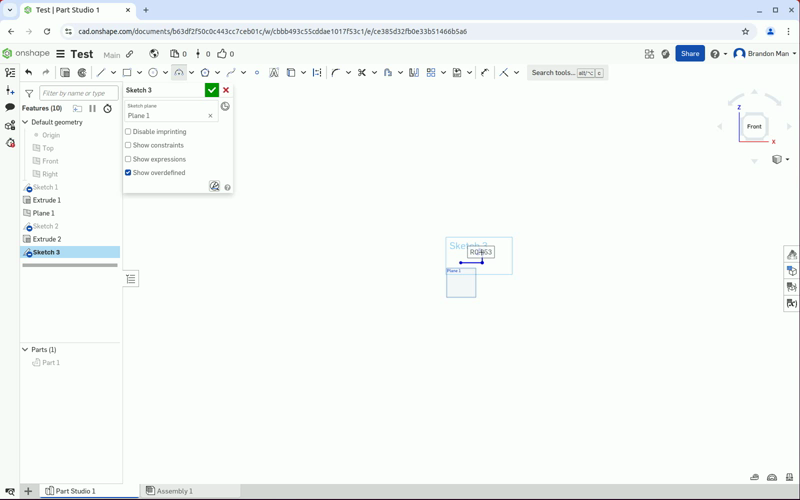
key_up(shift)
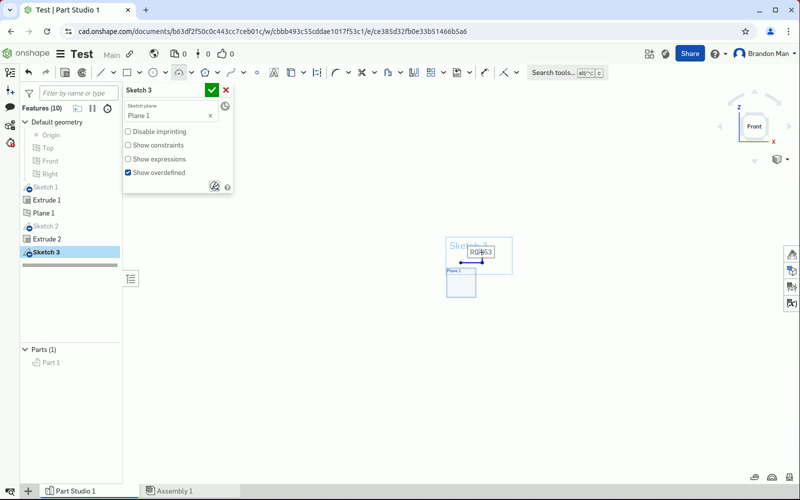
key(esc)
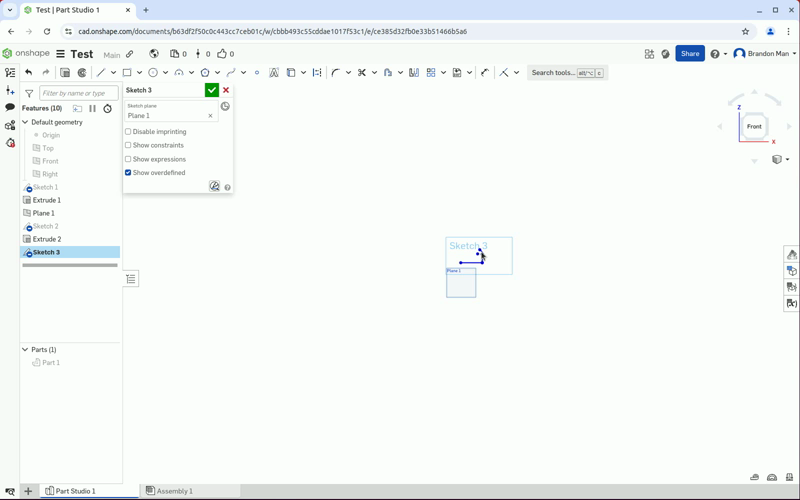
key(l)
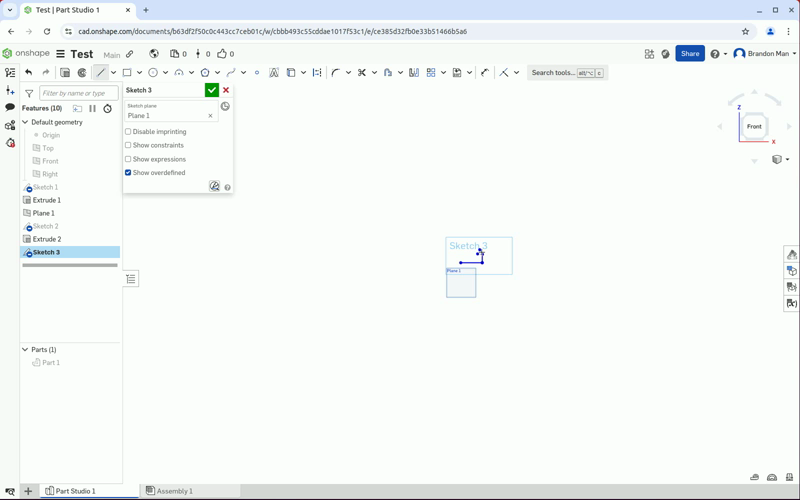
mouse_move(479, 249)
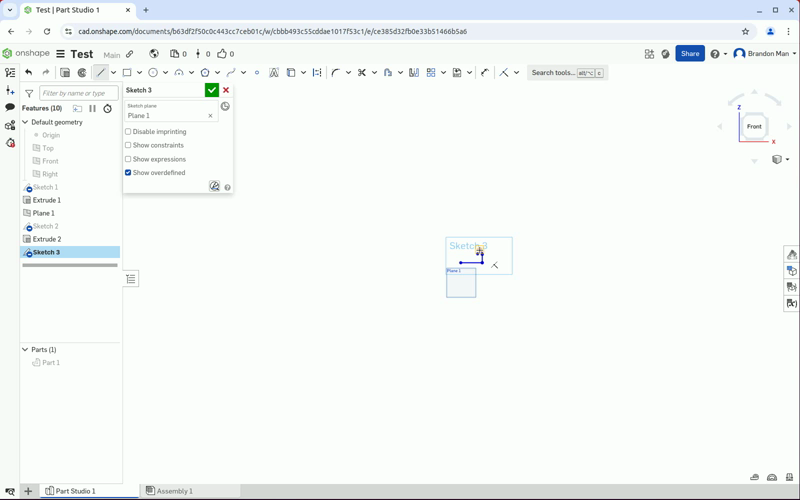
scroll(6)
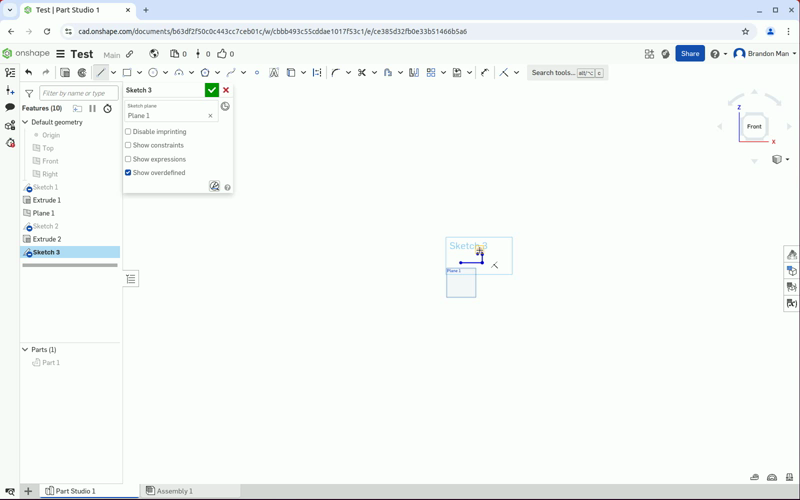
scroll(6)
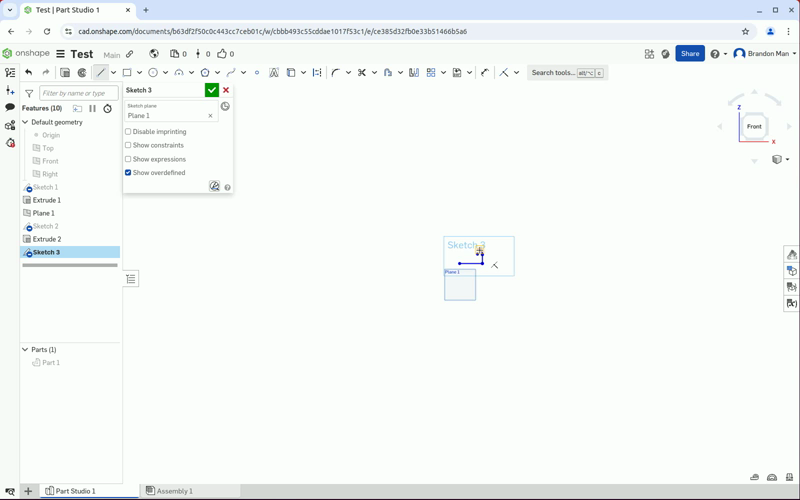
scroll(6)
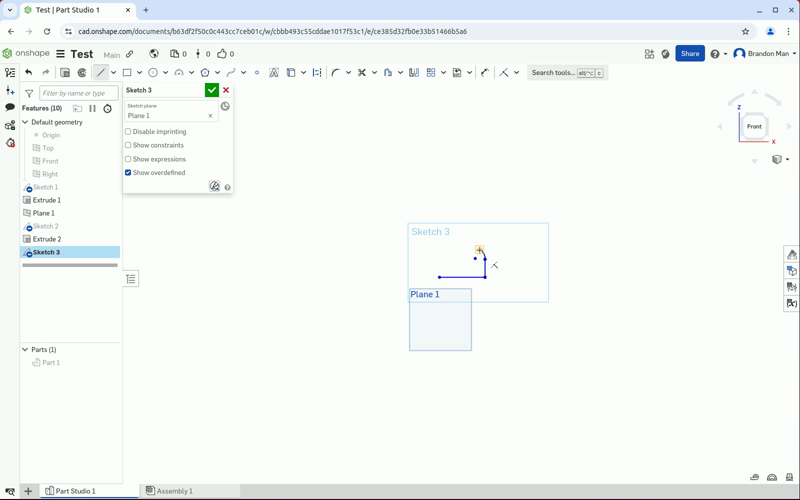
scroll(6)
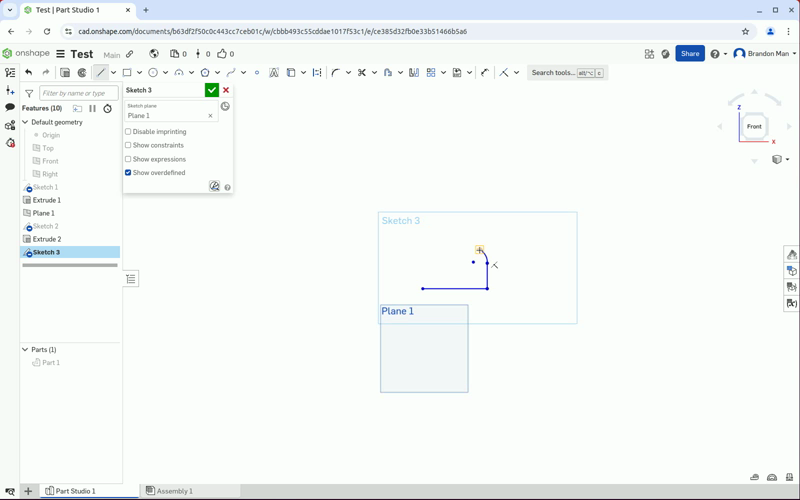
scroll(6)
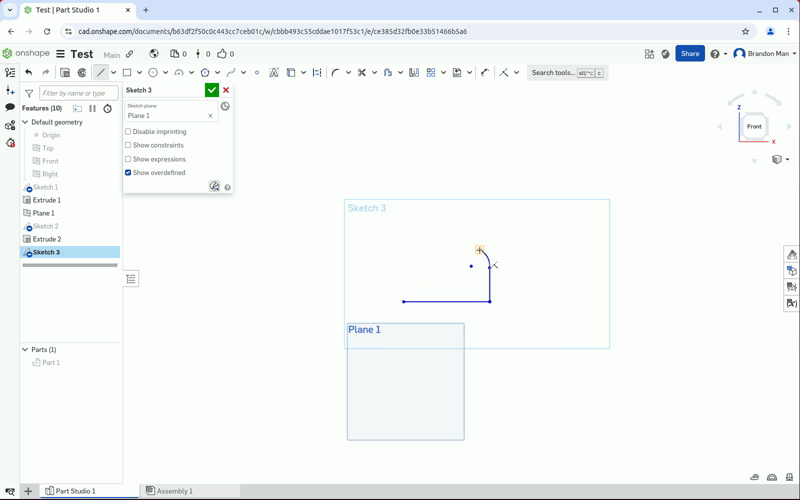
scroll(6)
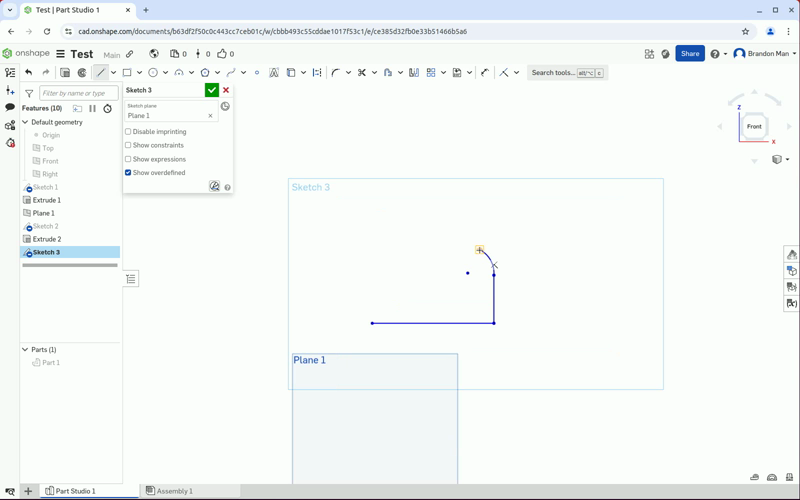
scroll(6)
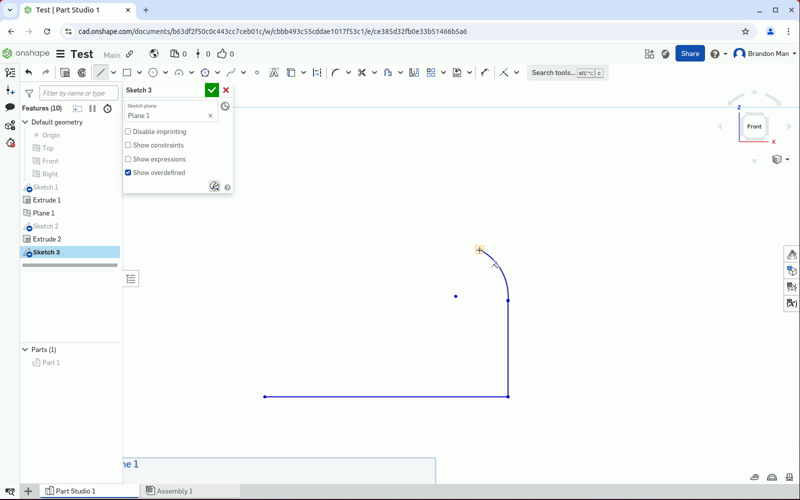
click(479, 249)
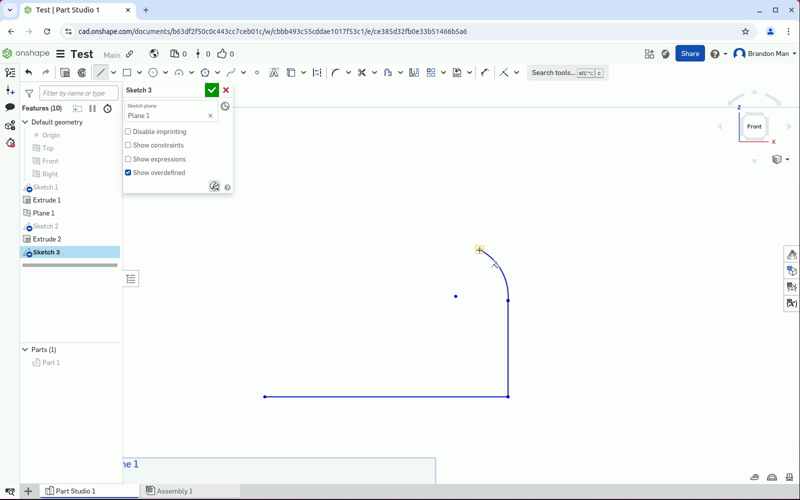
scroll(-6)
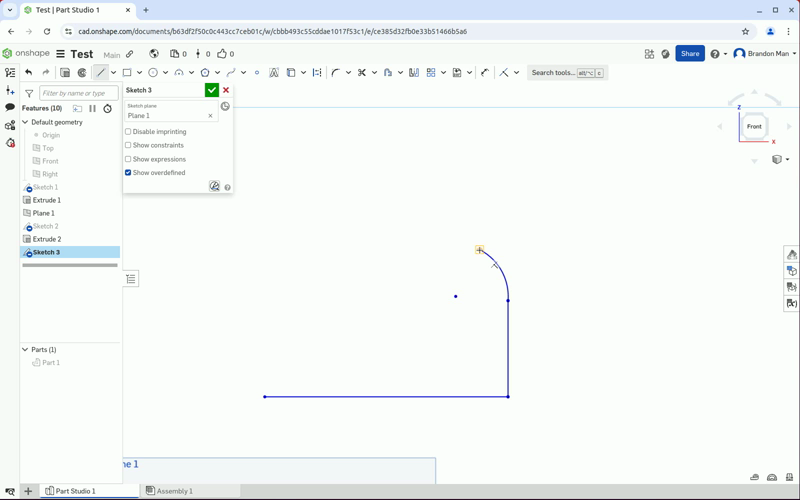
scroll(-6)
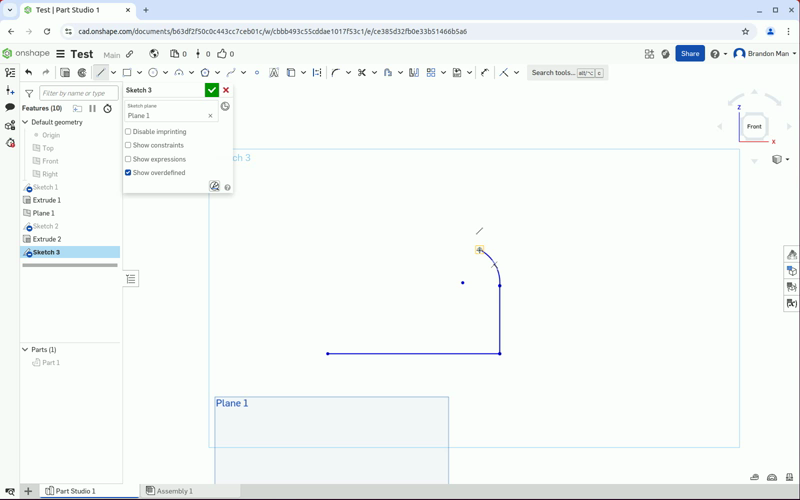
scroll(-6)
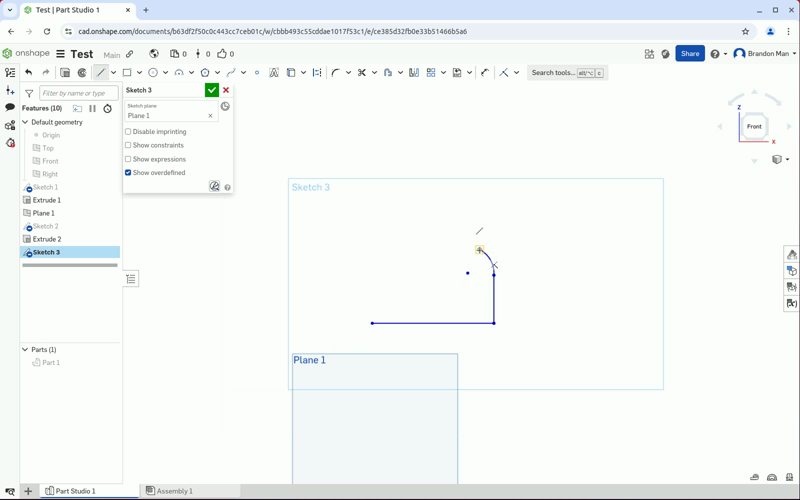
scroll(-6)
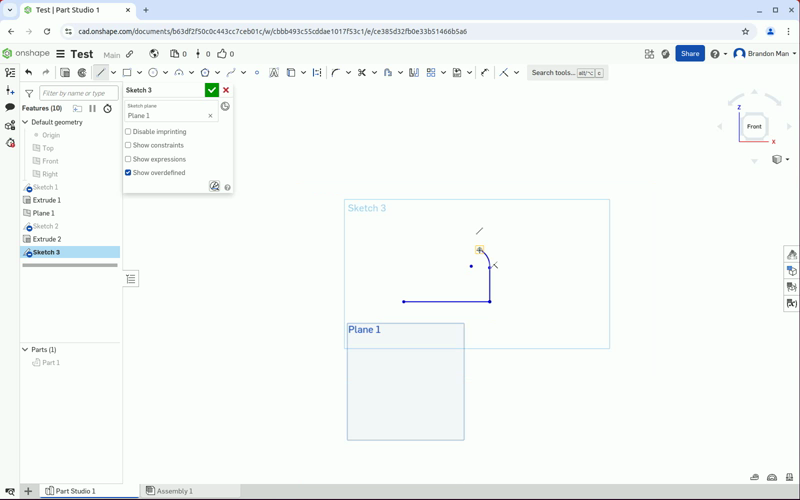
scroll(-6)
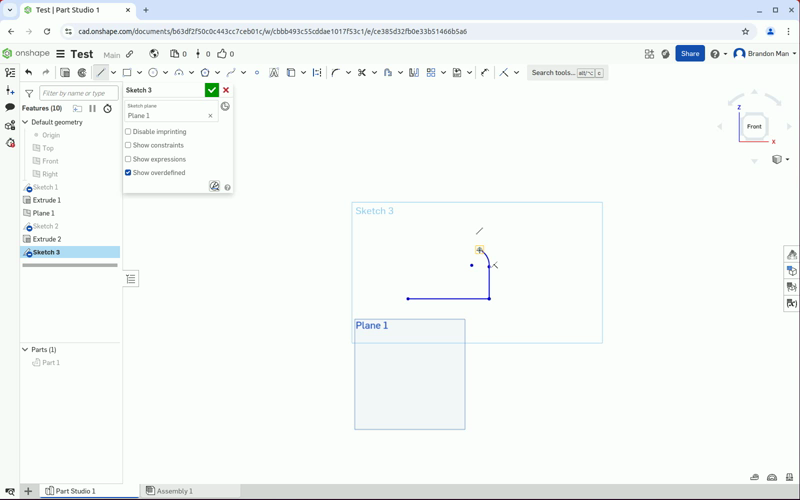
scroll(-6)
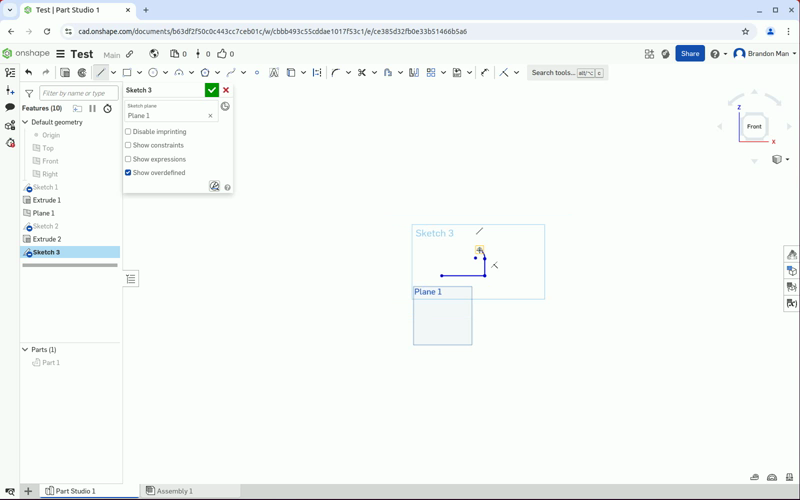
scroll(-6)
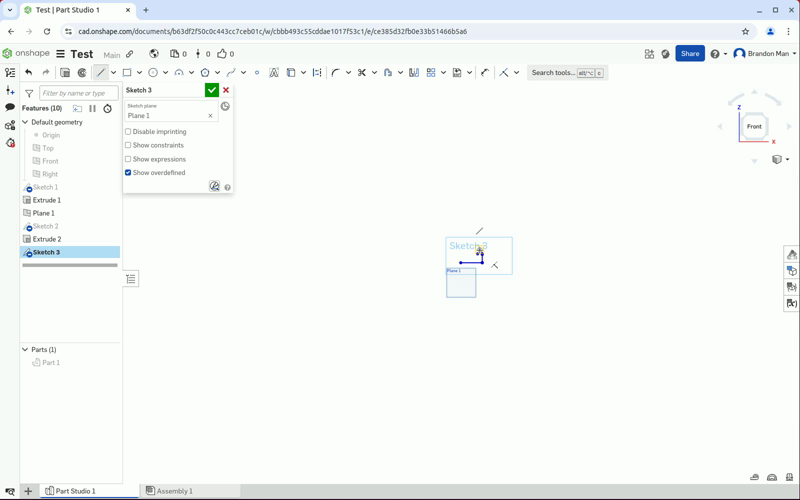
key_down(shift)
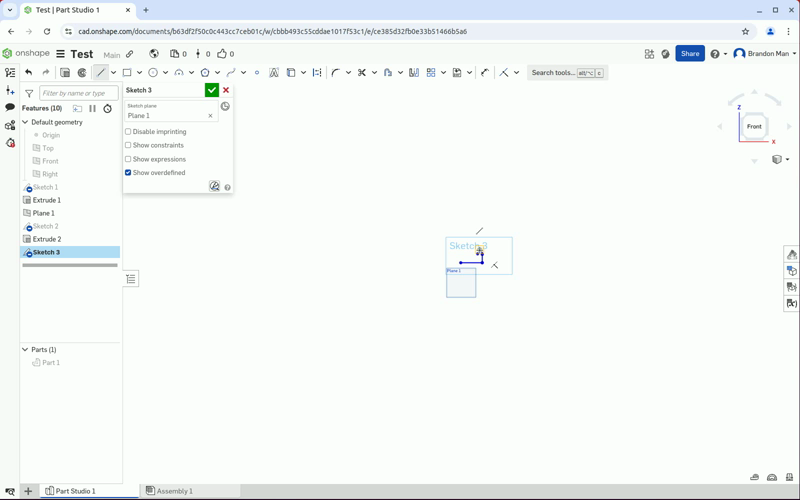
mouse_move(509, 249)
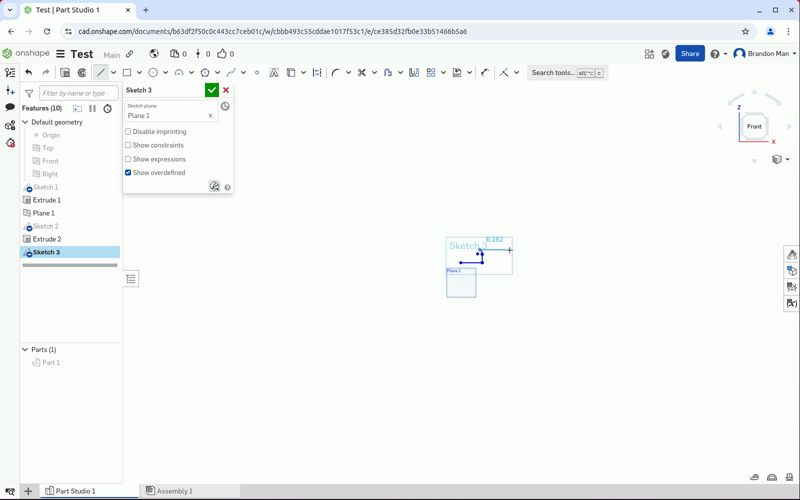
mouse_move(463, 240)
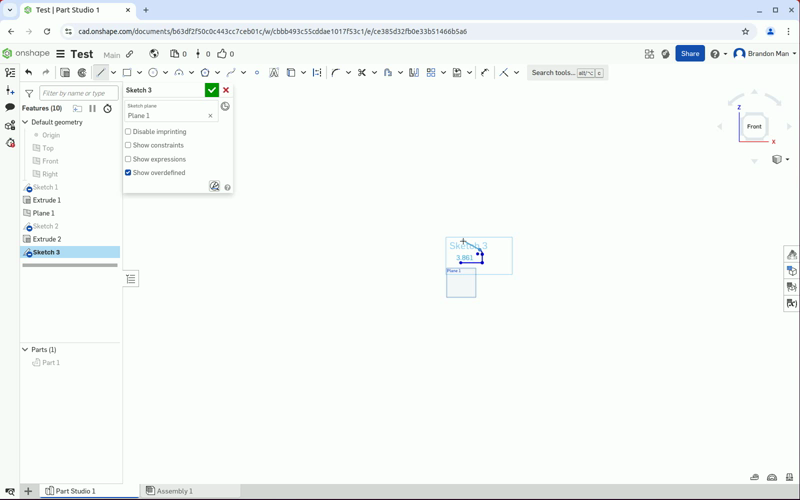
click(463, 240)
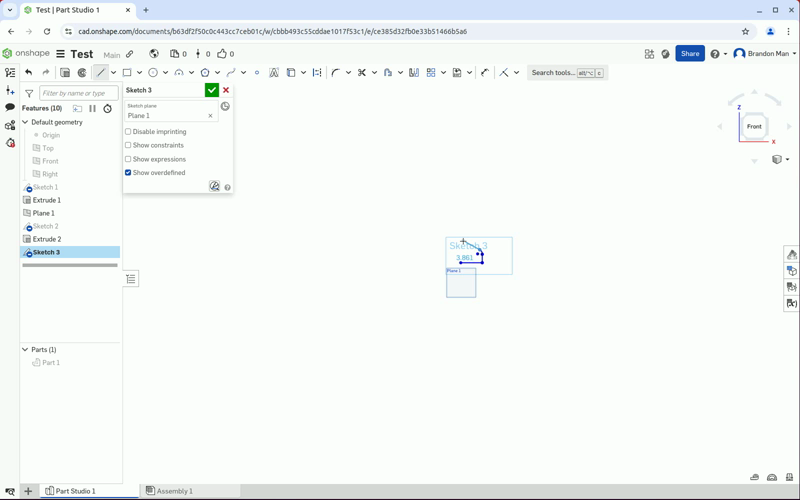
key_up(shift)
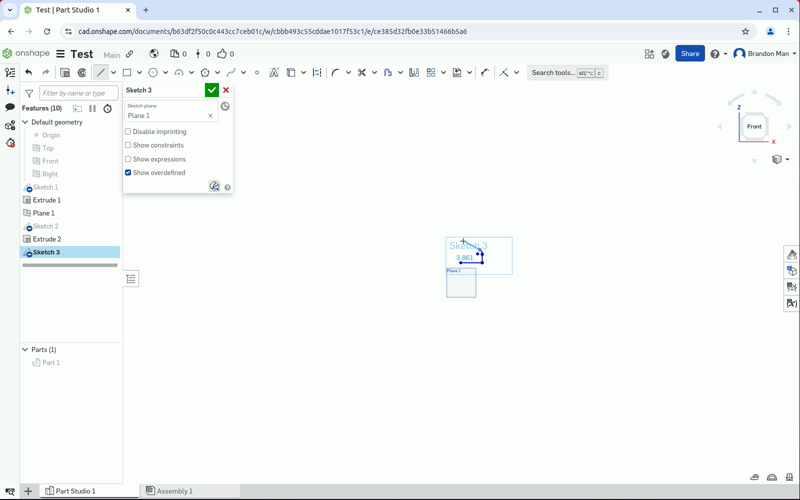
key(esc)
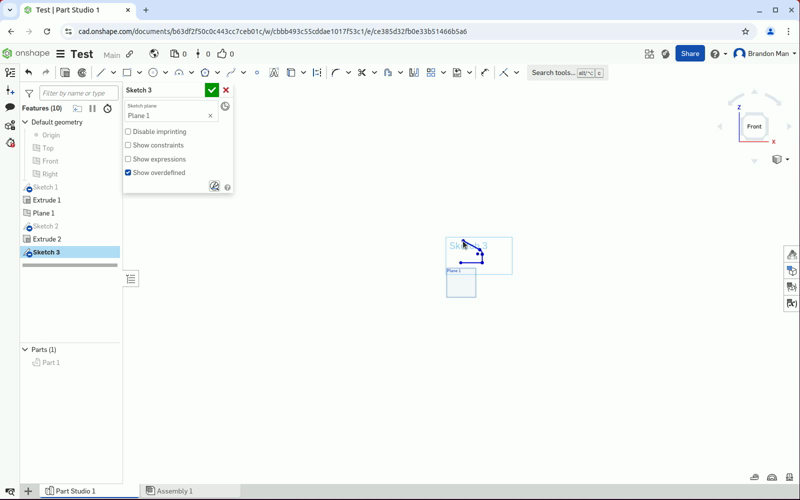
key(a)
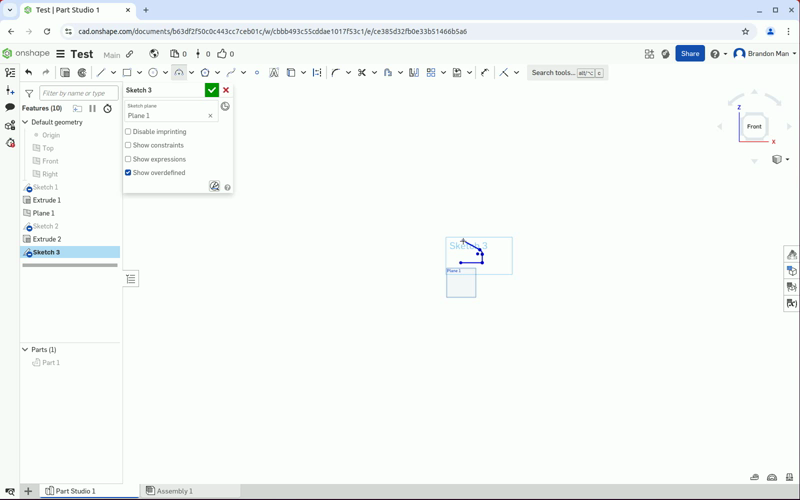
mouse_move(463, 240)
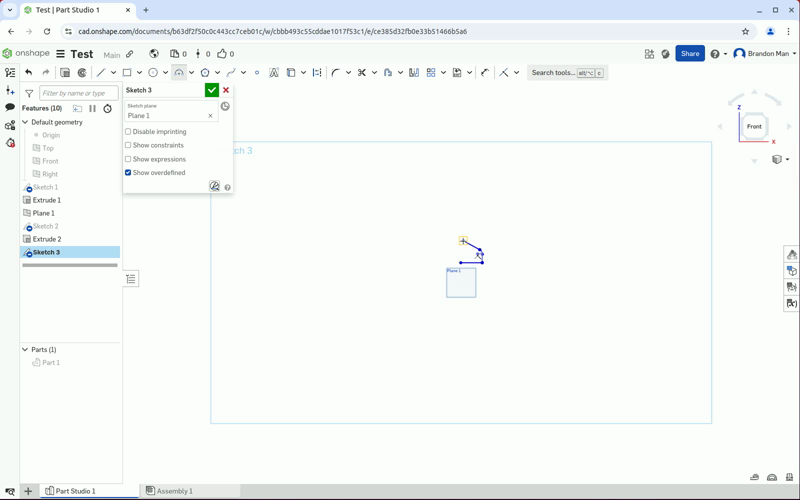
click(463, 240)
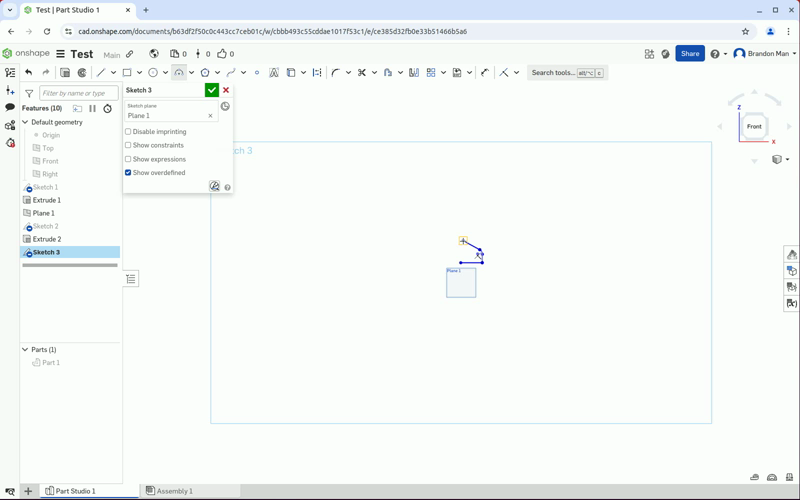
key_down(shift)
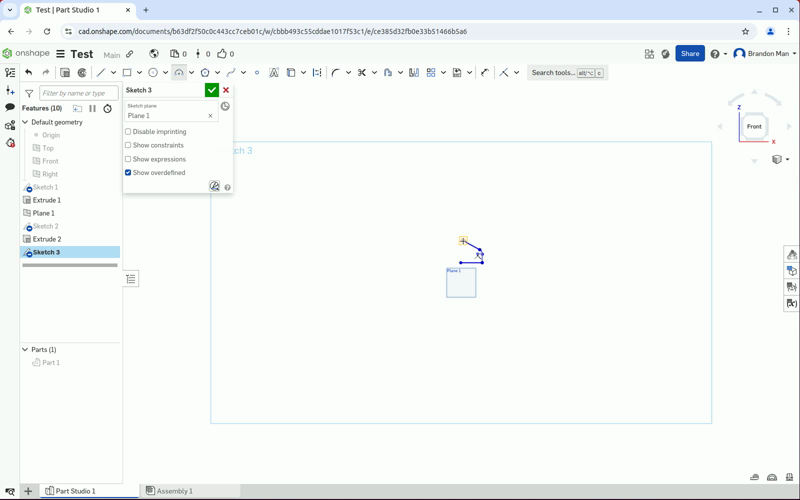
mouse_move(460, 239)
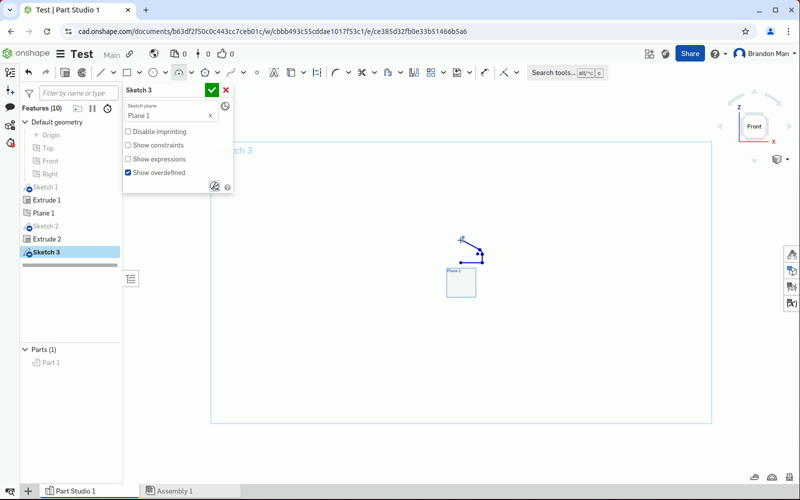
scroll(6)
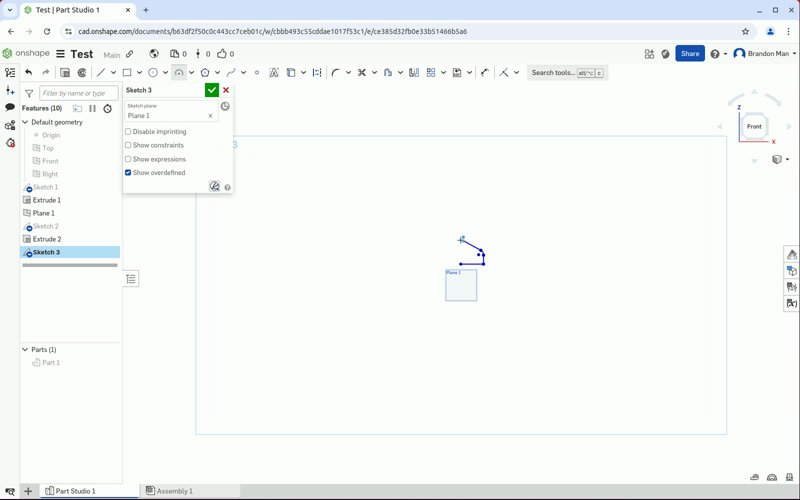
scroll(6)
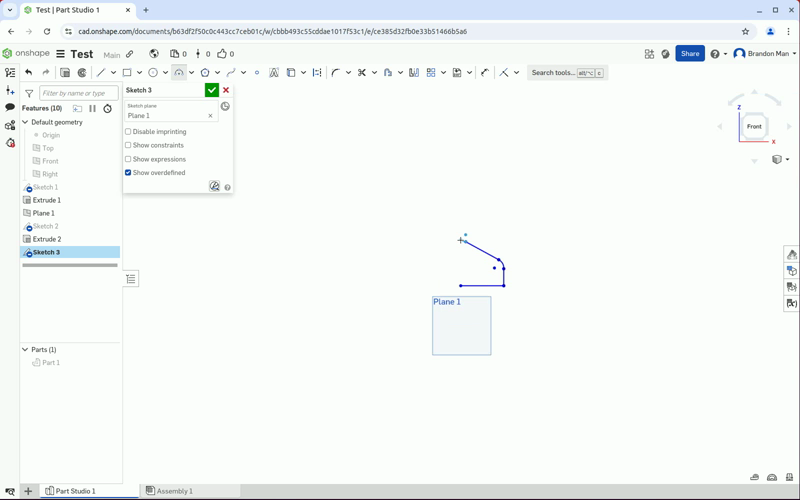
scroll(6)
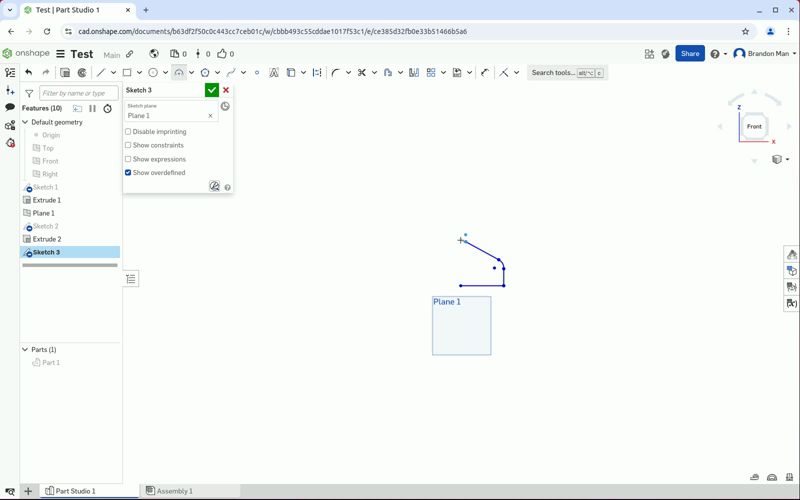
scroll(6)
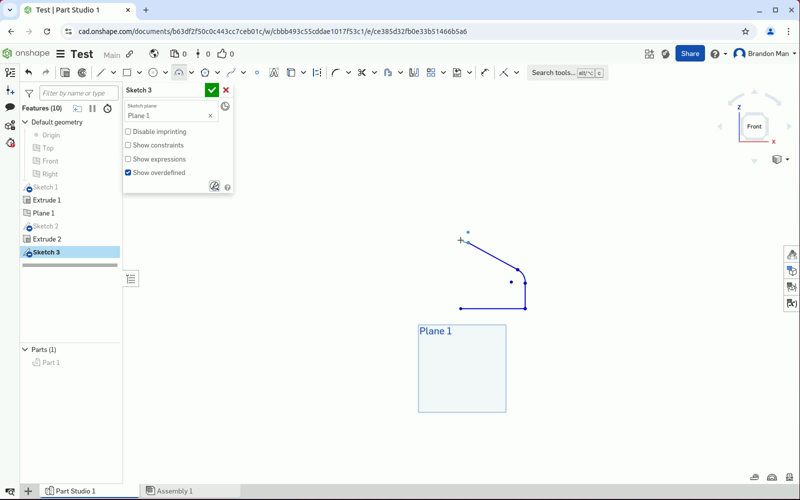
scroll(6)
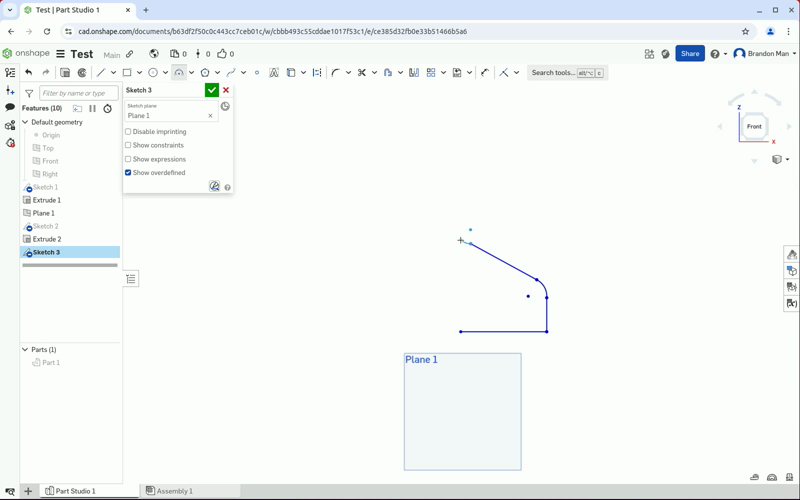
scroll(6)
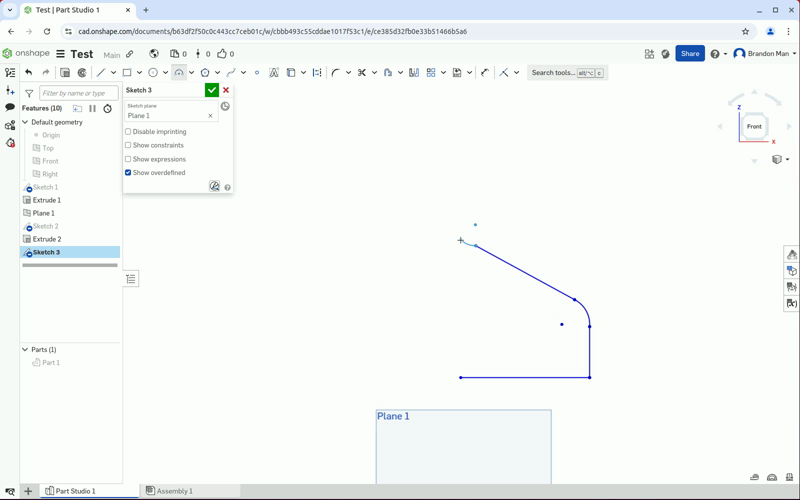
scroll(6)
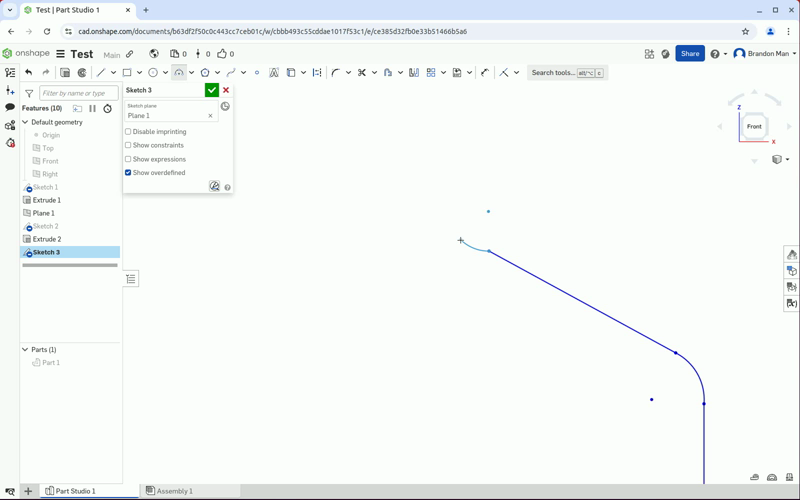
click(460, 239)
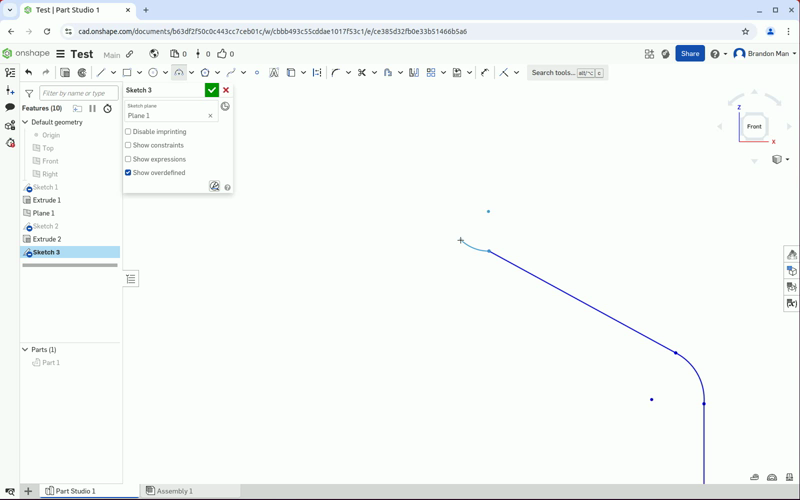
scroll(-6)
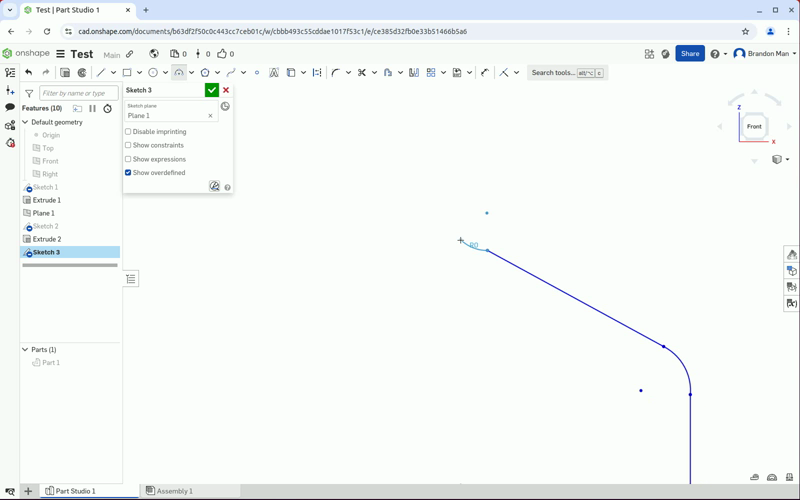
scroll(-6)
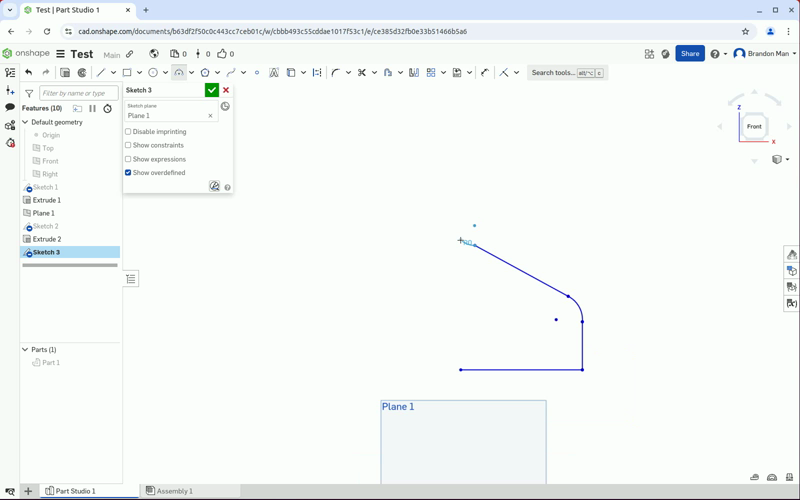
scroll(-6)
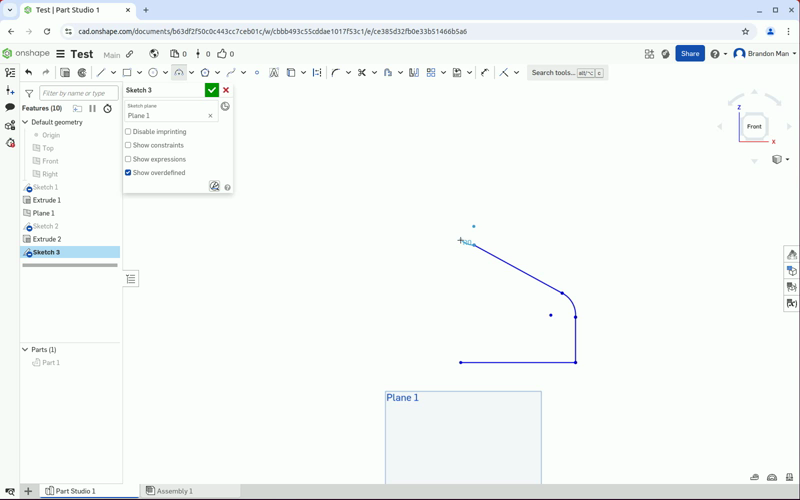
scroll(-6)
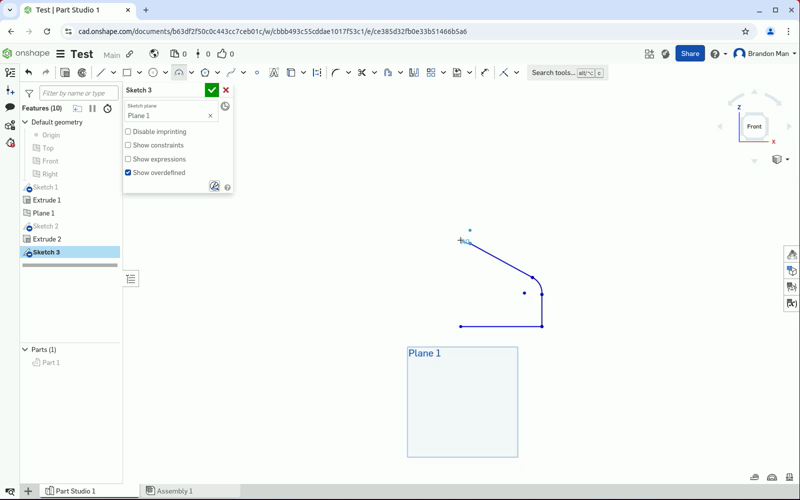
scroll(-6)
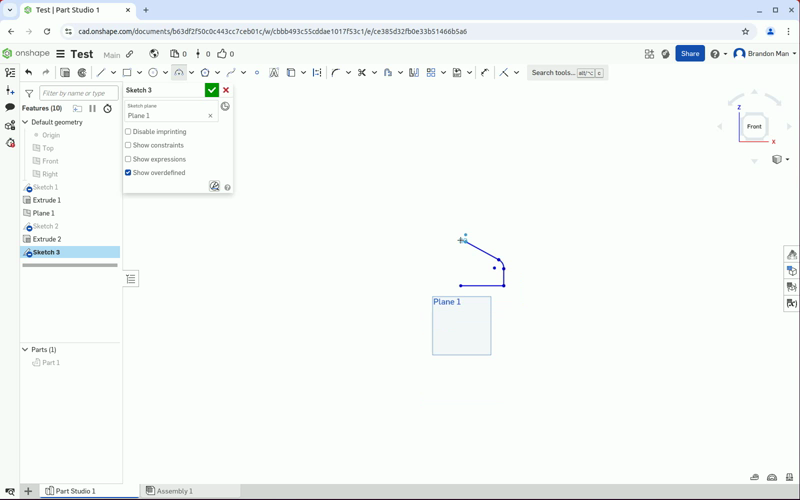
scroll(-6)
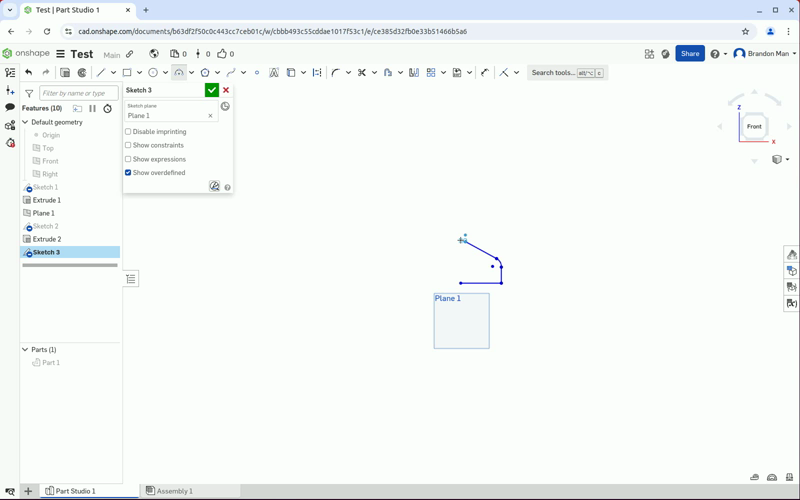
scroll(-6)
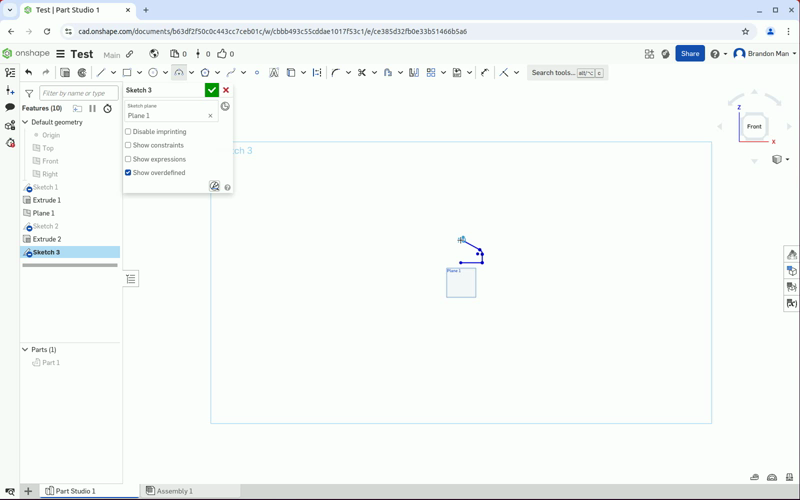
mouse_move(461, 240)
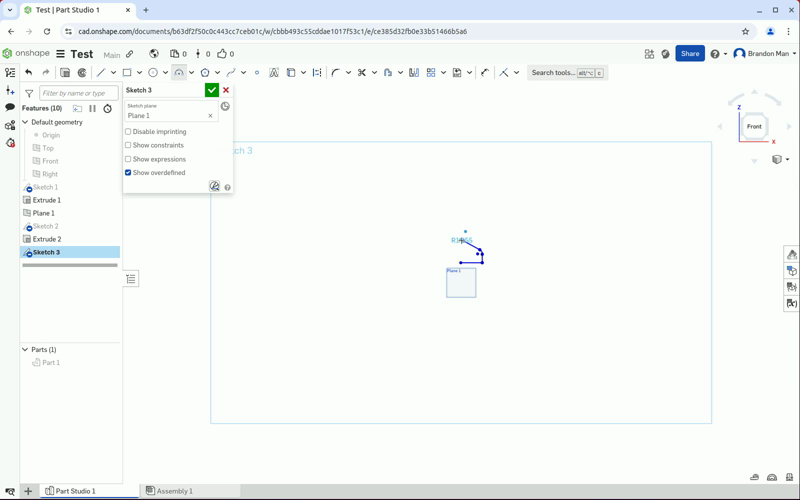
scroll(6)
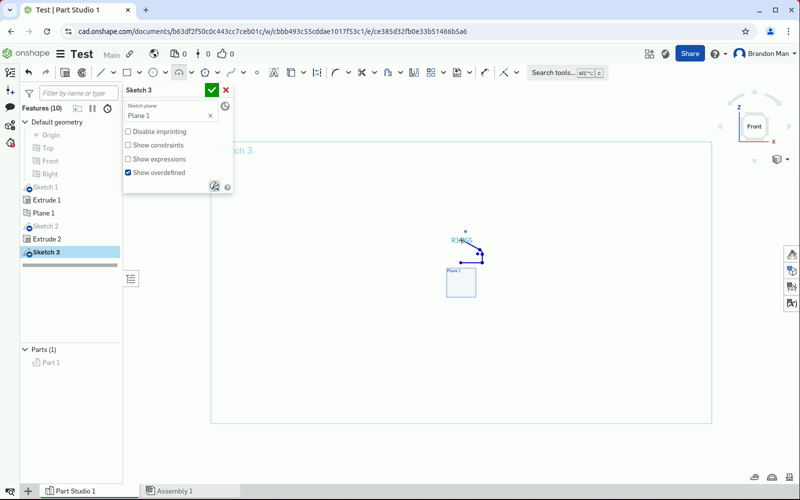
scroll(6)
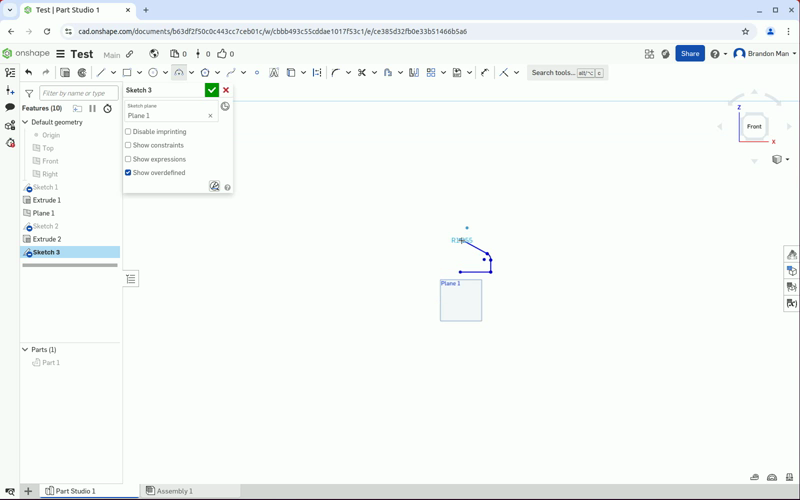
scroll(6)
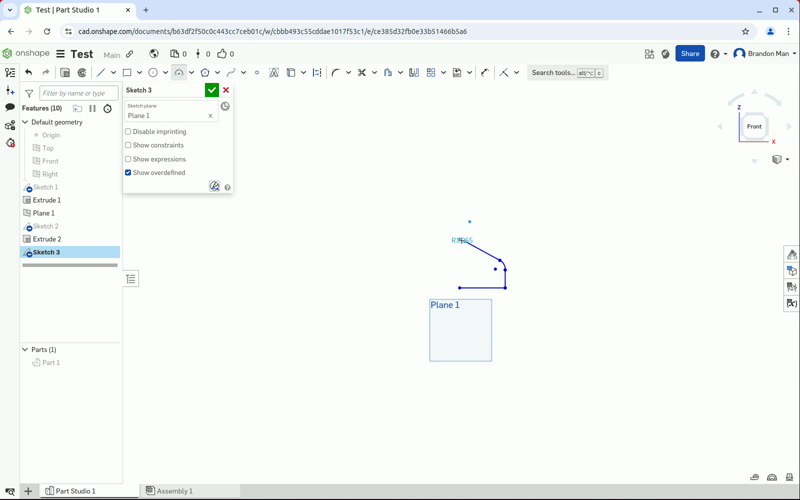
scroll(6)
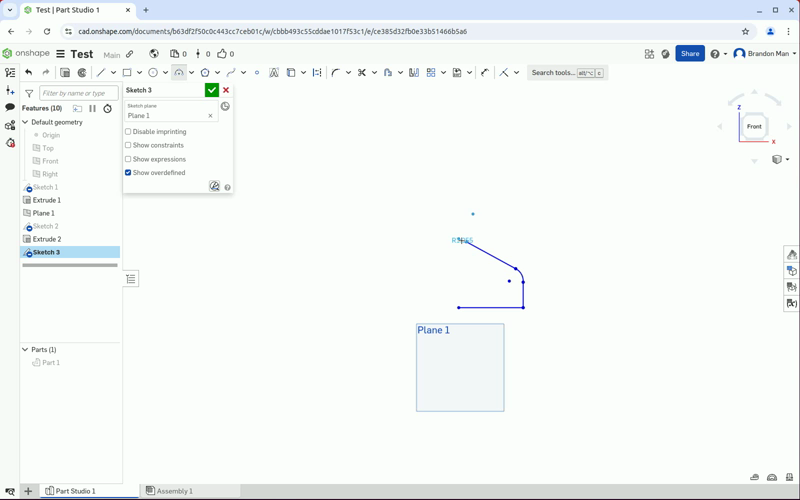
scroll(6)
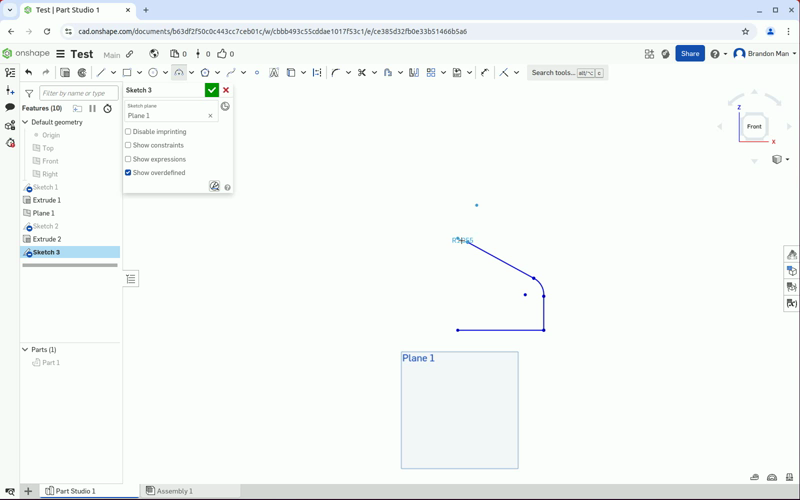
scroll(6)
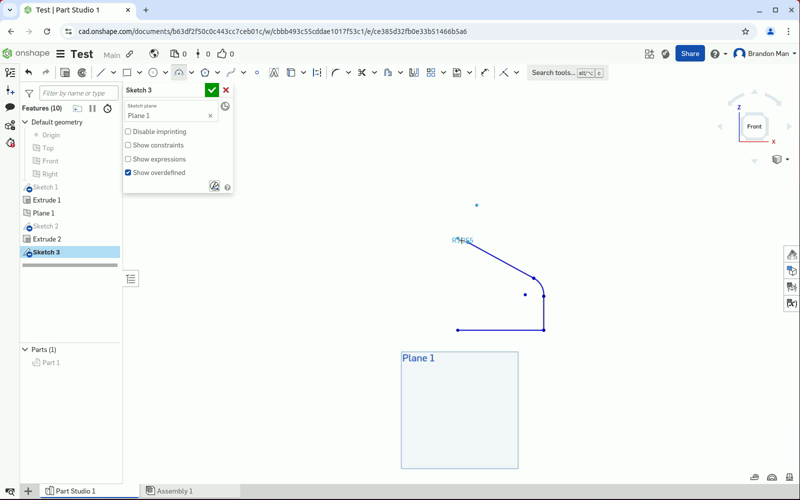
scroll(6)
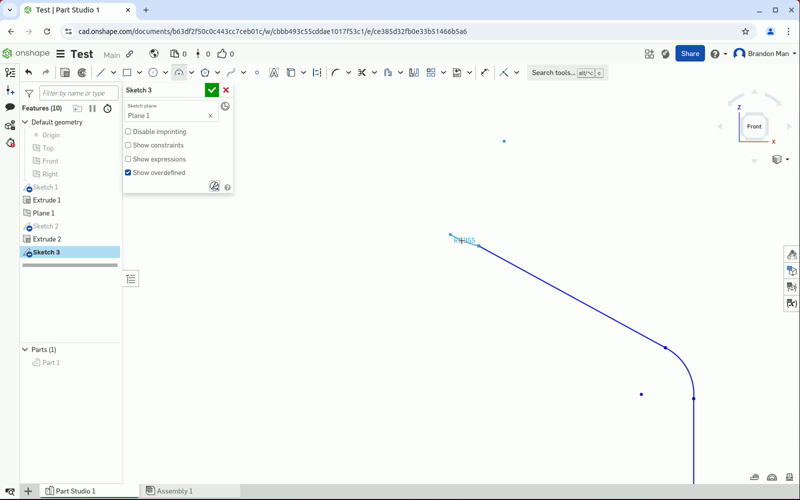
click(461, 240)
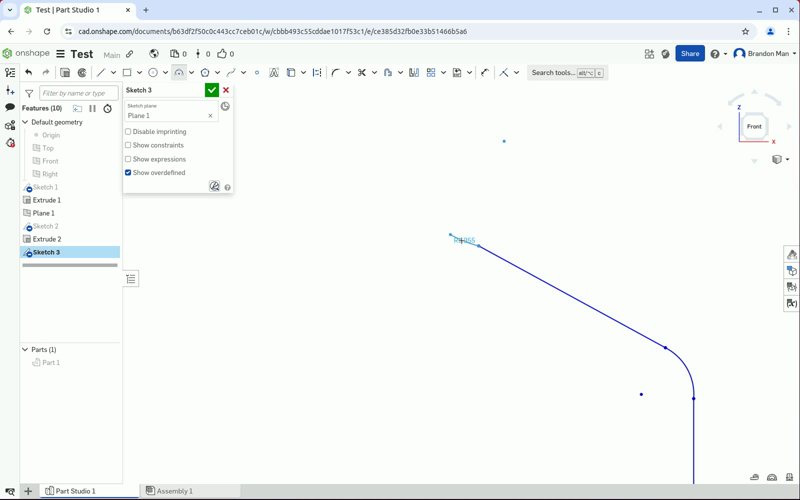
scroll(-6)
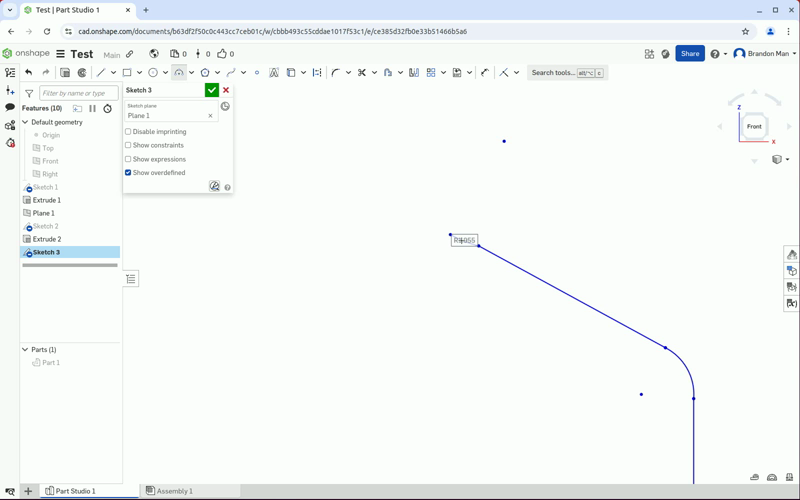
scroll(-6)
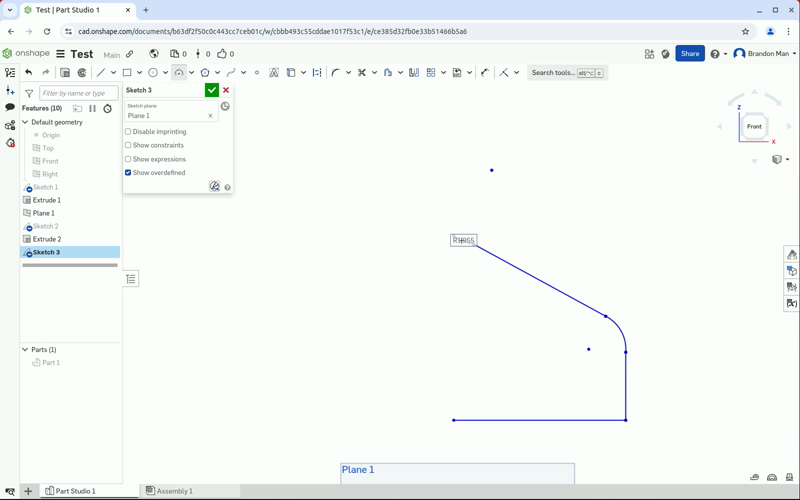
scroll(-6)
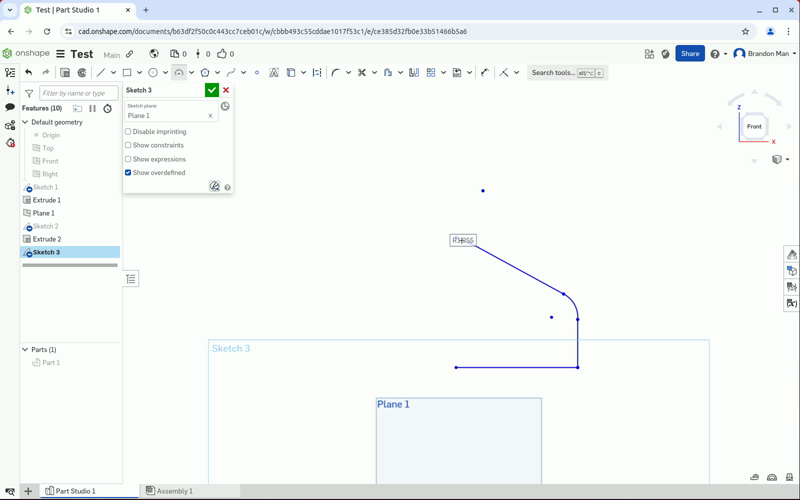
scroll(-6)
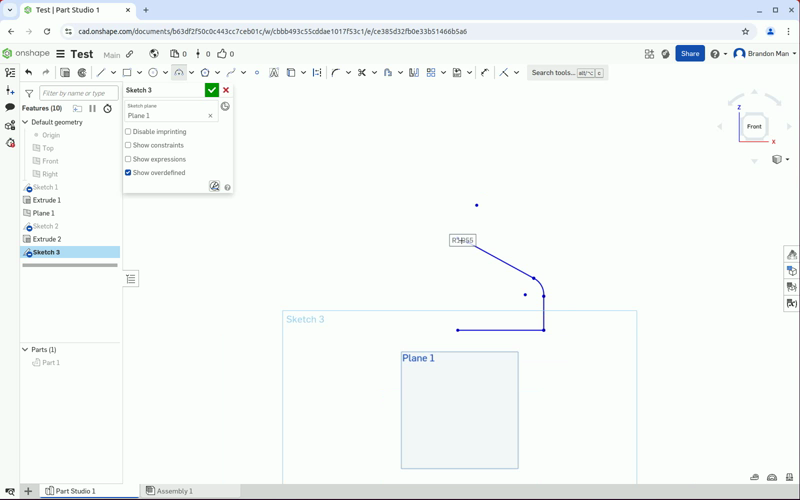
scroll(-6)
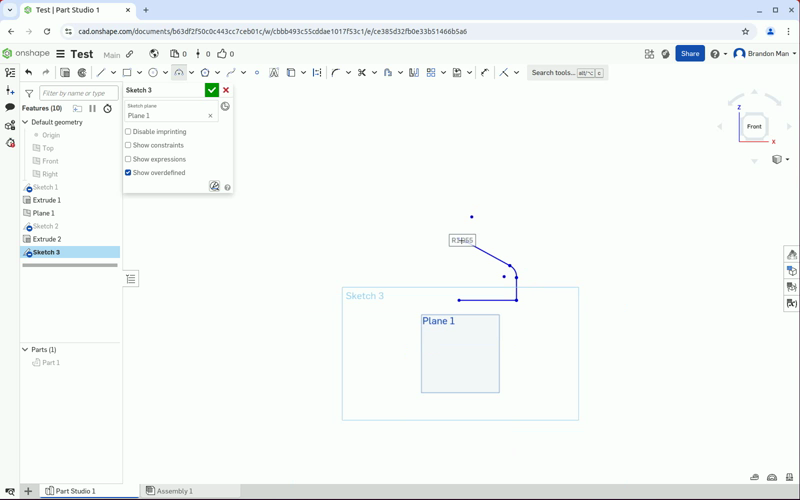
scroll(-6)
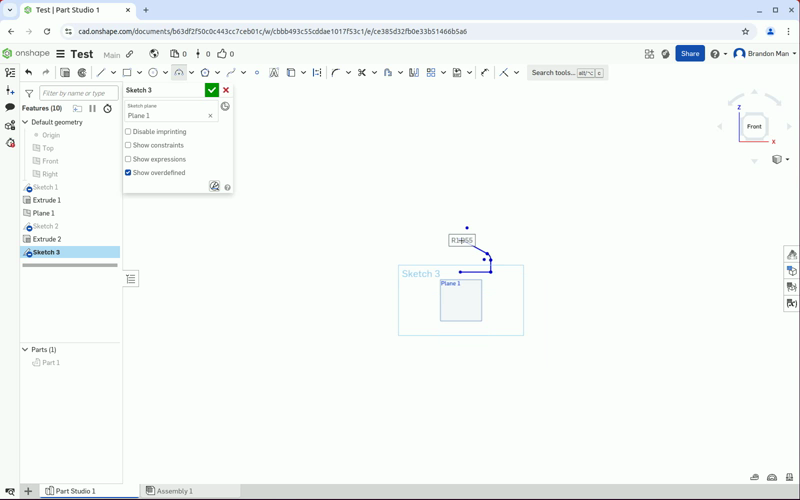
scroll(-6)
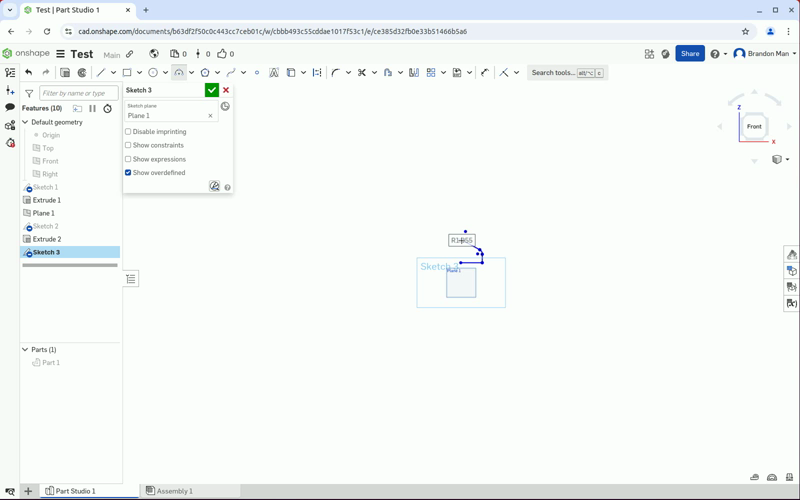
key_up(shift)
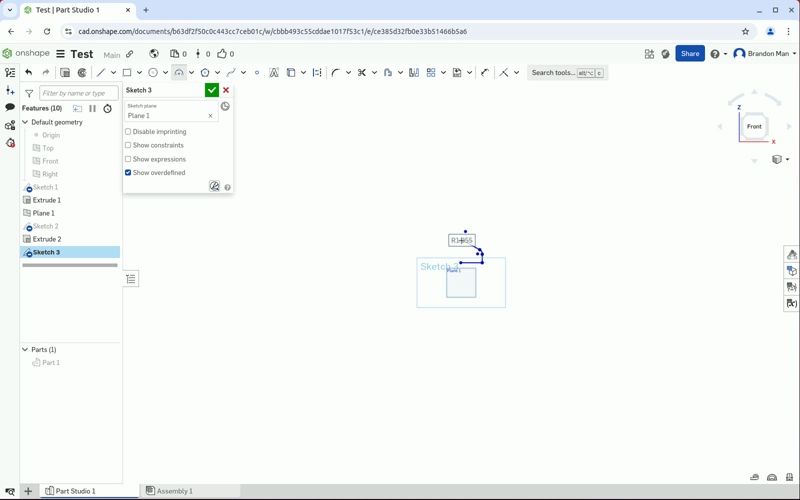
key(esc)
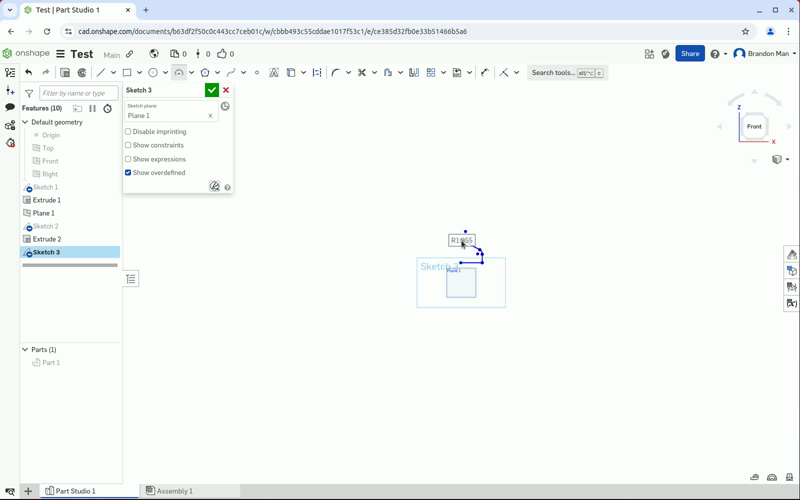
key(l)
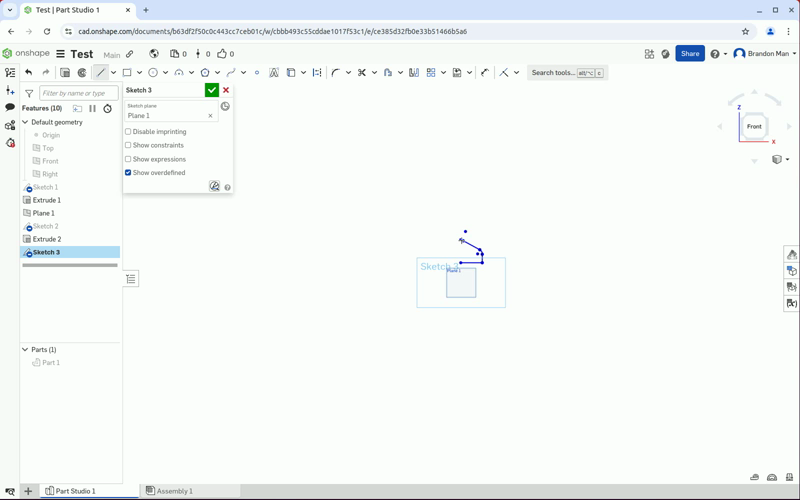
mouse_move(460, 239)
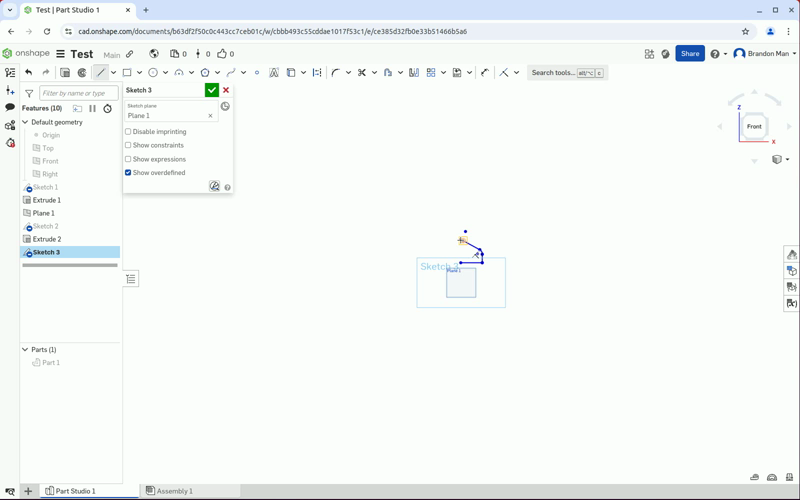
scroll(6)
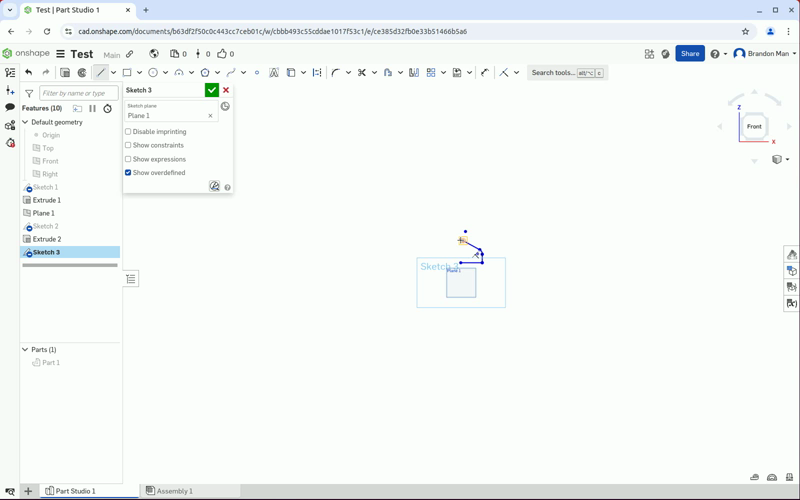
scroll(6)
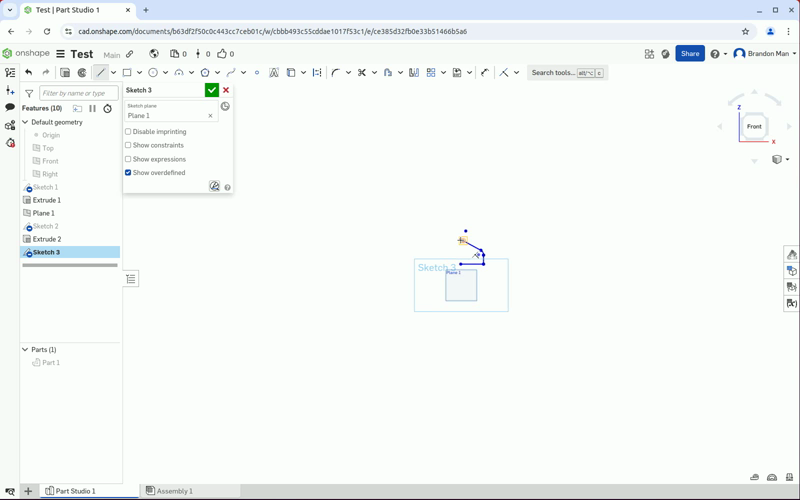
scroll(6)
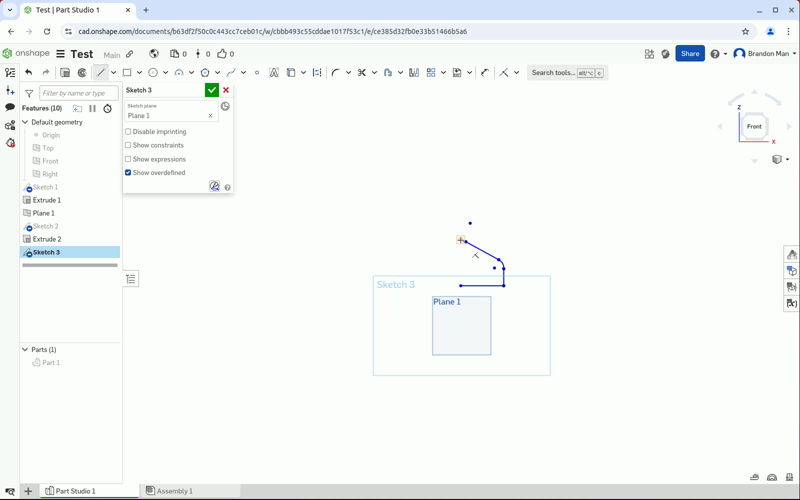
scroll(6)
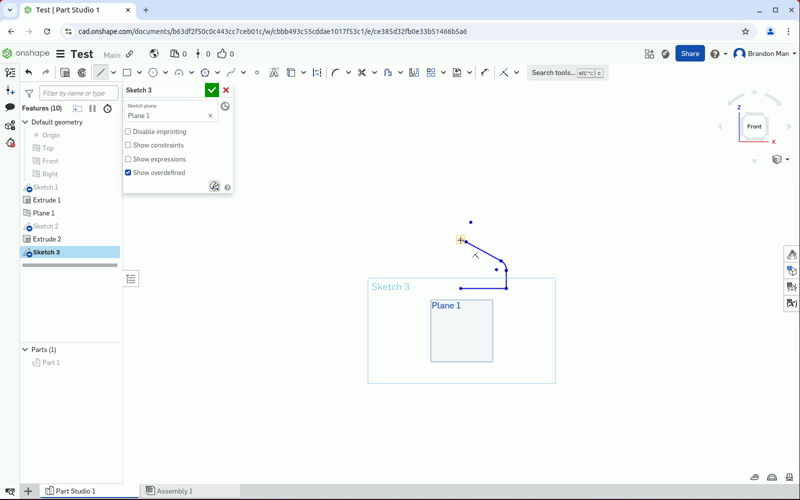
scroll(6)
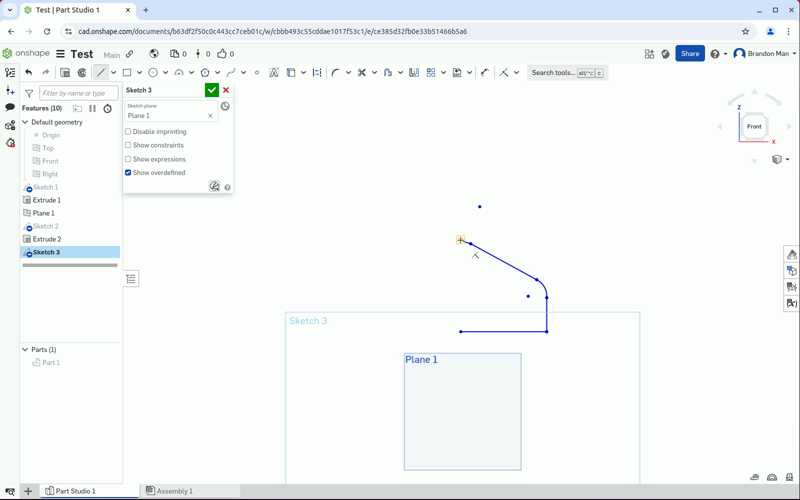
scroll(6)
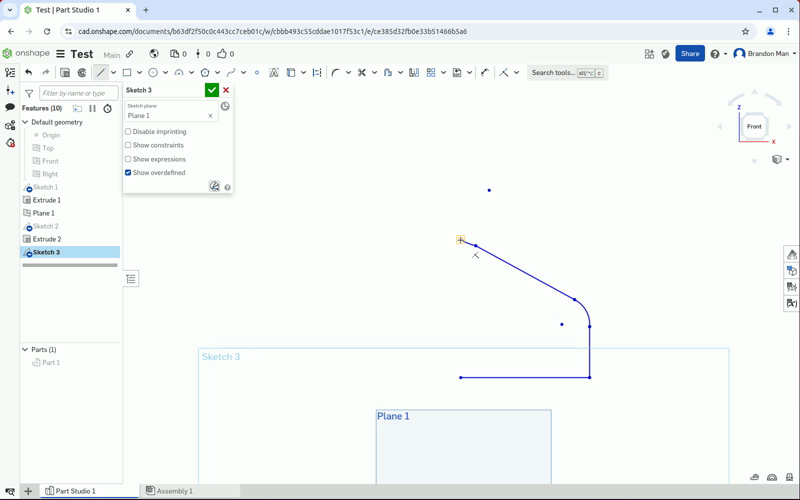
scroll(6)
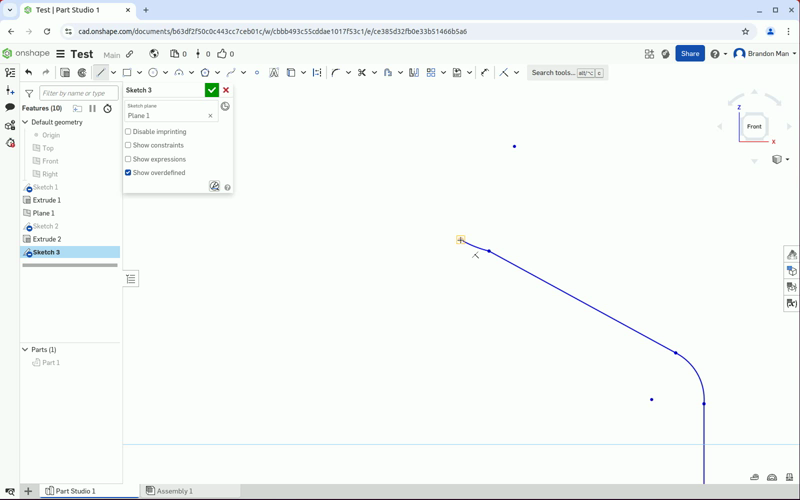
click(460, 239)
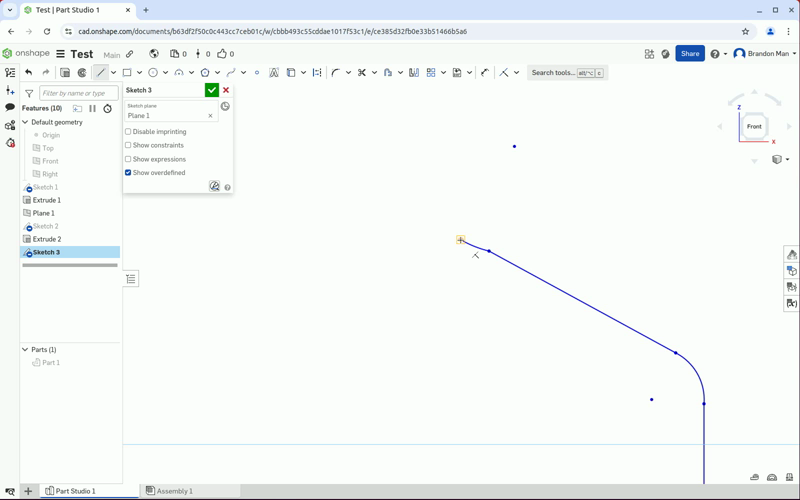
scroll(-6)
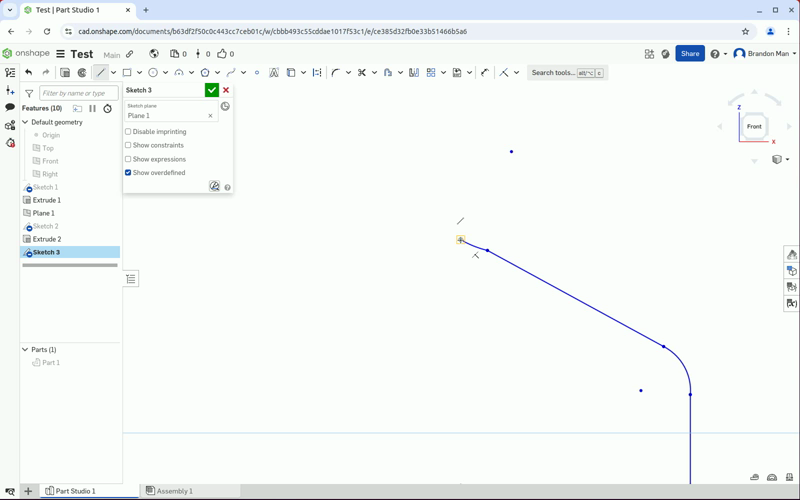
scroll(-6)
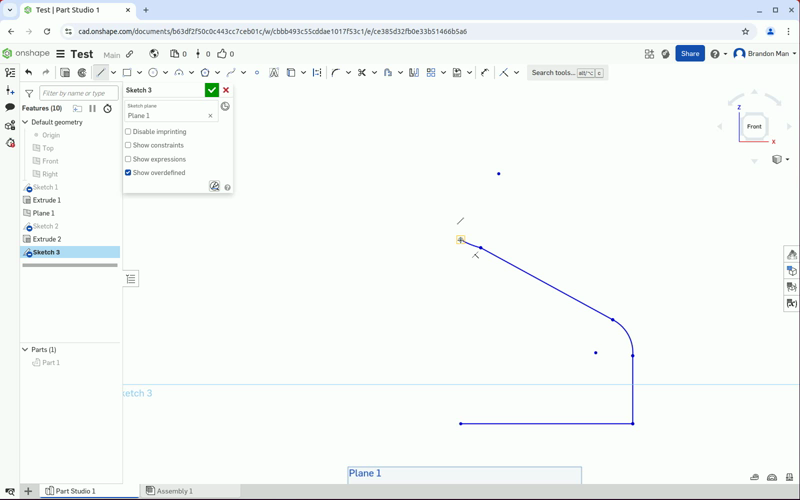
scroll(-6)
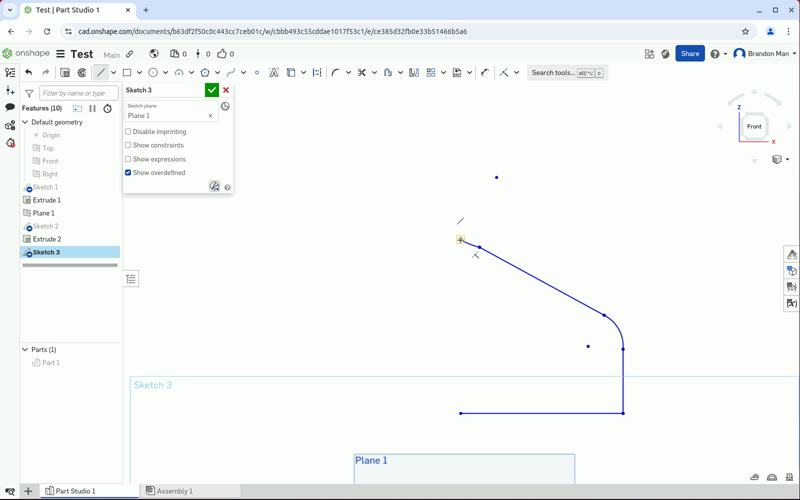
scroll(-6)
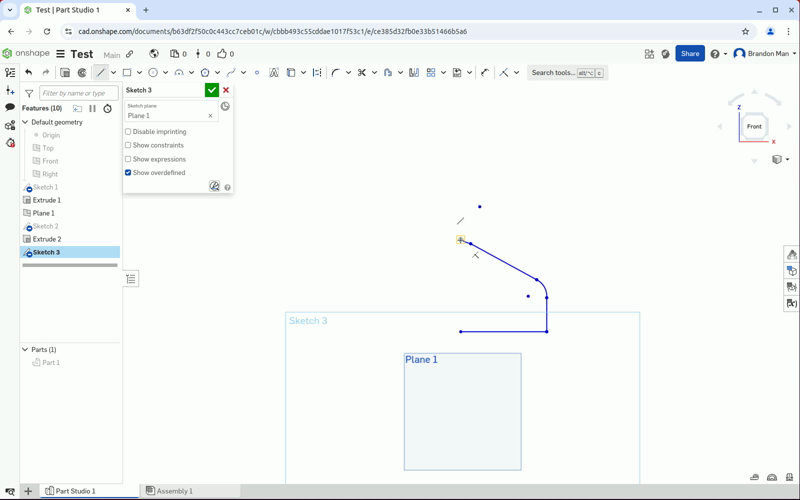
scroll(-6)
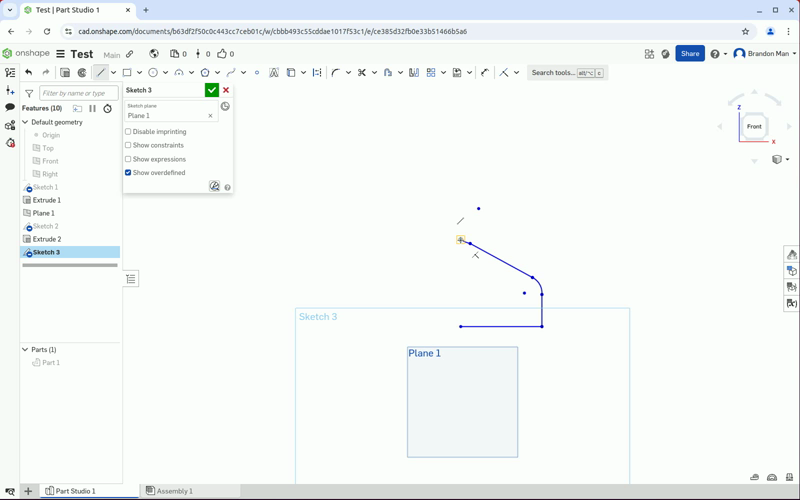
scroll(-6)
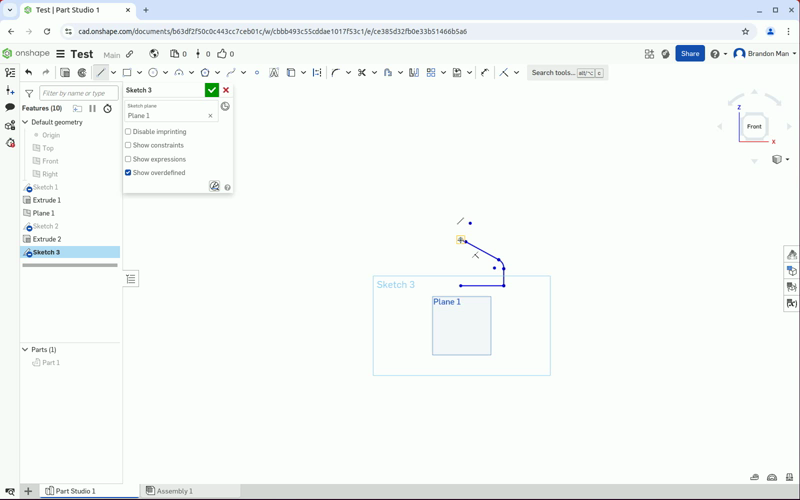
scroll(-6)
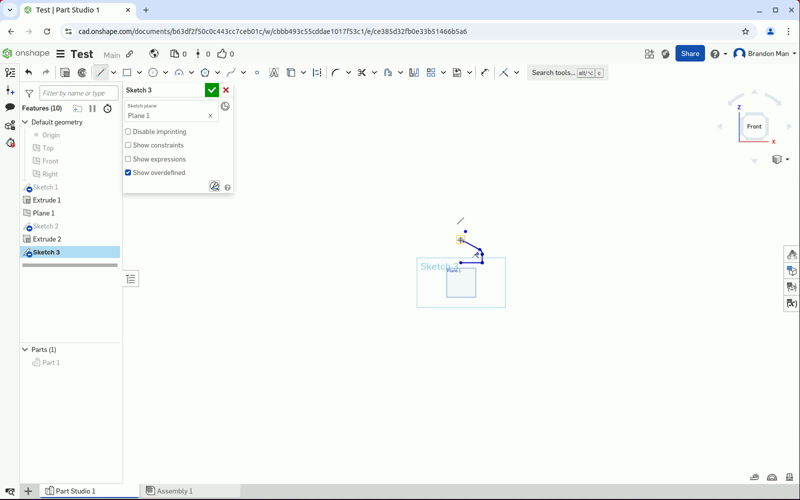
mouse_move(490, 239)
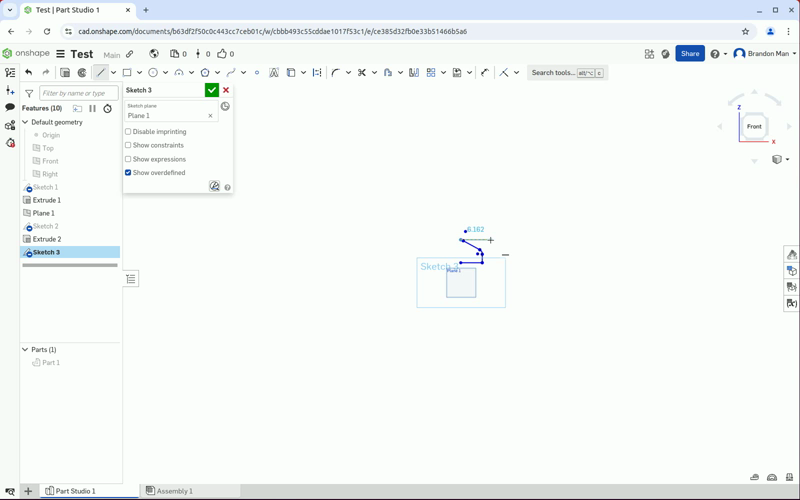
key_down(shift)
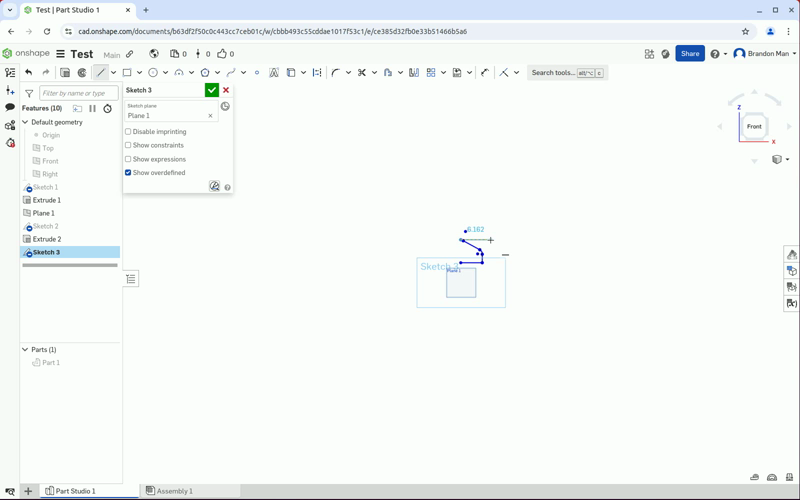
mouse_move(460, 262)
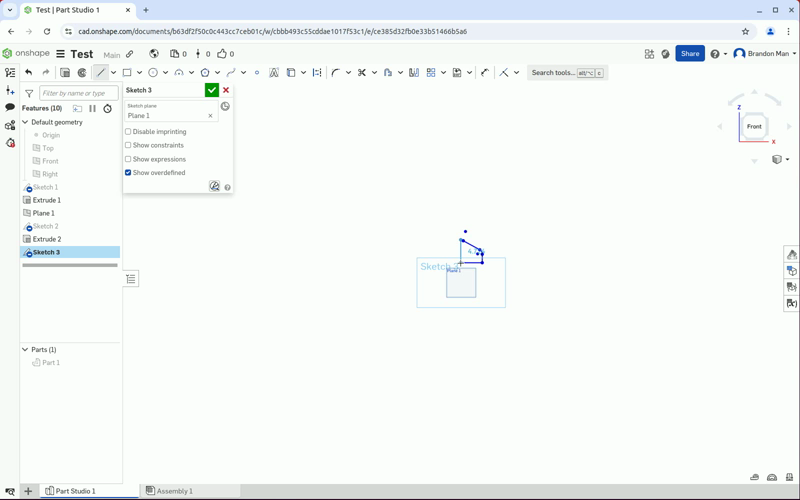
key_up(shift)
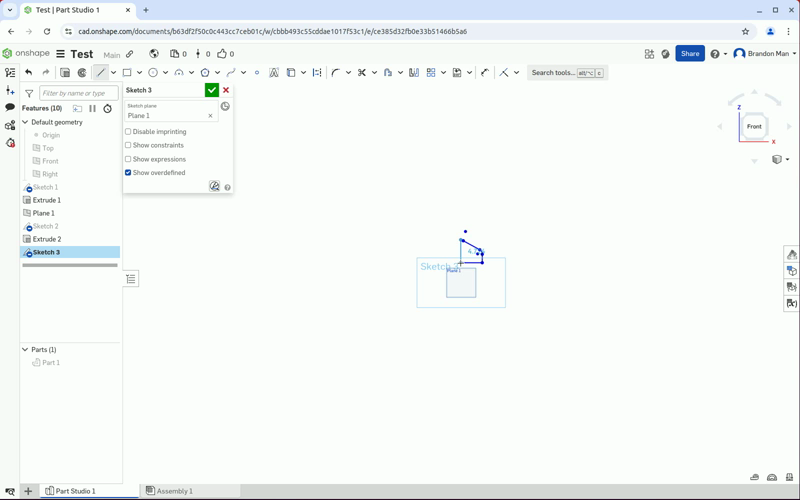
click(460, 262)
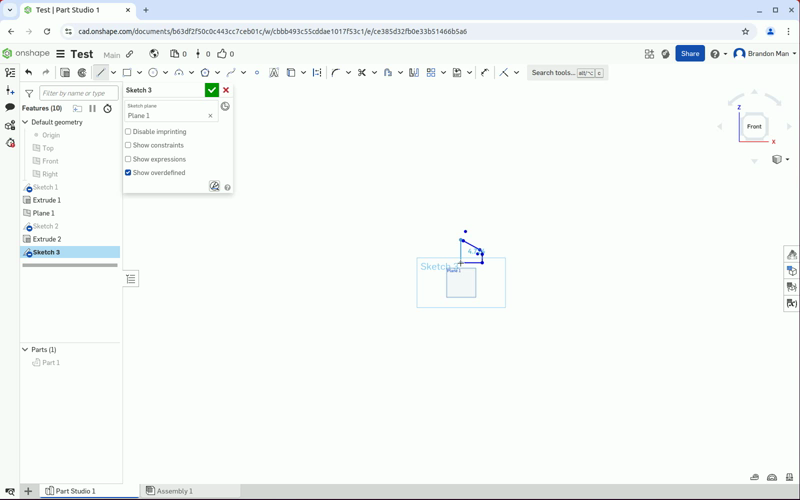
key(esc)
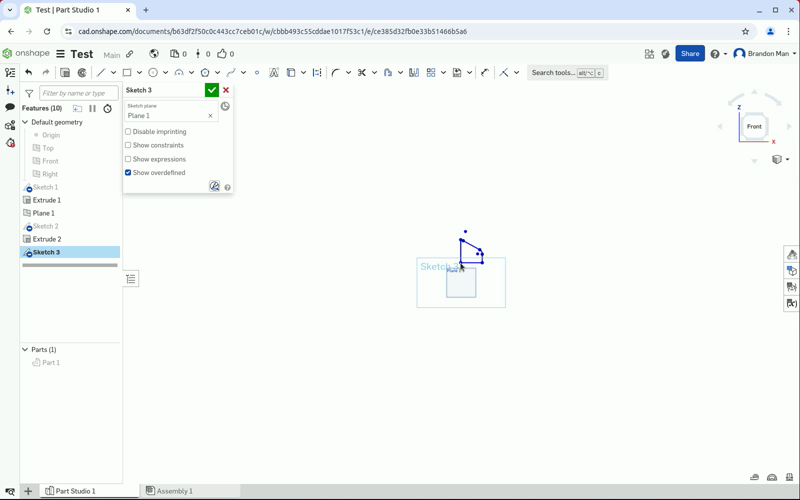
mouse_move(471, 255)
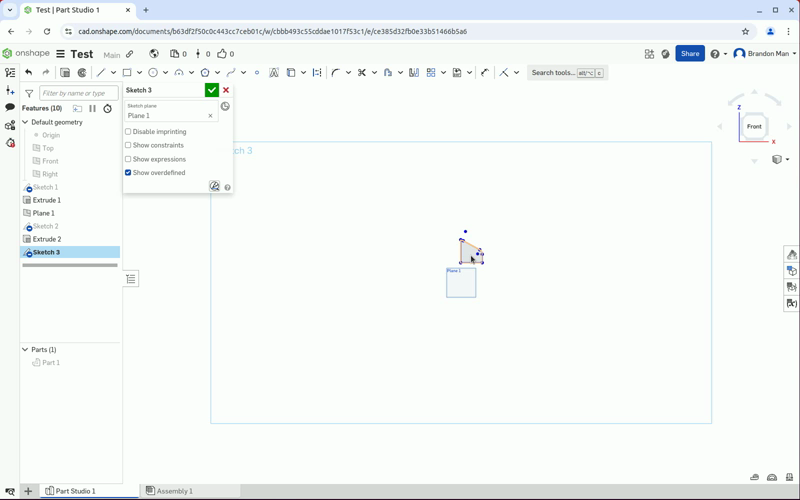
scroll(6)
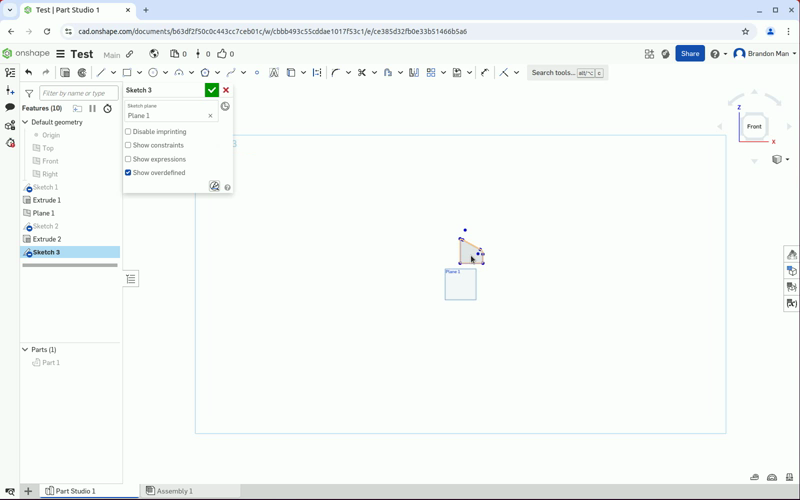
scroll(6)
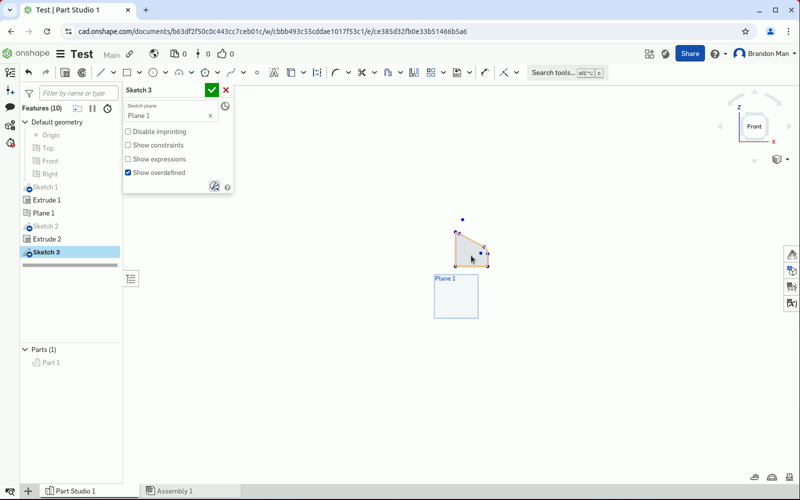
scroll(6)
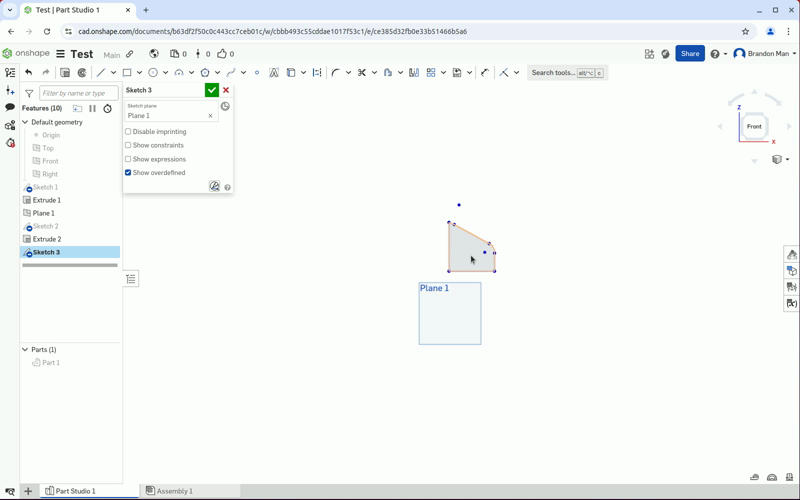
scroll(6)
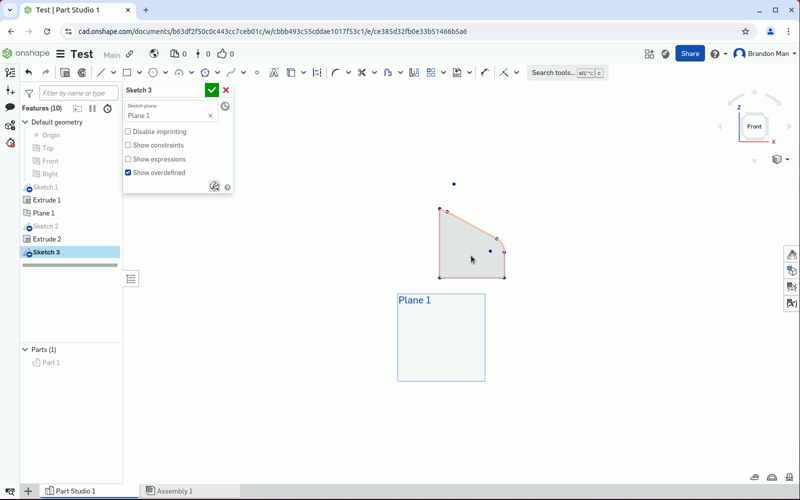
scroll(6)
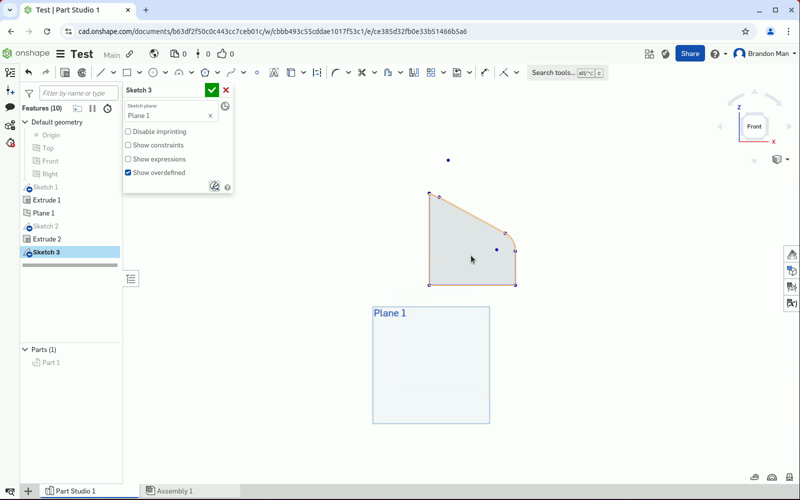
scroll(6)
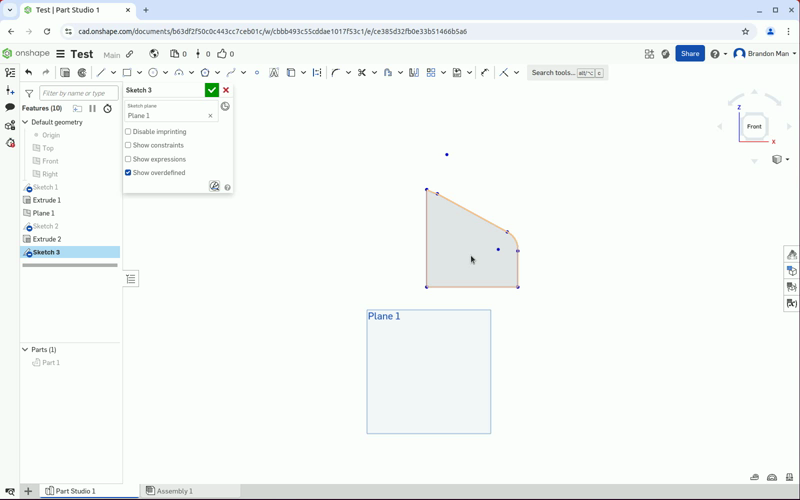
scroll(6)
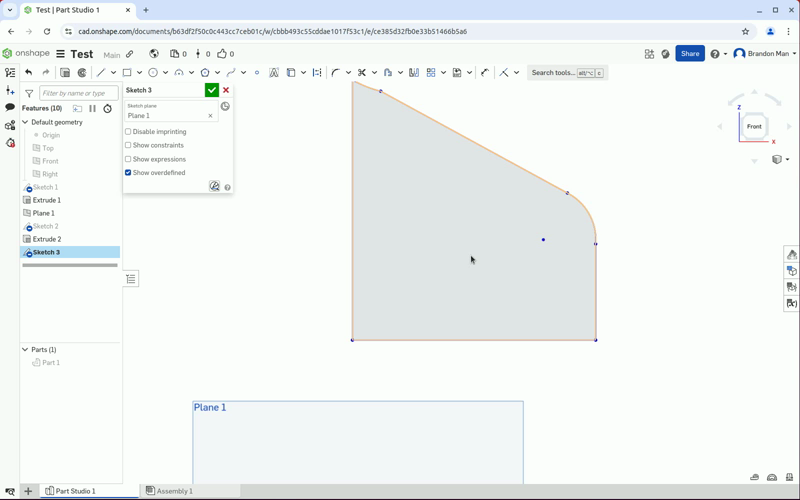
click(471, 255)
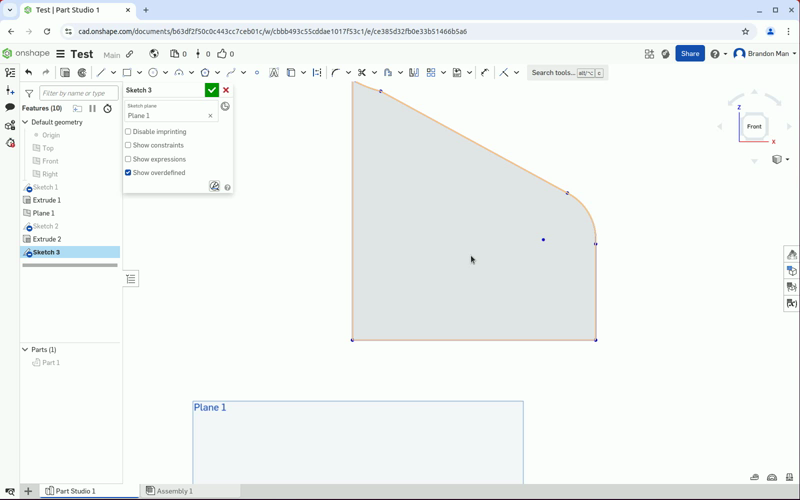
scroll(-6)
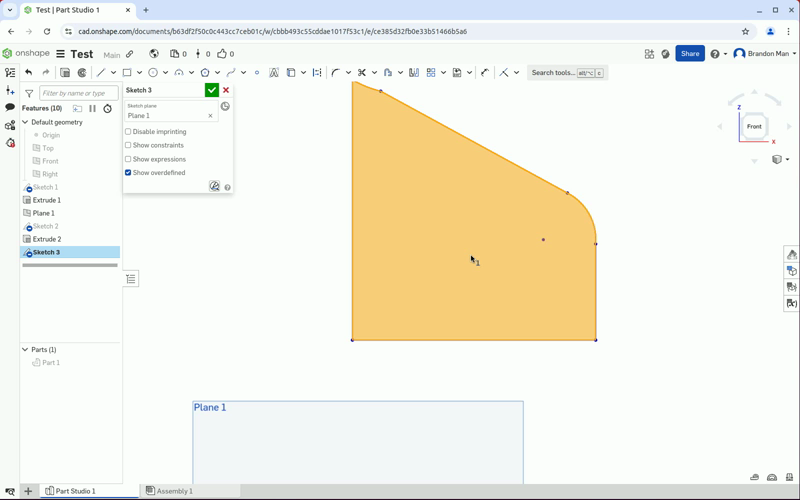
scroll(-6)
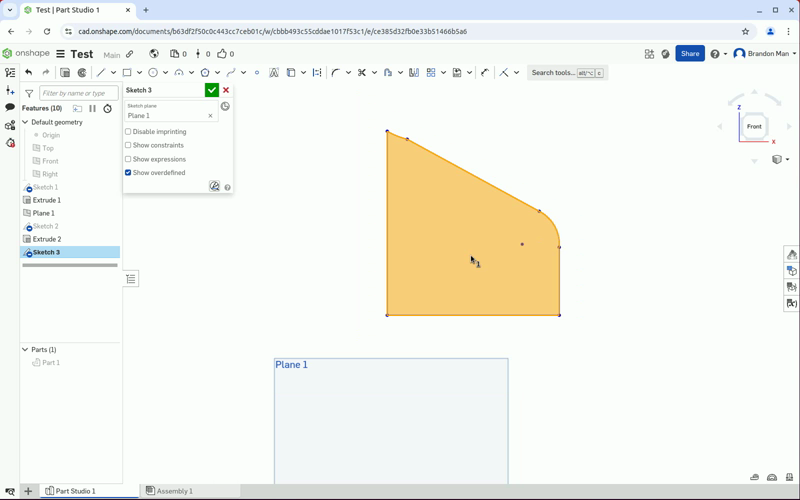
scroll(-6)
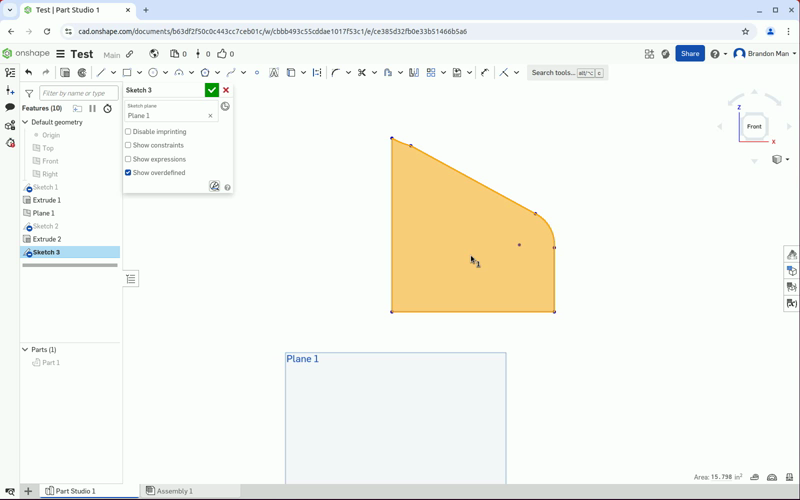
scroll(-6)
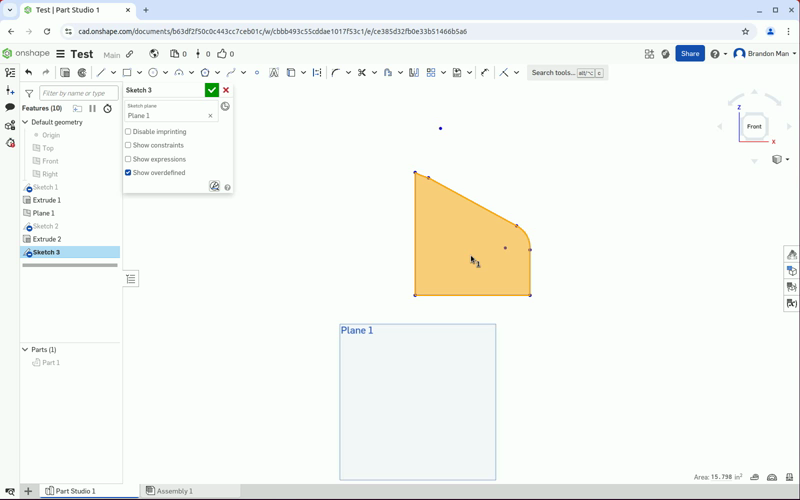
scroll(-6)
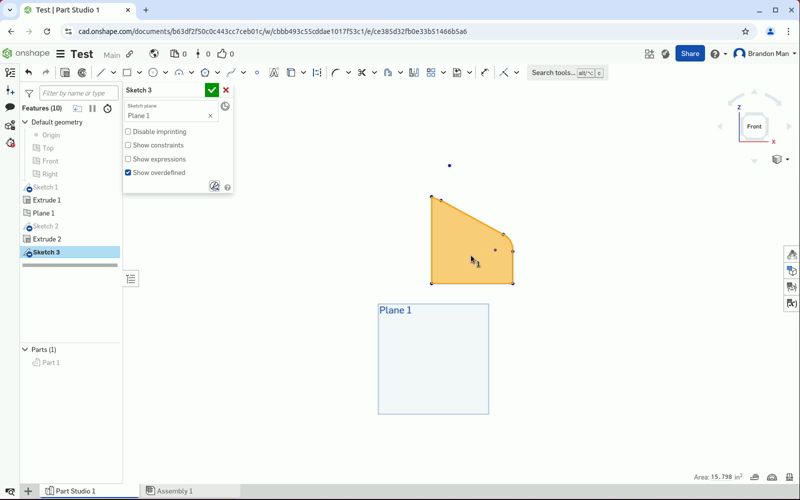
scroll(-6)
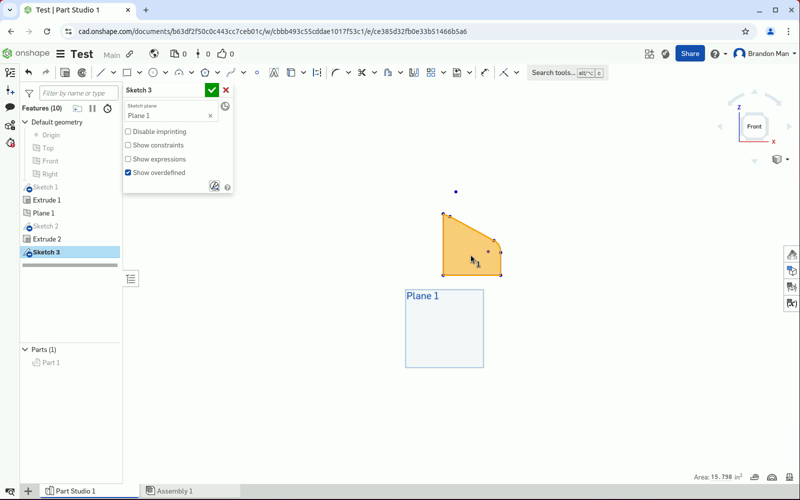
scroll(-6)
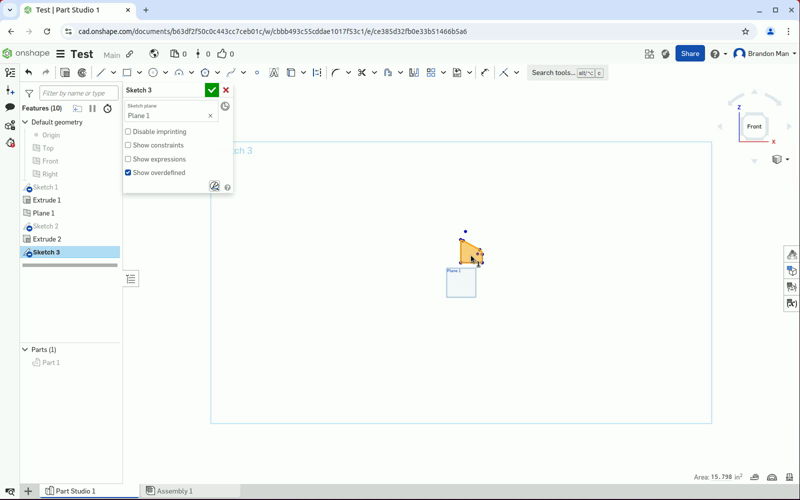
mouse_move(73, 352)
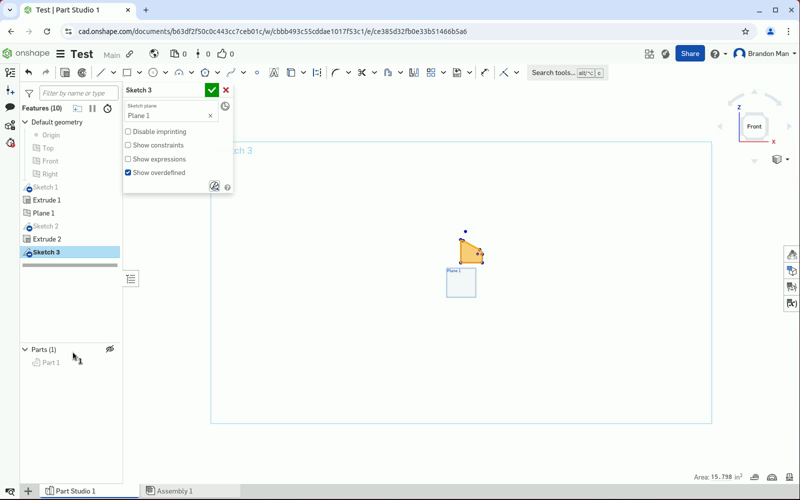
key(shift+y)
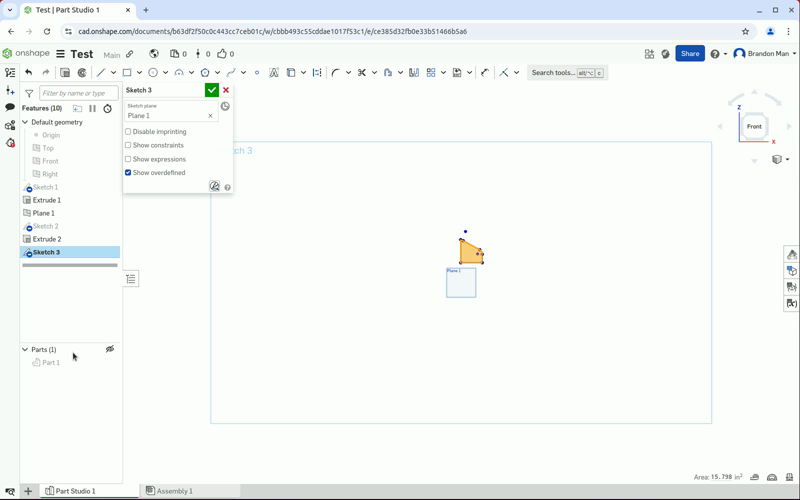
key(shift+e)
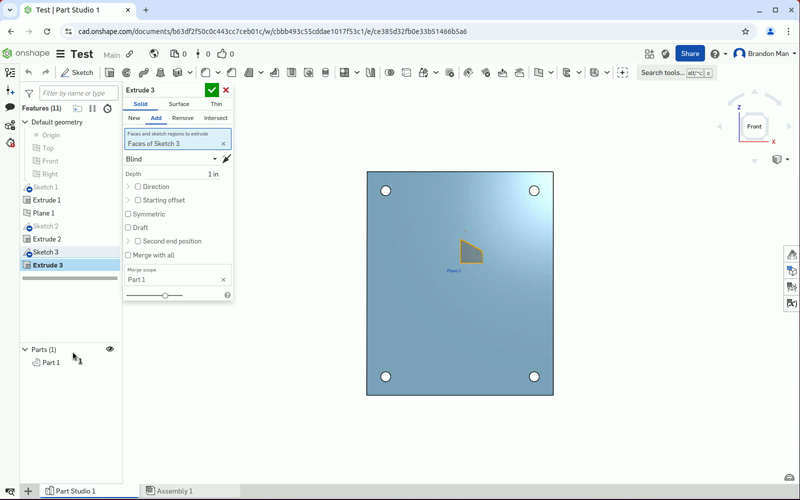
mouse_move(143, 106)
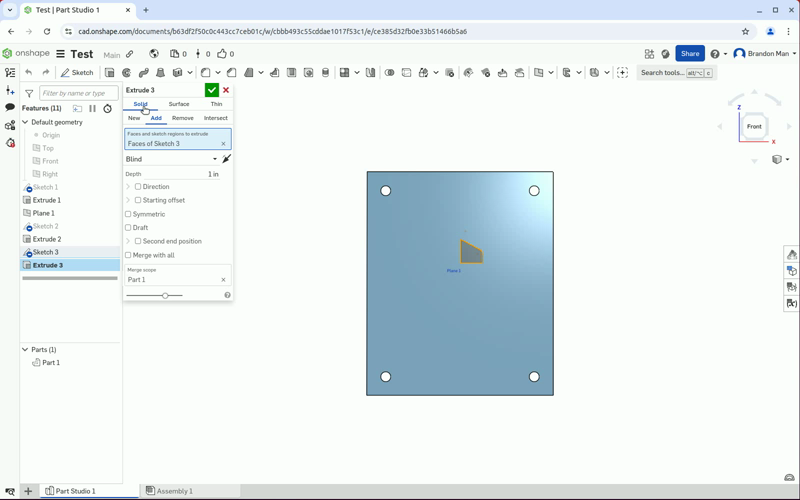
click(143, 106)
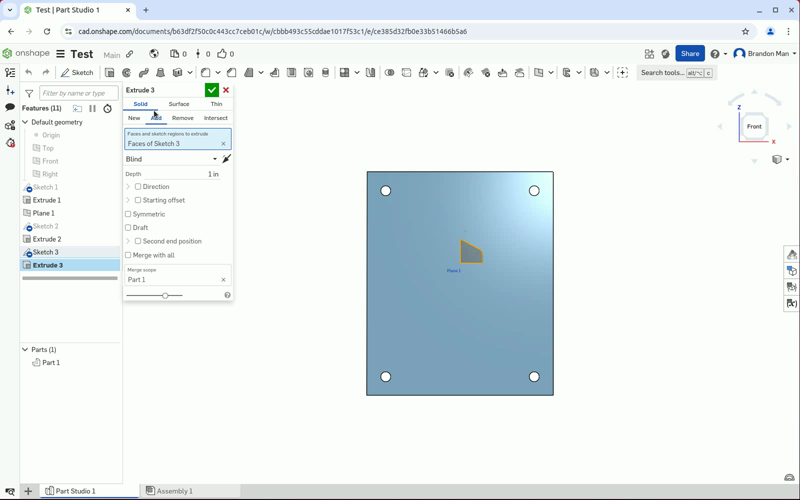
mouse_move(186, 120)
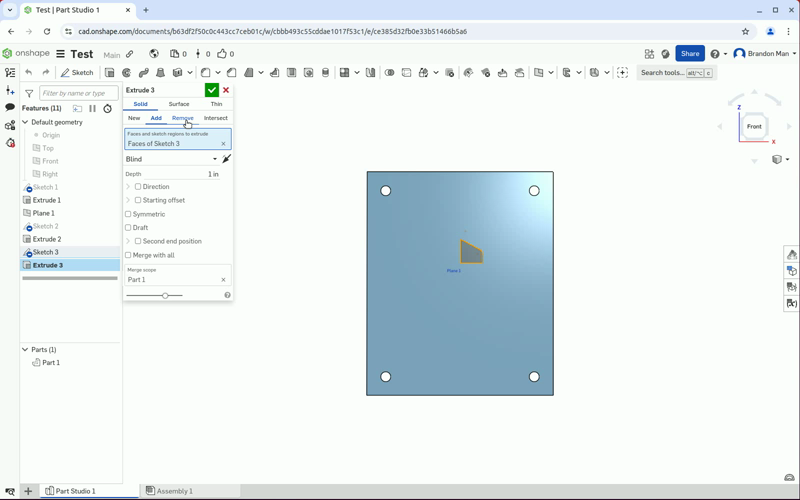
click(186, 120)
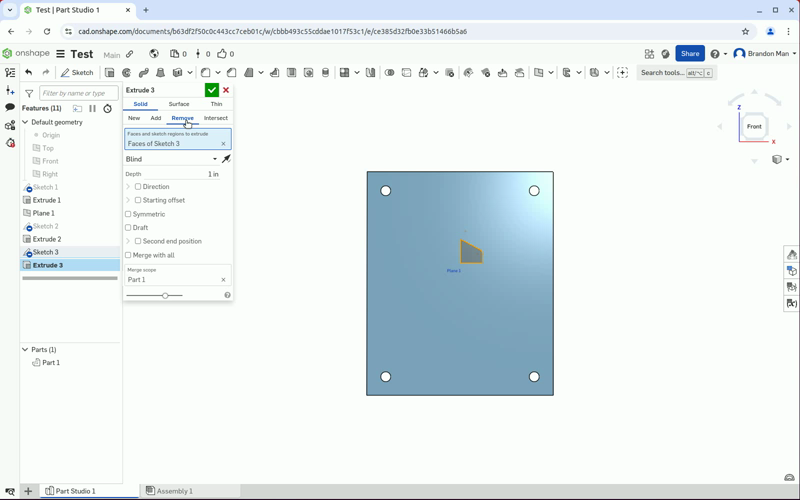
key(tab, 4)
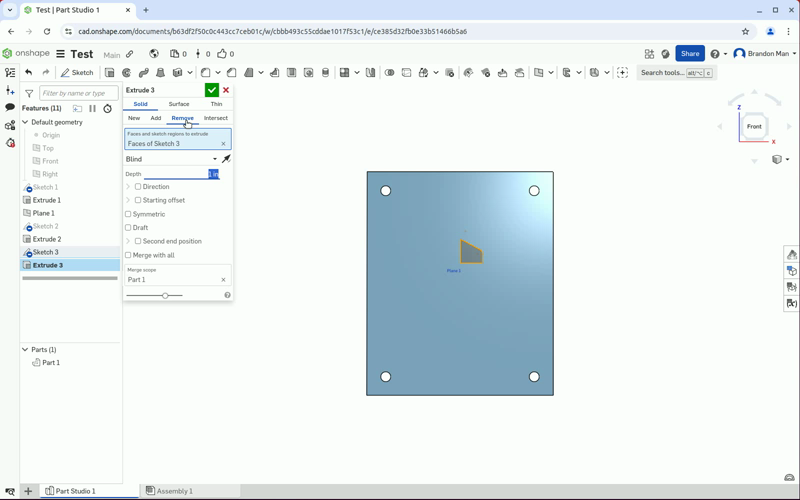
text(9.628)
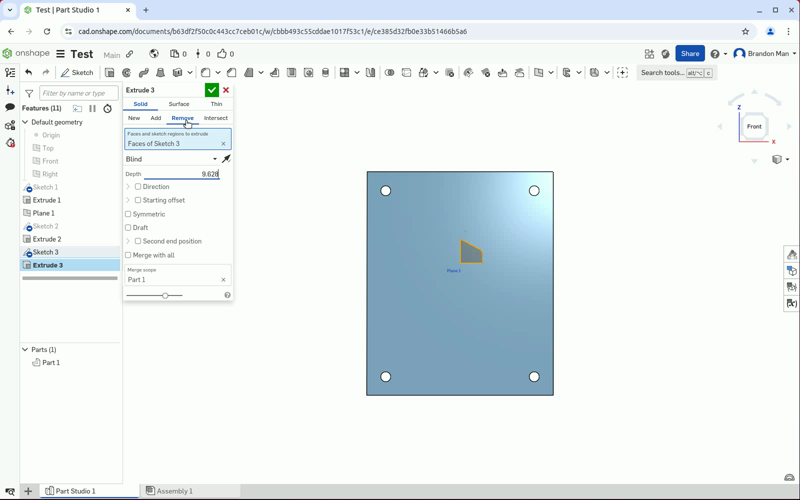
key(tab, 6)
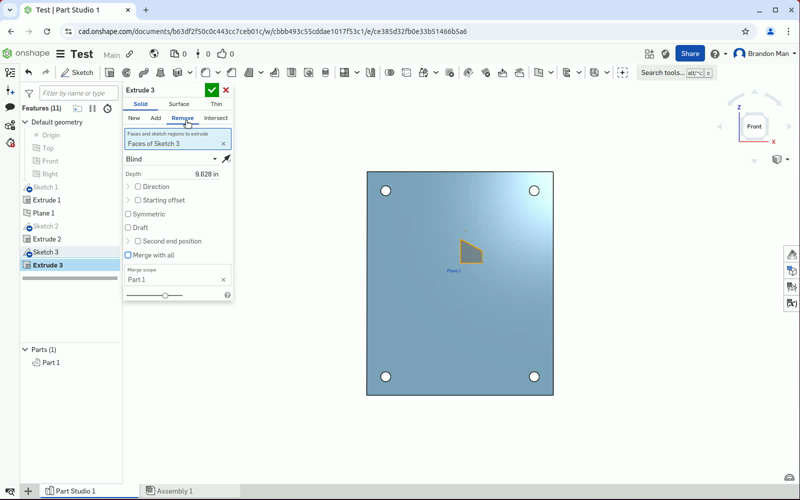
key(space)
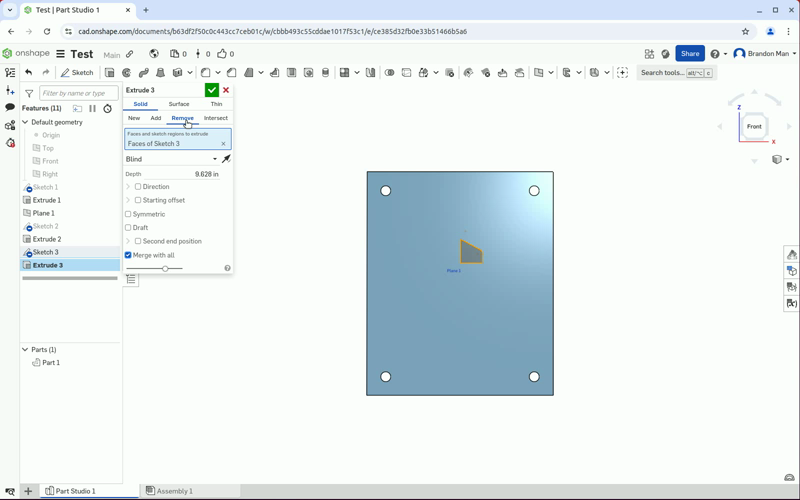
key(enter)
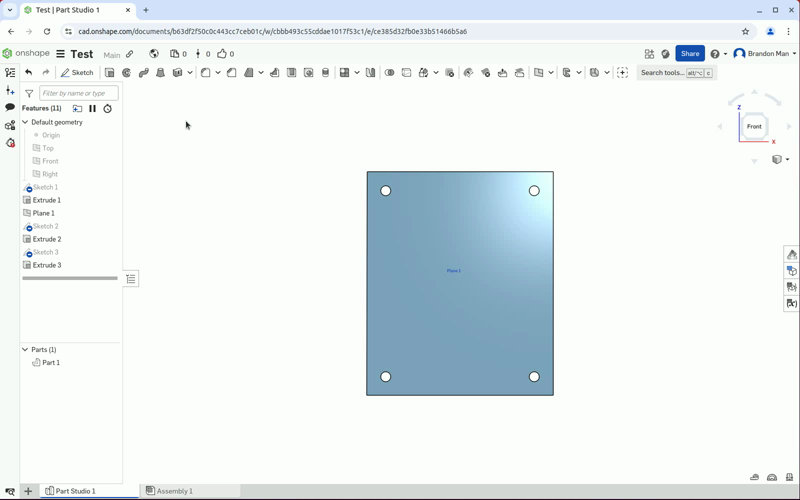
key(shift+h)
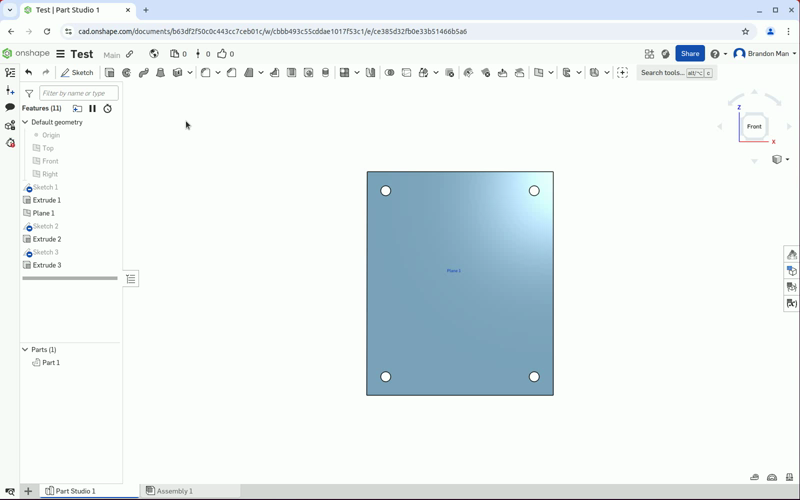
key(shift+h)
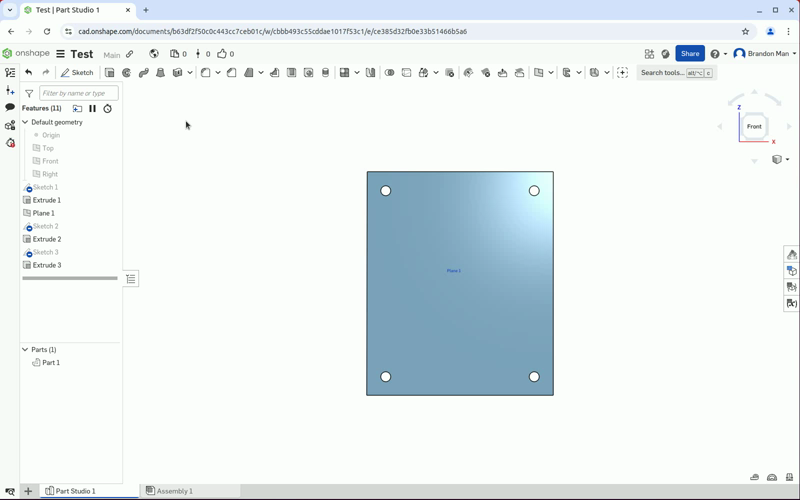
key(shift+7)
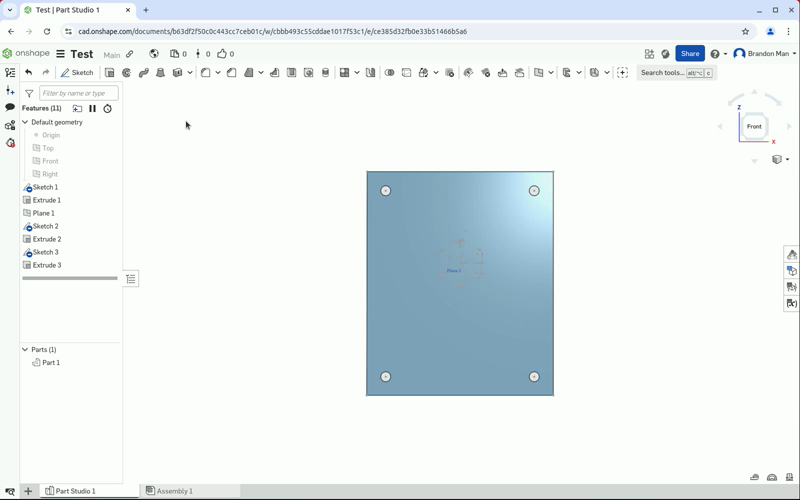
key(left, 2)
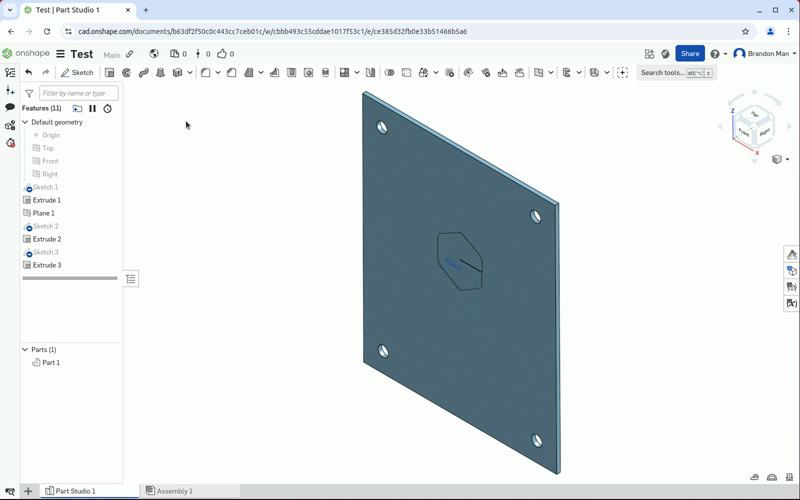
key(down, 2)
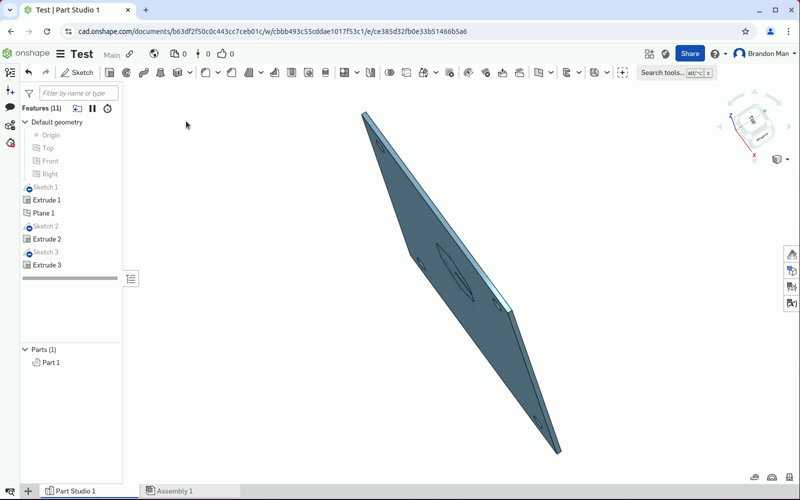
key(up, 2)
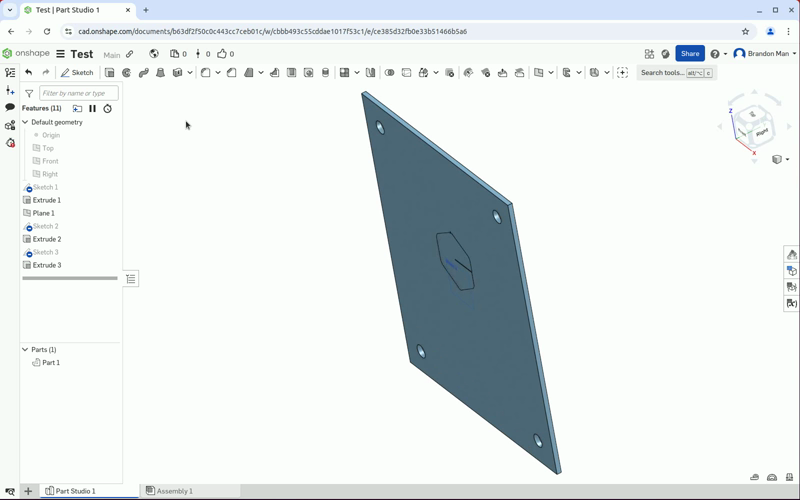
key(right, 2)
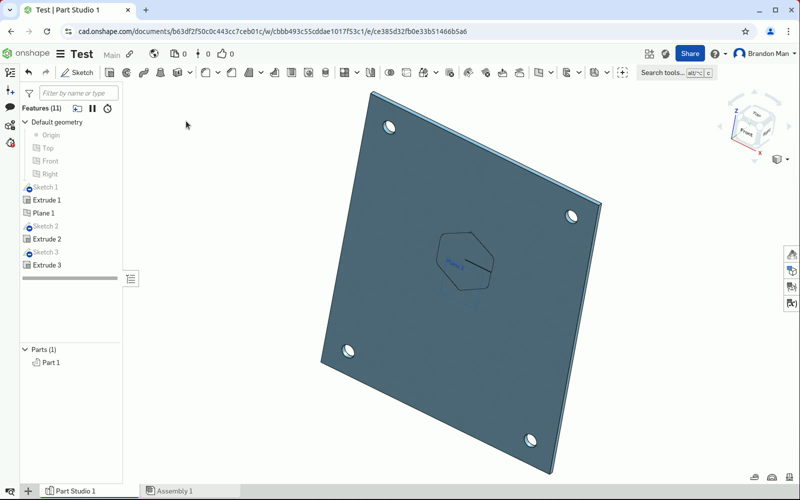
mouse_move(73, 189)
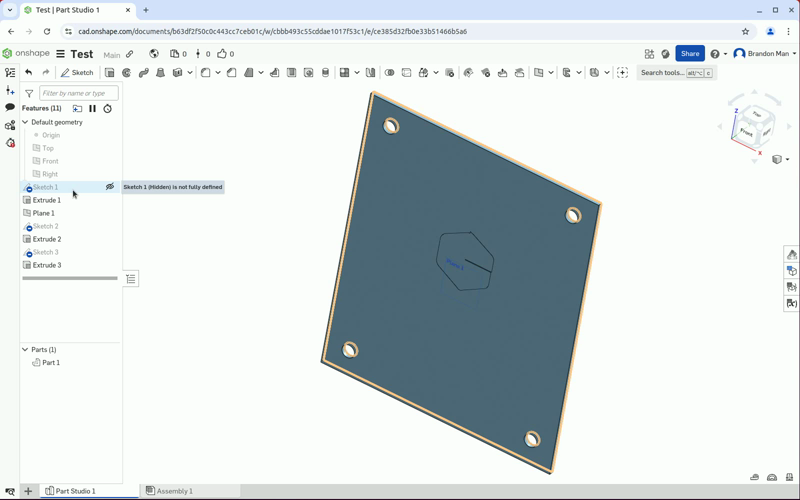
click(73, 189)